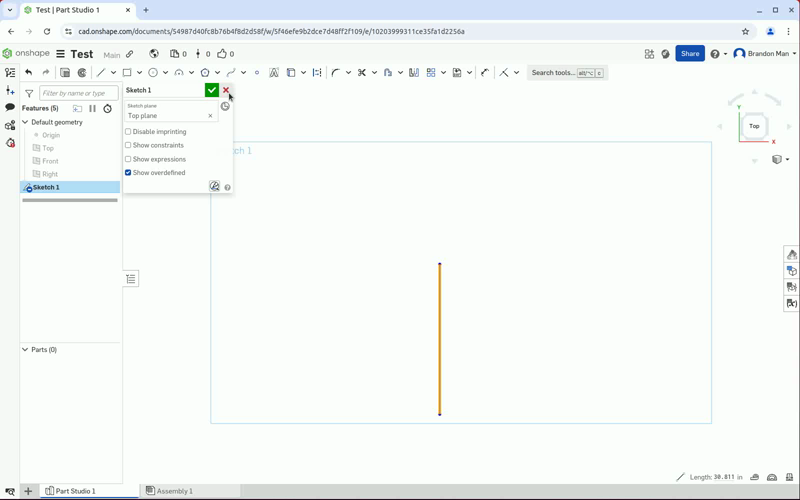
key(shift+h)
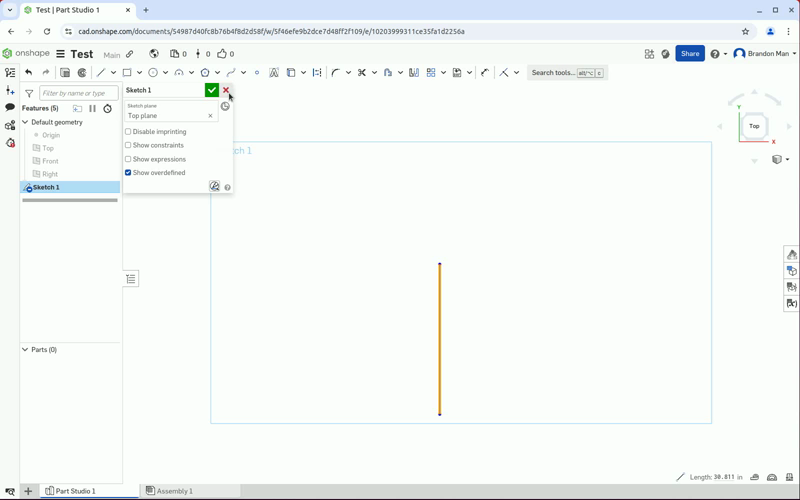
key(shift+s)
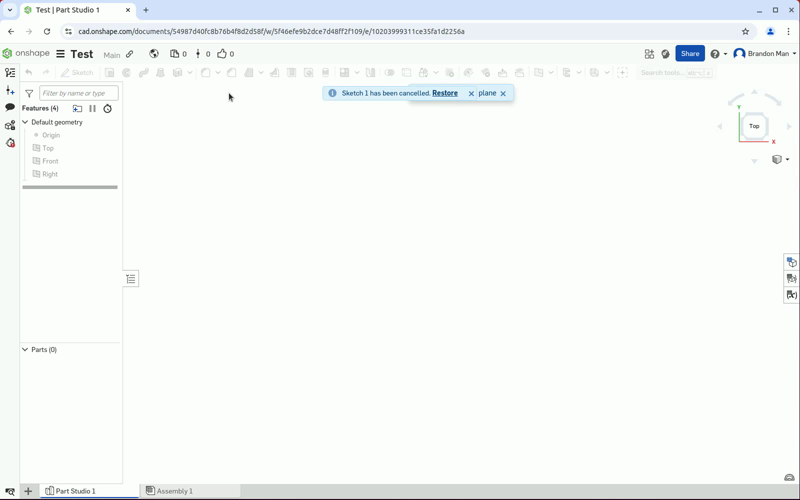
mouse_move(73, 150)
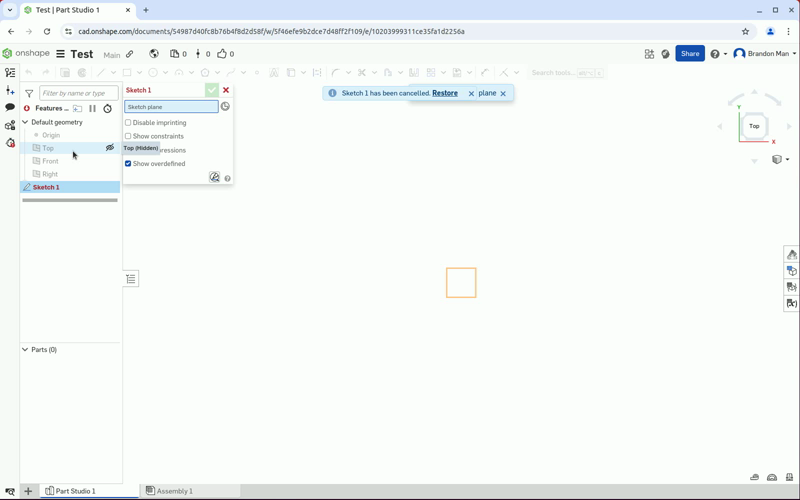
click(73, 150)
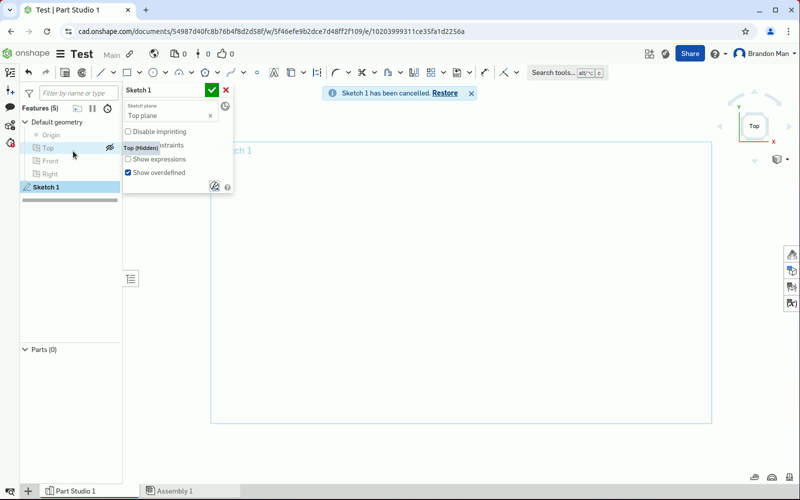
mouse_move(73, 352)
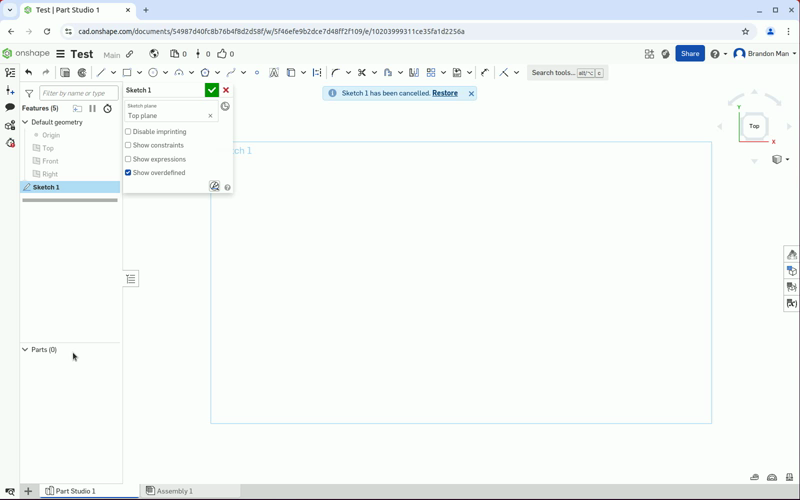
key(y)
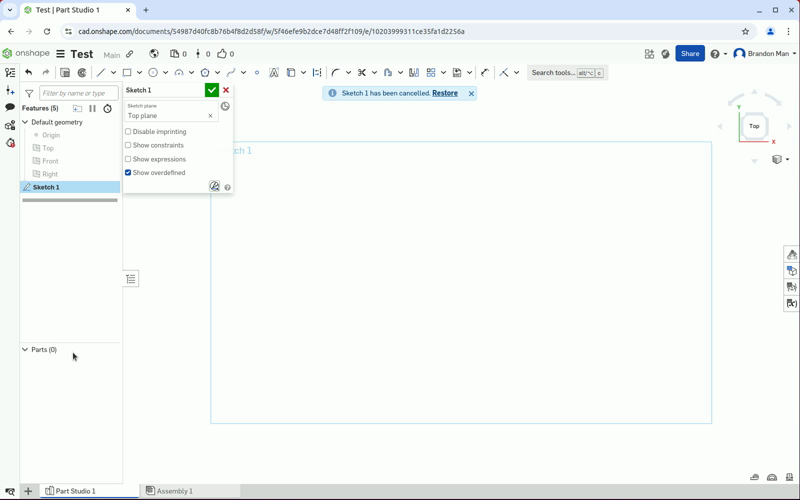
key(l)
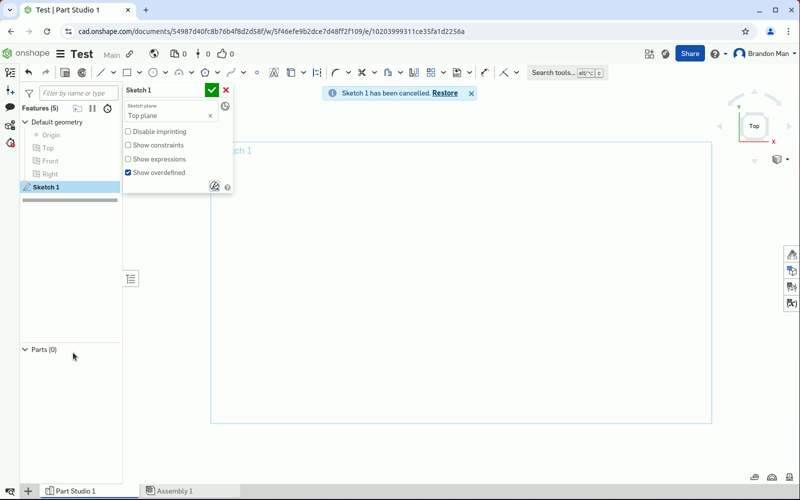
key_down(shift)
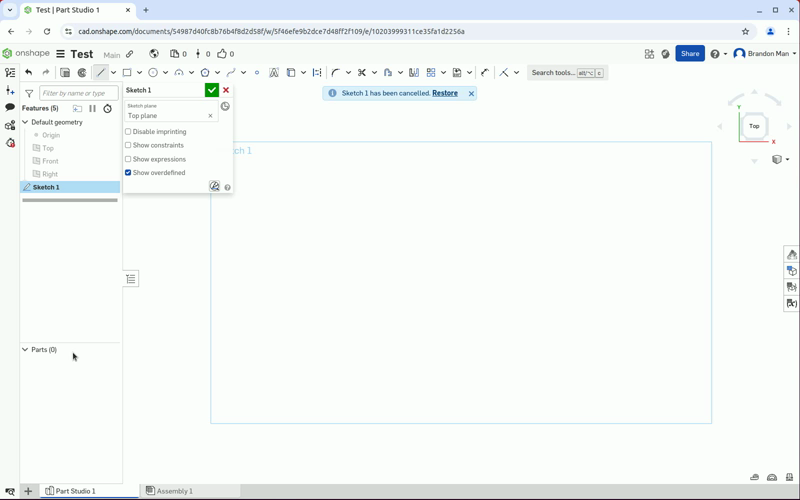
mouse_move(460, 278)
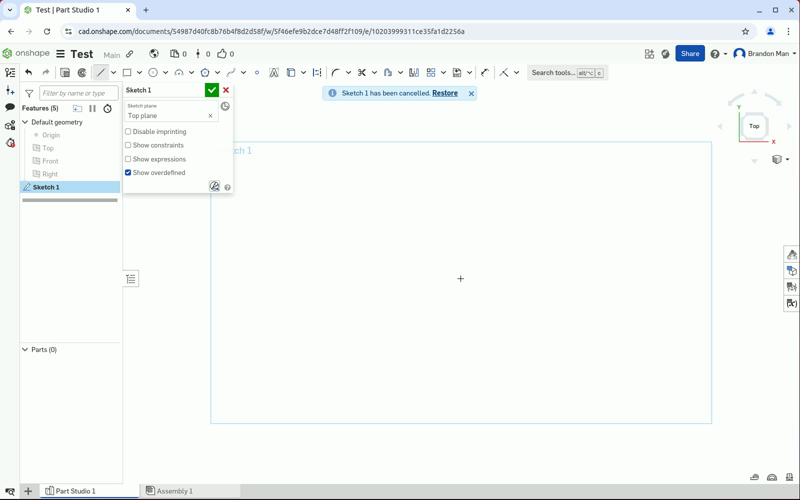
click(460, 278)
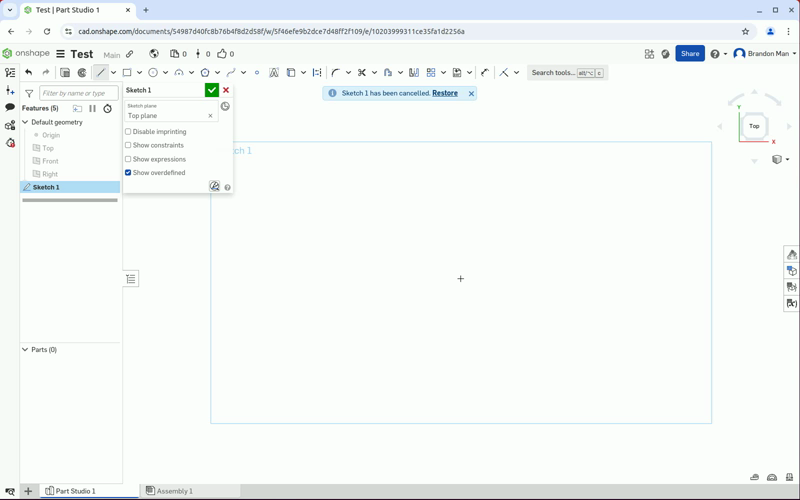
key_up(shift)
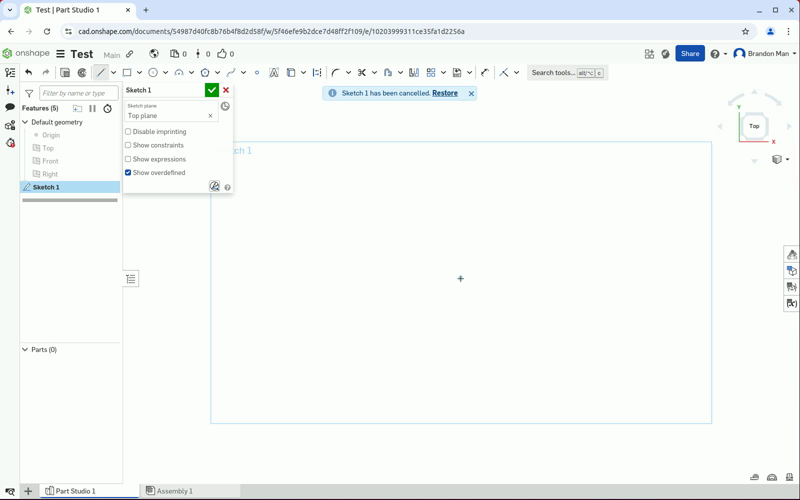
key_down(shift)
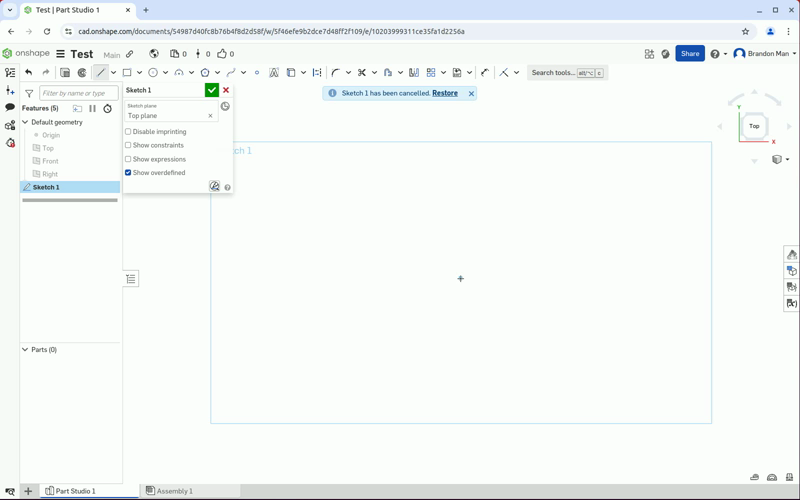
mouse_move(490, 278)
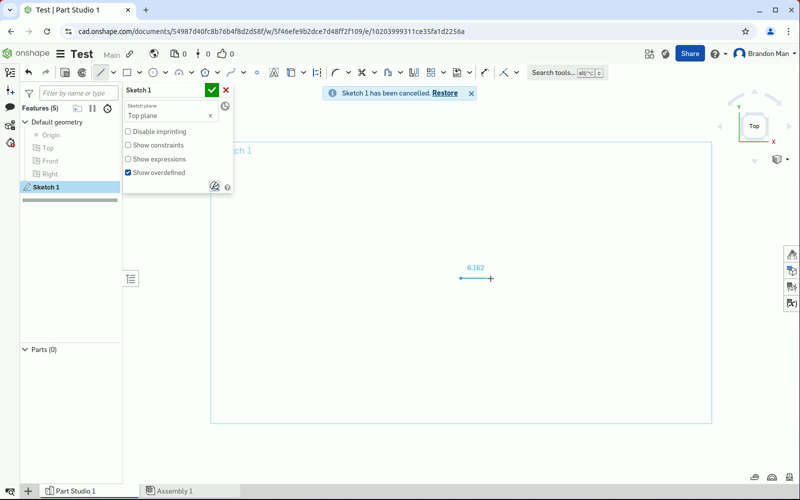
mouse_move(479, 278)
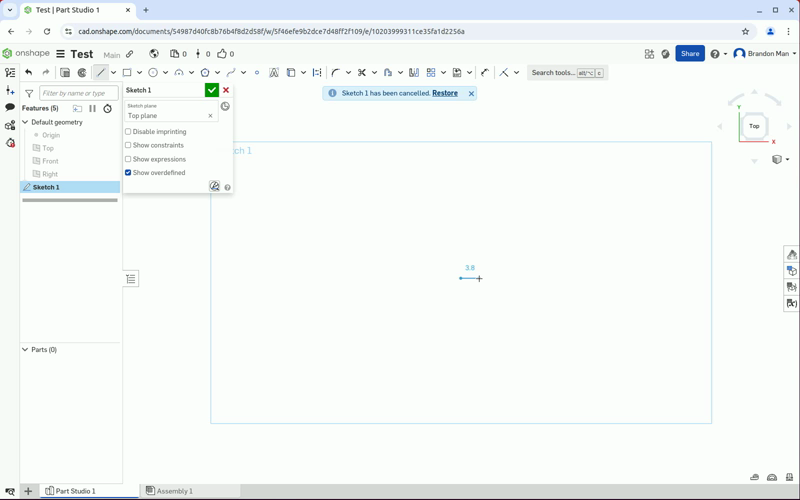
click(479, 278)
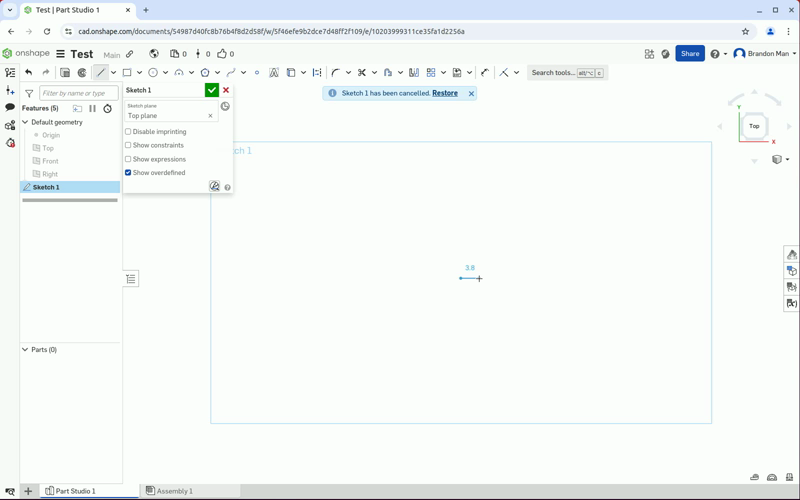
key_up(shift)
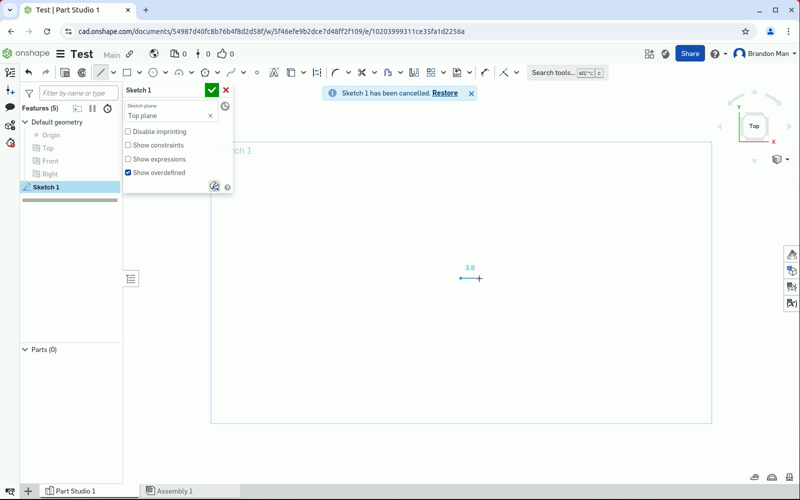
key_down(shift)
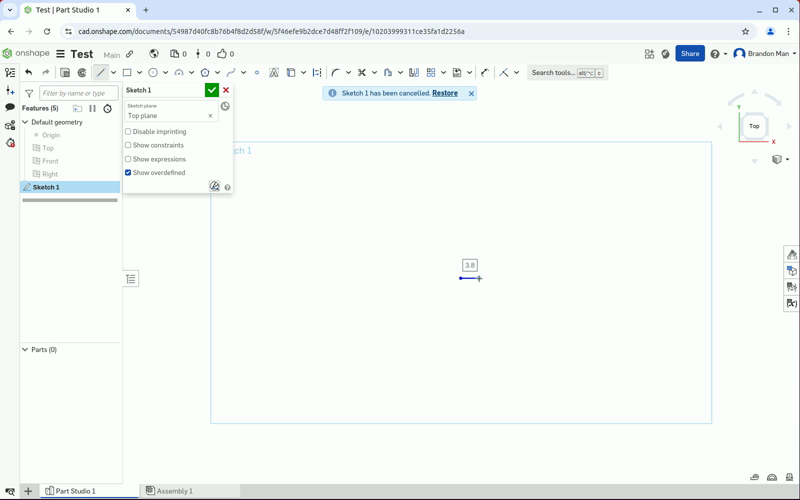
mouse_move(479, 170)
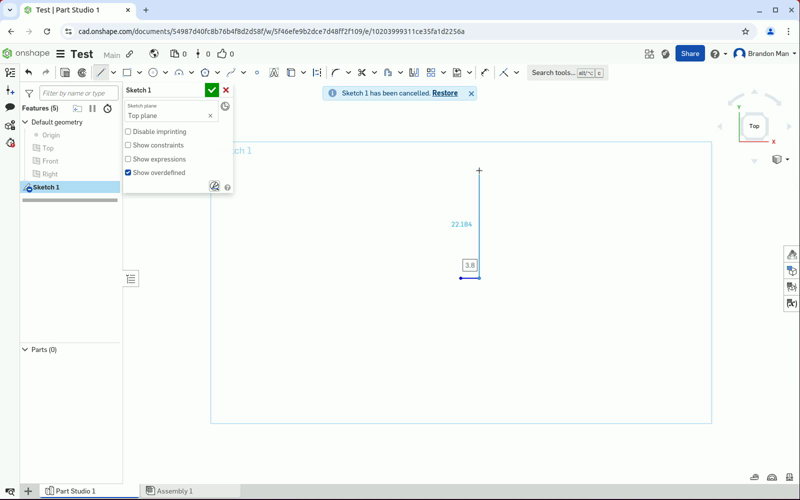
click(479, 170)
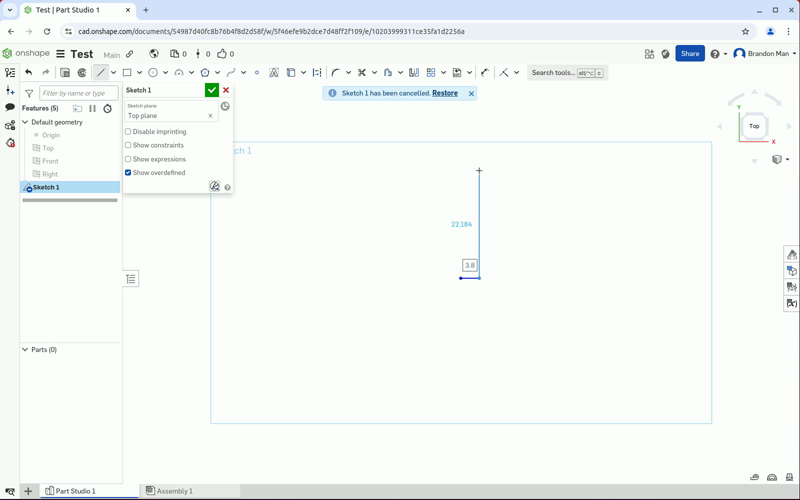
key_up(shift)
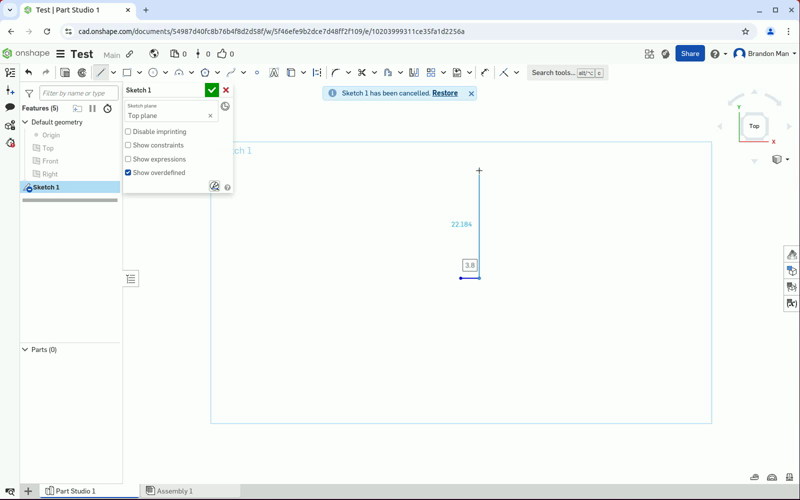
key_down(shift)
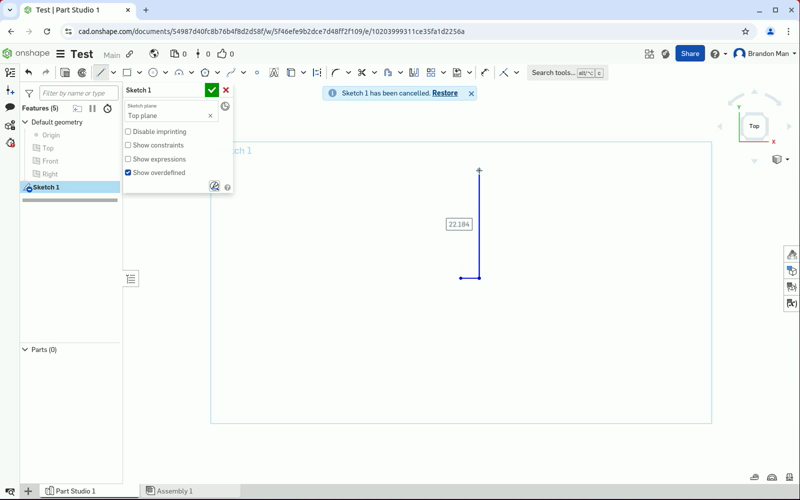
mouse_move(509, 170)
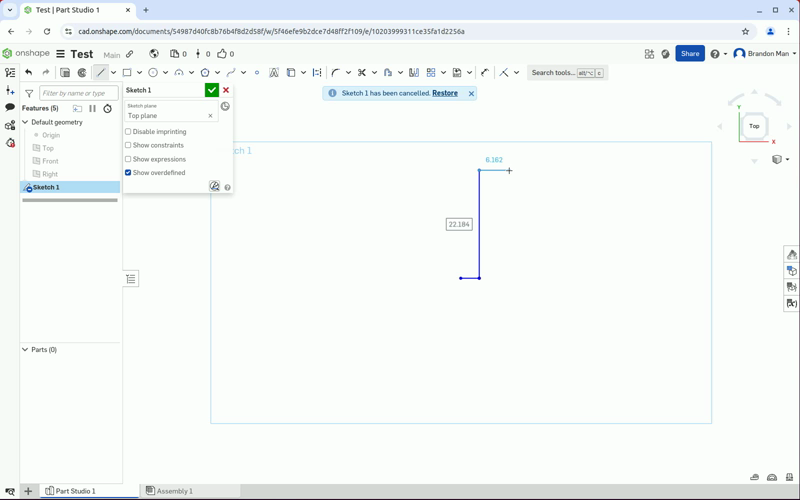
mouse_move(460, 170)
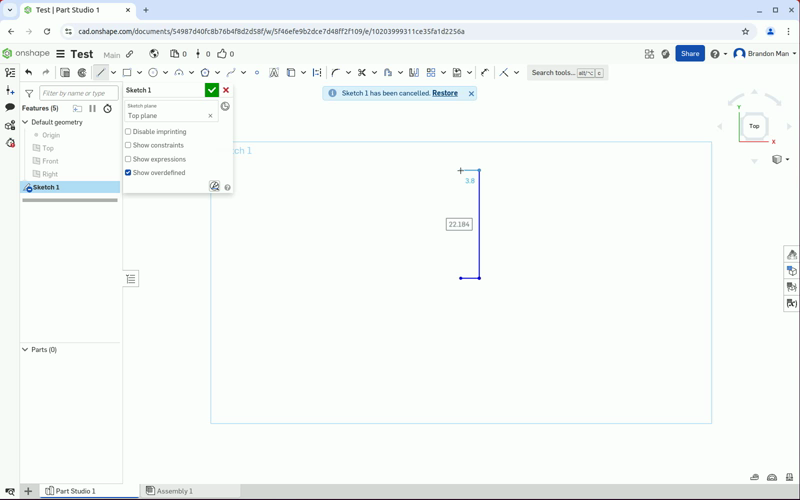
click(460, 170)
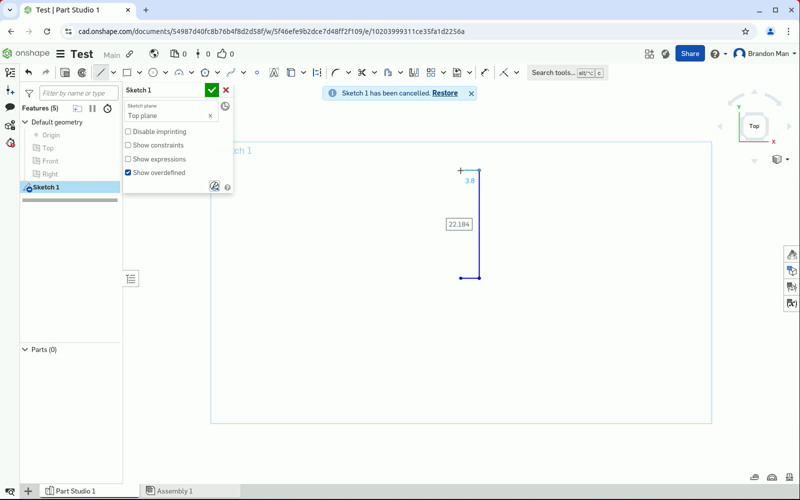
key_up(shift)
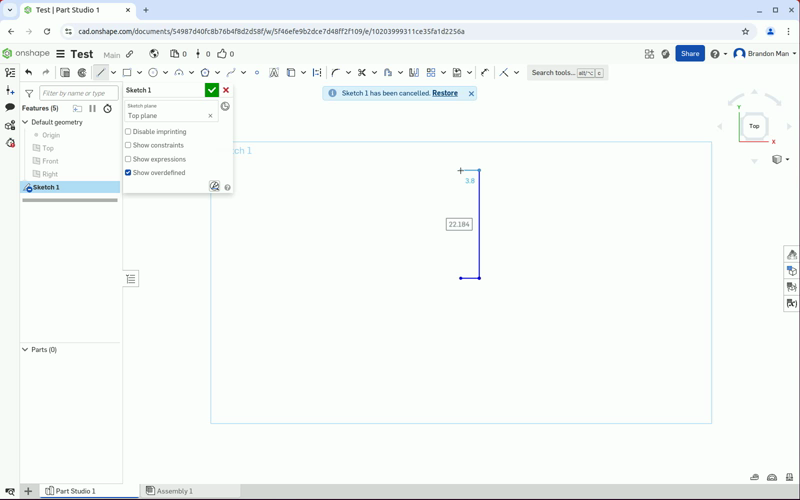
key_down(shift)
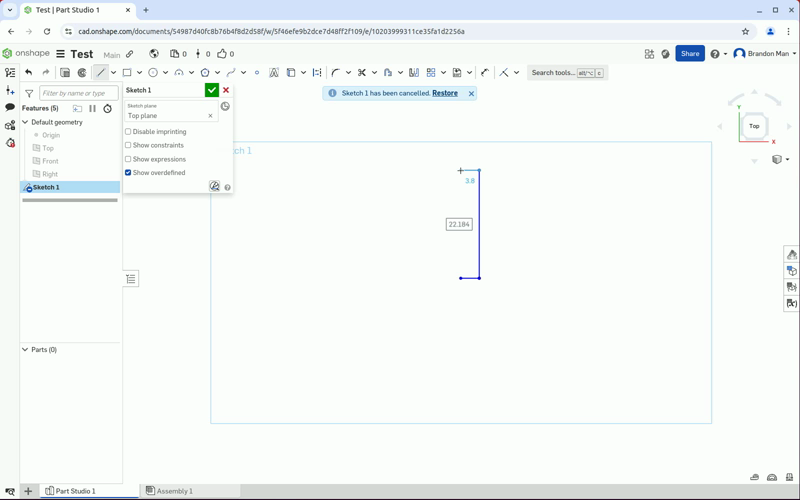
mouse_move(460, 278)
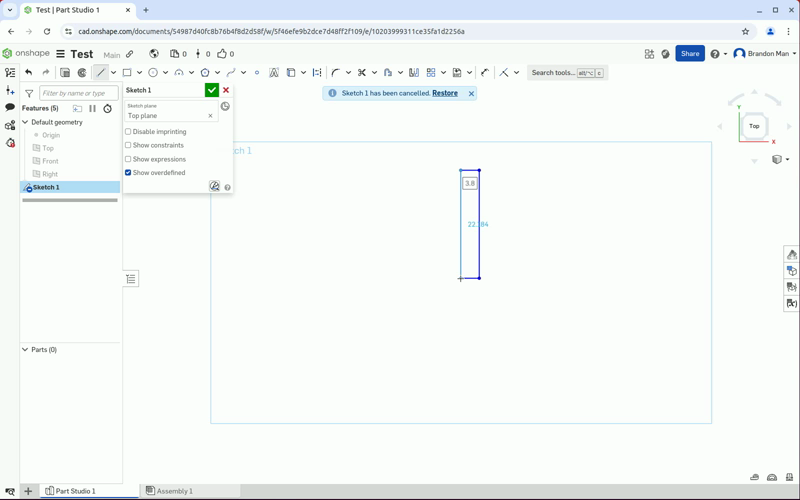
key_up(shift)
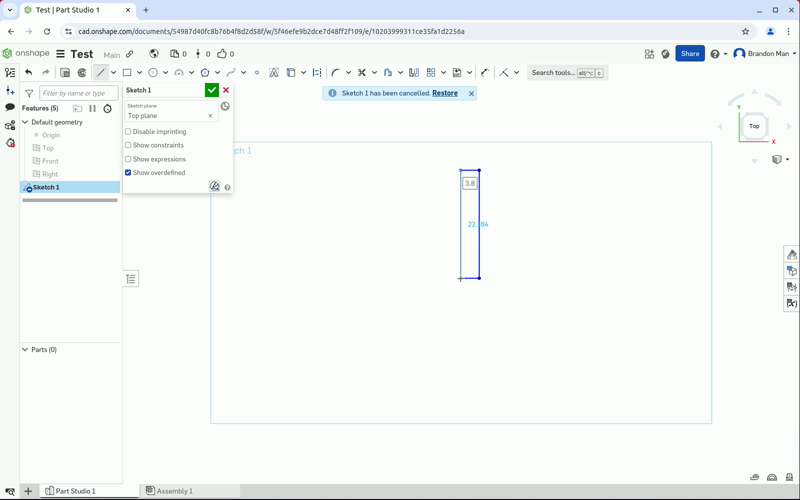
click(460, 278)
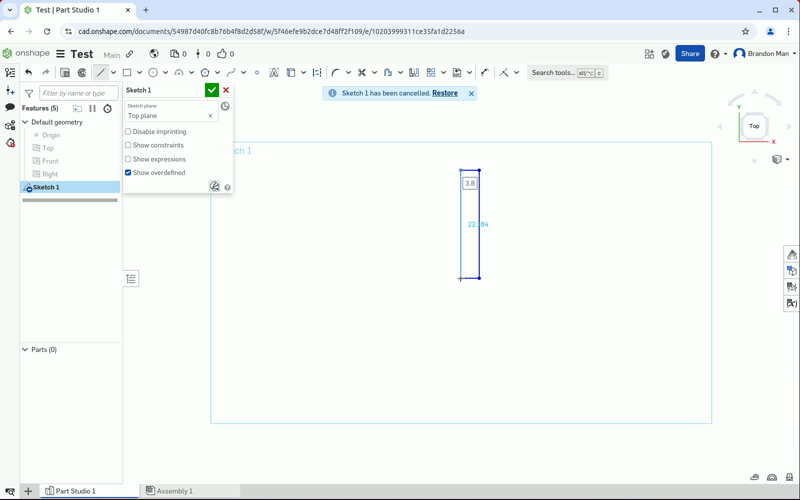
key(esc)
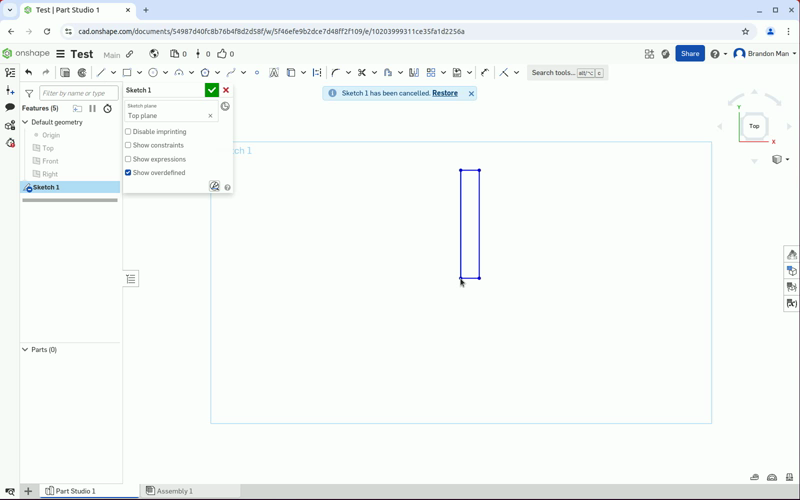
mouse_move(472, 225)
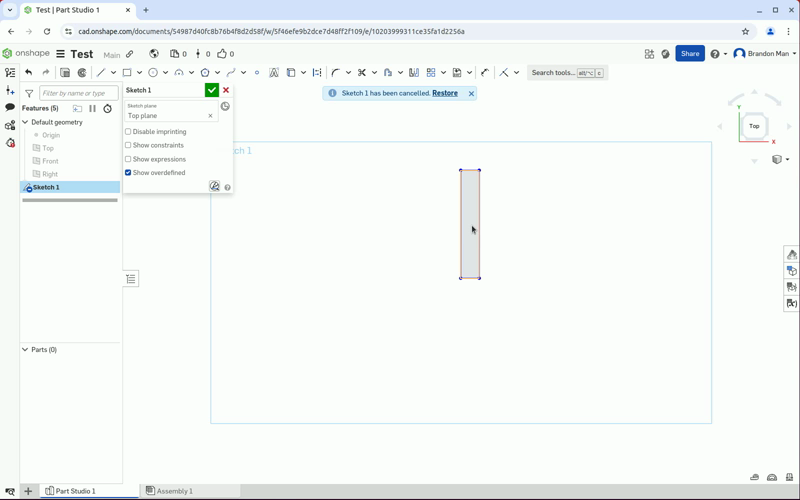
click(472, 225)
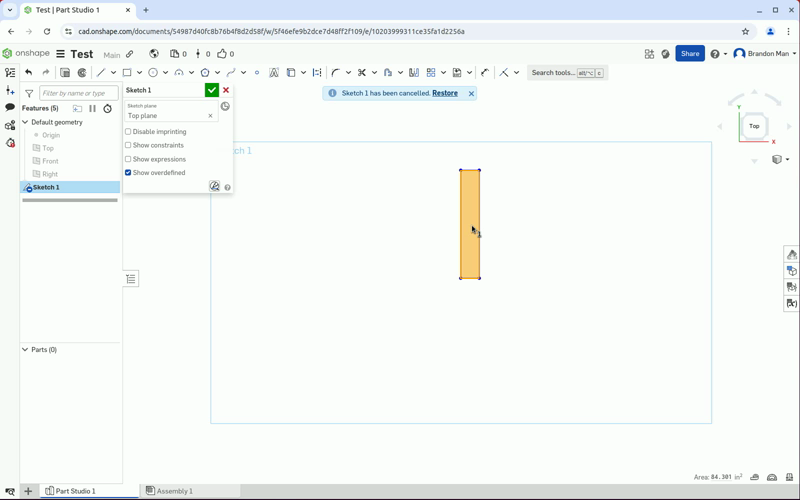
mouse_move(73, 352)
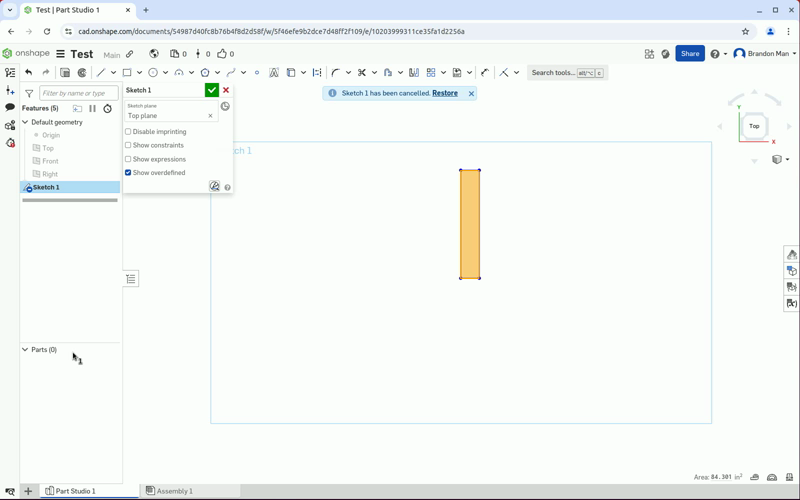
key(shift+y)
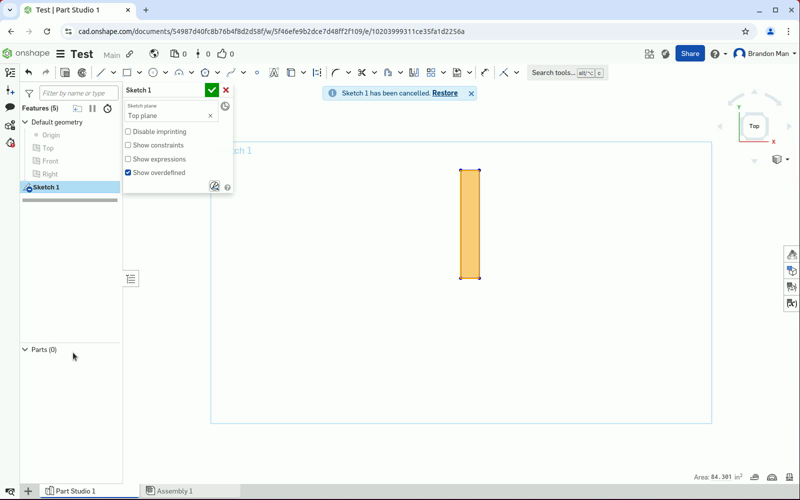
key(shift+e)
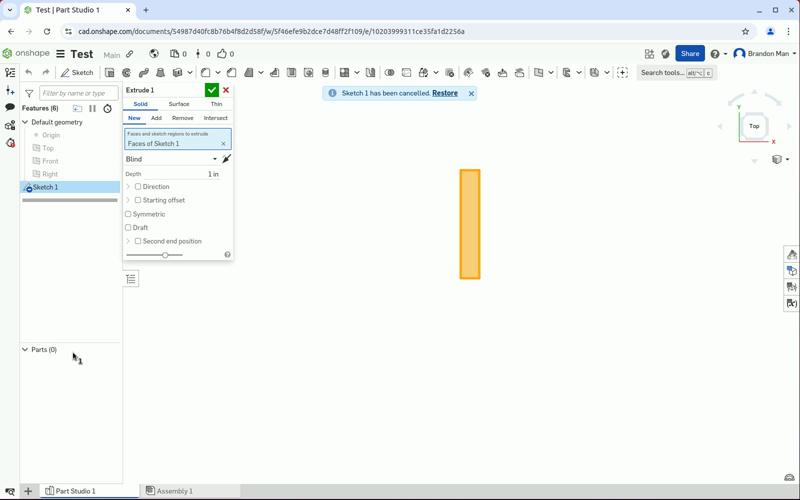
mouse_move(143, 106)
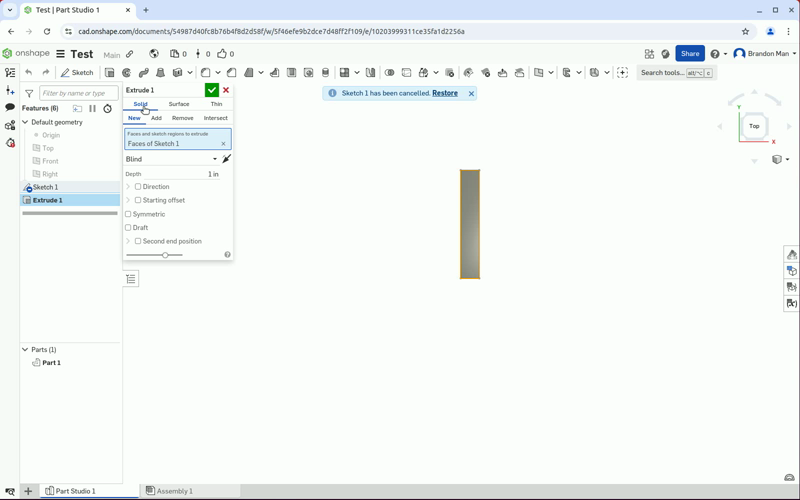
click(143, 106)
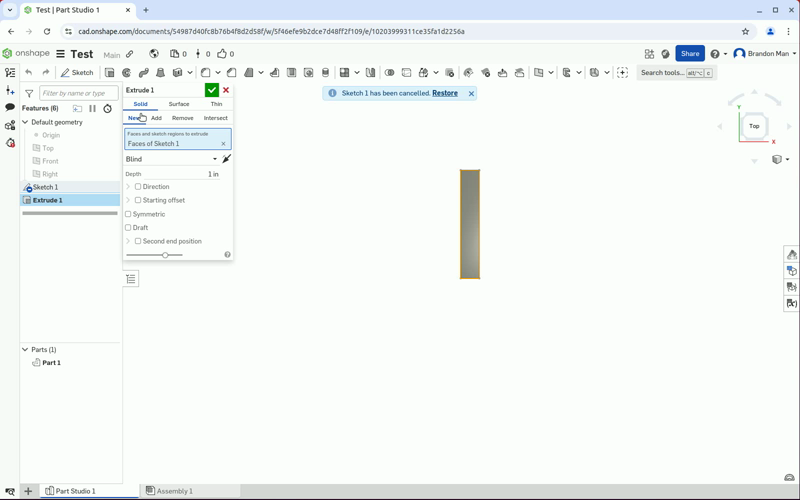
mouse_move(137, 120)
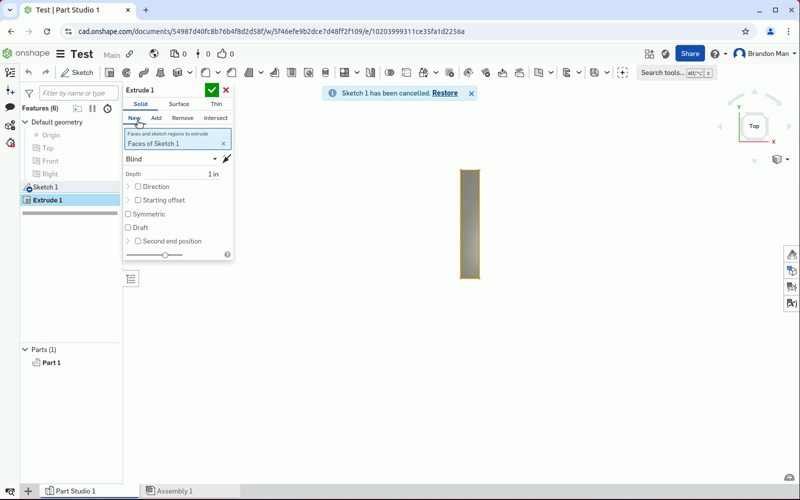
click(137, 120)
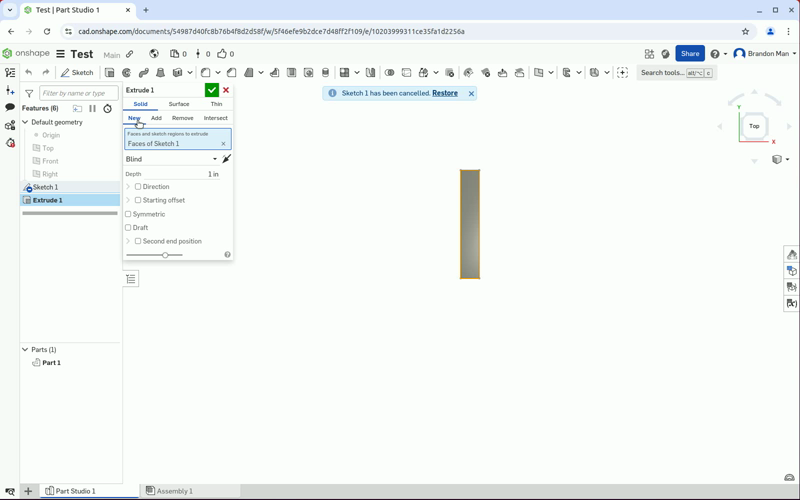
key(tab, 4)
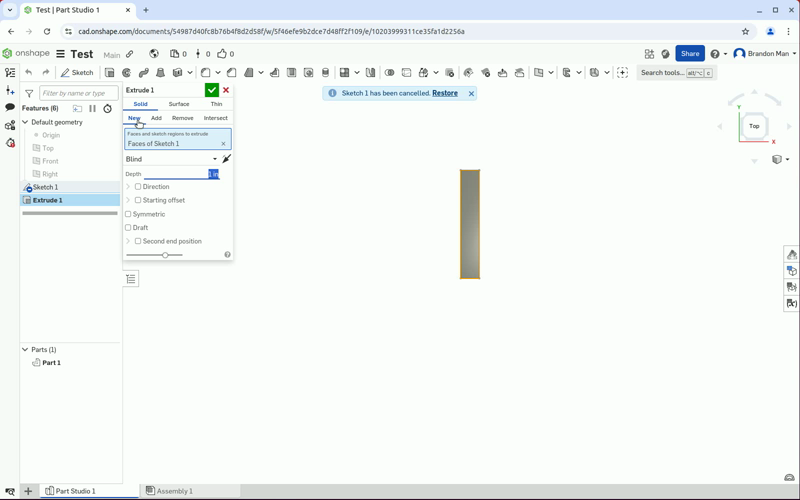
text(1.926)
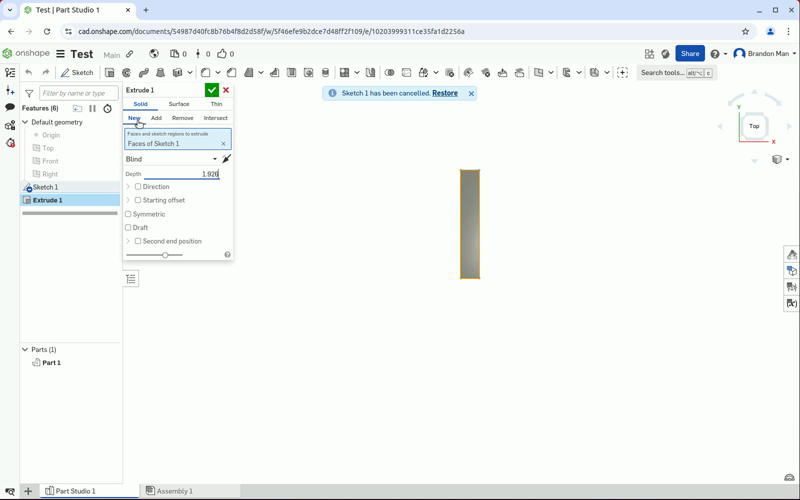
key(enter)
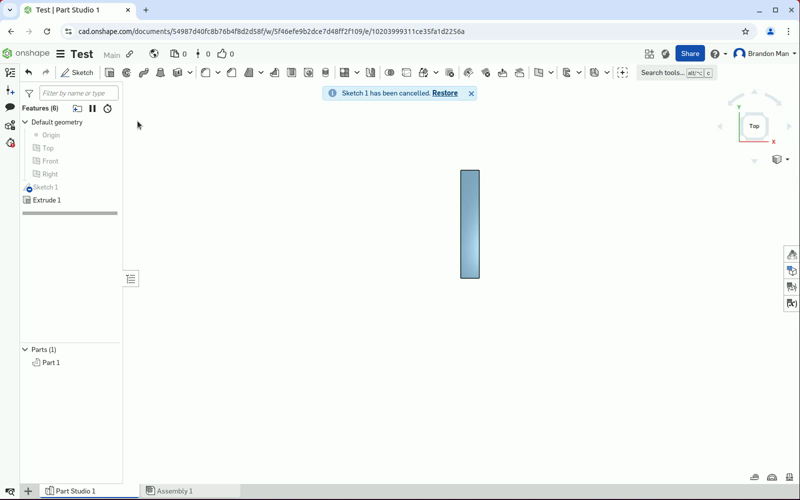
key(shift+h)
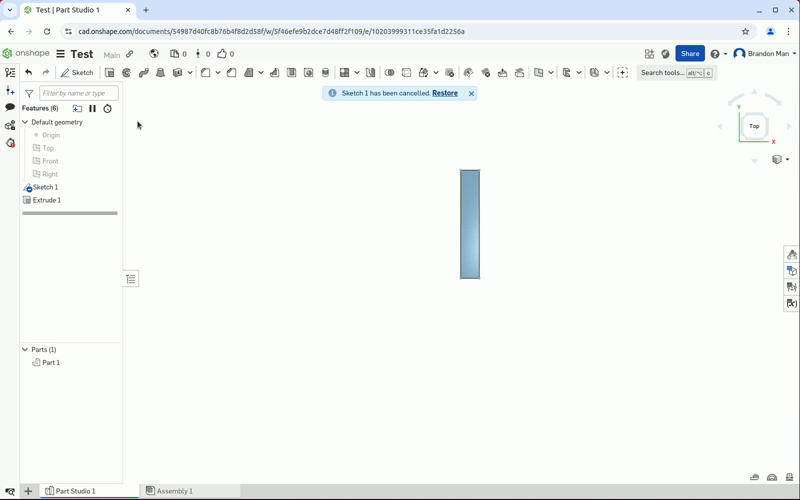
key(shift+h)
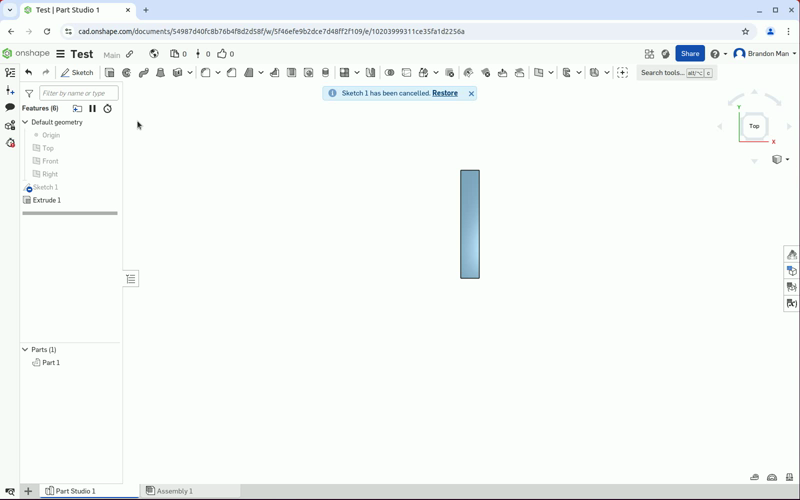
mouse_move(73, 189)
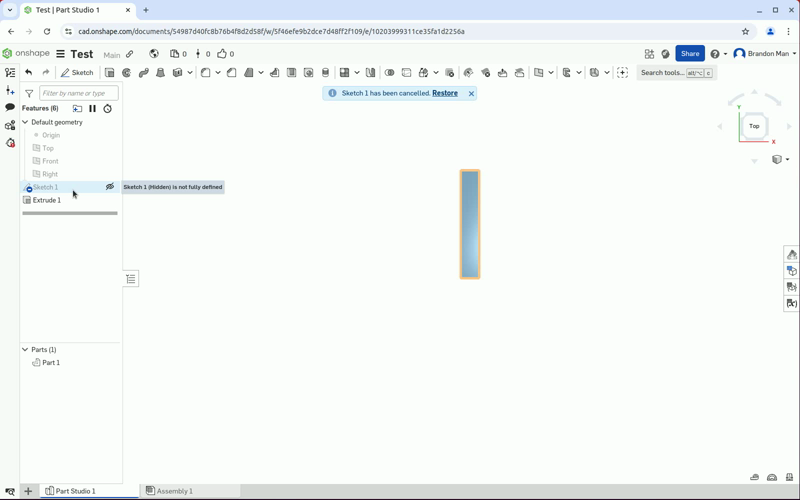
click(73, 189)
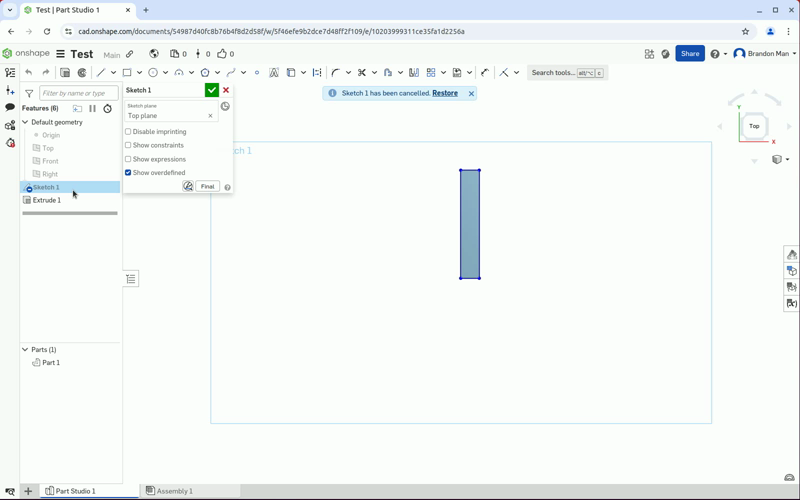
mouse_move(229, 92)
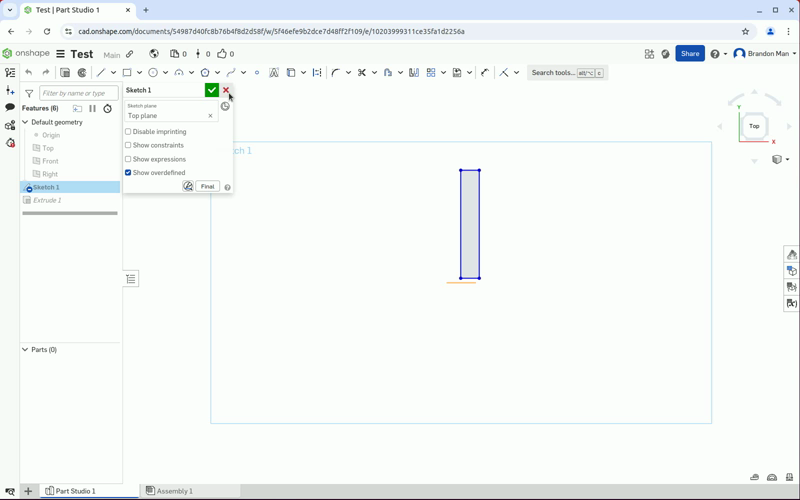
click(229, 92)
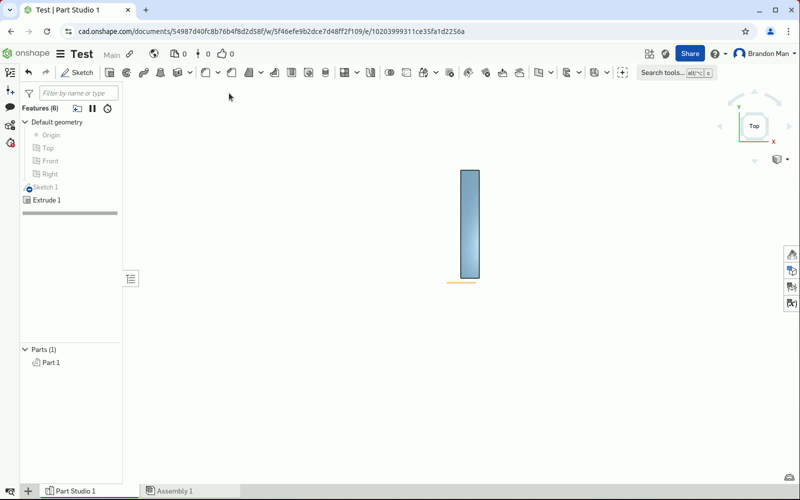
mouse_move(73, 352)
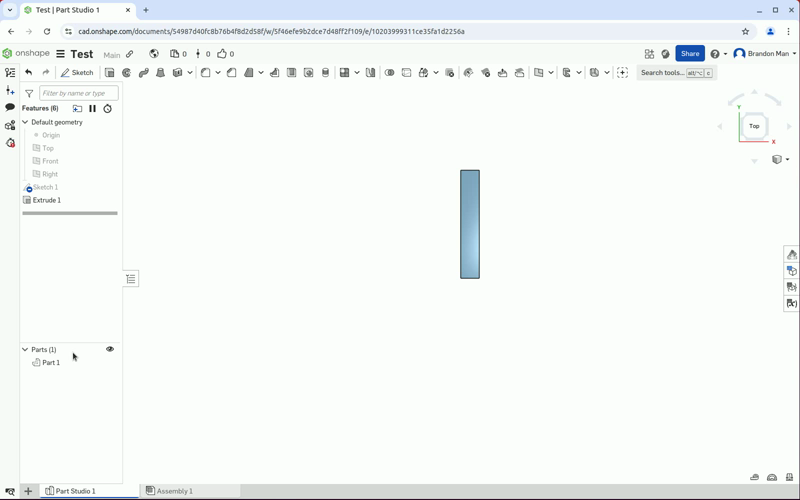
key(y)
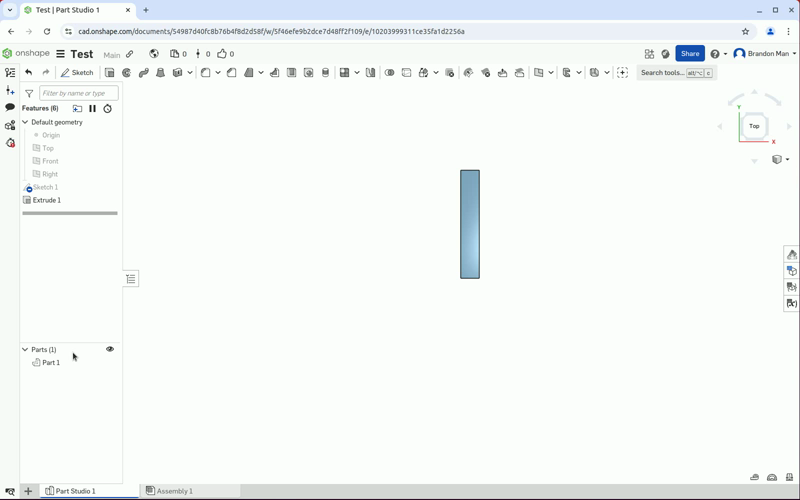
key(shift+p)
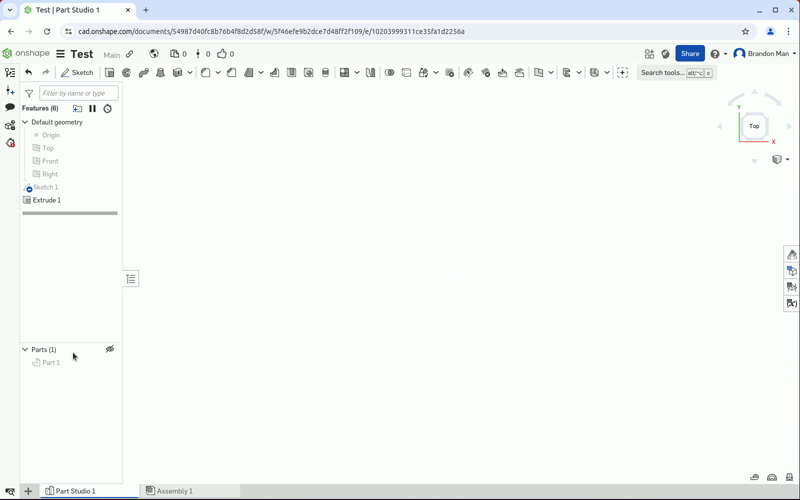
key(space)
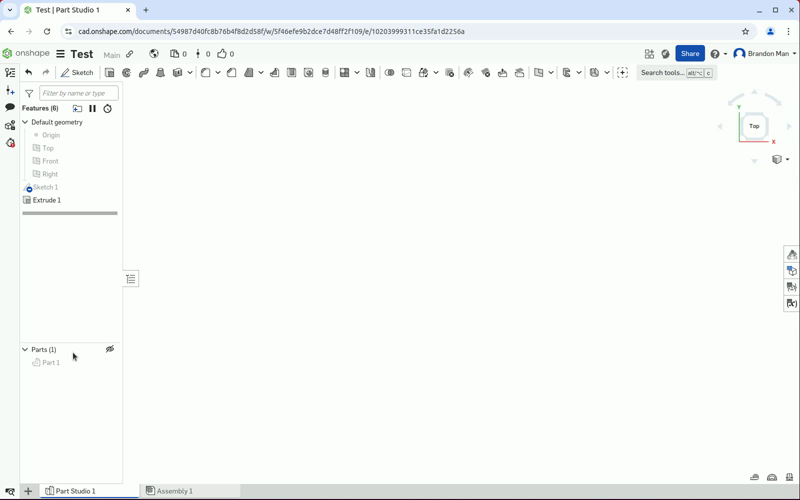
key_down(shift)
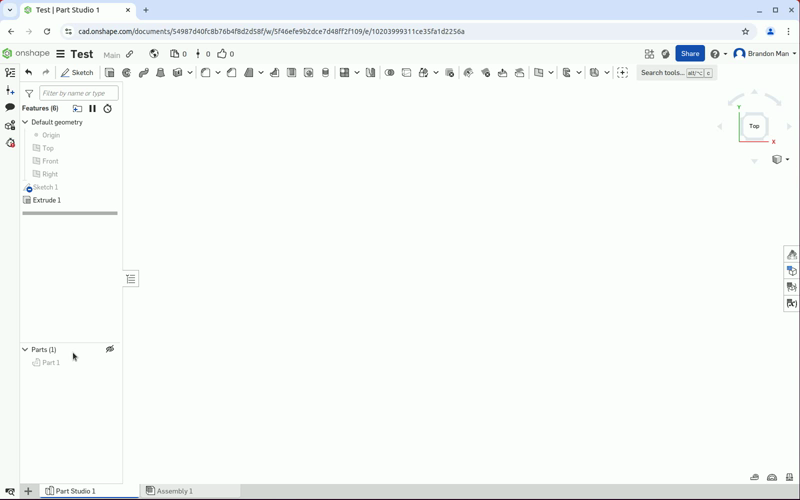
key(up)
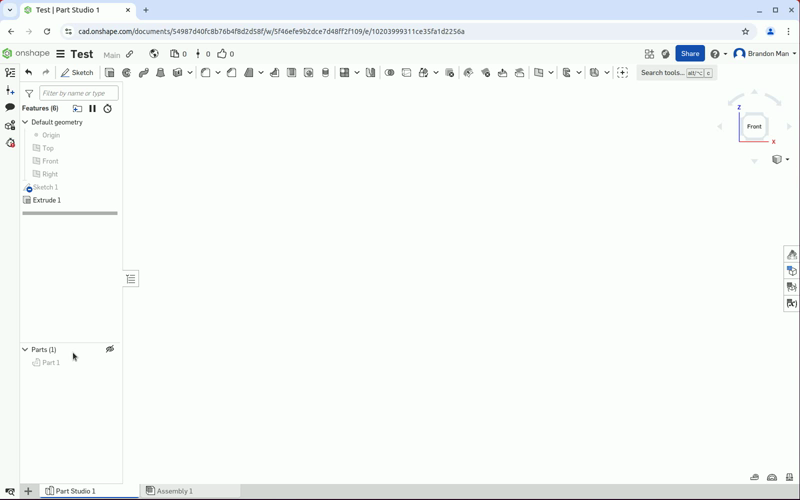
key_up(shift)
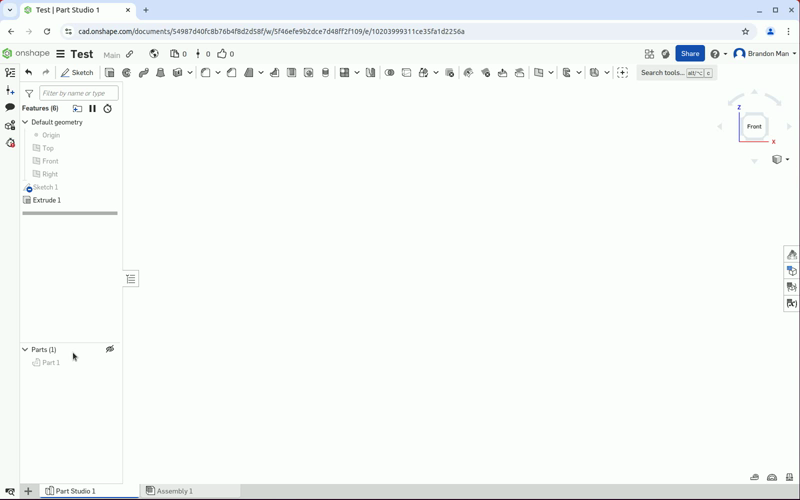
key(space)
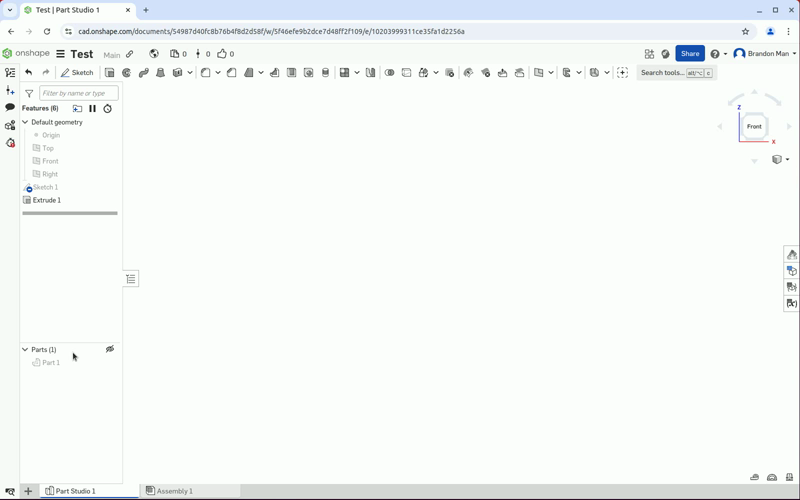
key_down(shift)
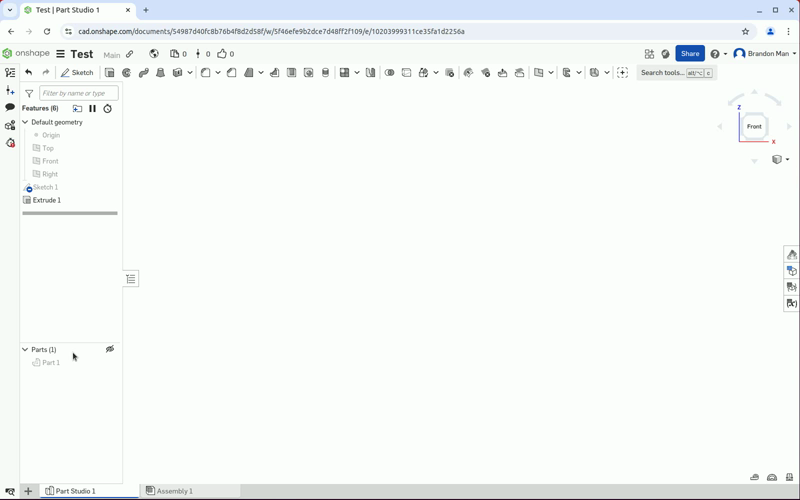
key(left)
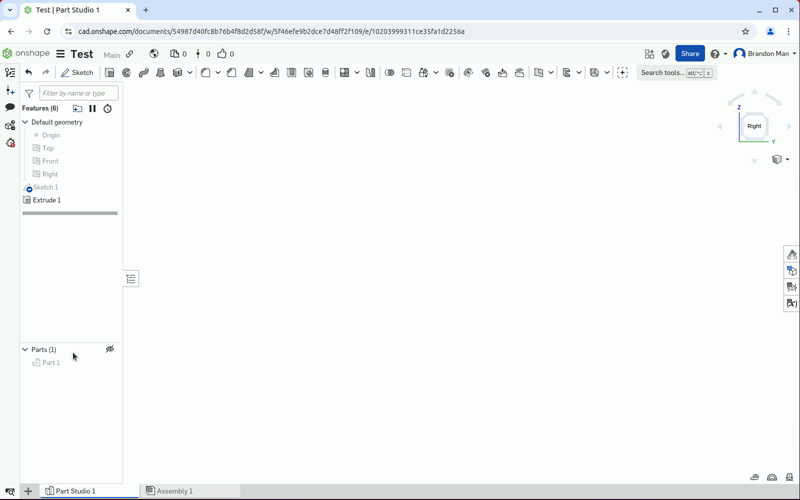
key_up(shift)
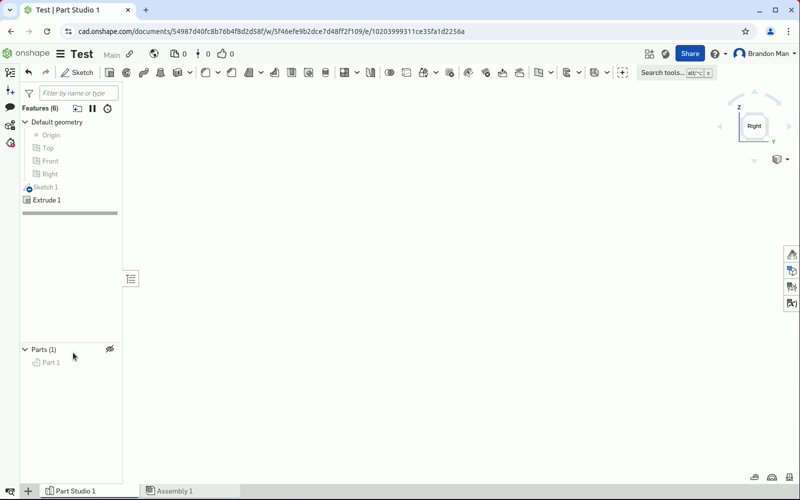
mouse_move(73, 352)
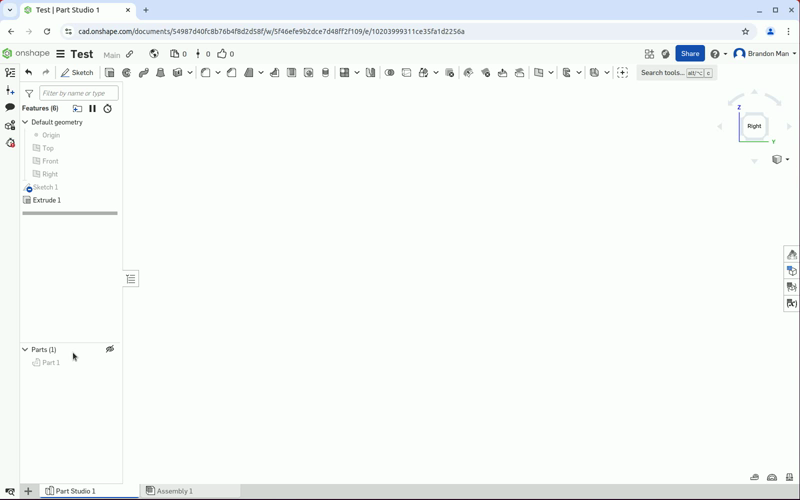
key(shift+y)
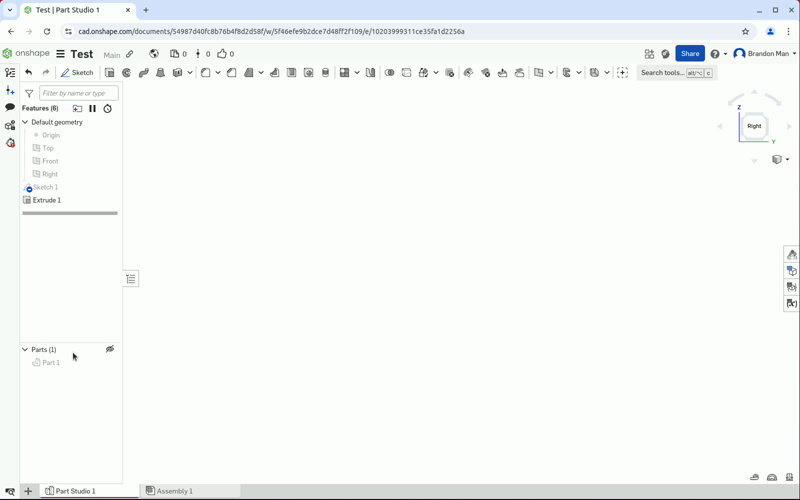
key(shift+s)
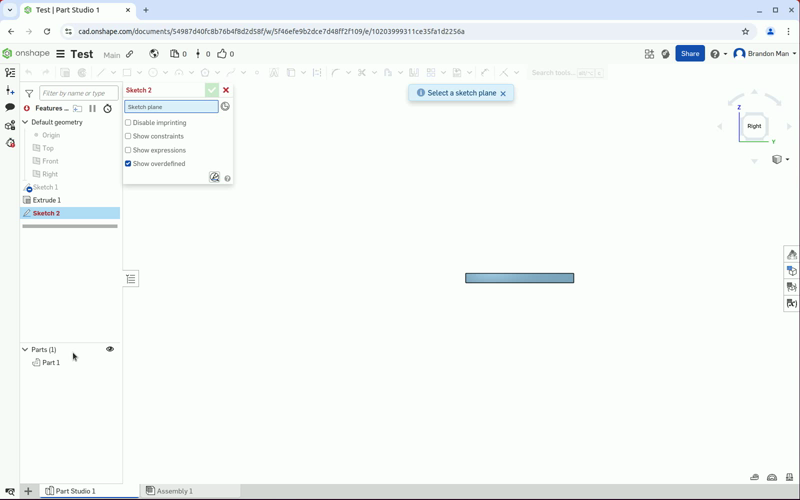
mouse_move(73, 176)
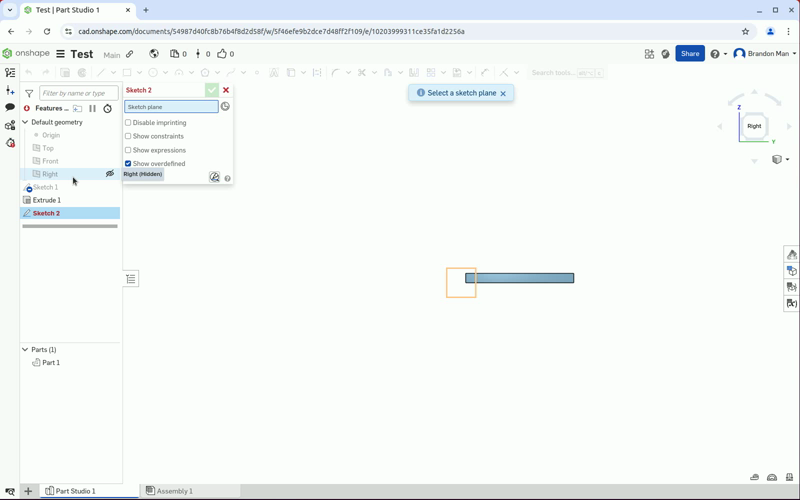
click(73, 176)
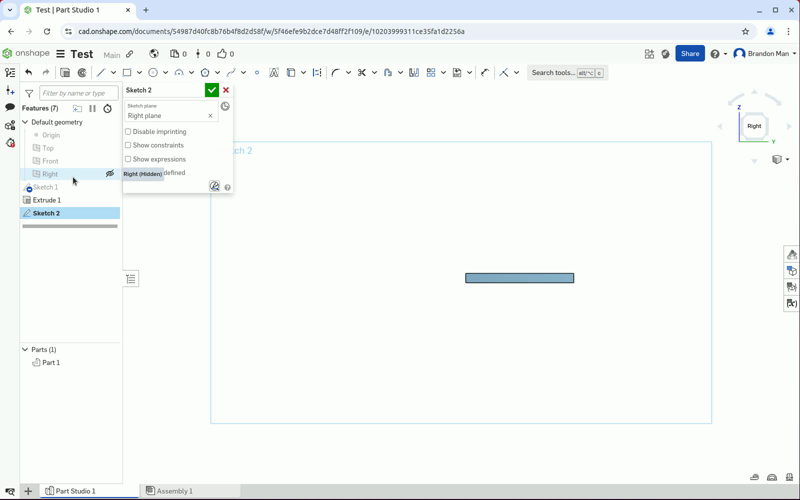
mouse_move(73, 352)
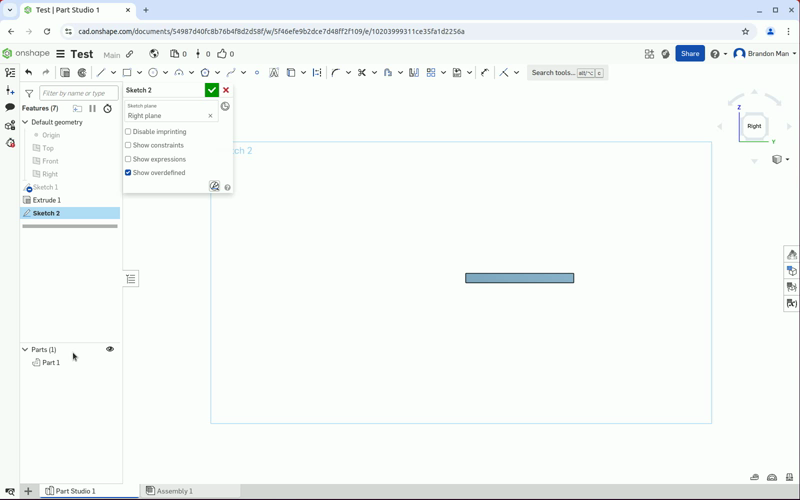
key(y)
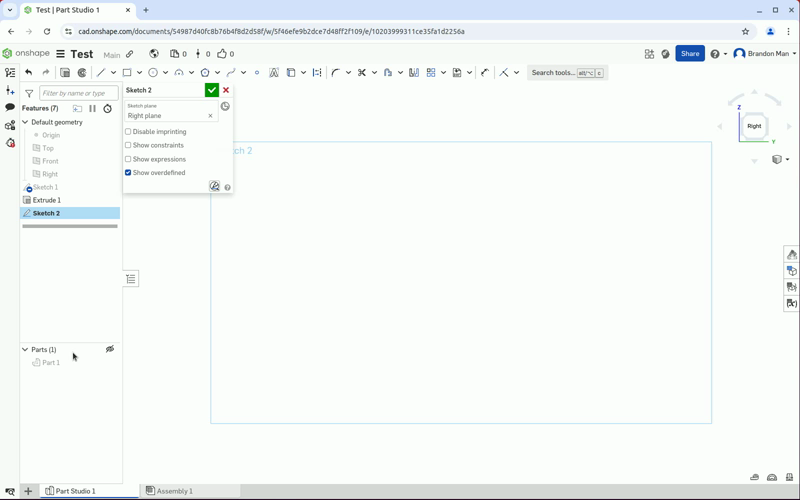
key(l)
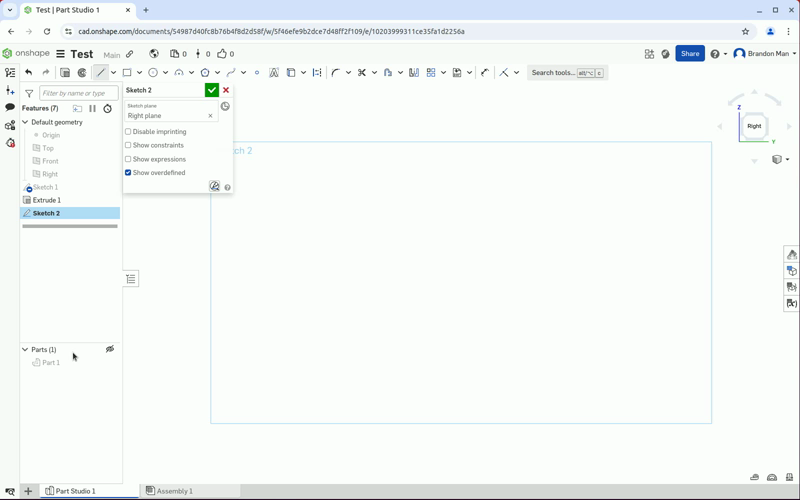
key_down(shift)
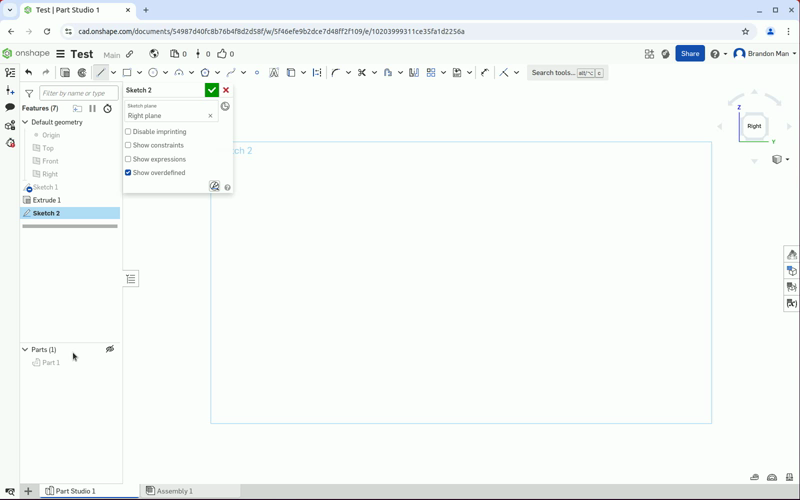
mouse_move(456, 273)
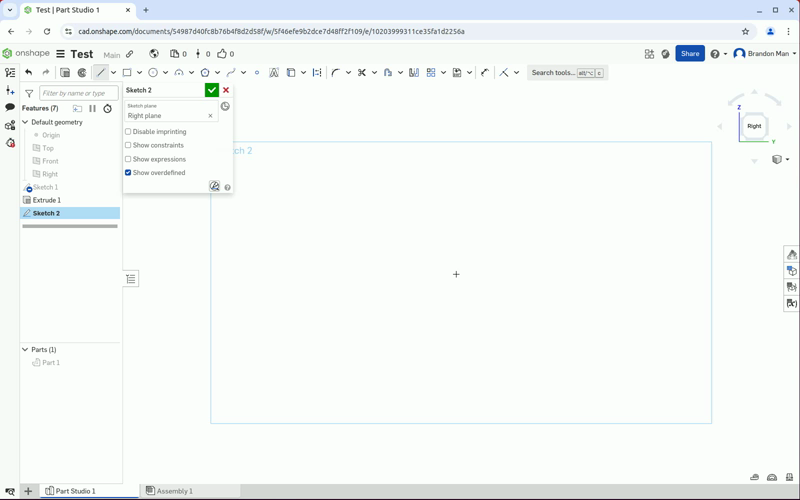
click(456, 273)
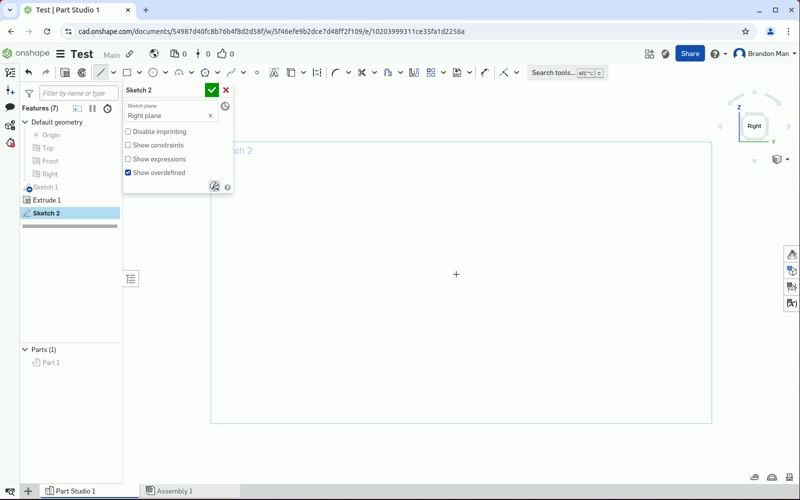
key_up(shift)
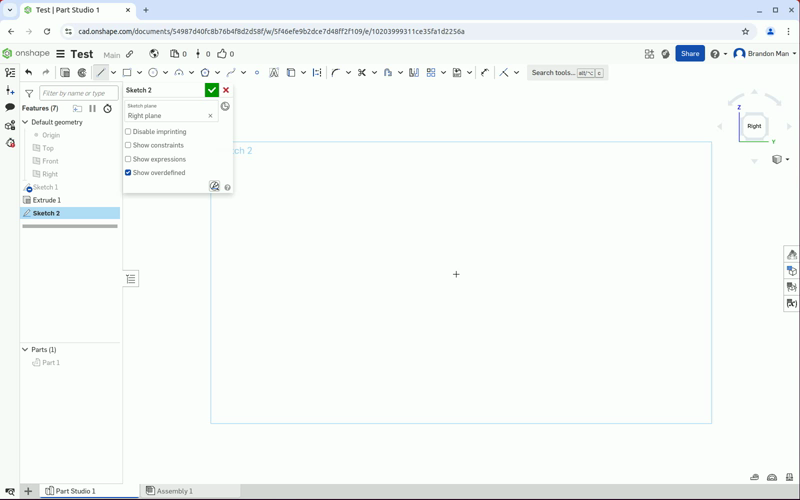
key_down(shift)
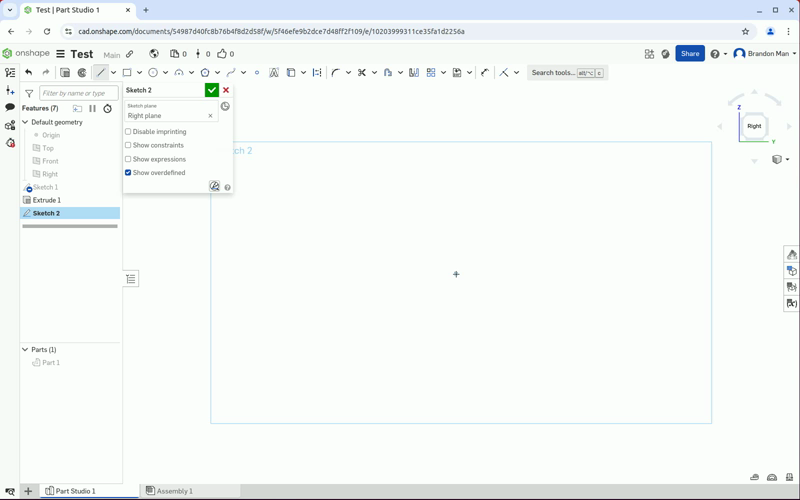
mouse_move(486, 273)
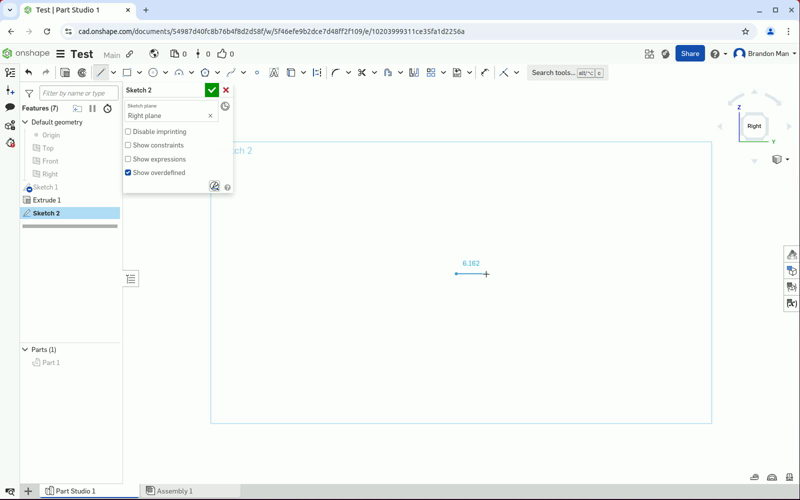
mouse_move(466, 273)
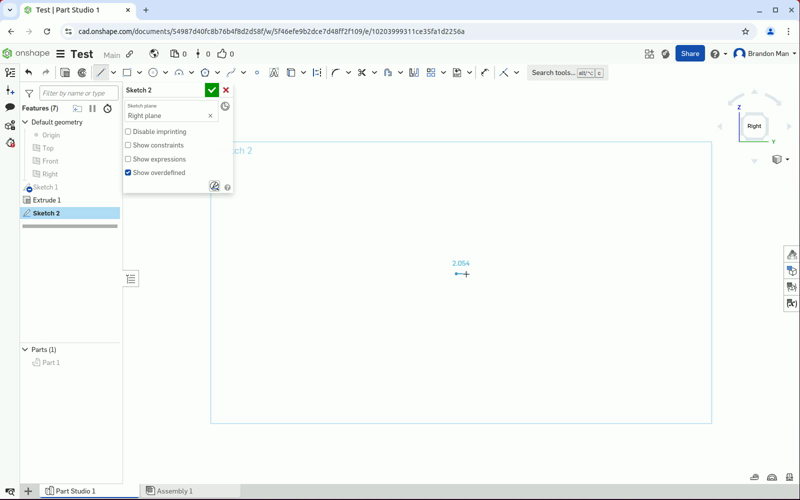
click(466, 273)
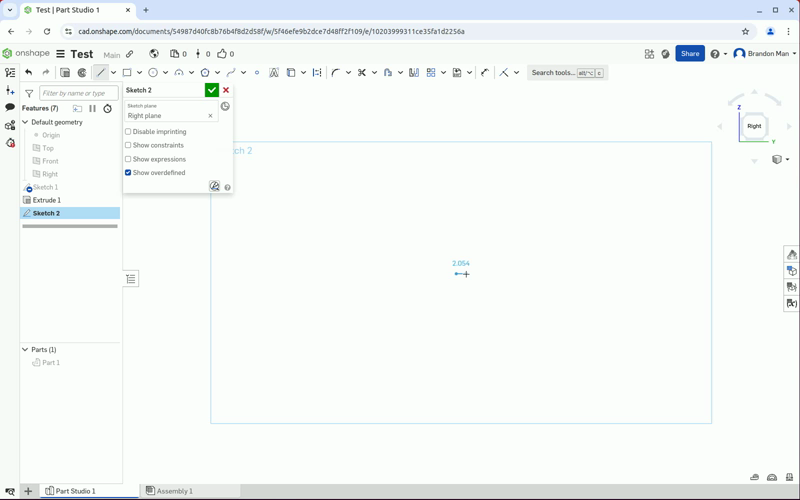
key_up(shift)
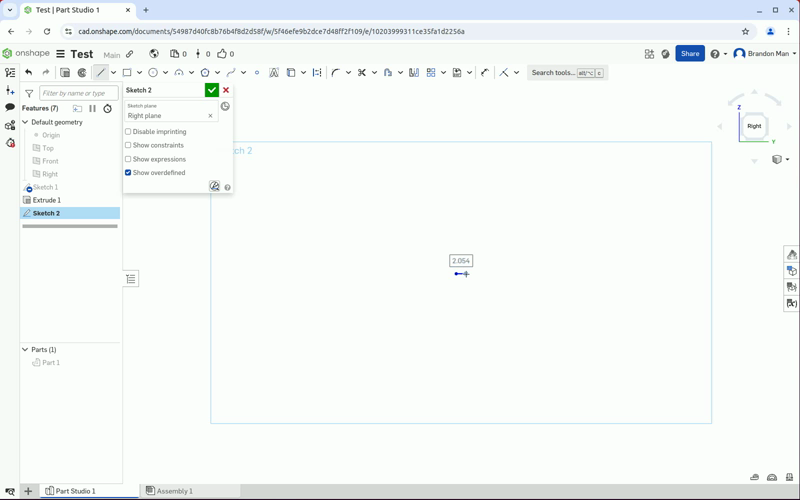
key_down(shift)
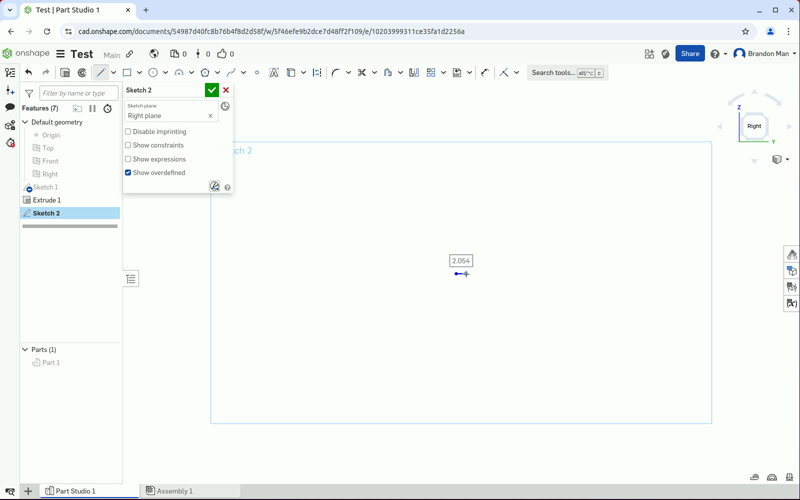
mouse_move(496, 273)
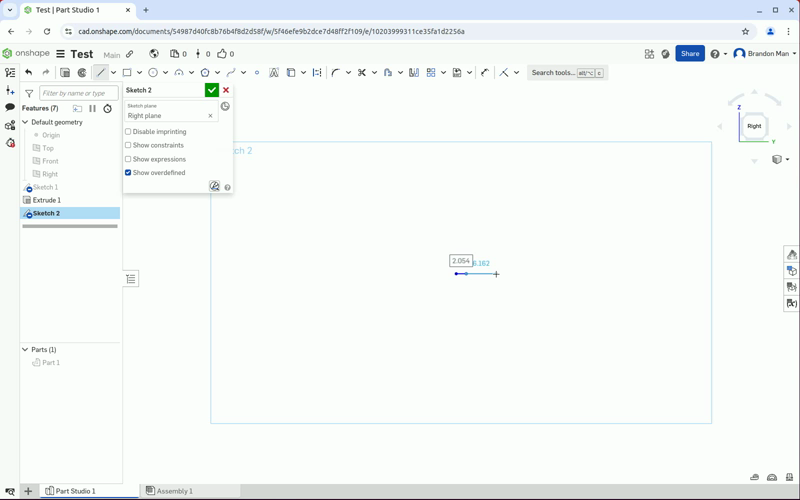
mouse_move(466, 258)
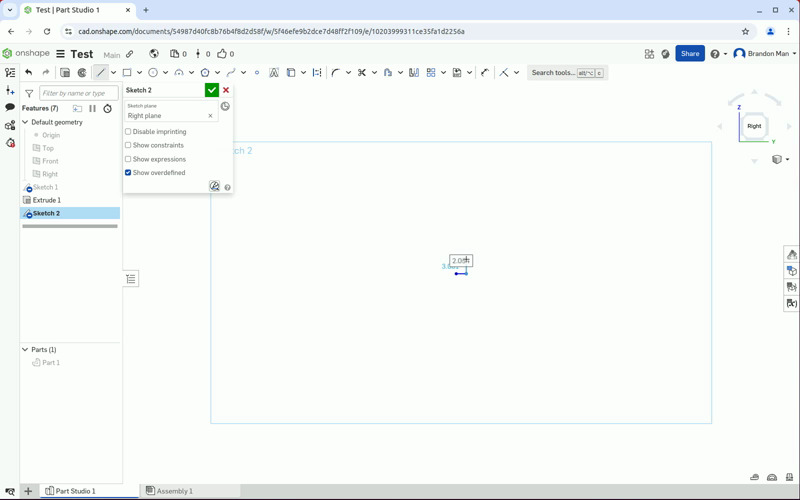
click(466, 258)
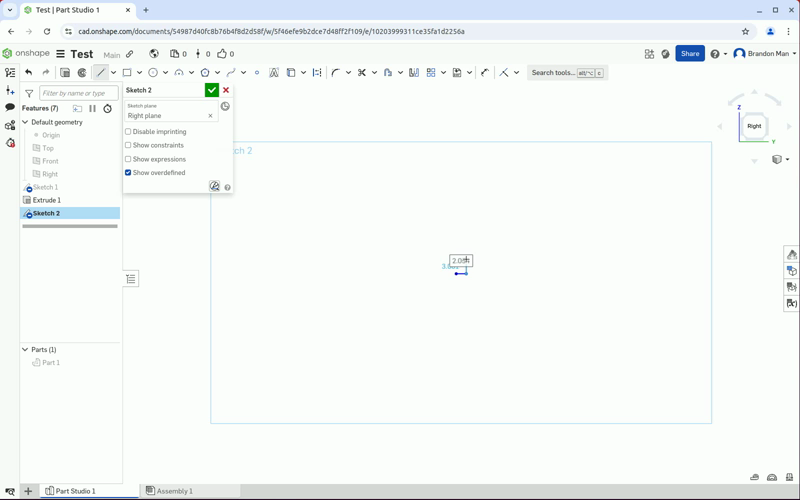
key_up(shift)
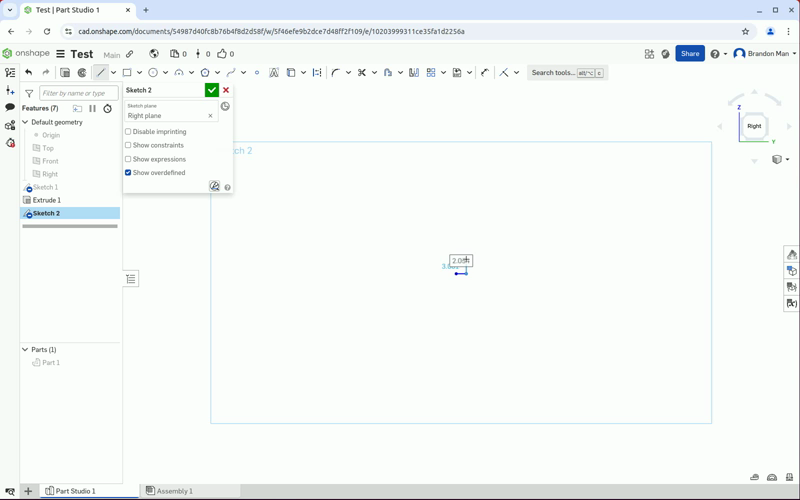
key_down(shift)
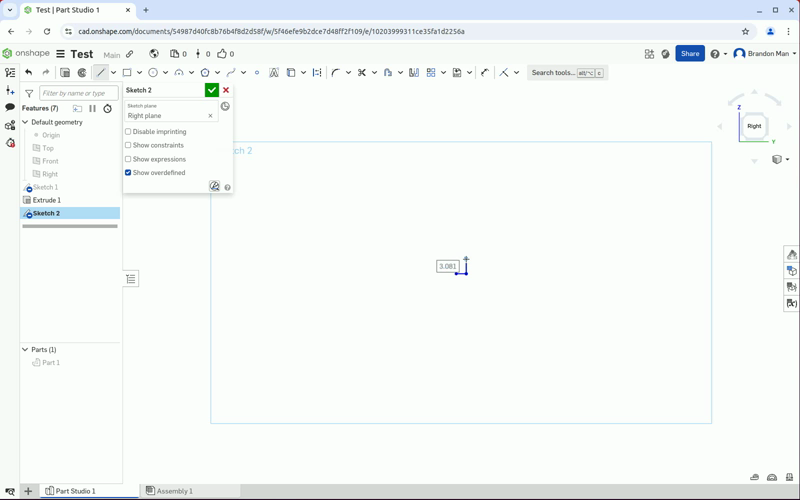
mouse_move(496, 258)
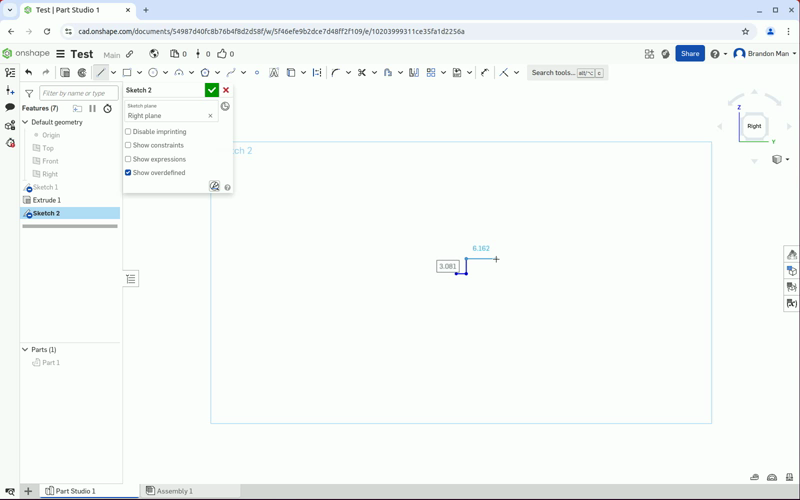
mouse_move(456, 258)
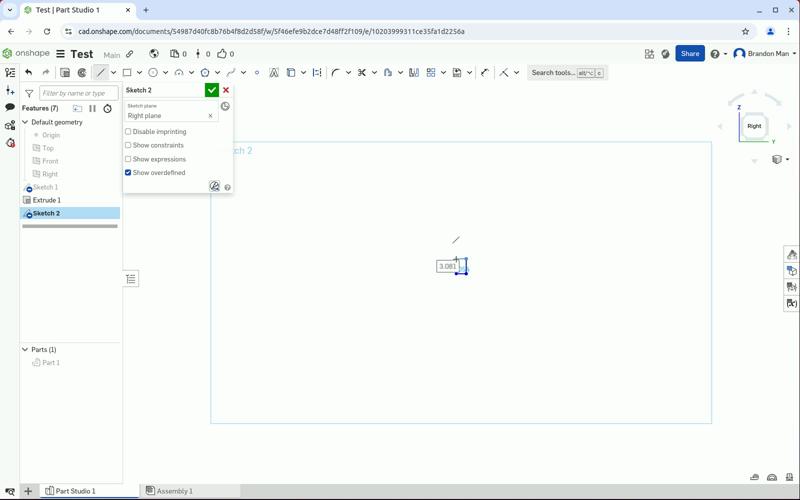
click(456, 258)
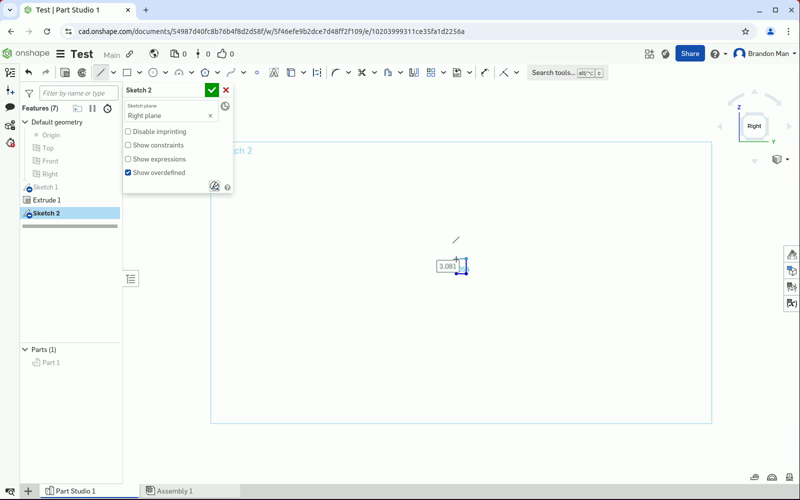
key_up(shift)
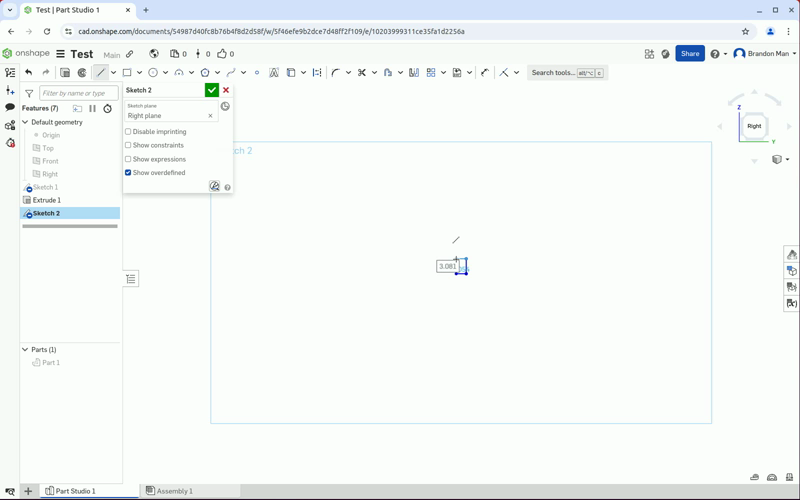
mouse_move(486, 258)
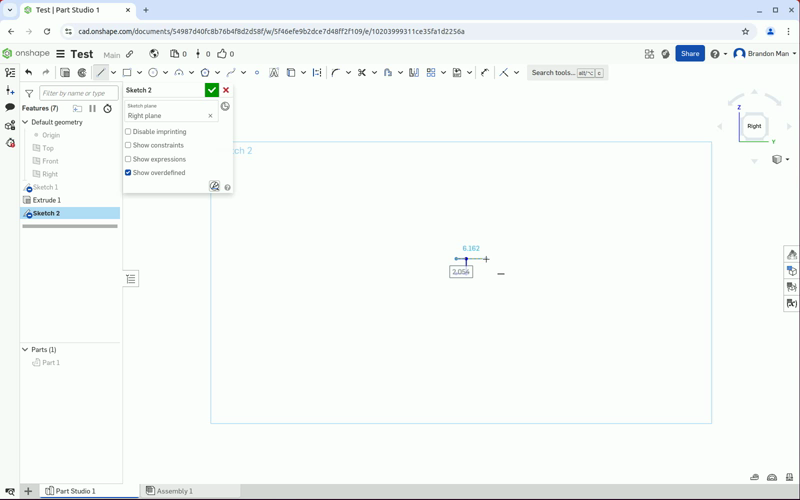
key_down(shift)
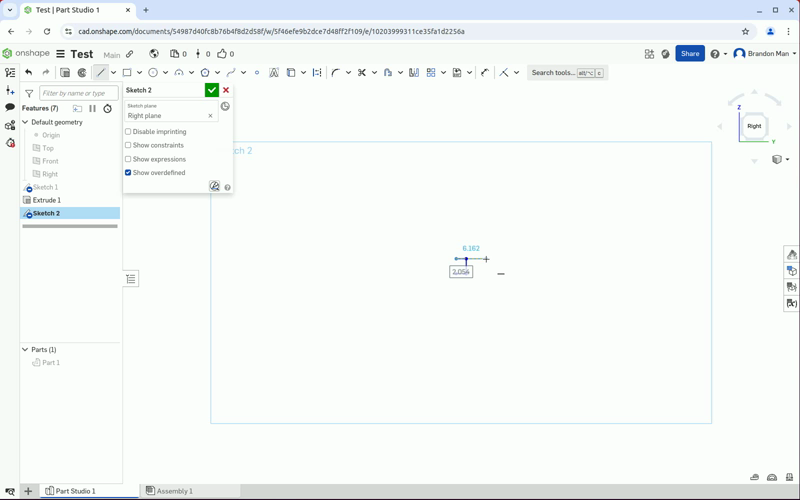
mouse_move(456, 273)
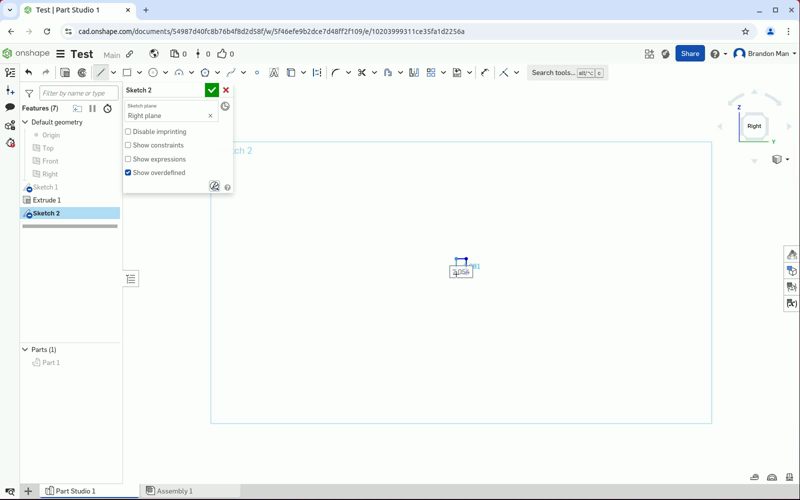
key_up(shift)
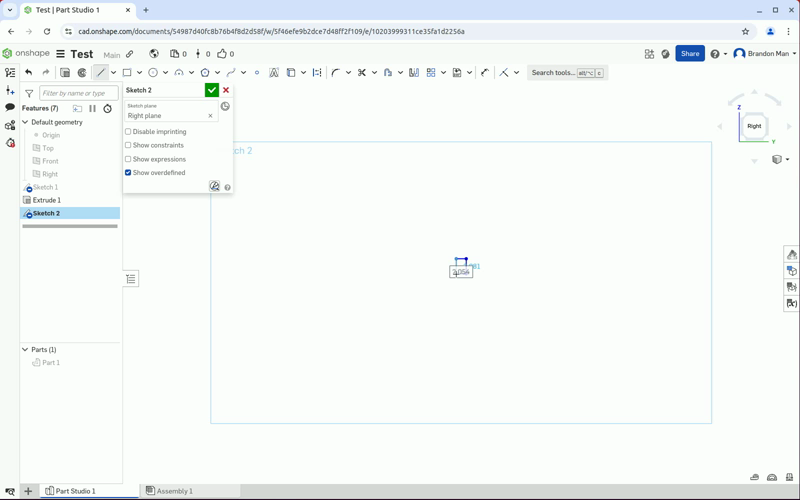
click(456, 273)
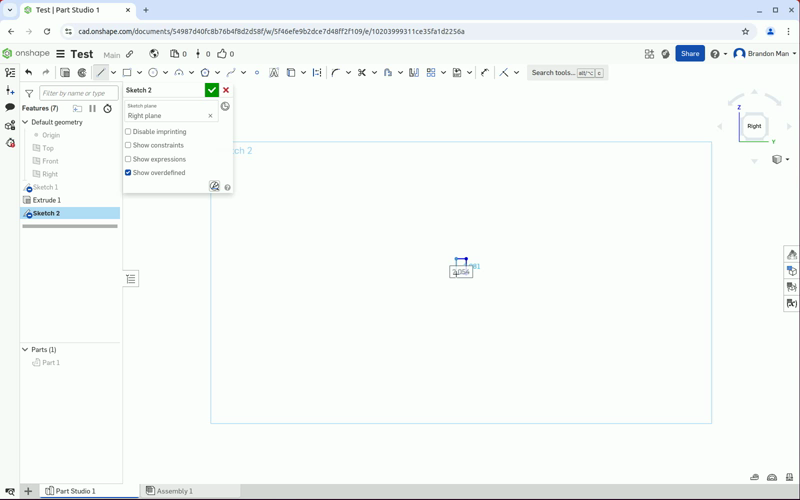
key(esc)
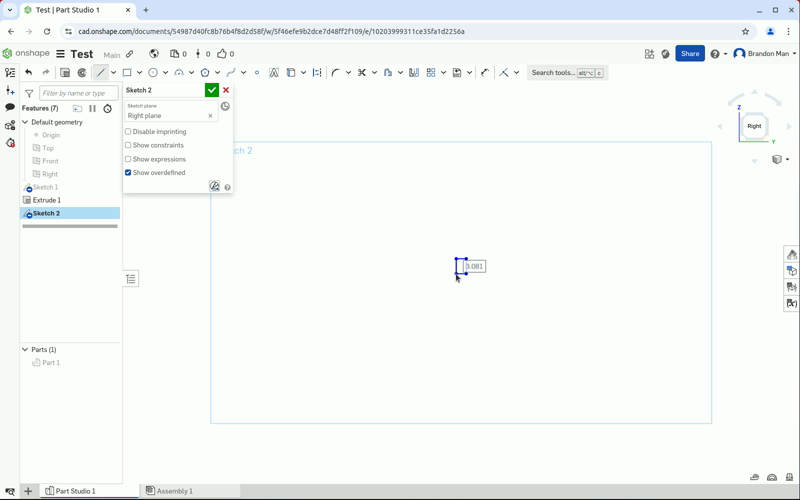
mouse_move(462, 270)
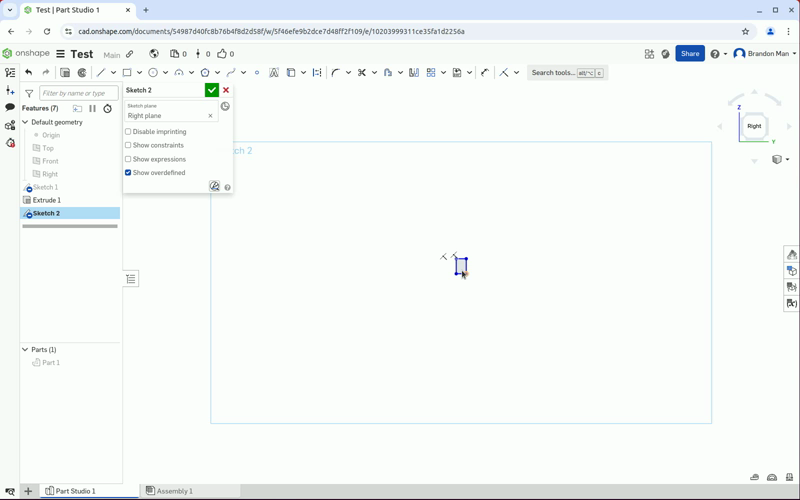
scroll(6)
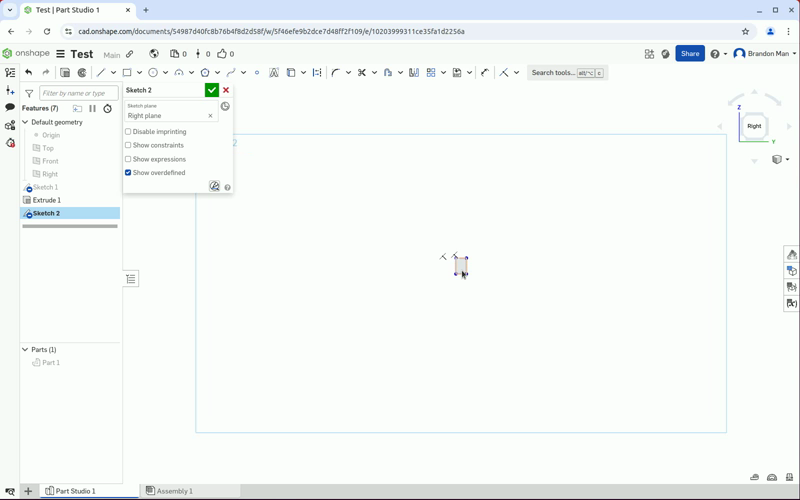
scroll(6)
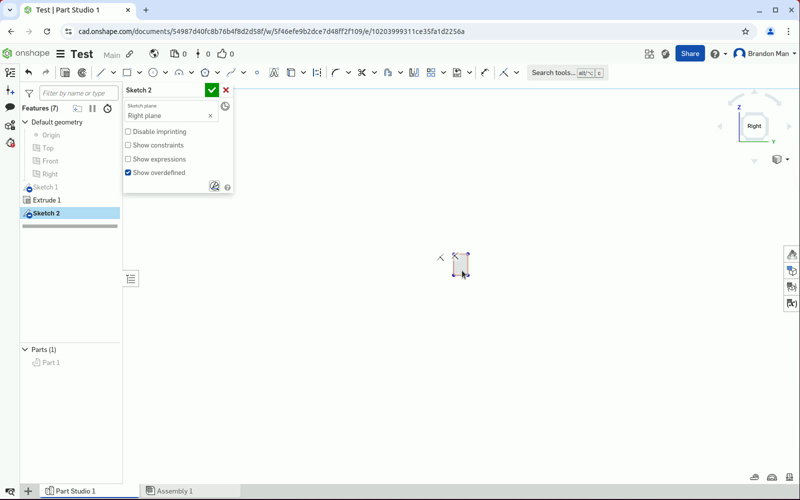
scroll(6)
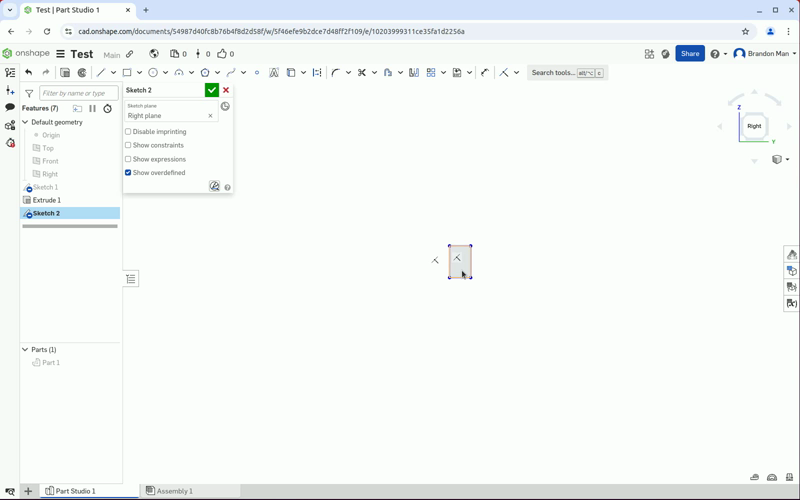
scroll(6)
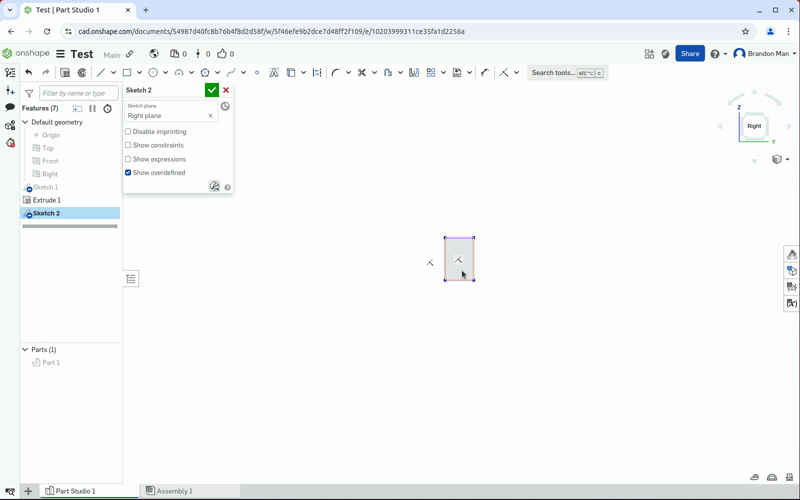
scroll(6)
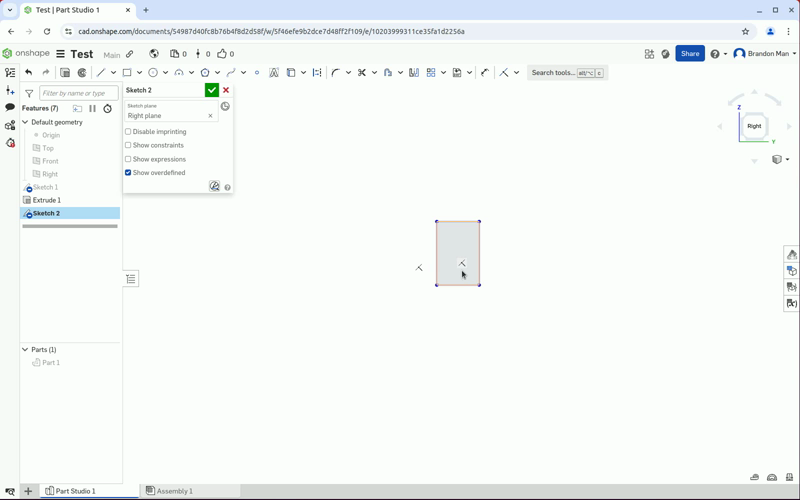
scroll(6)
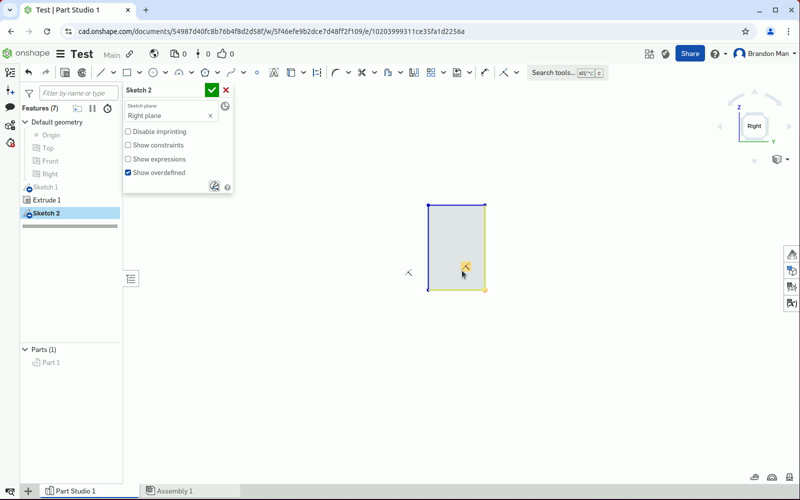
scroll(6)
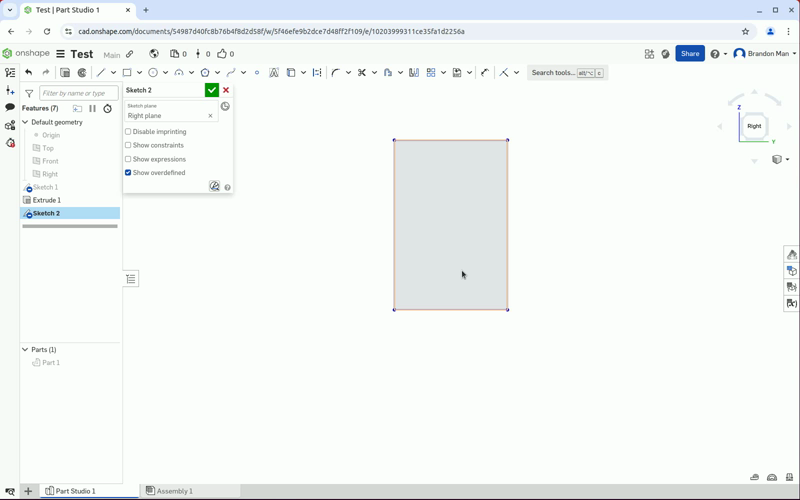
click(462, 270)
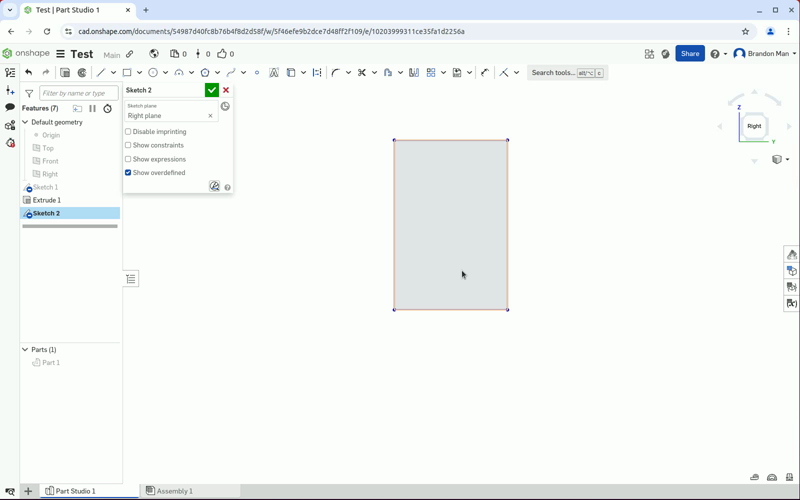
scroll(-6)
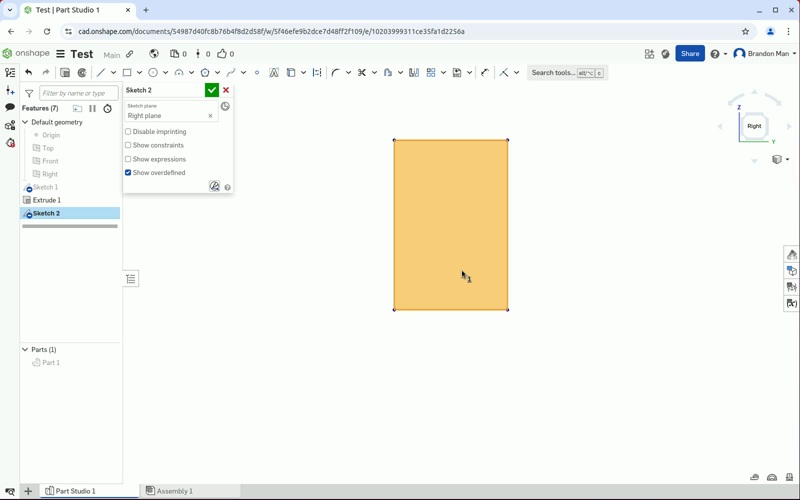
scroll(-6)
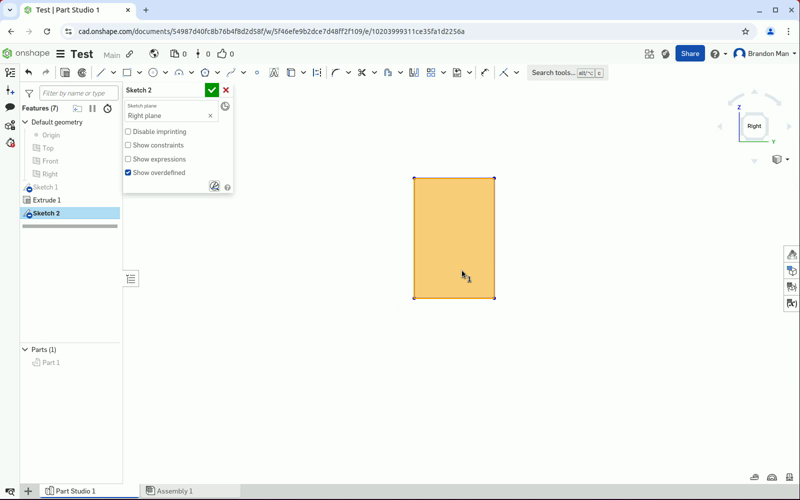
scroll(-6)
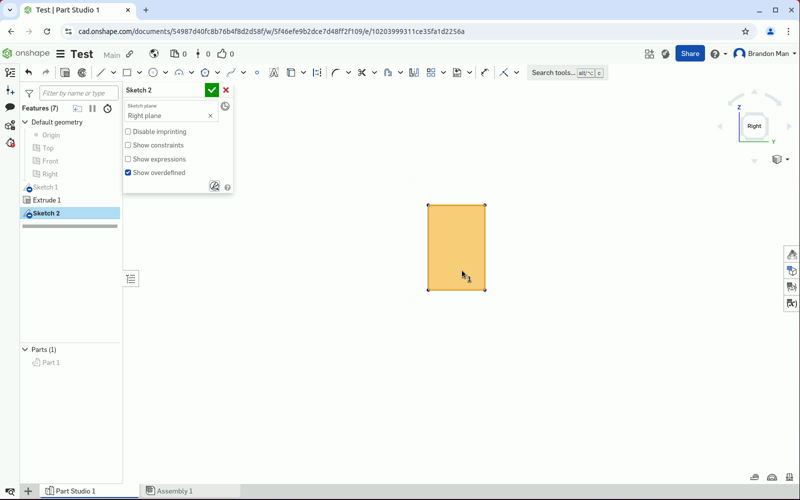
scroll(-6)
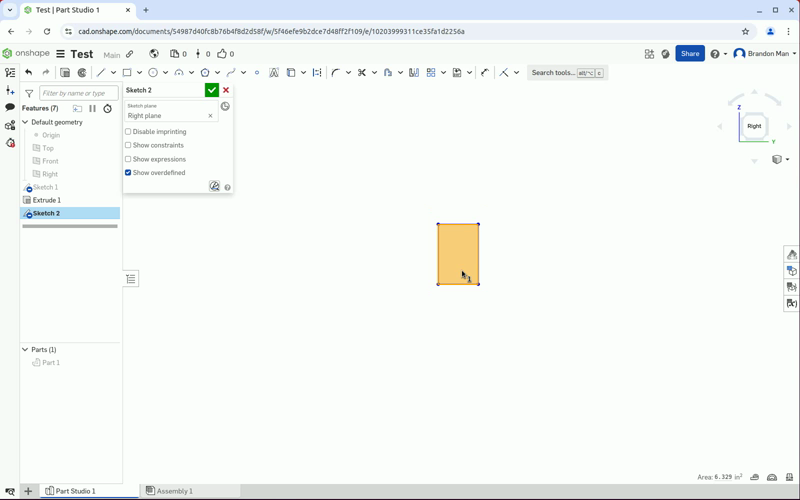
scroll(-6)
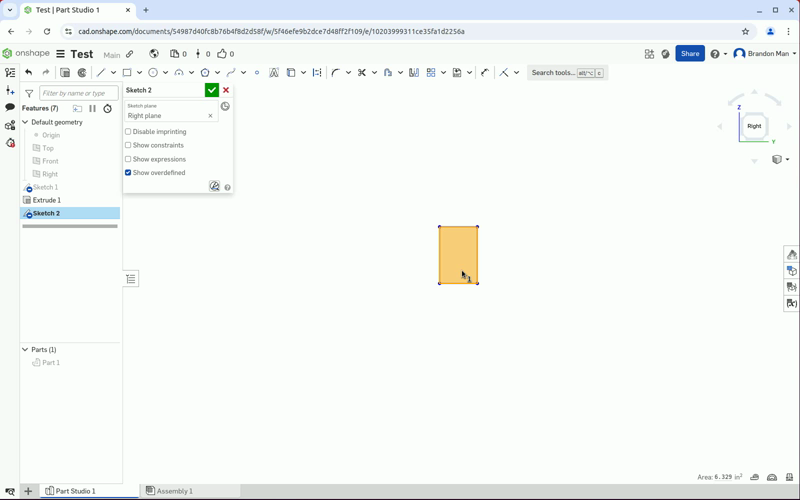
scroll(-6)
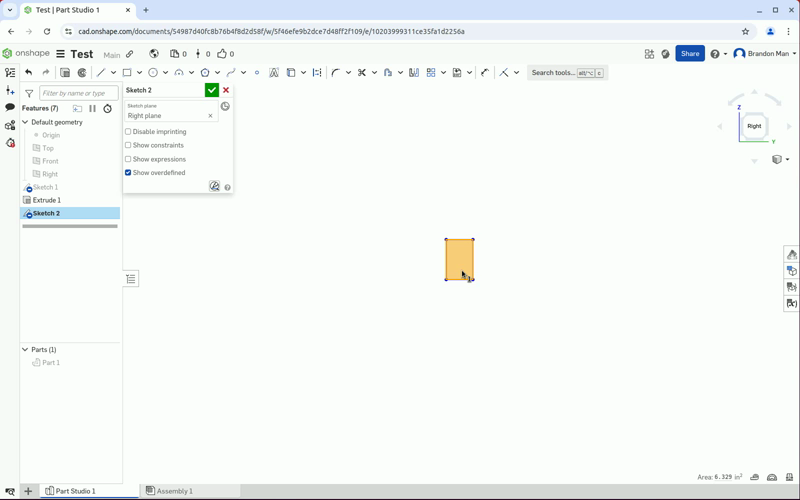
scroll(-6)
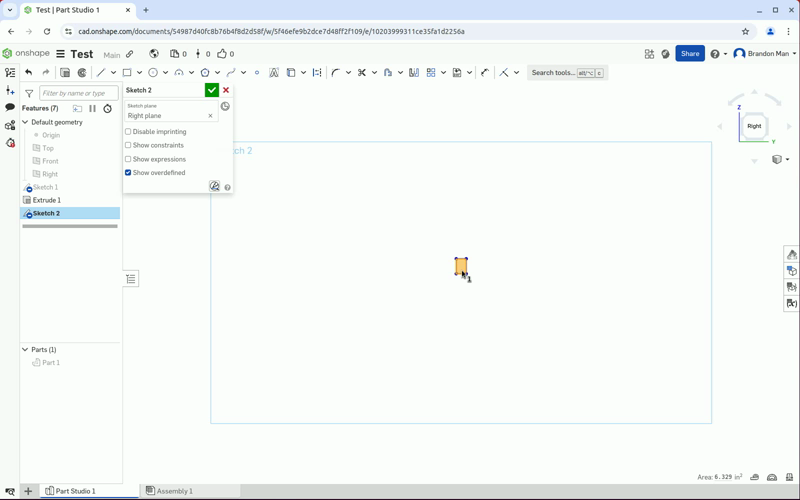
mouse_move(73, 352)
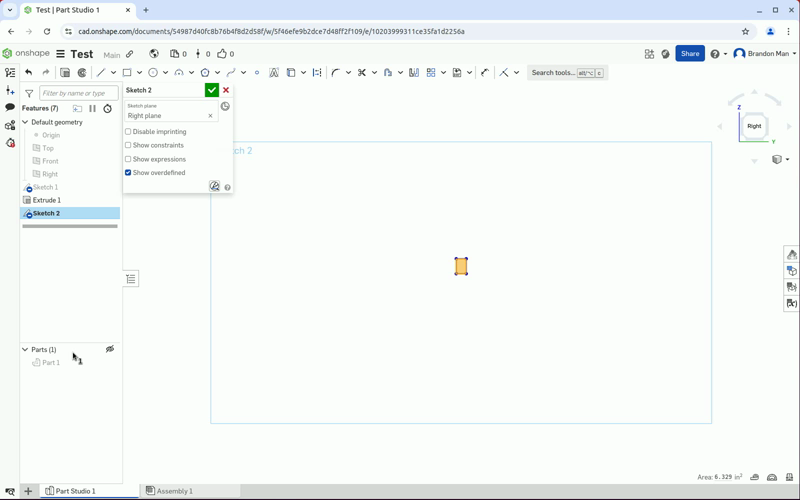
key(shift+y)
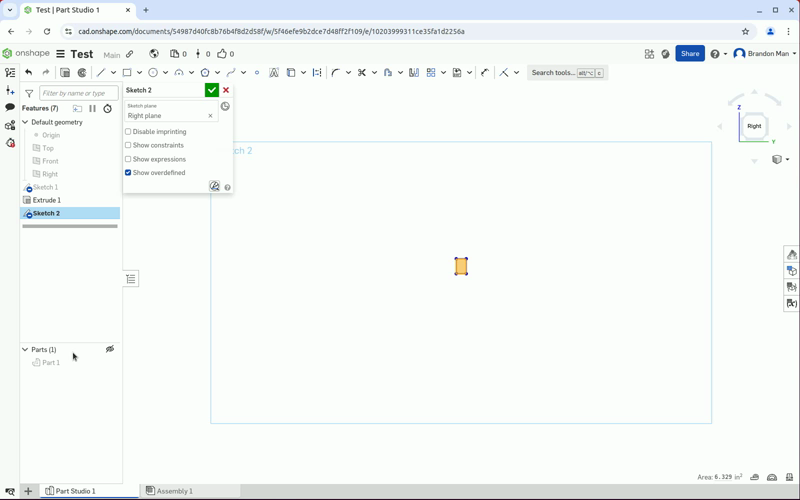
key(shift+e)
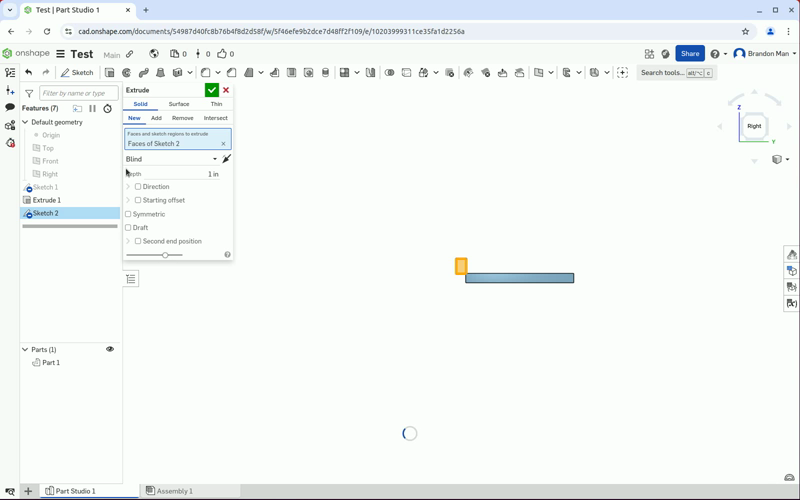
mouse_move(143, 106)
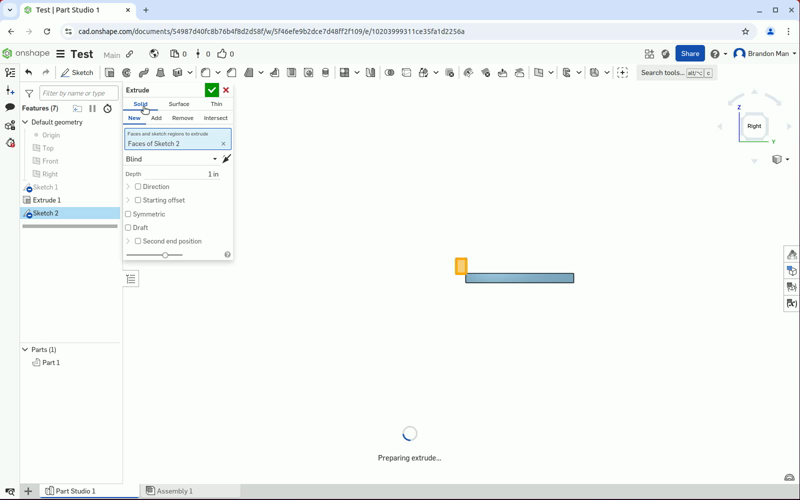
click(143, 106)
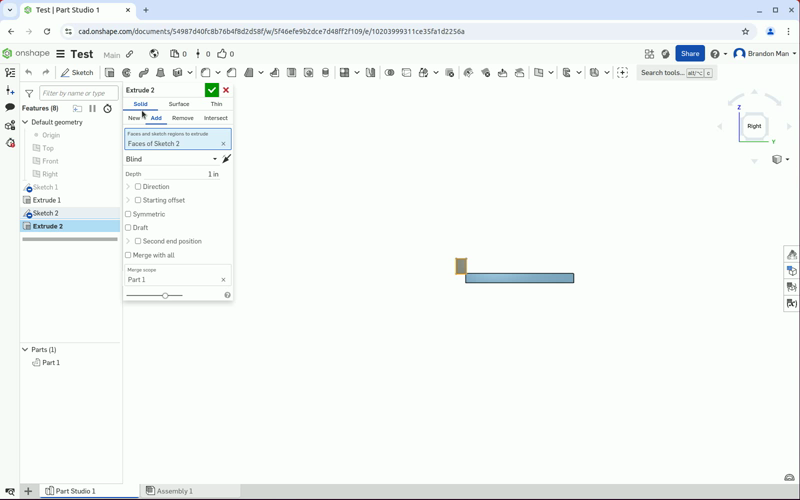
mouse_move(137, 120)
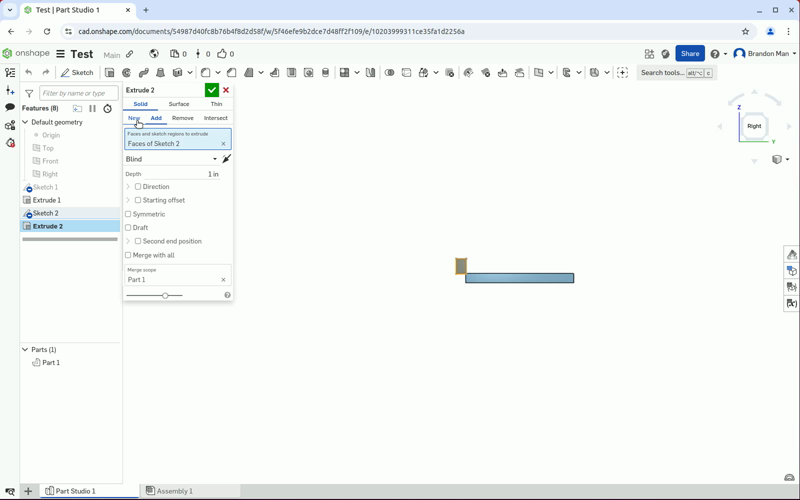
click(137, 120)
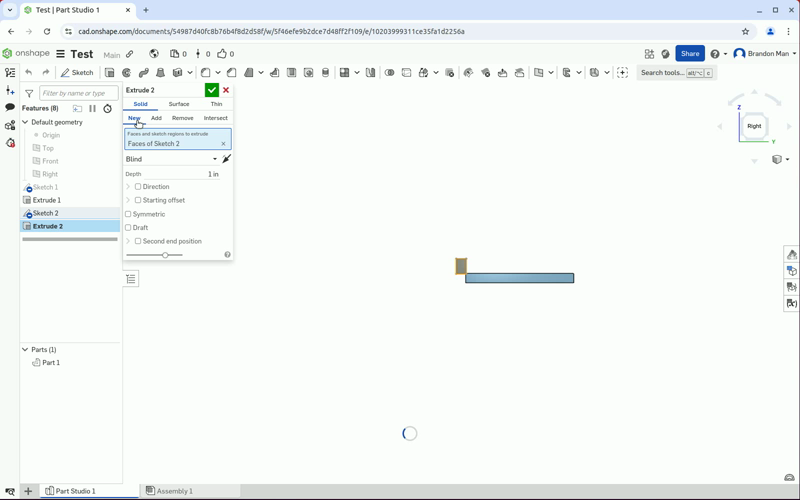
key(tab, 4)
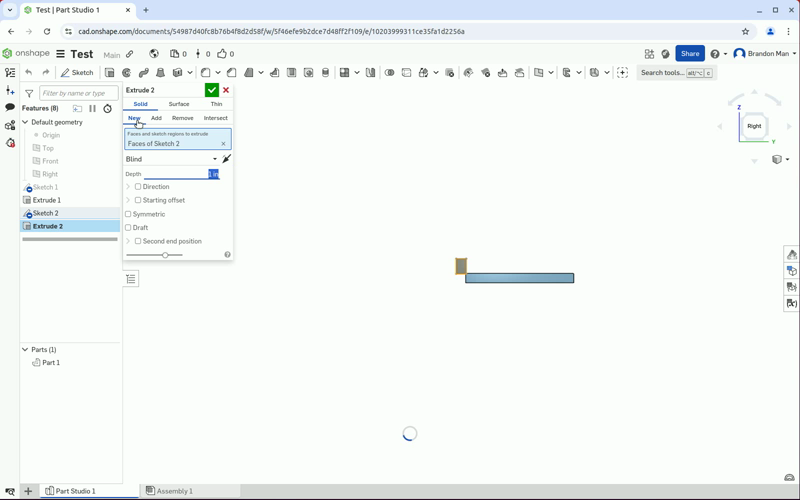
text(3.611)
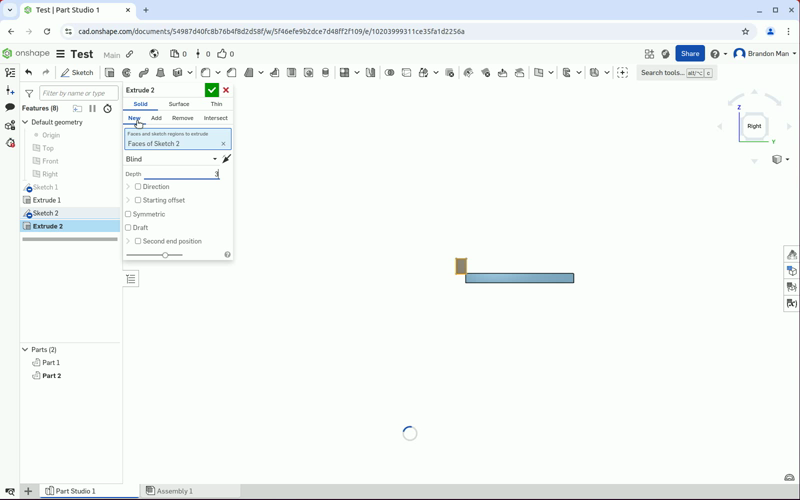
key(tab, 3)
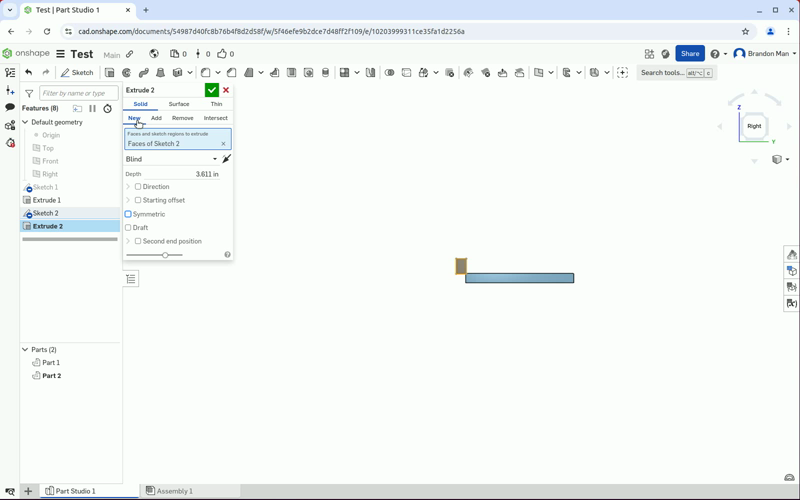
key(tab, 2)
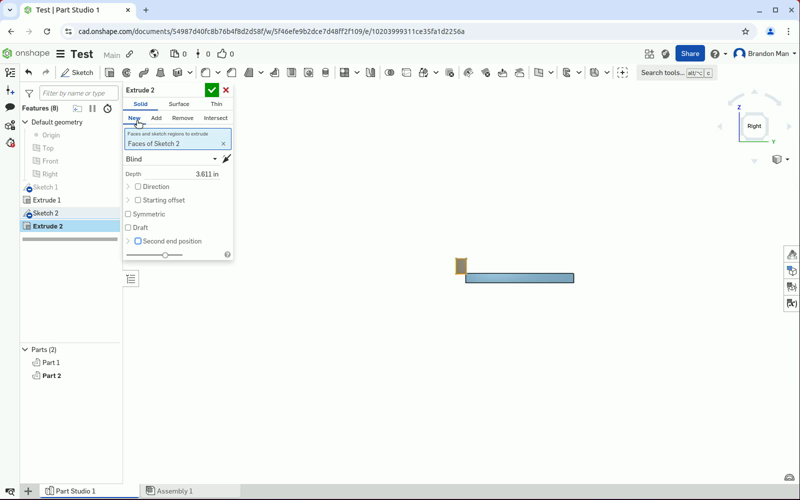
key(space)
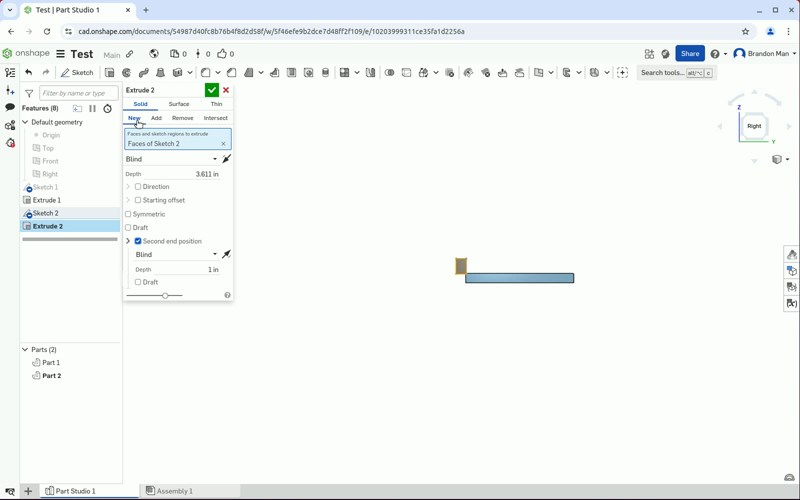
key(tab, 3)
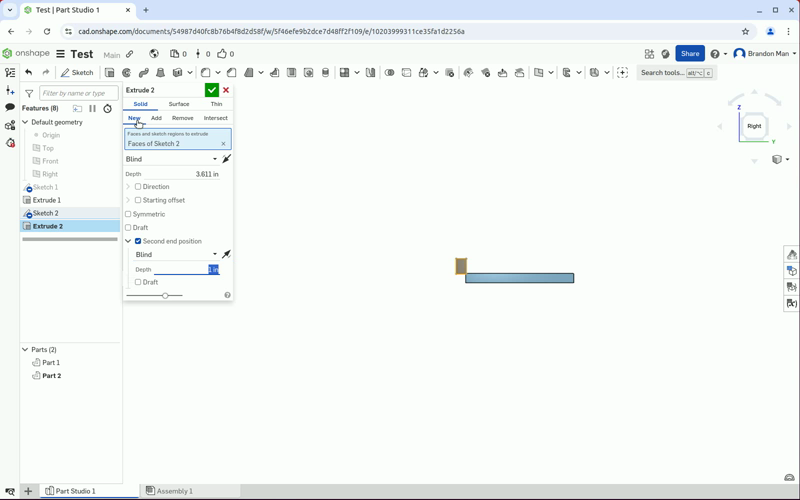
text(7.462)
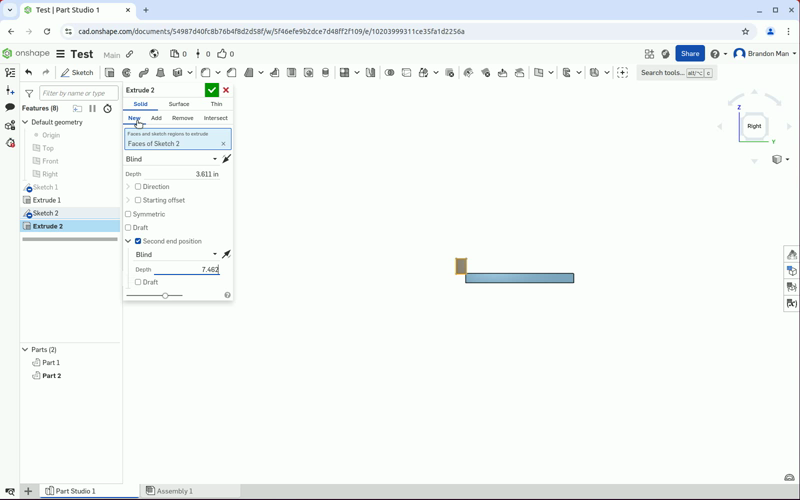
key(enter)
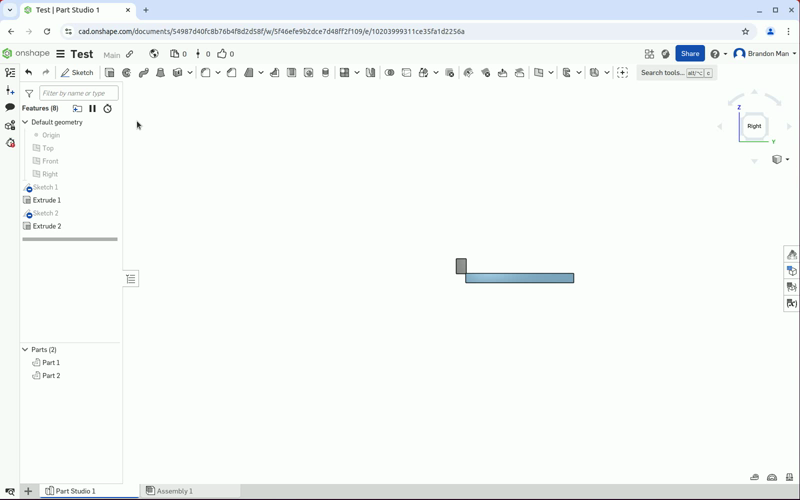
key(shift+h)
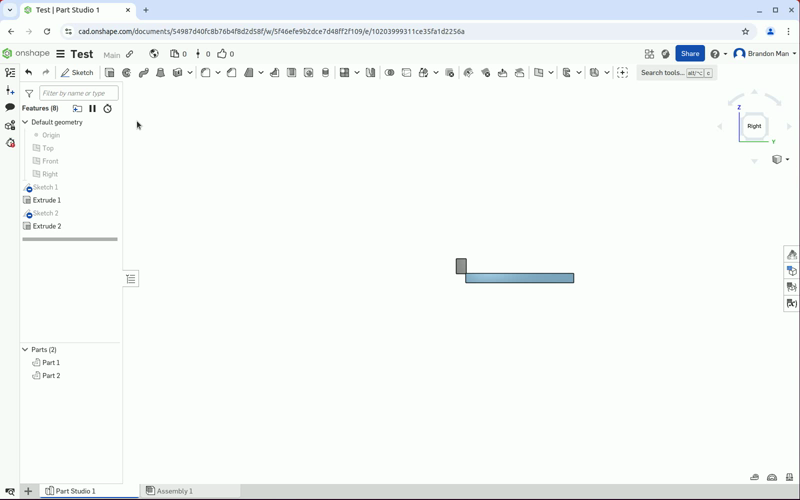
key(shift+h)
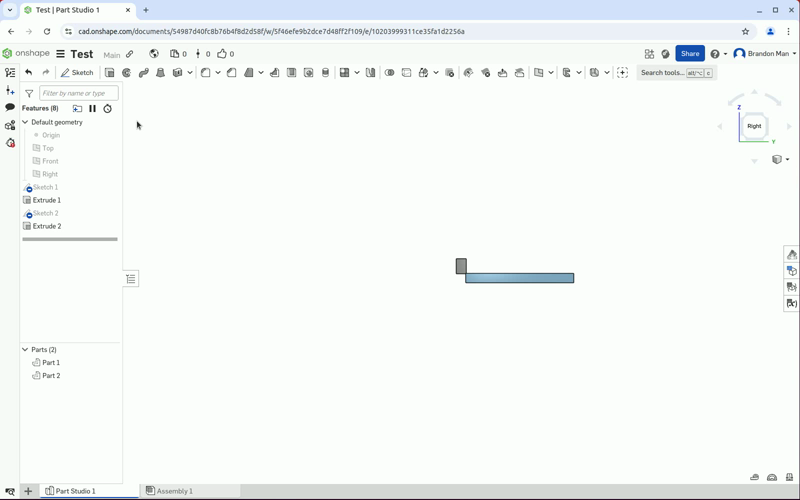
mouse_move(73, 189)
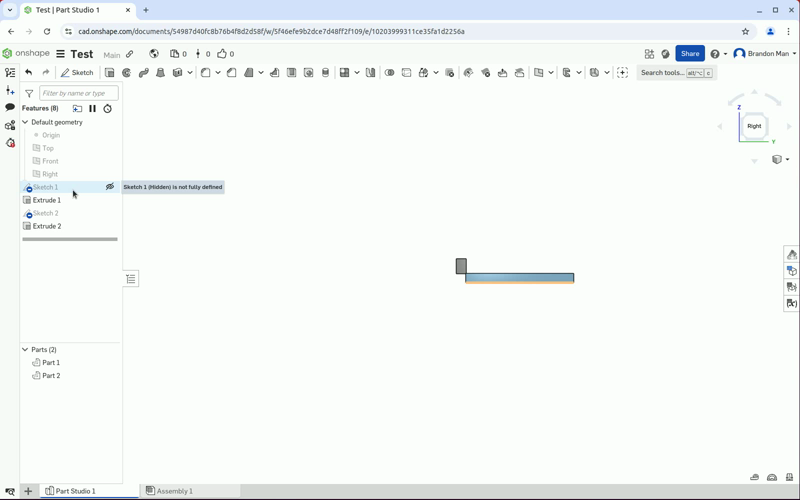
click(73, 189)
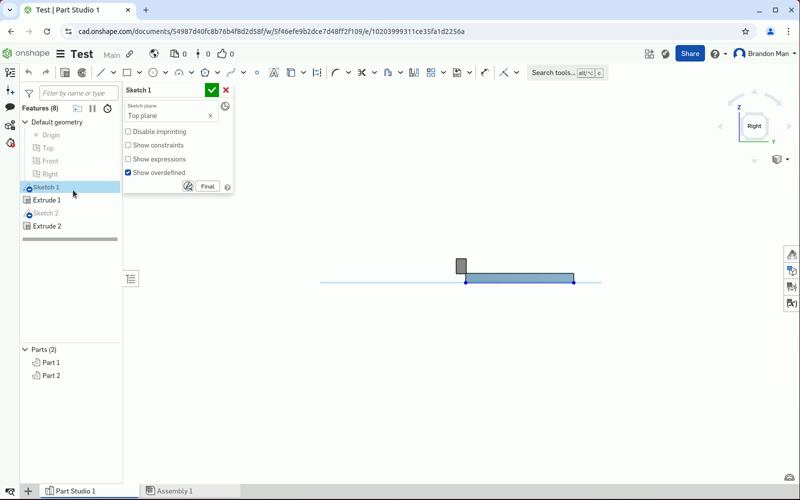
mouse_move(229, 92)
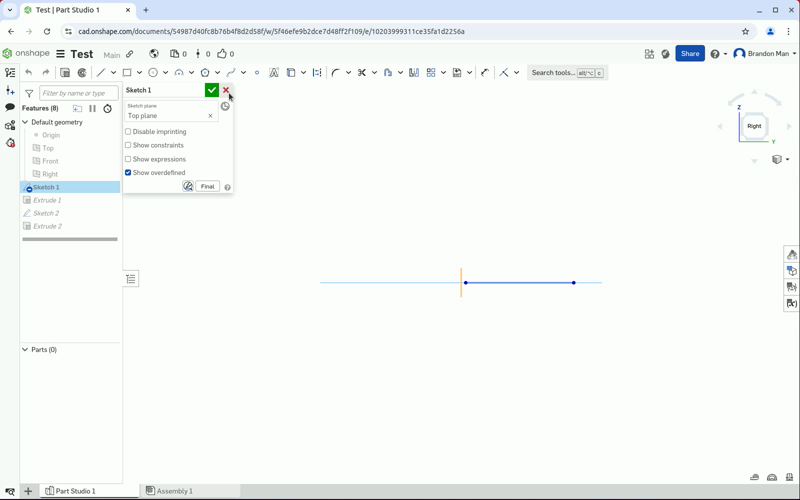
click(229, 92)
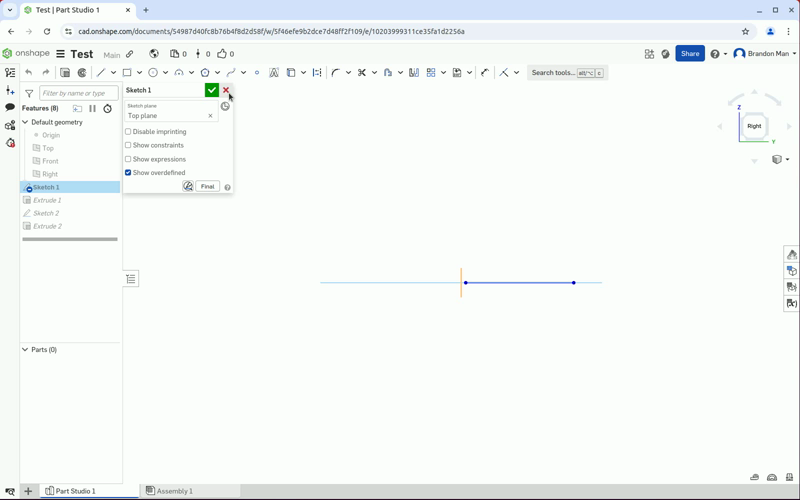
key(shift+s)
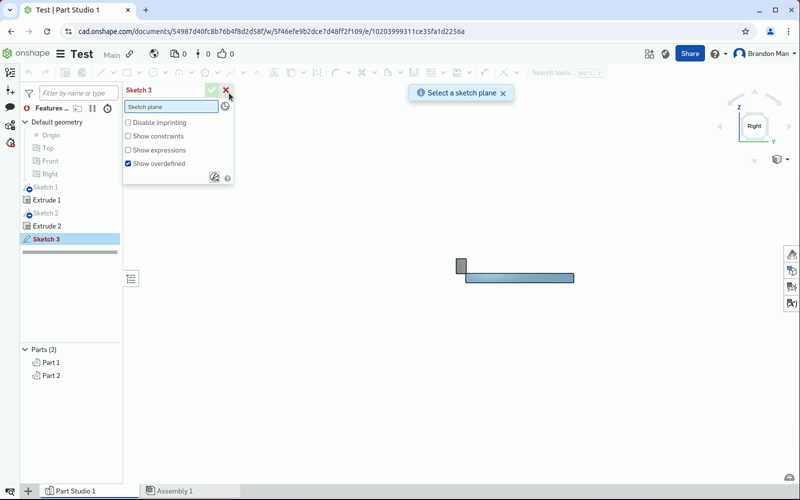
mouse_move(73, 176)
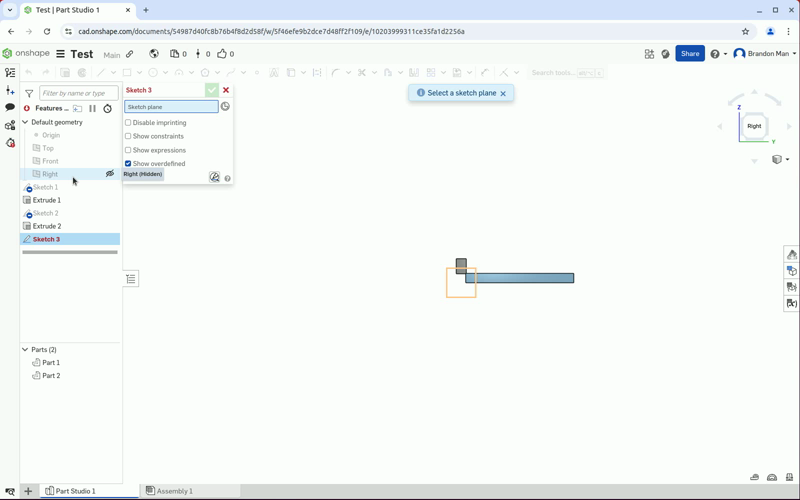
click(73, 176)
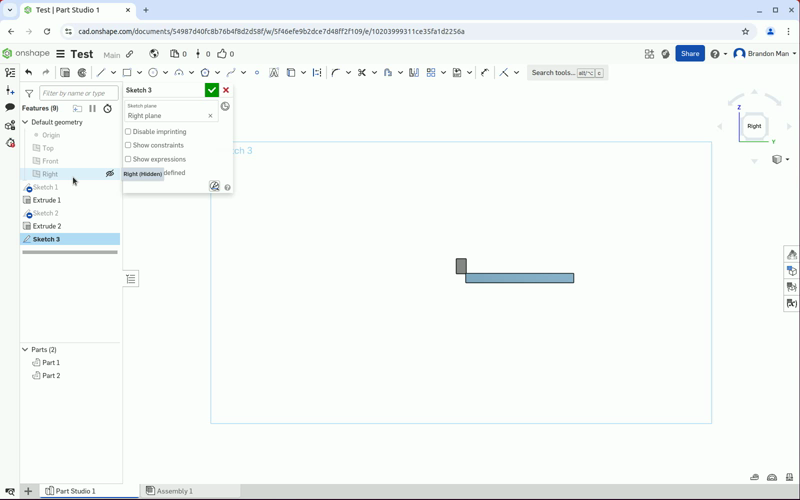
mouse_move(73, 352)
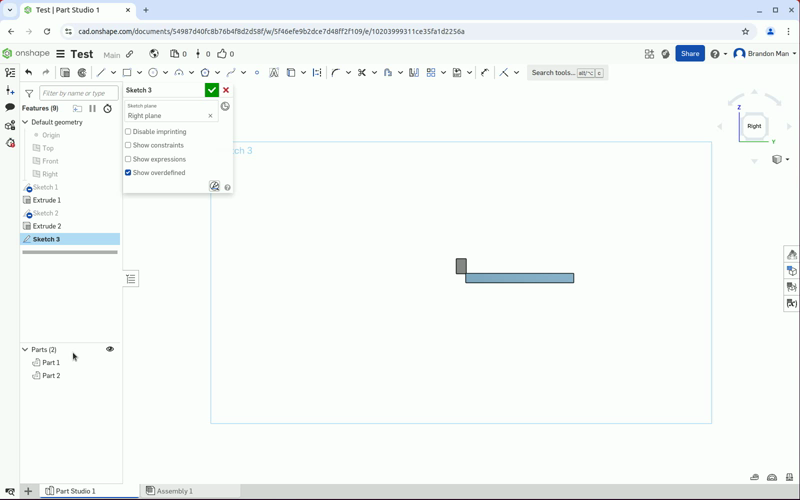
key(y)
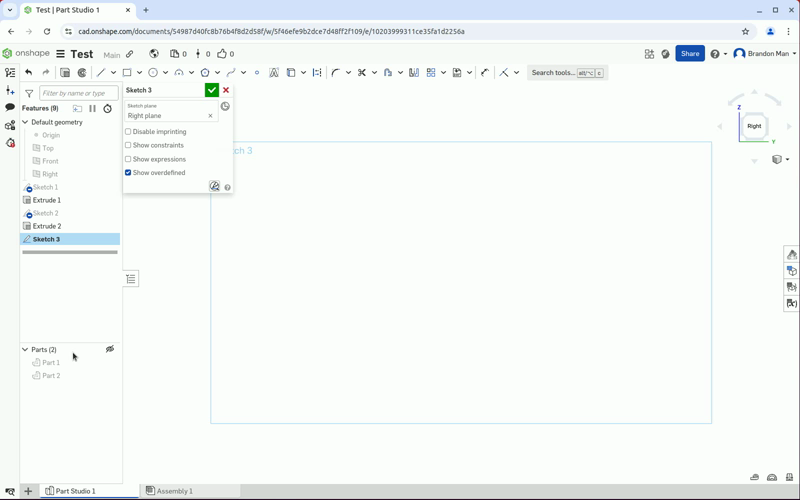
key(l)
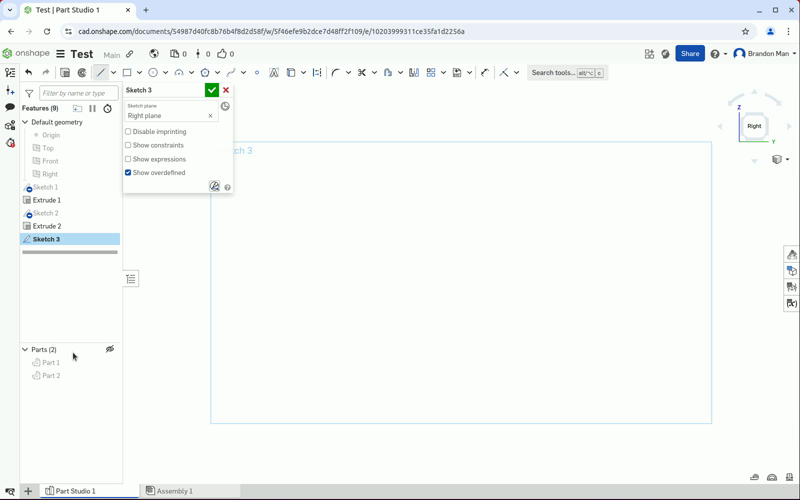
key_down(shift)
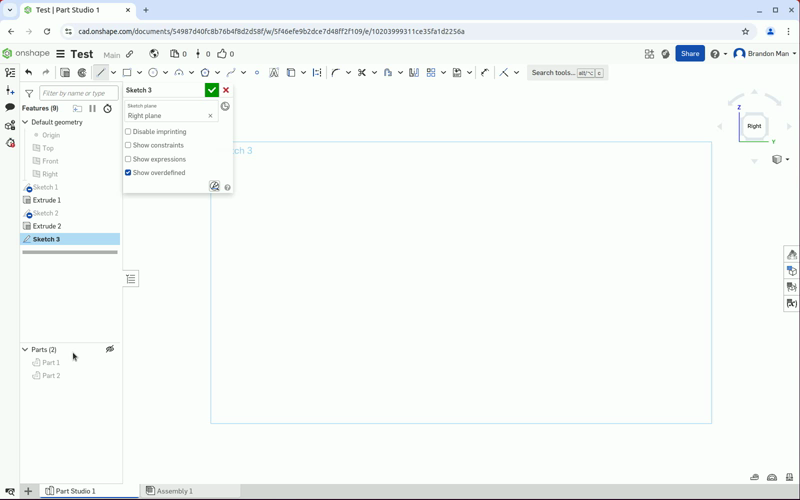
mouse_move(456, 297)
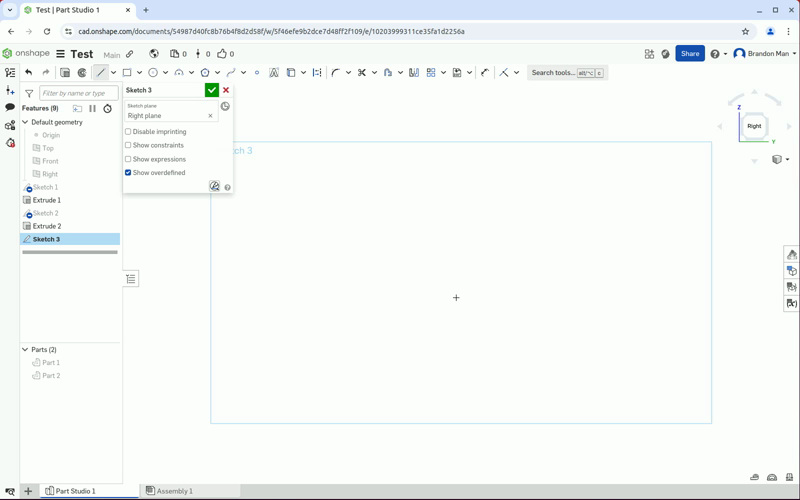
click(456, 297)
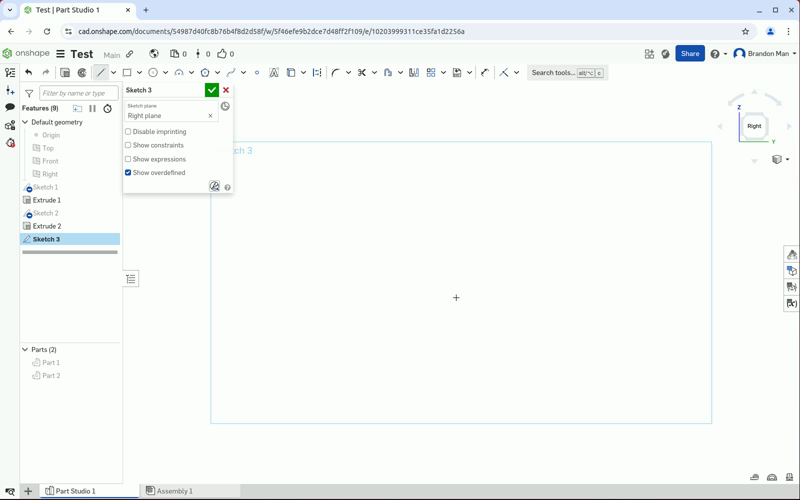
key_up(shift)
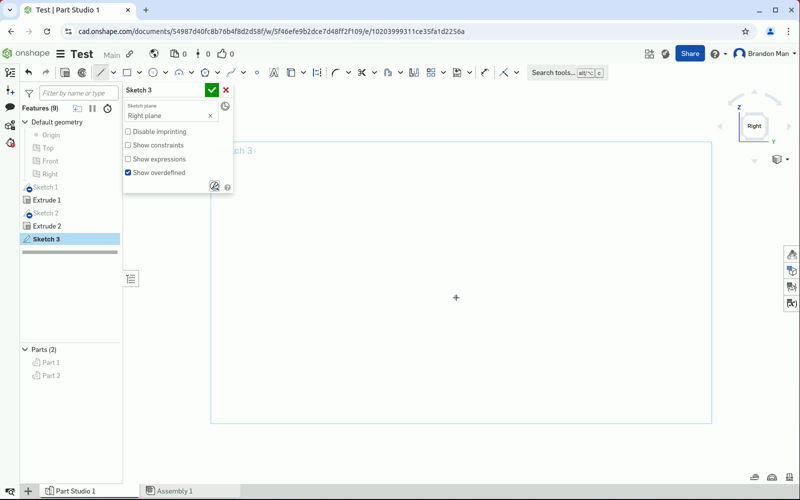
key_down(shift)
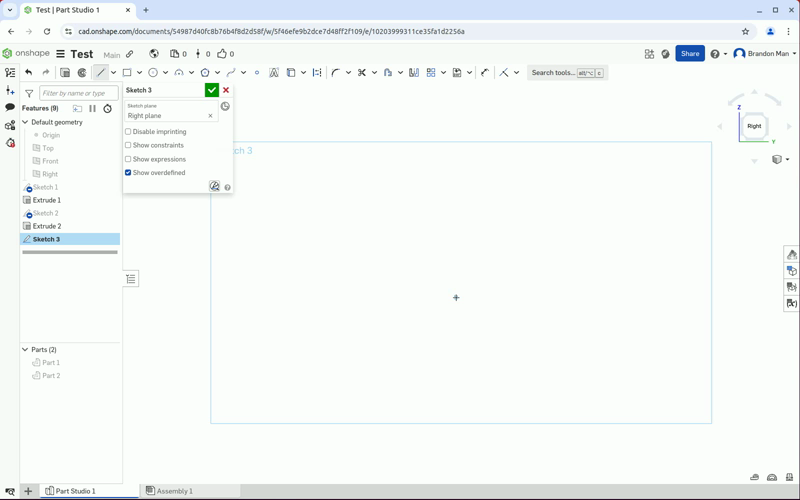
mouse_move(486, 297)
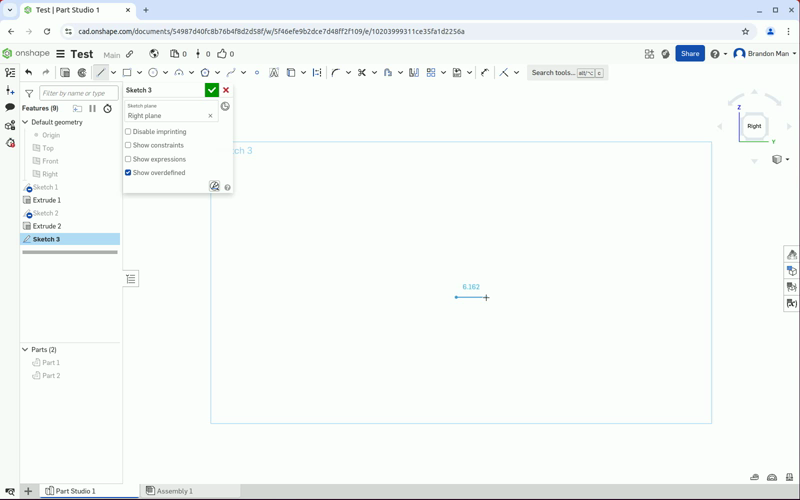
mouse_move(466, 297)
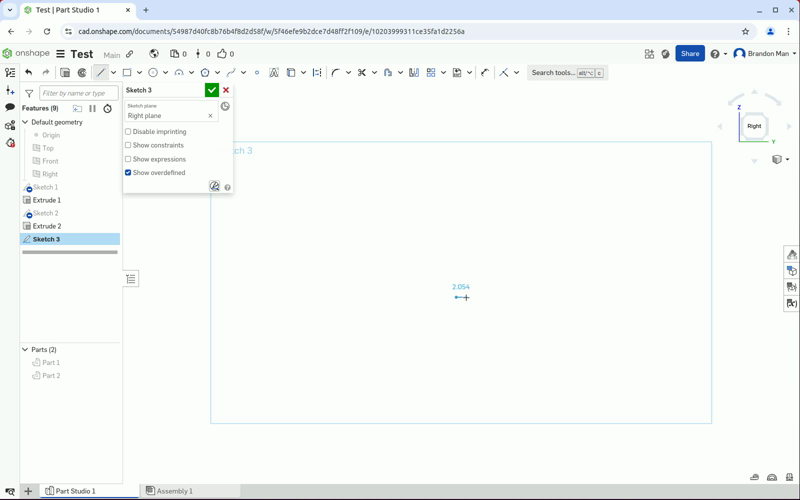
click(466, 297)
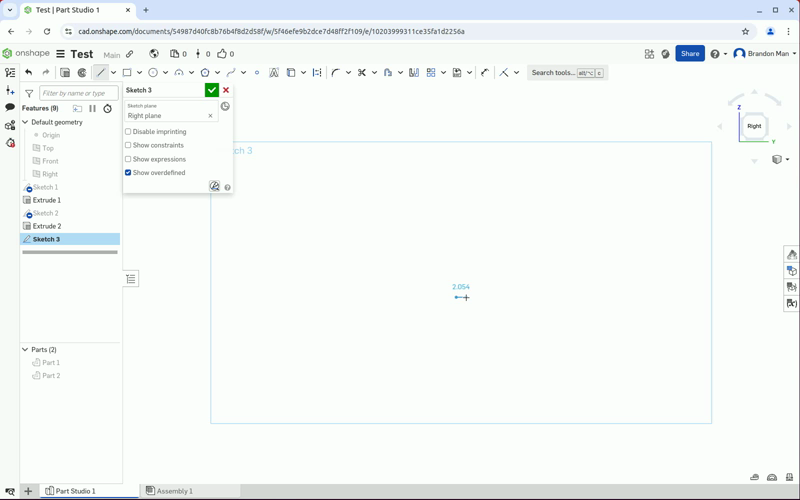
key_up(shift)
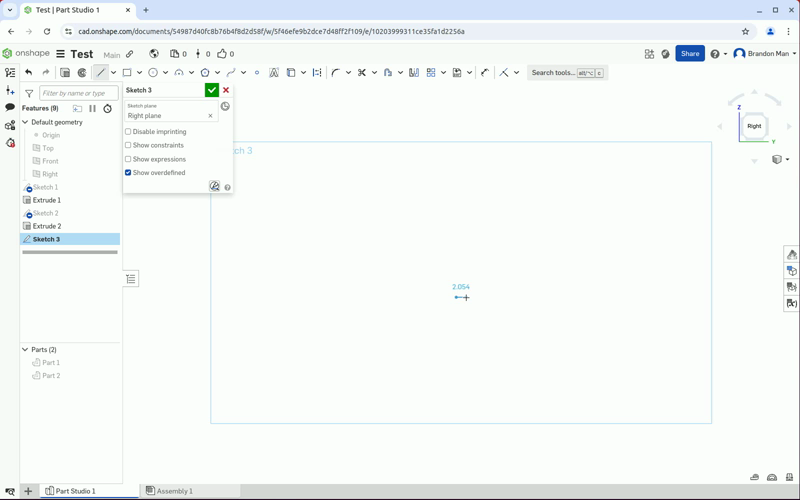
key_down(shift)
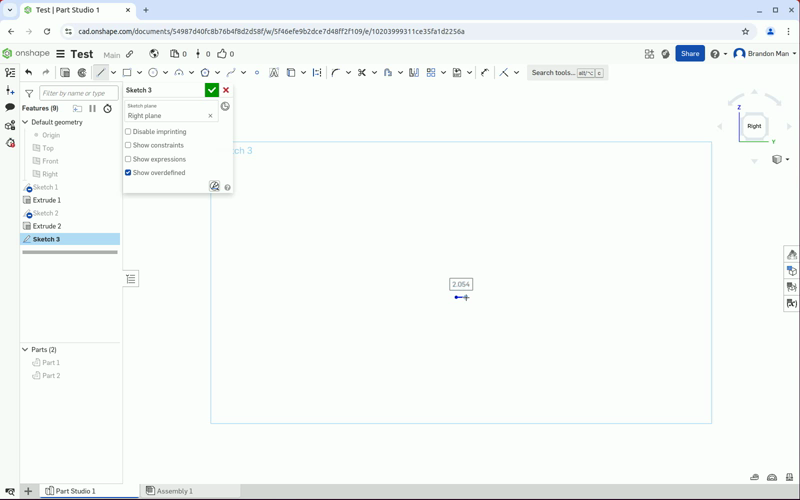
mouse_move(496, 297)
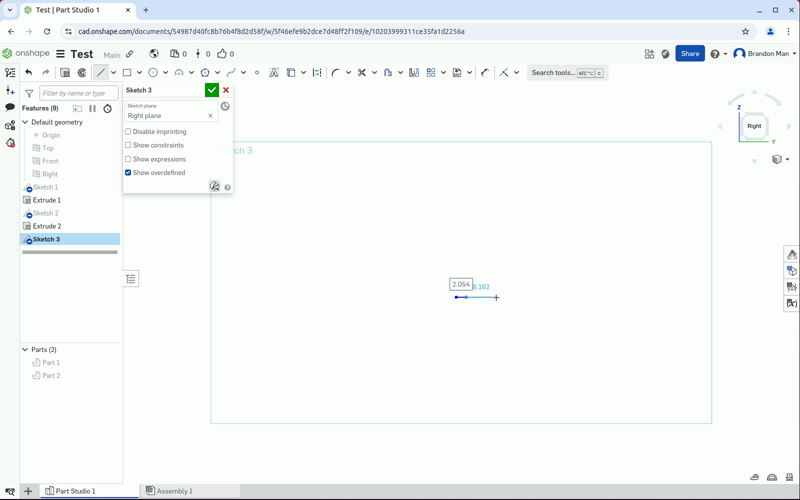
mouse_move(466, 282)
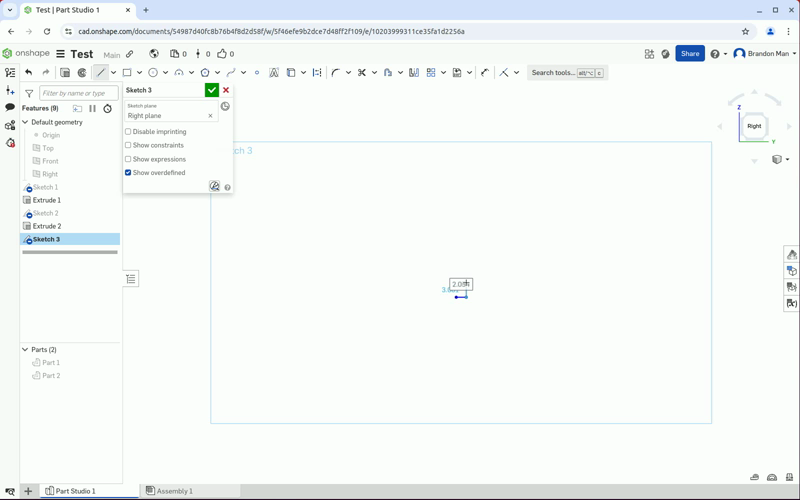
click(466, 282)
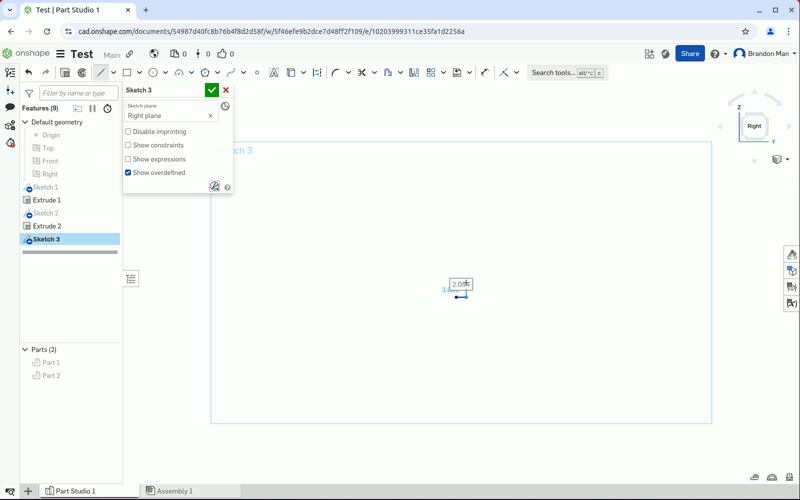
key_up(shift)
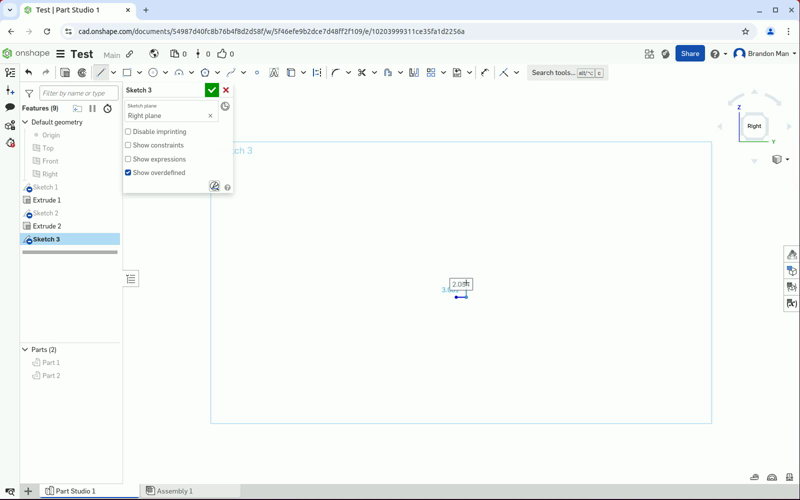
key_down(shift)
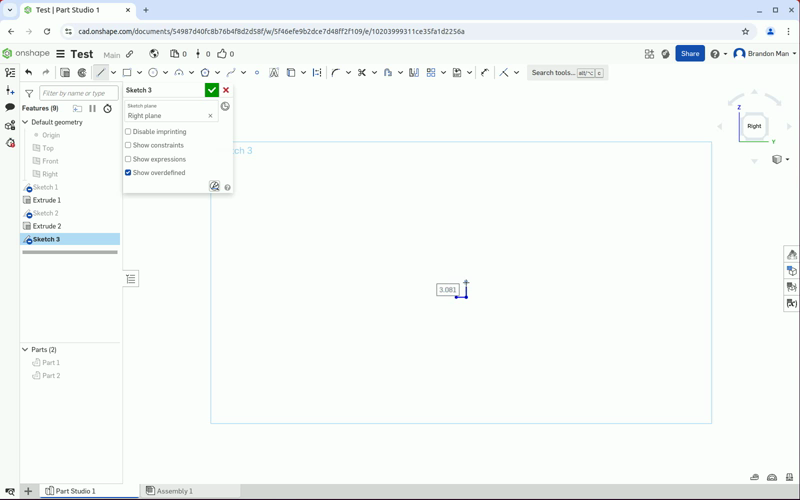
mouse_move(496, 282)
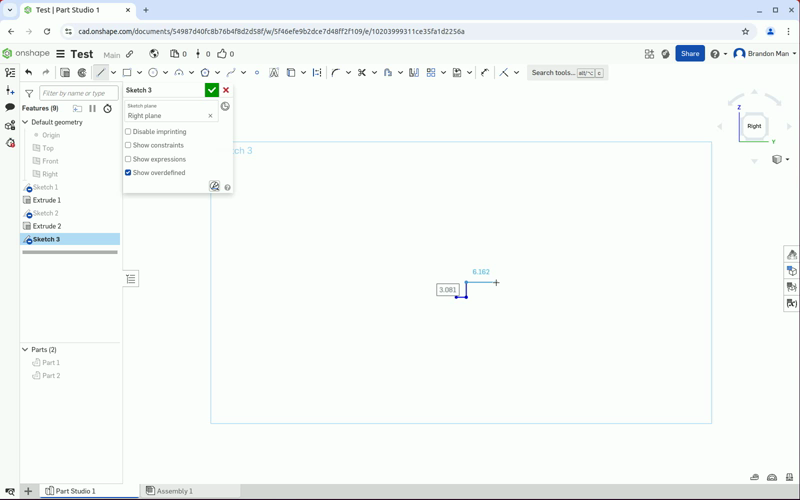
mouse_move(456, 282)
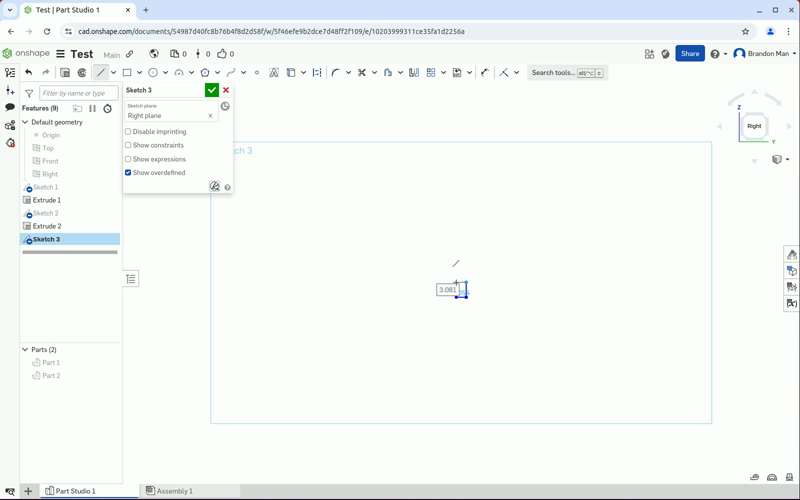
click(456, 282)
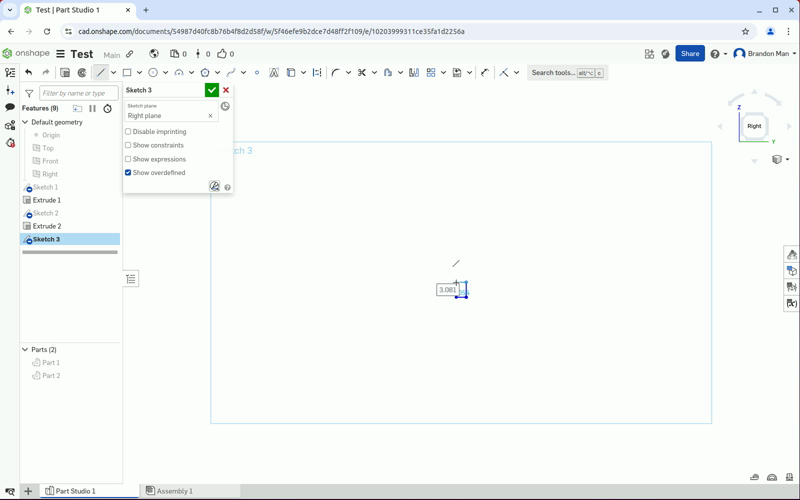
key_up(shift)
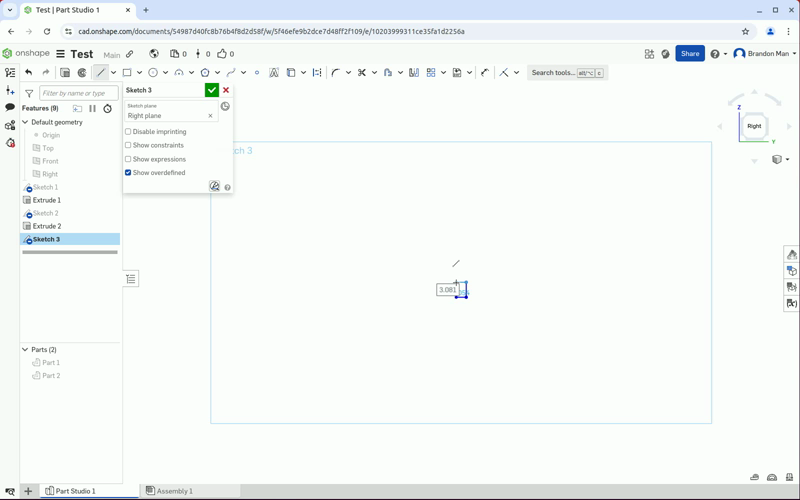
mouse_move(486, 282)
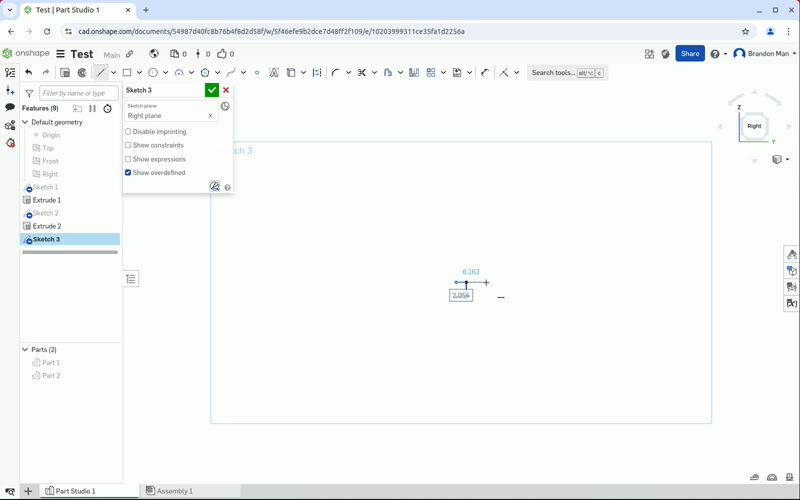
key_down(shift)
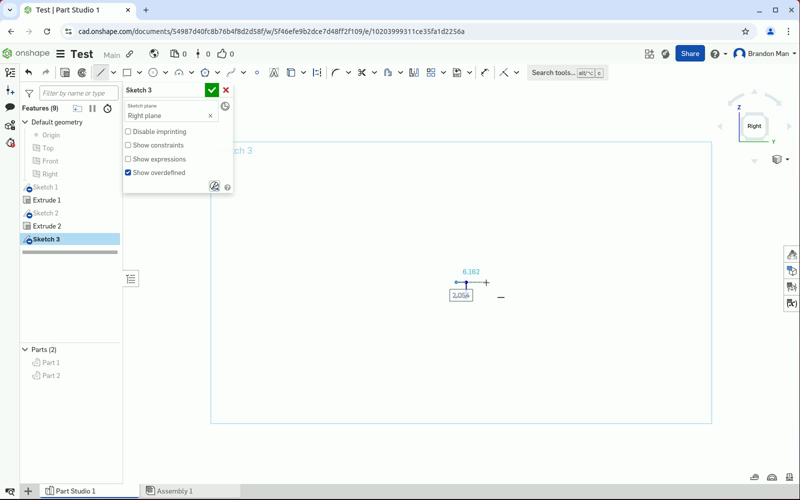
mouse_move(456, 297)
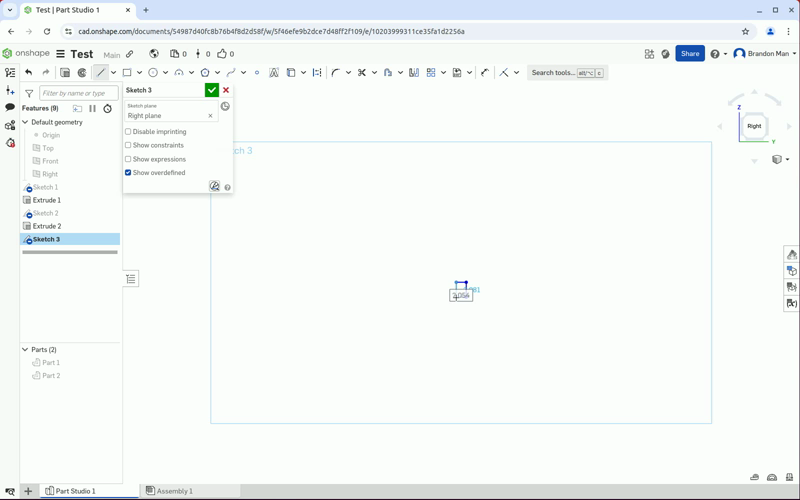
key_up(shift)
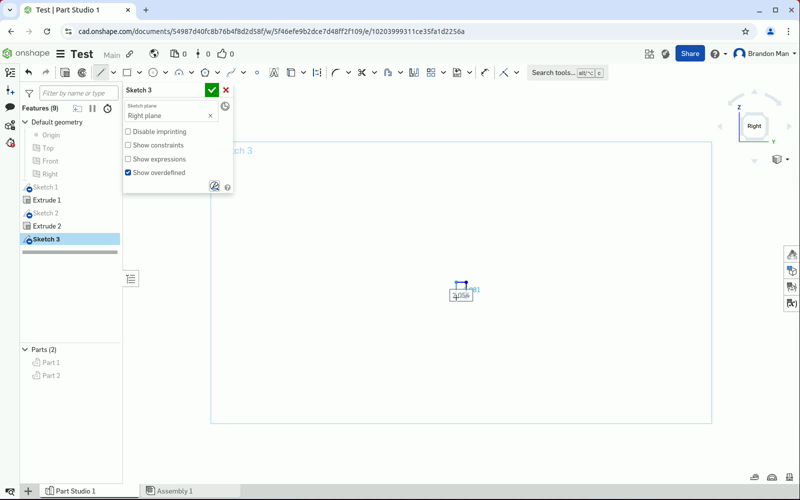
click(456, 297)
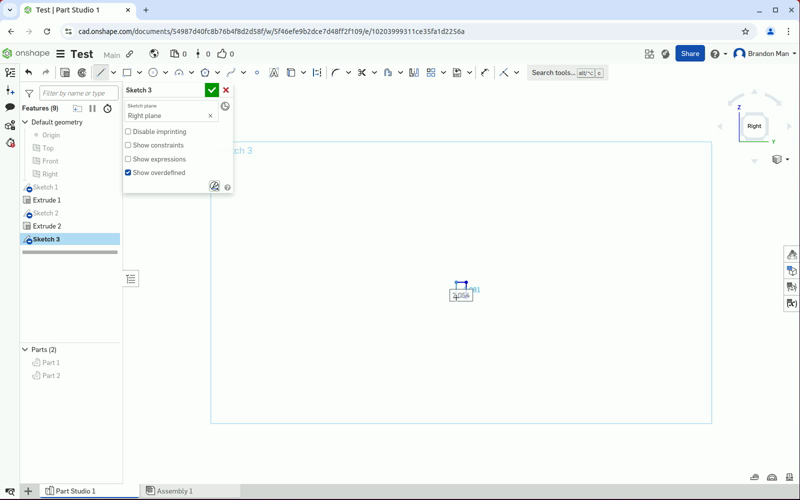
key(esc)
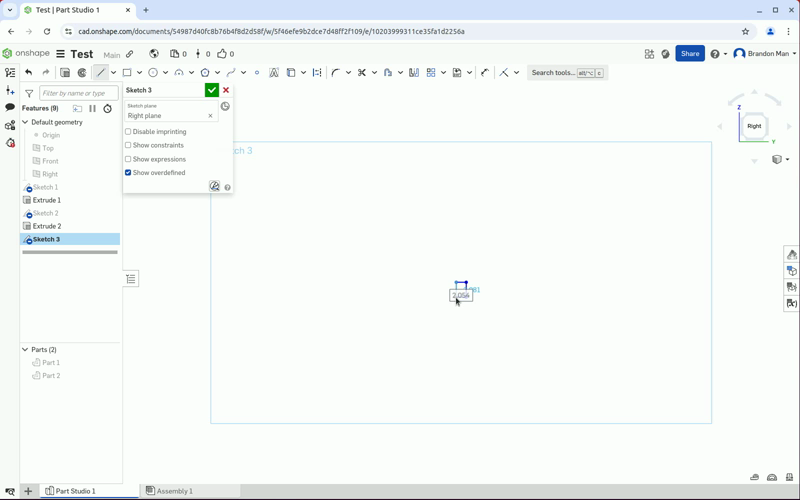
mouse_move(456, 289)
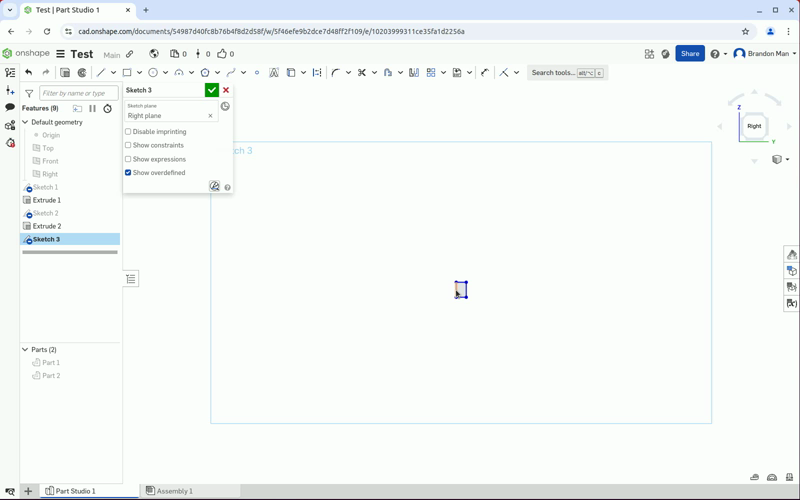
scroll(6)
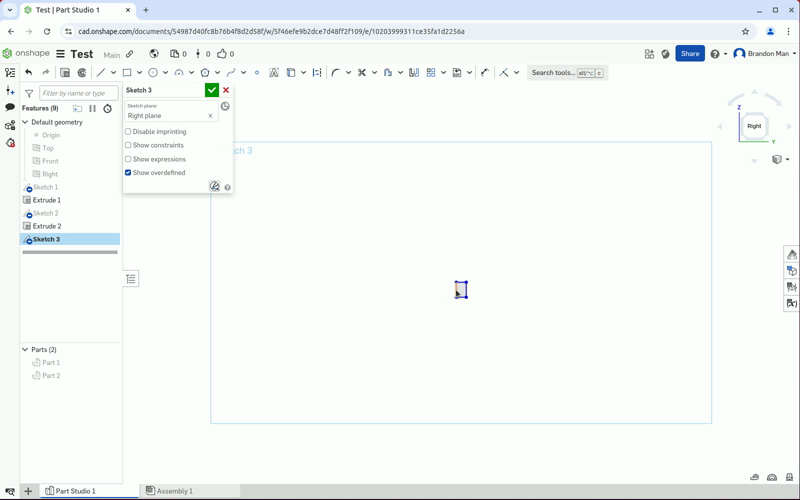
scroll(6)
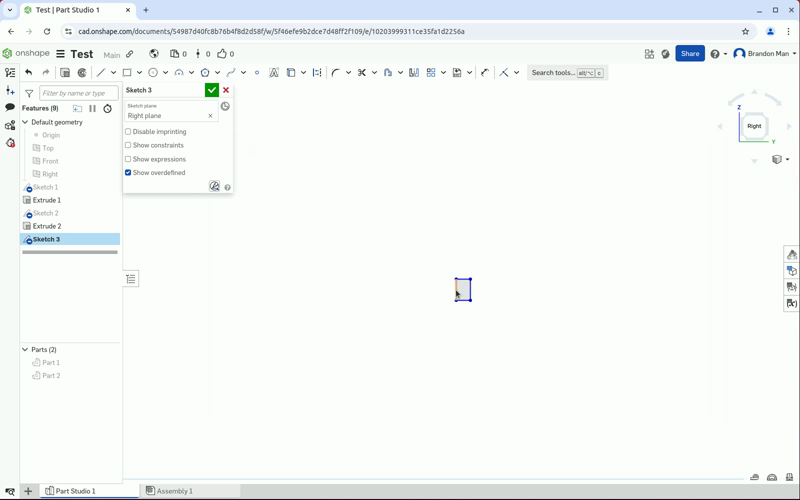
scroll(6)
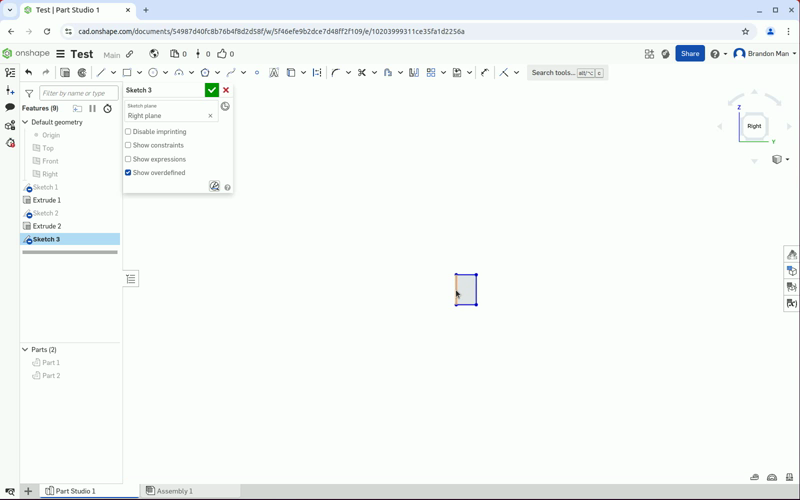
scroll(6)
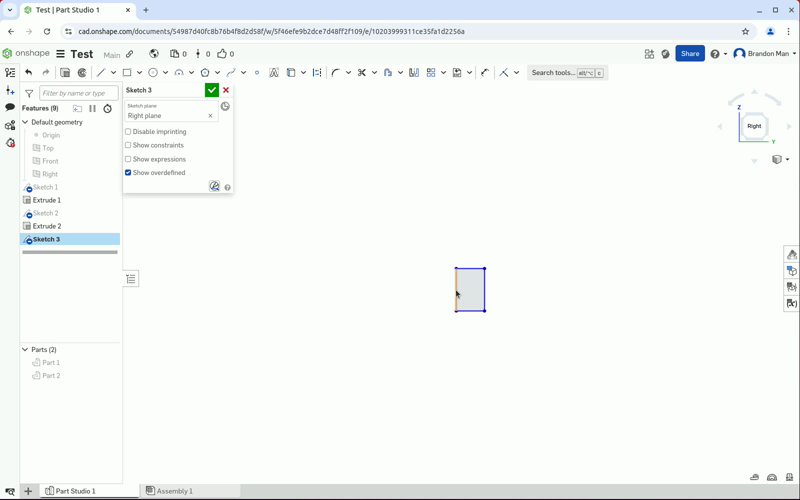
scroll(6)
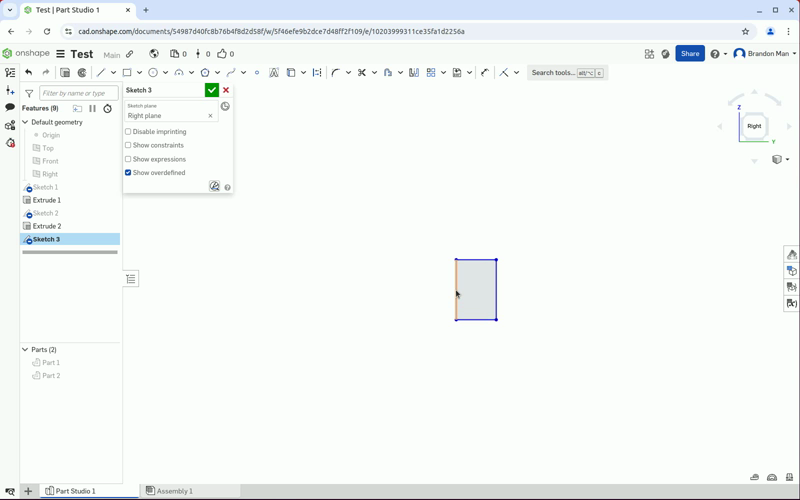
scroll(6)
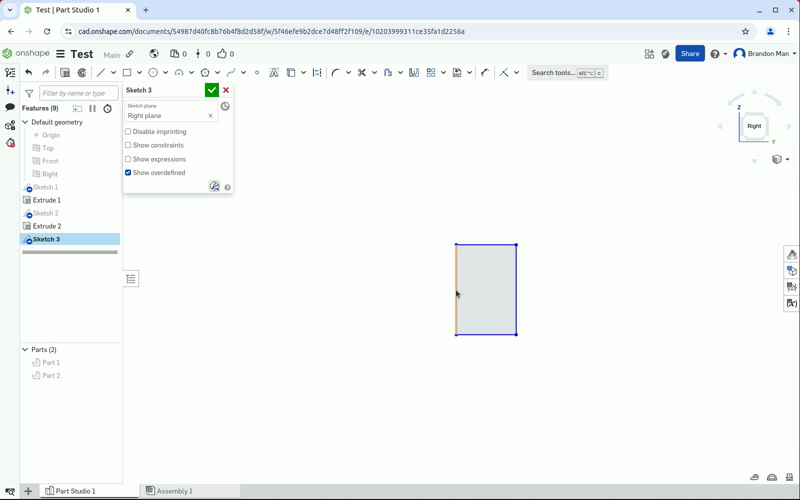
scroll(6)
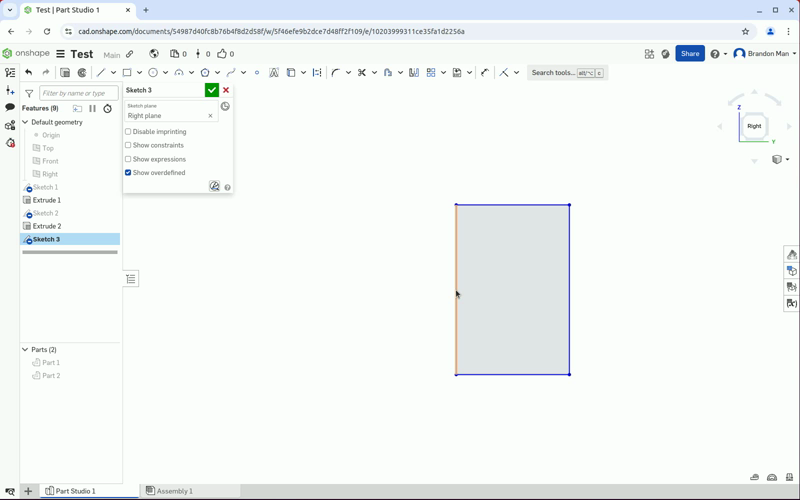
click(456, 289)
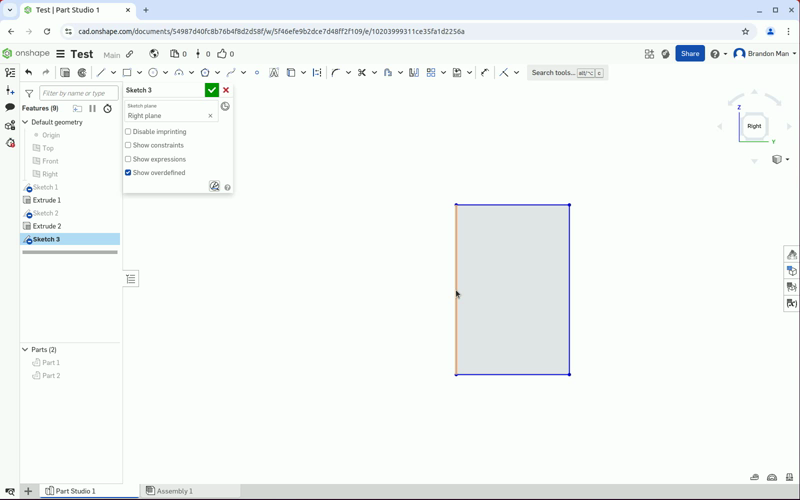
scroll(-6)
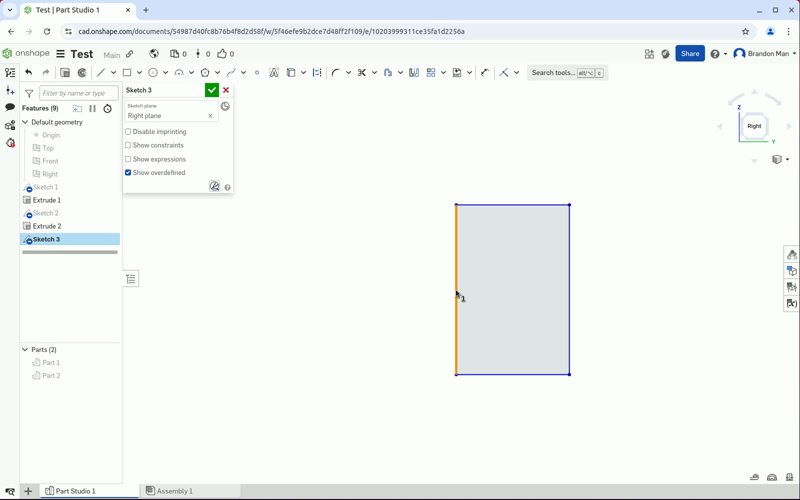
scroll(-6)
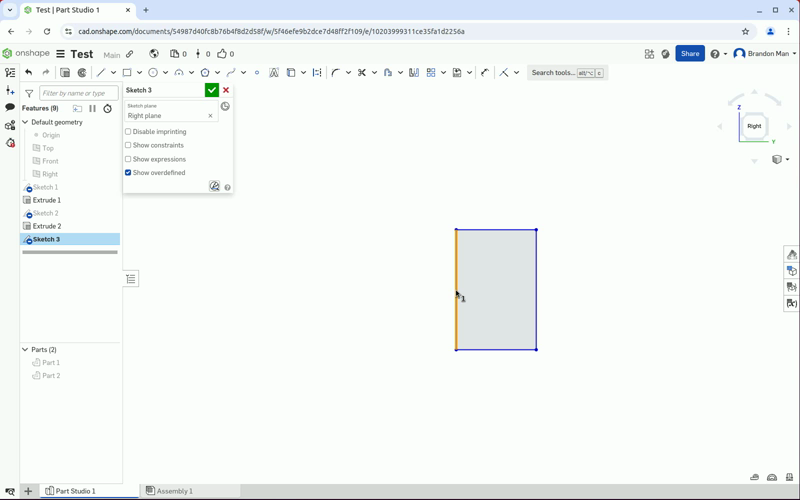
scroll(-6)
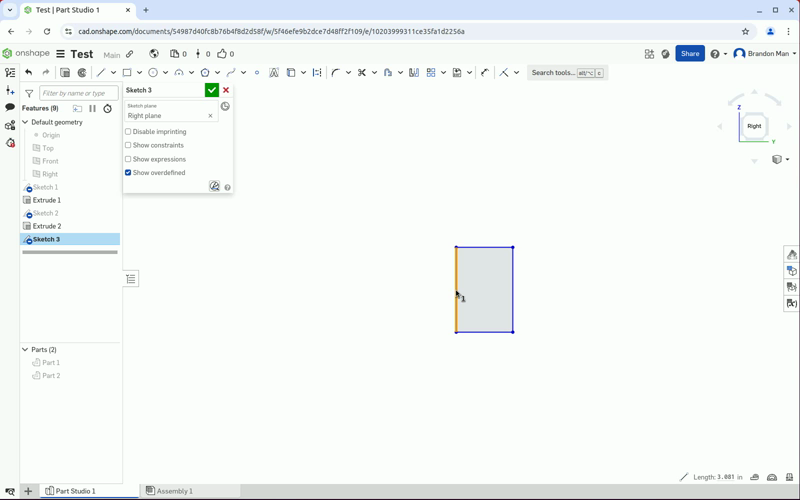
scroll(-6)
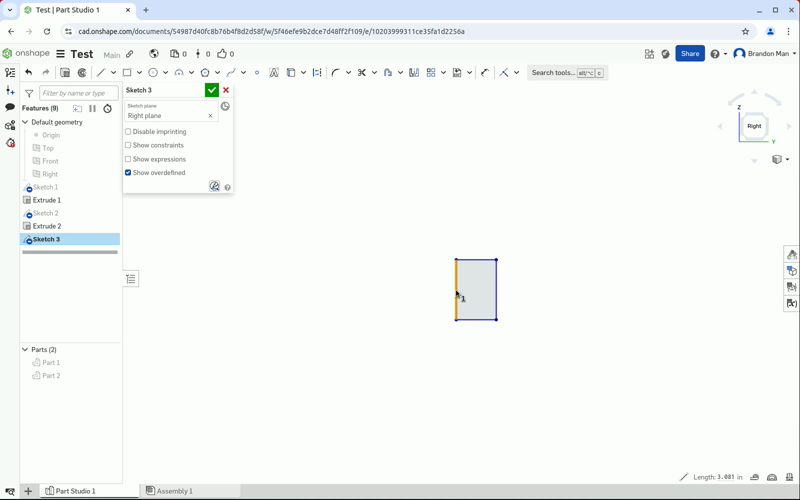
scroll(-6)
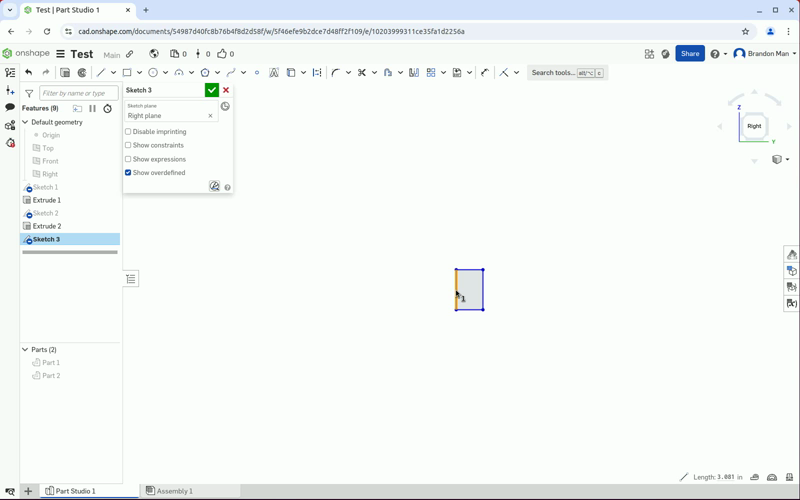
scroll(-6)
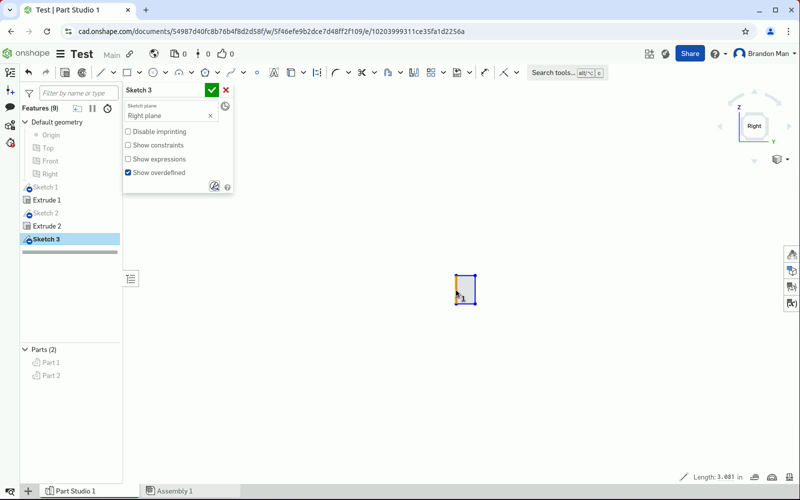
scroll(-6)
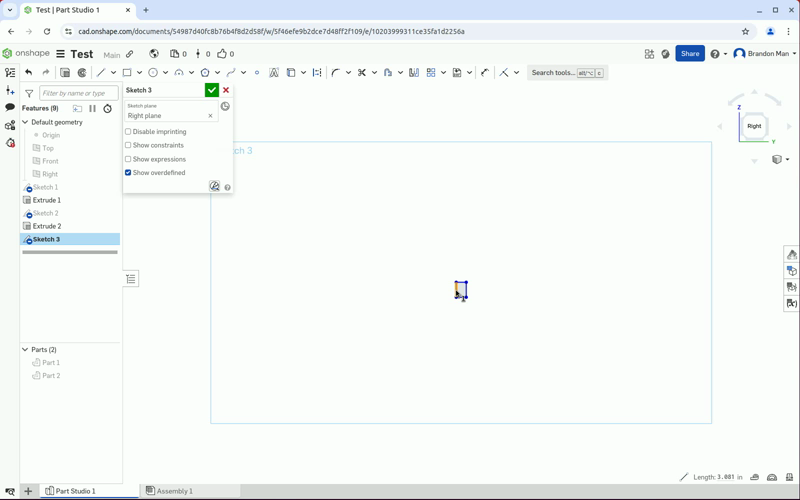
mouse_move(73, 352)
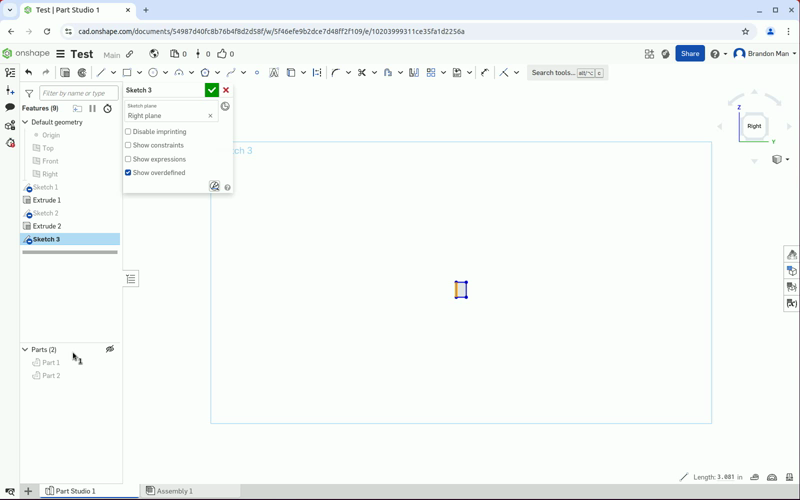
key(shift+y)
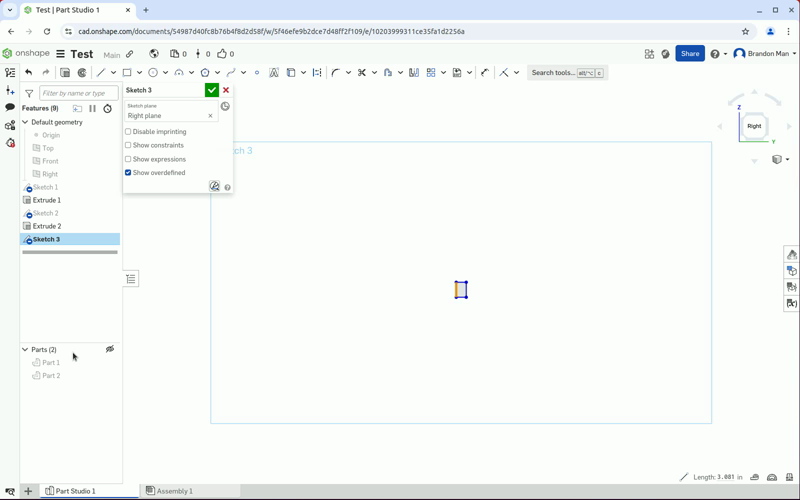
key(shift+e)
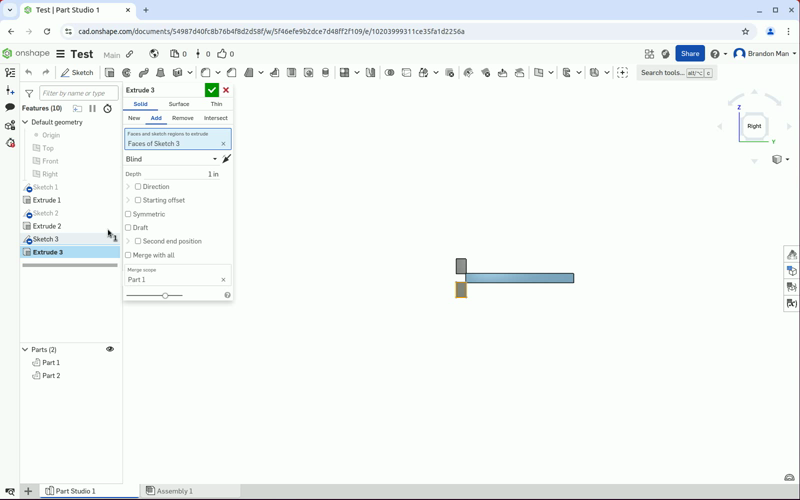
mouse_move(143, 106)
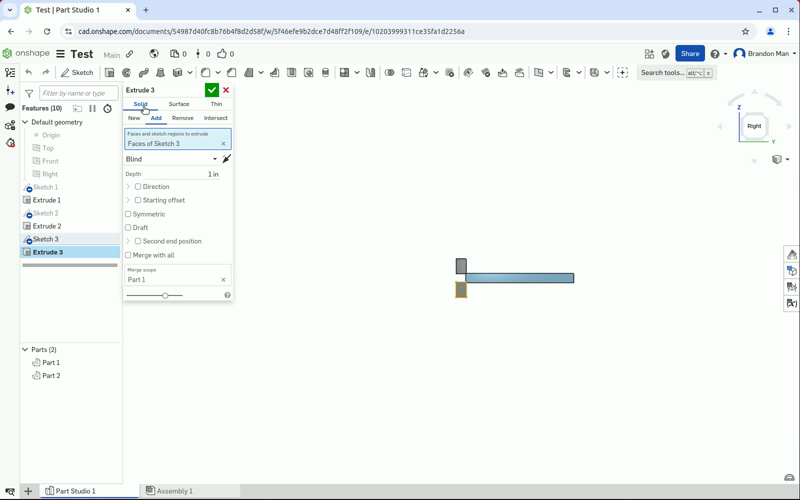
click(143, 106)
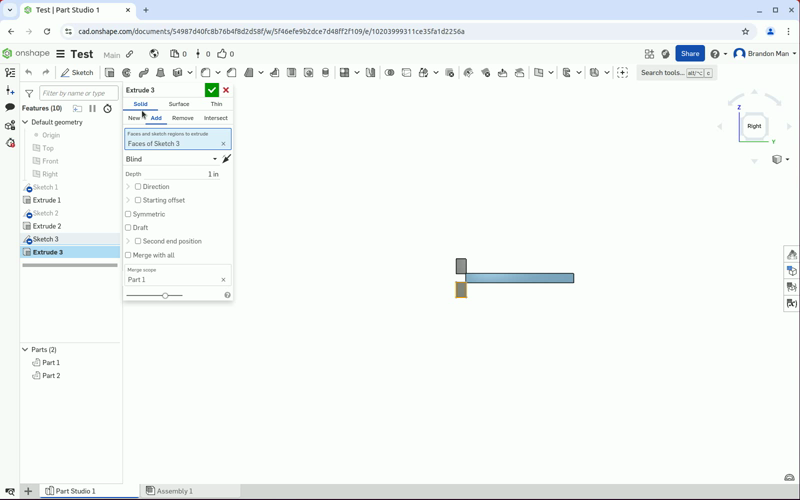
mouse_move(137, 120)
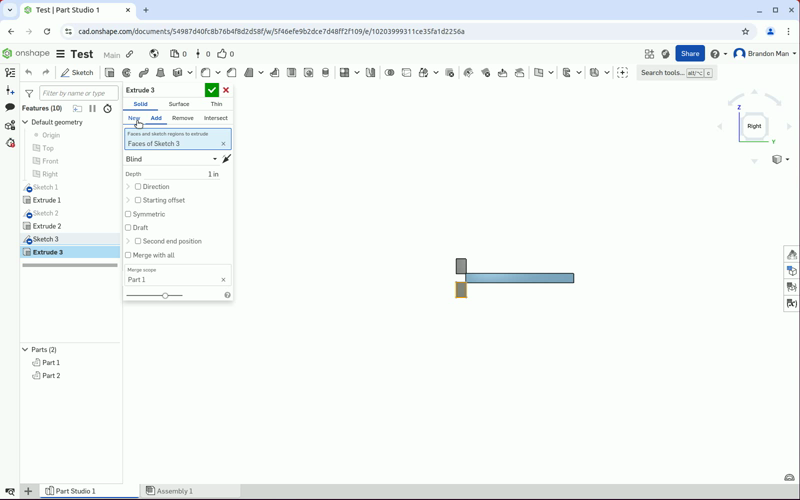
click(137, 120)
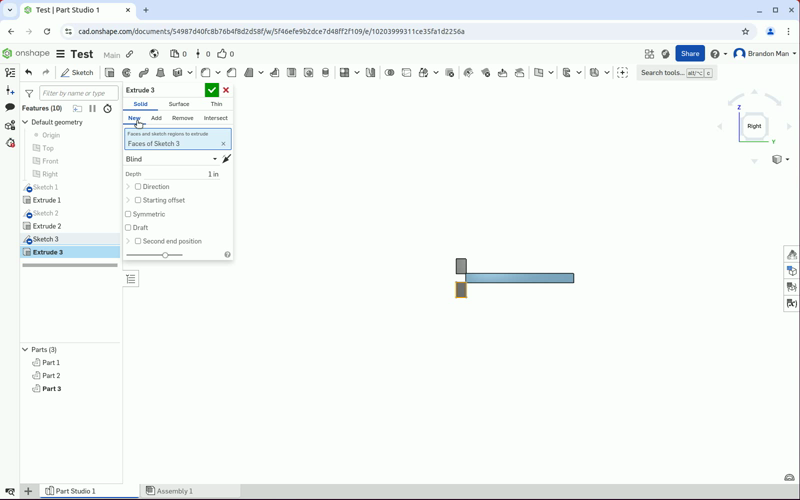
key(tab, 4)
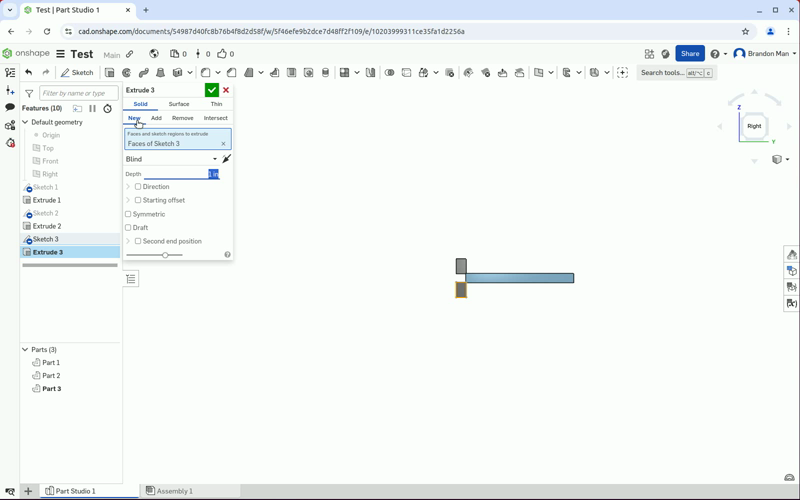
text(3.611)
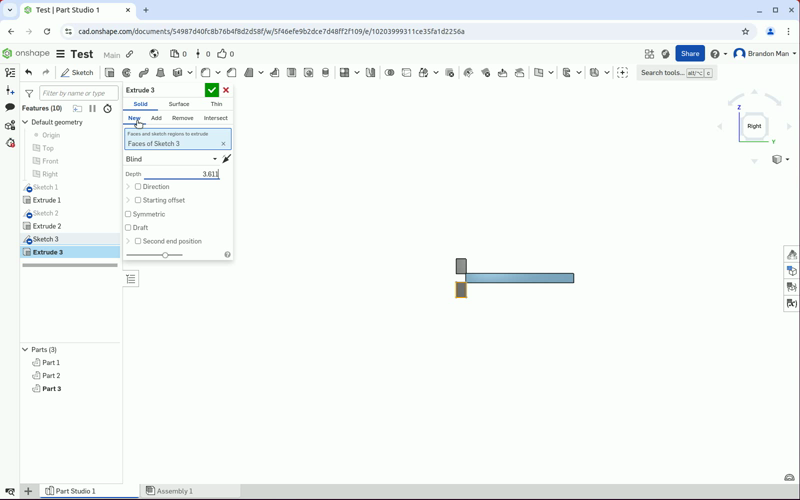
key(tab, 3)
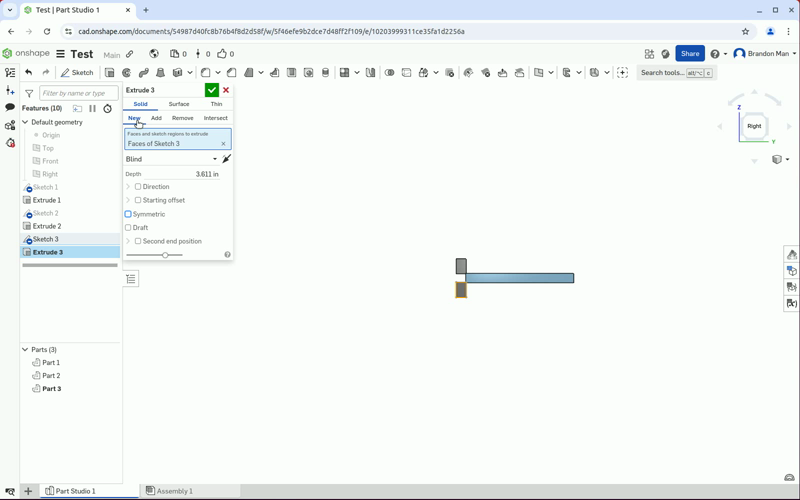
key(tab, 2)
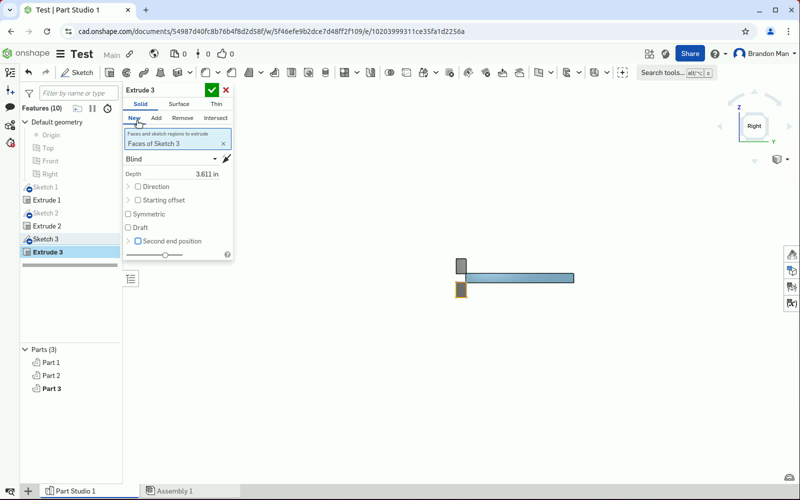
key(space)
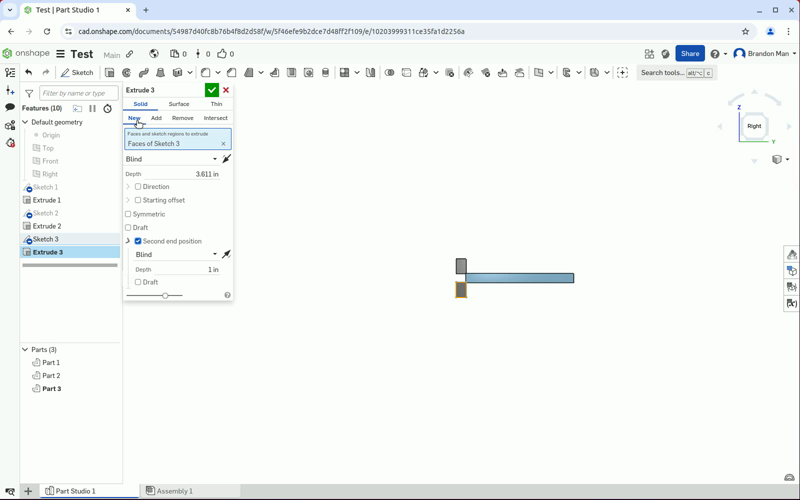
key(tab, 3)
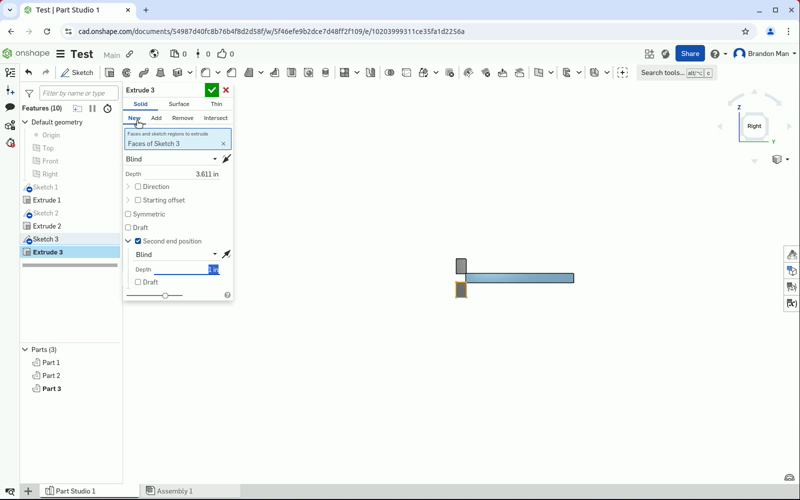
text(7.462)
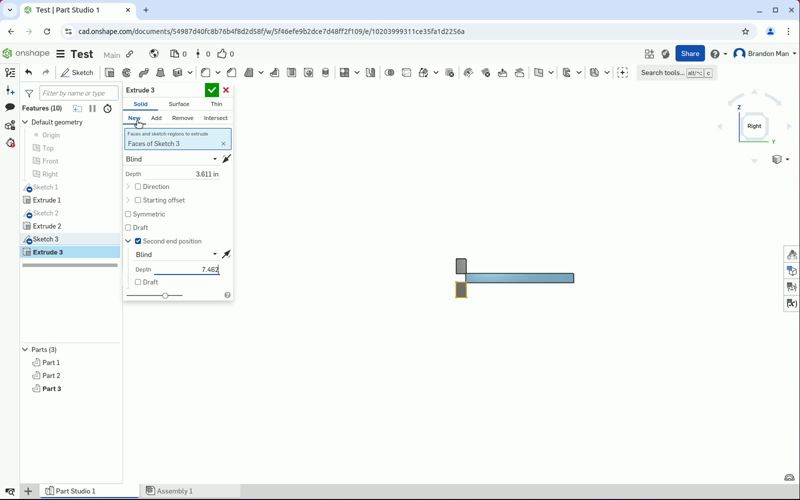
key(enter)
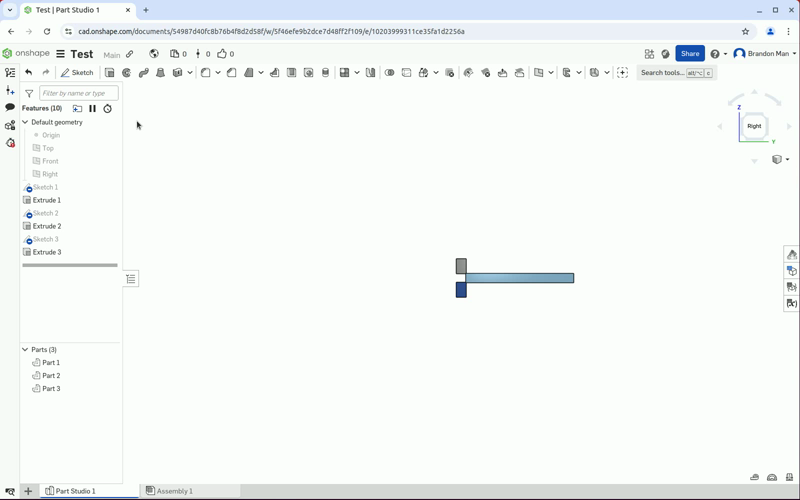
key(shift+h)
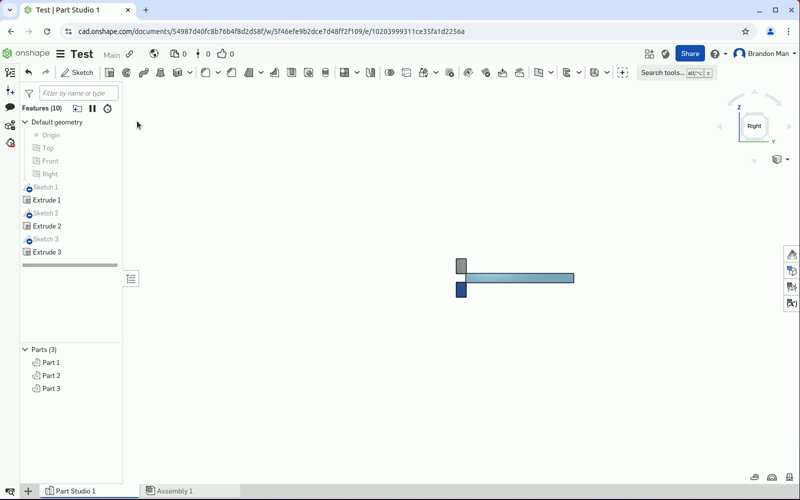
key(shift+h)
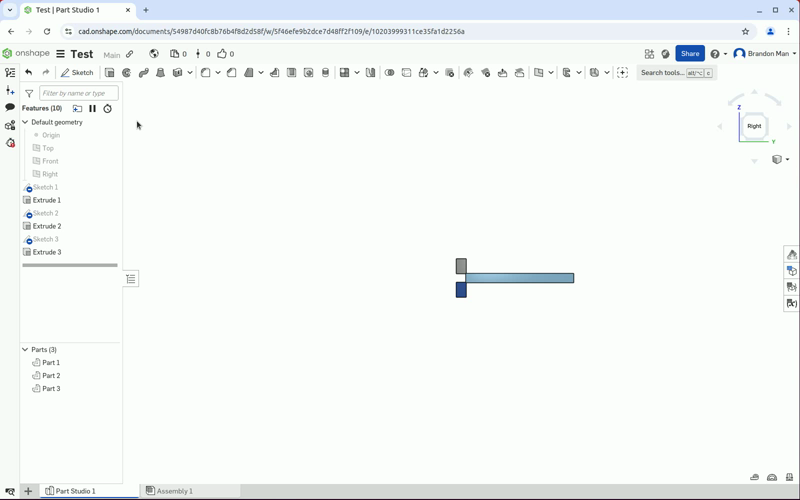
mouse_move(73, 189)
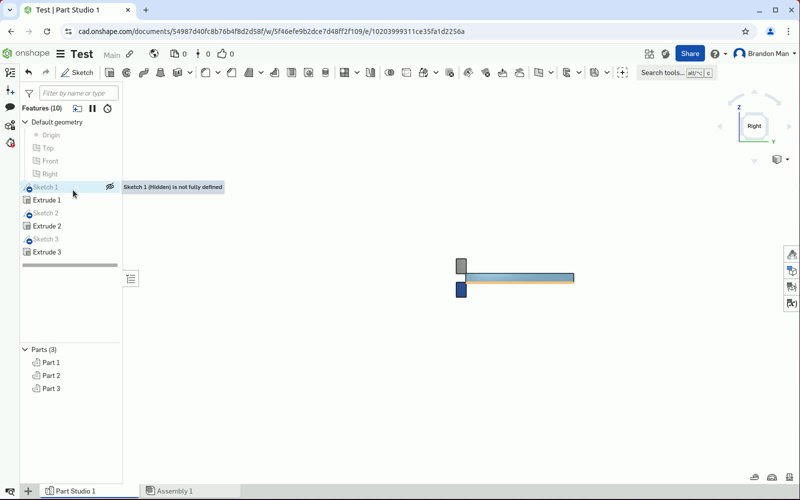
click(73, 189)
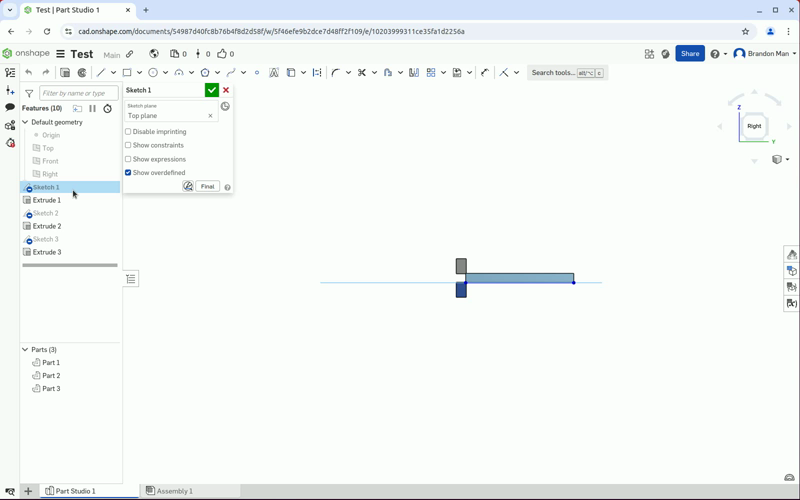
mouse_move(229, 92)
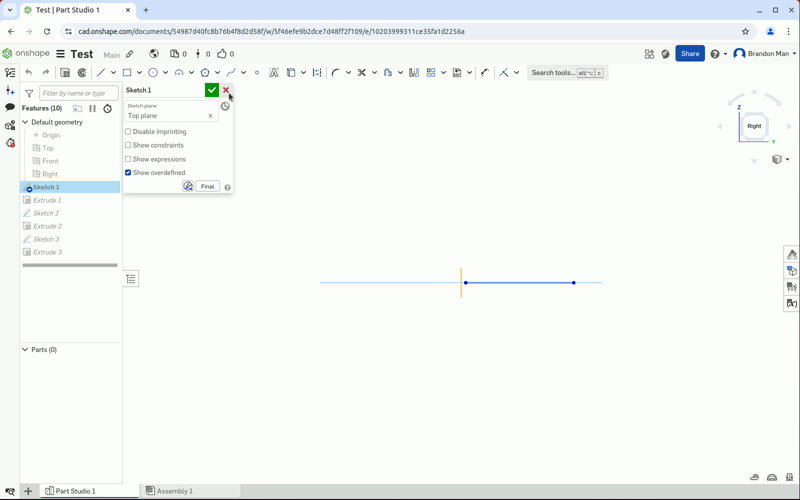
click(229, 92)
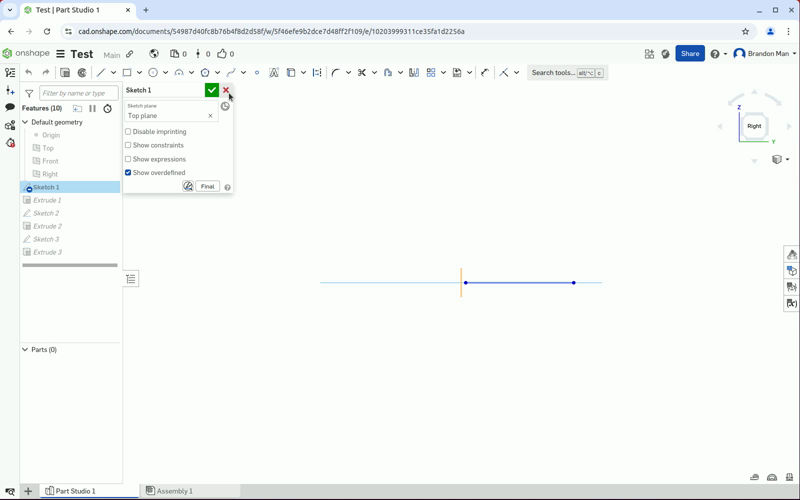
key(shift+s)
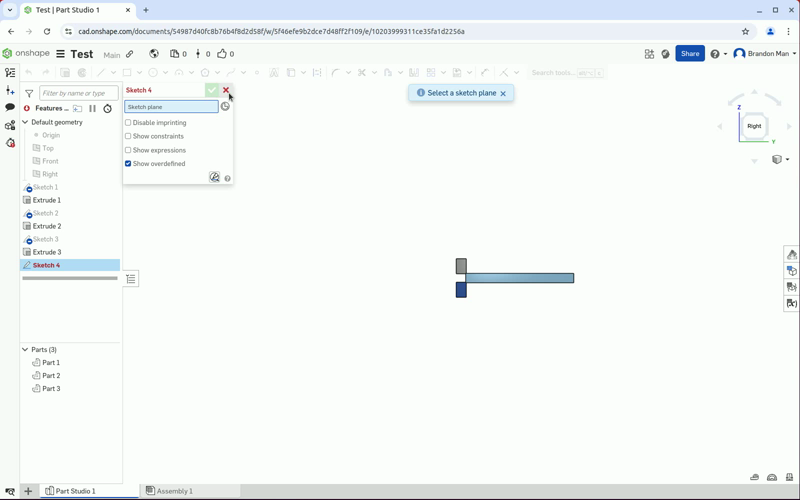
mouse_move(73, 176)
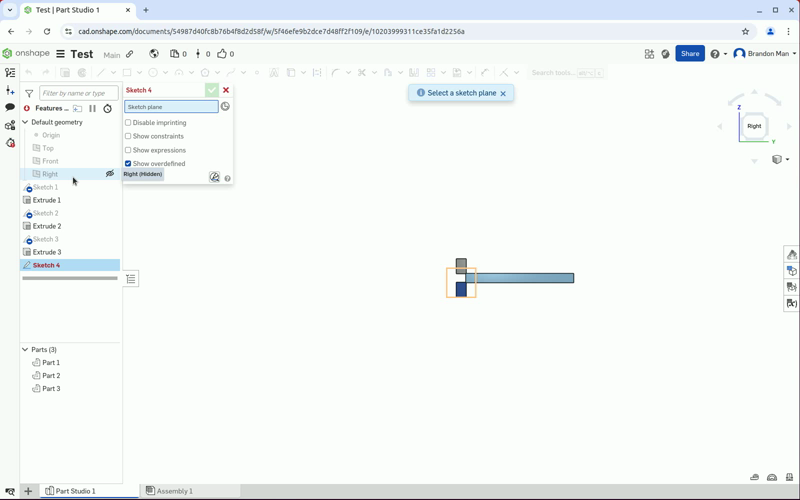
click(73, 176)
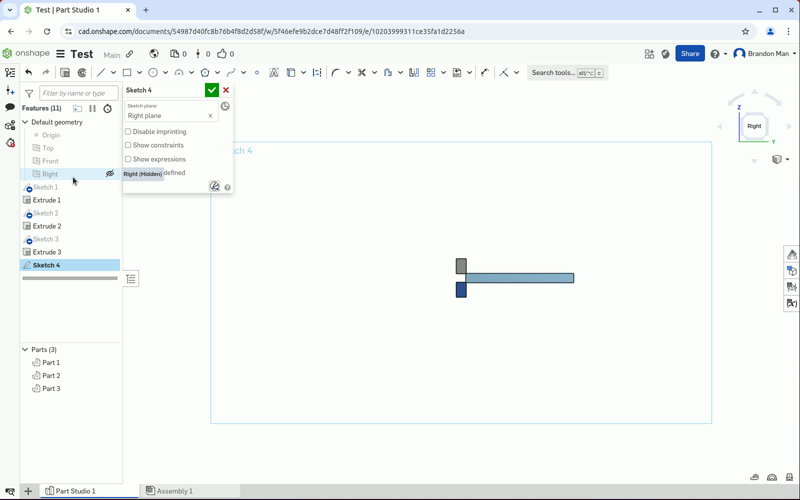
mouse_move(73, 352)
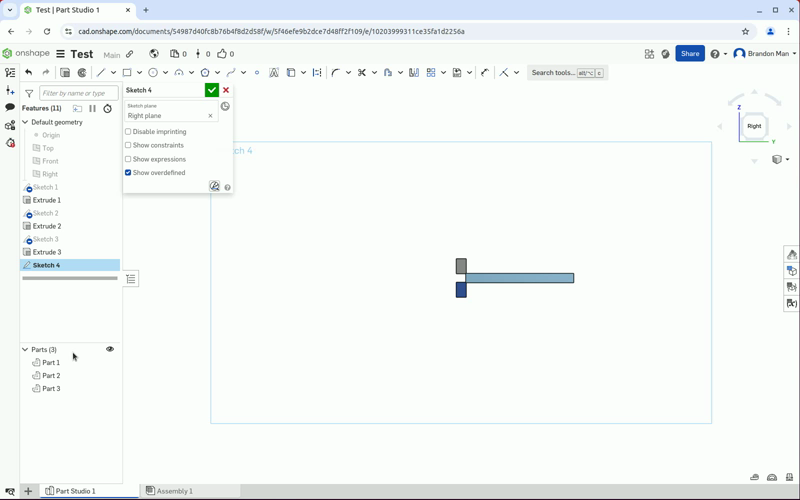
key(y)
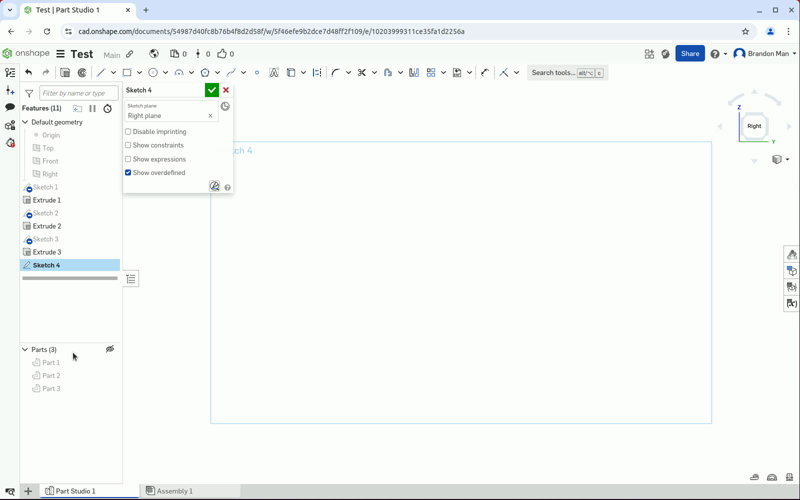
key(l)
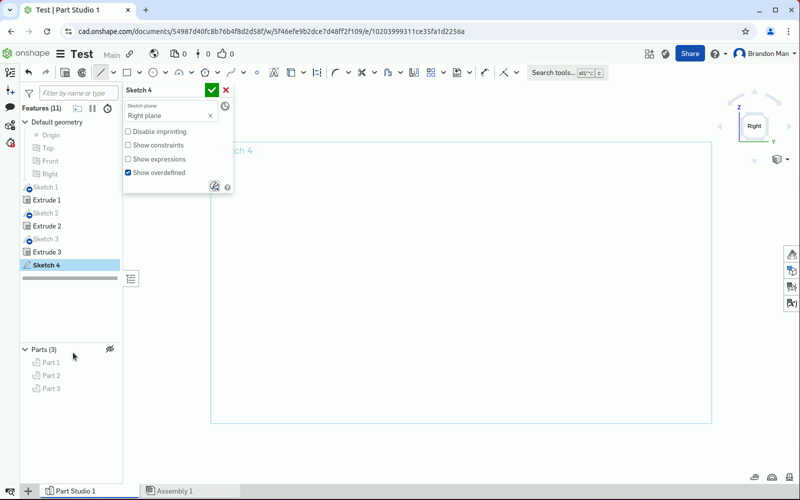
key_down(shift)
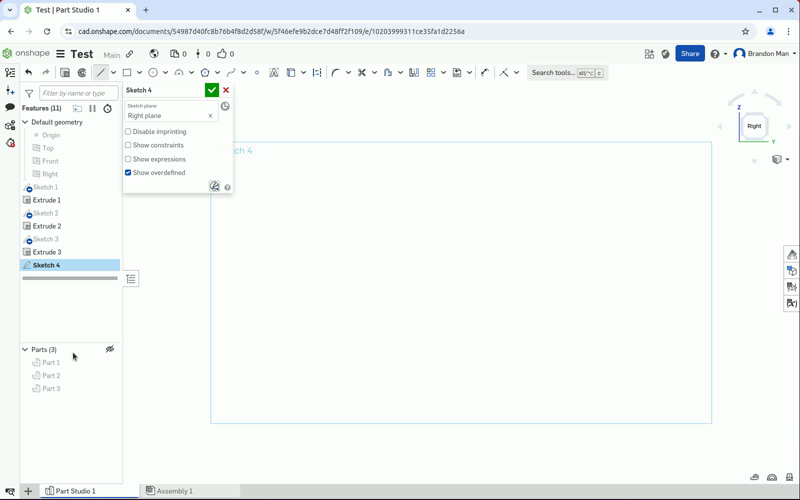
mouse_move(456, 282)
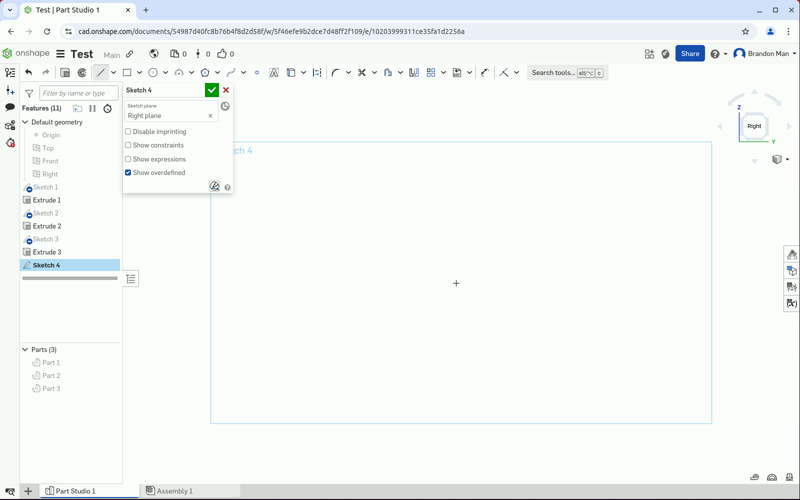
click(456, 282)
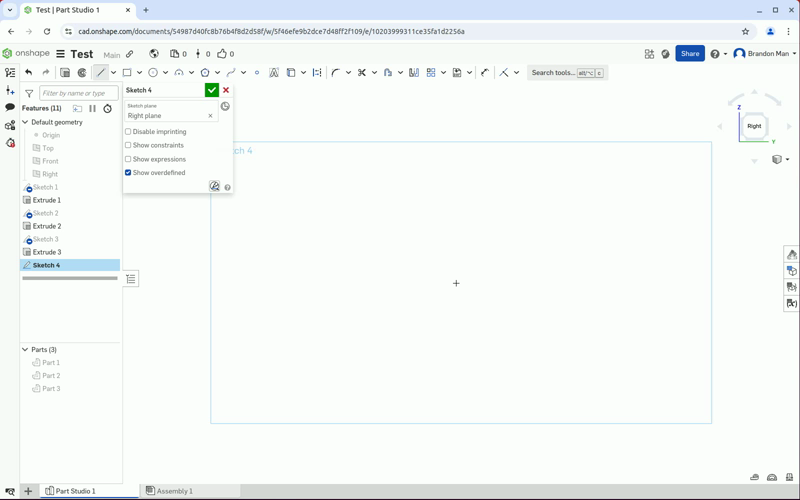
key_up(shift)
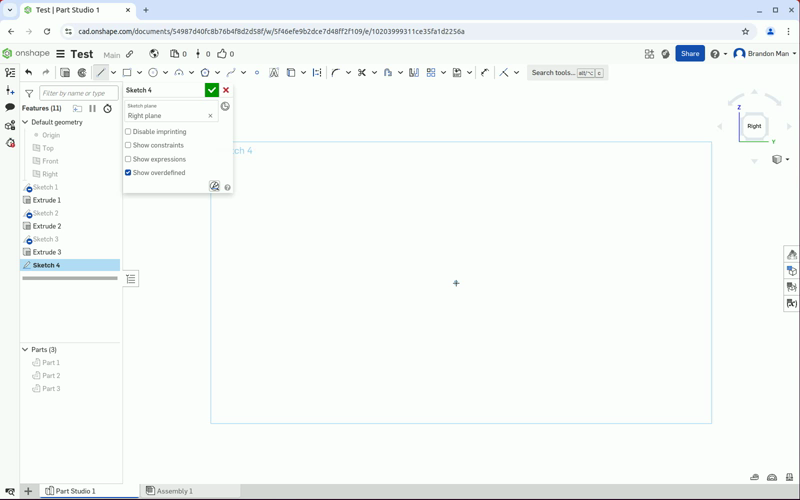
key_down(shift)
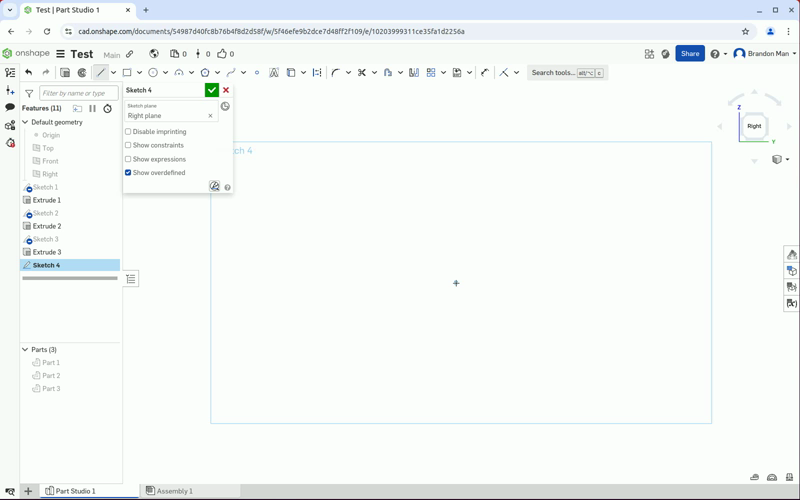
mouse_move(486, 282)
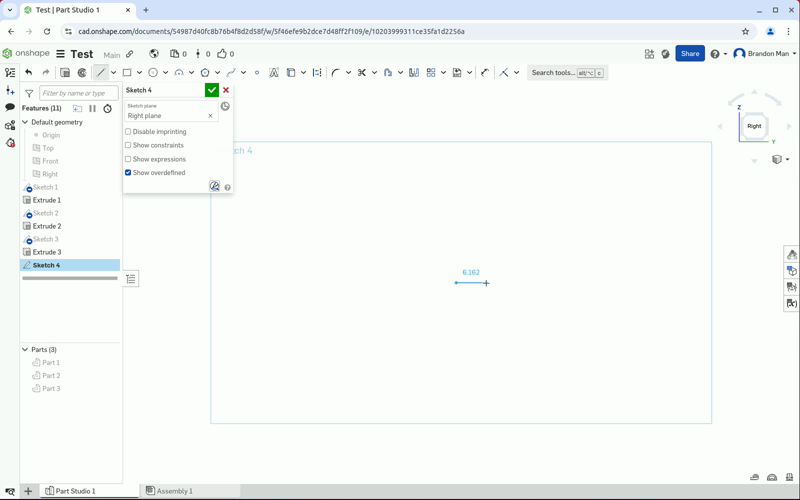
mouse_move(466, 282)
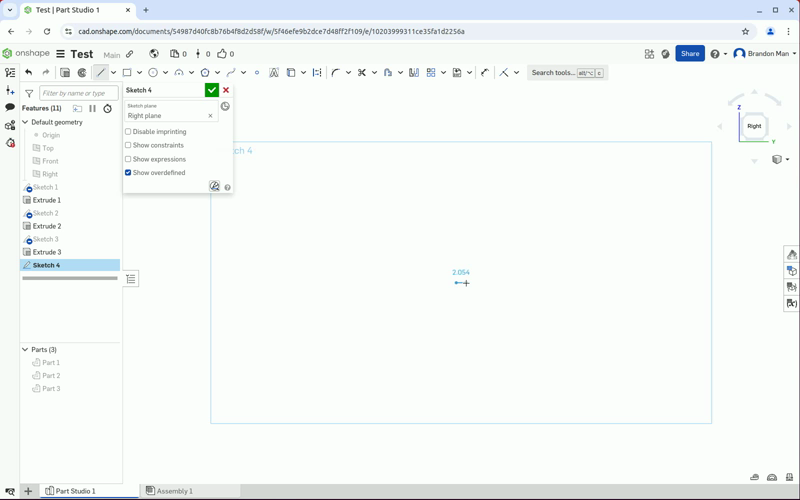
click(466, 282)
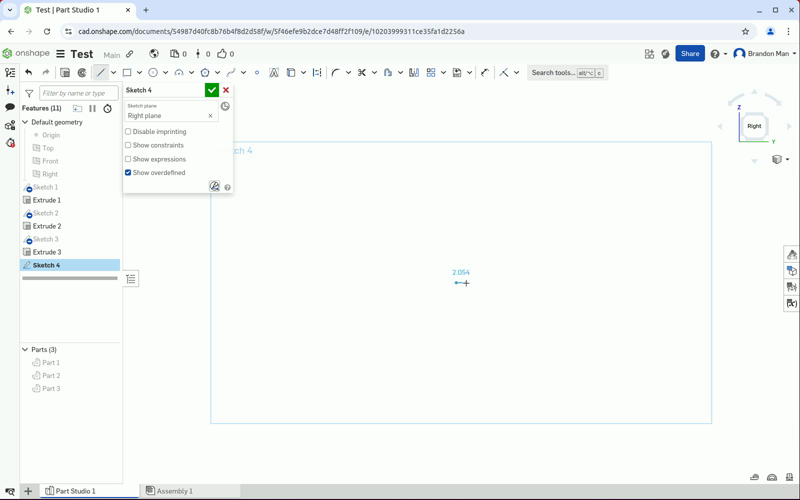
key_up(shift)
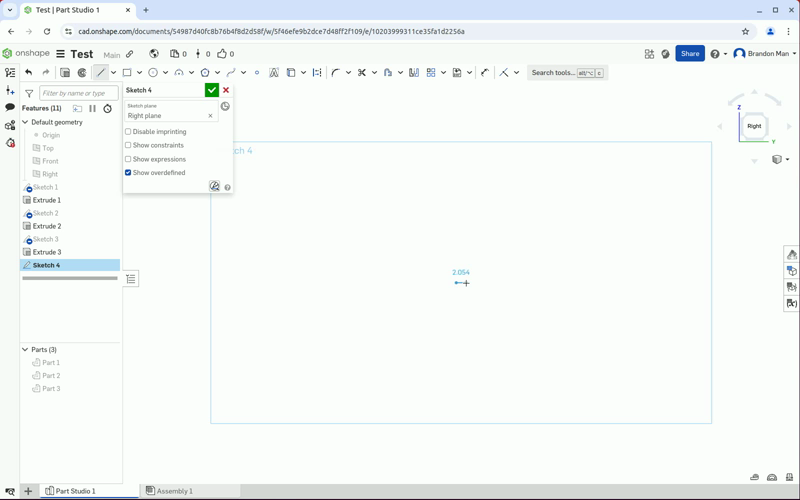
key_down(shift)
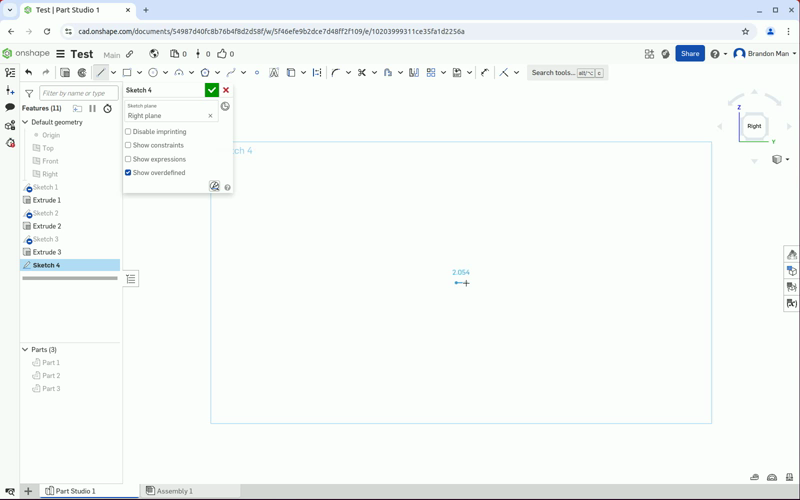
mouse_move(496, 282)
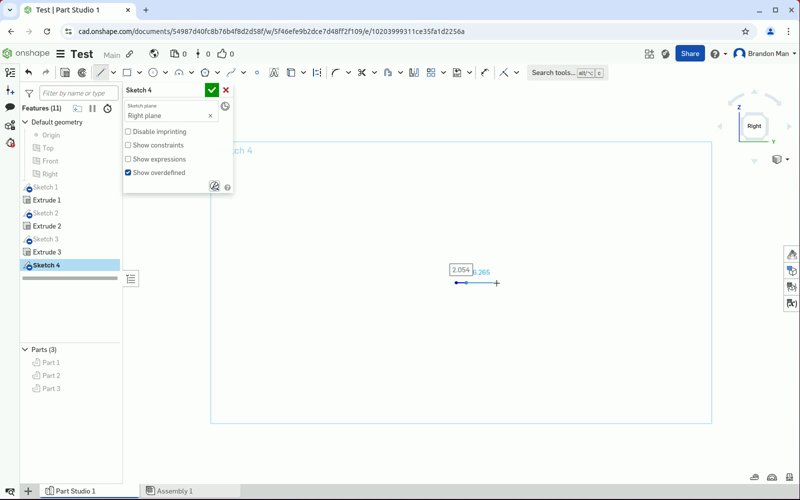
mouse_move(466, 272)
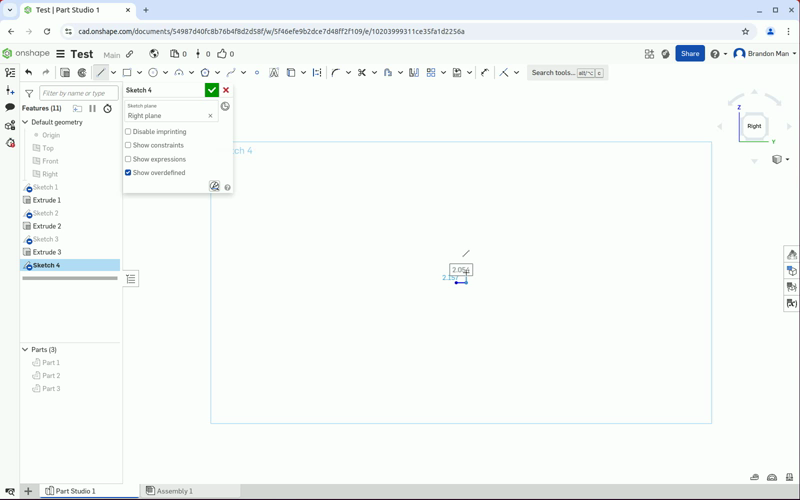
click(466, 272)
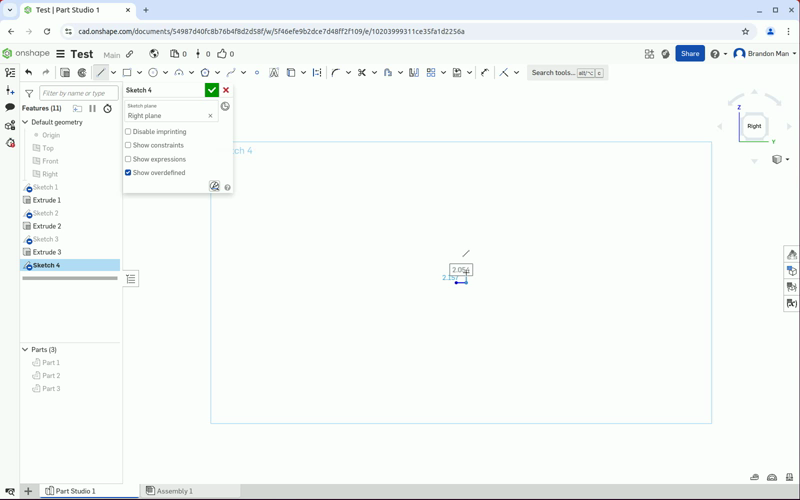
key_up(shift)
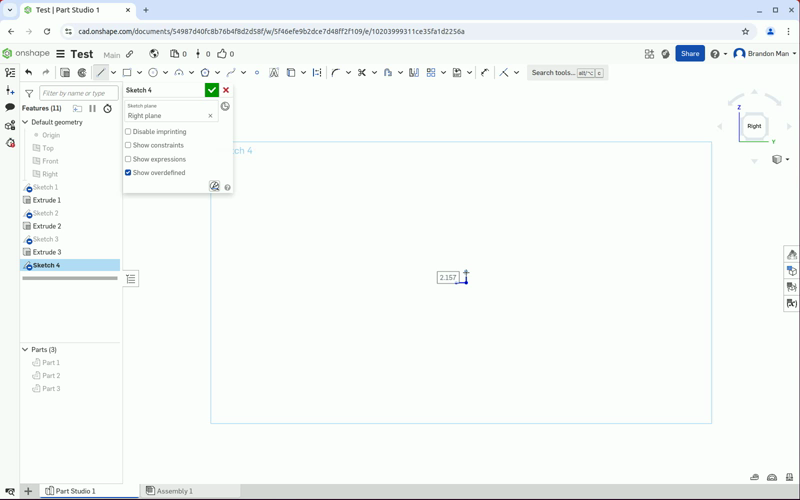
key_down(shift)
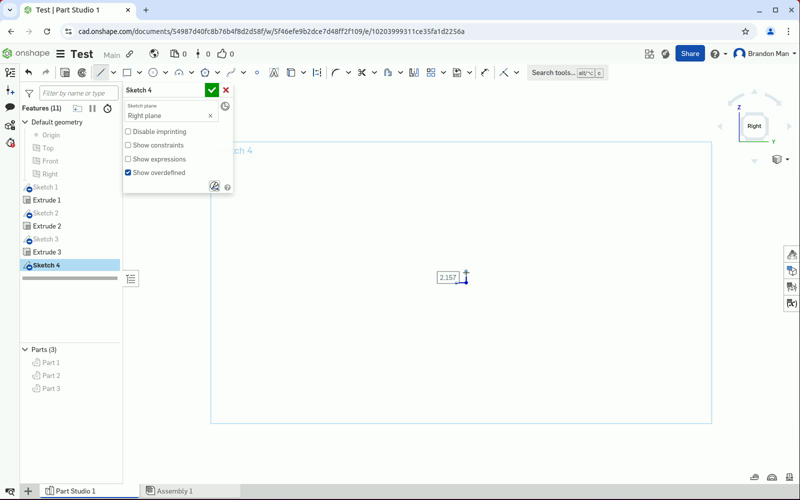
mouse_move(496, 272)
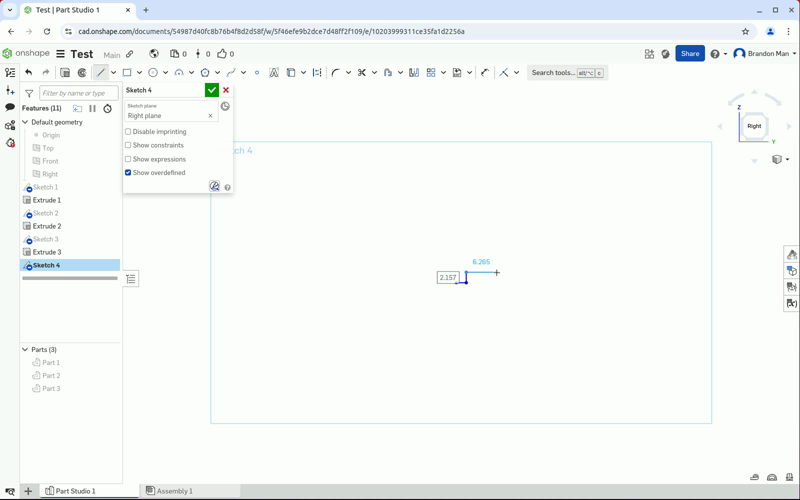
mouse_move(456, 272)
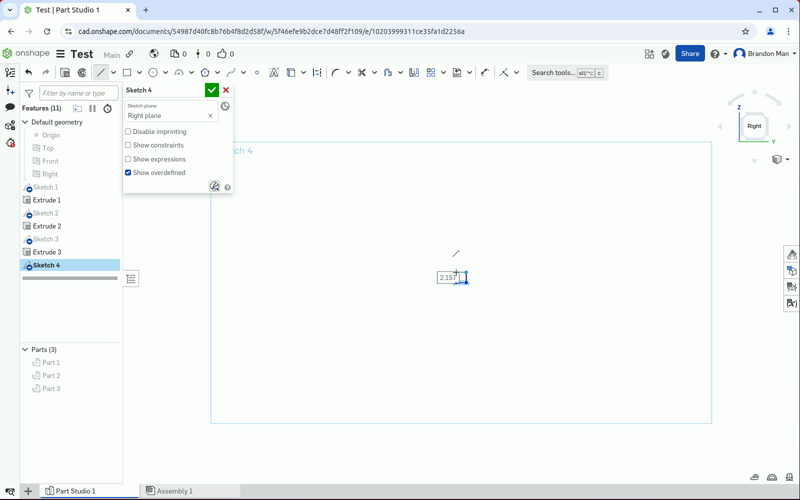
click(456, 272)
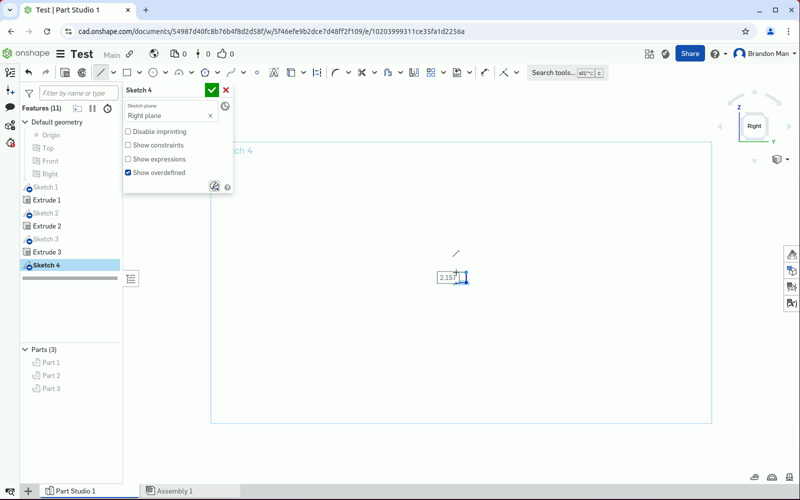
key_up(shift)
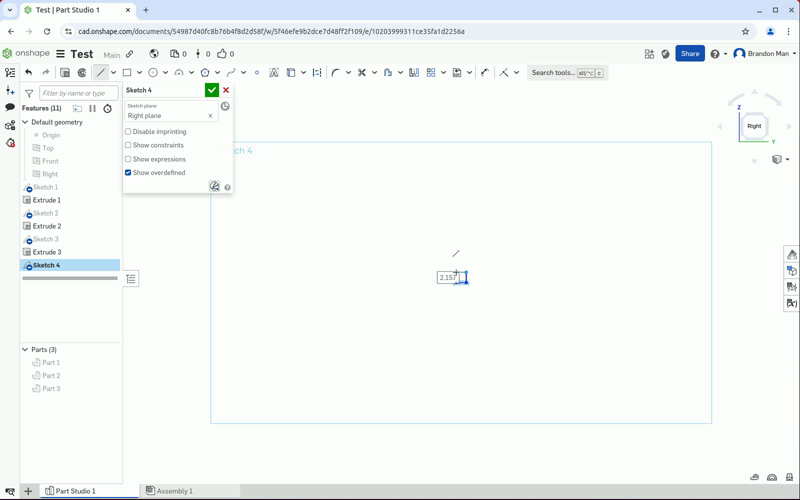
mouse_move(486, 272)
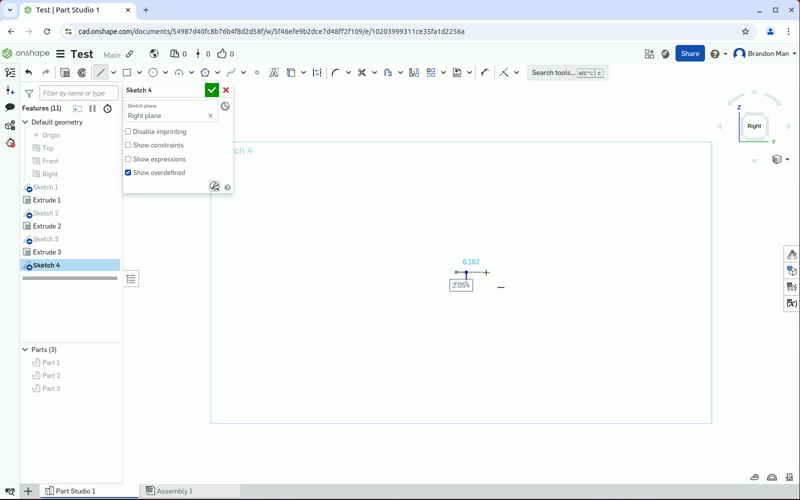
key_down(shift)
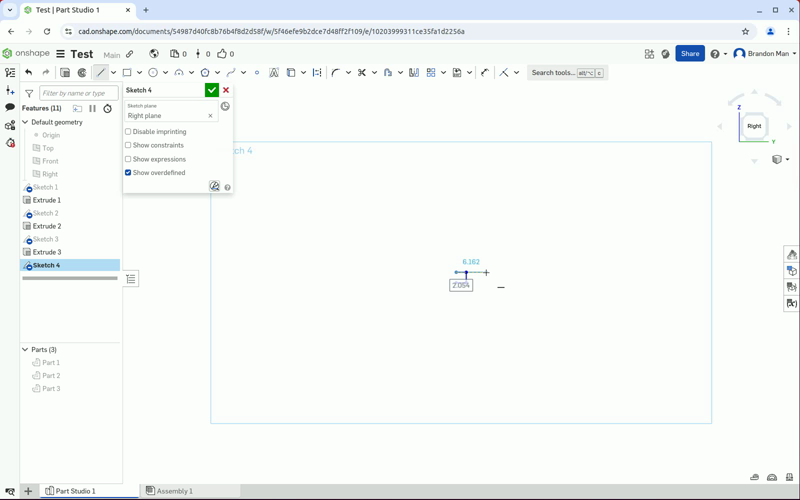
mouse_move(456, 282)
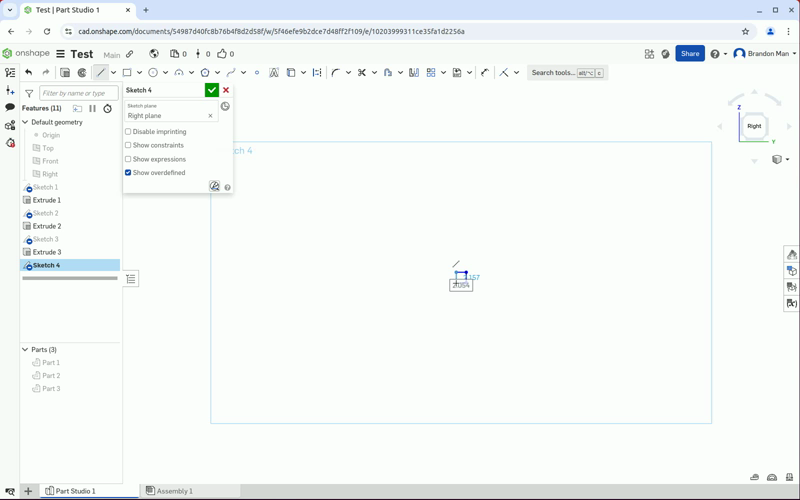
key_up(shift)
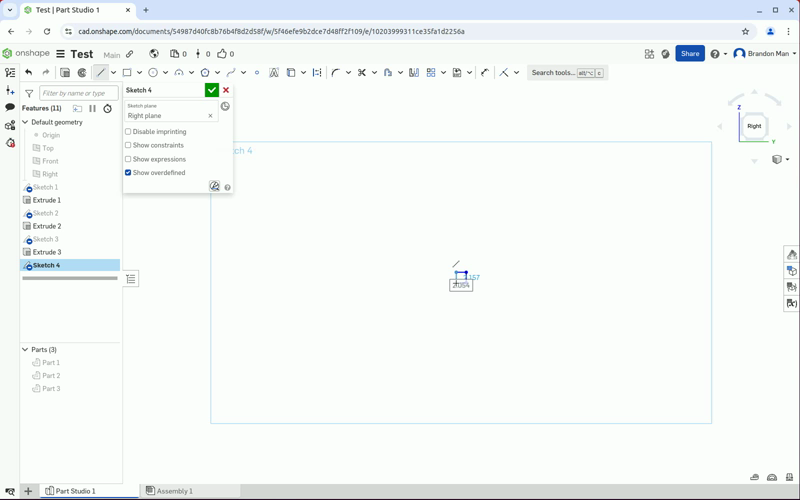
click(456, 282)
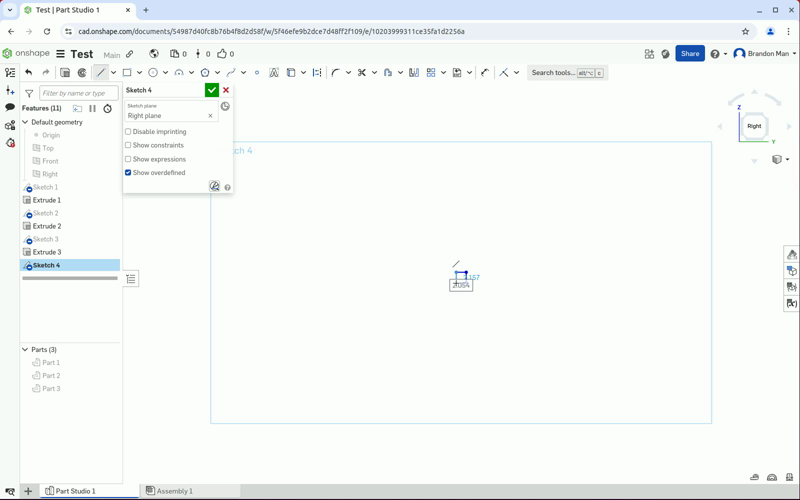
key(esc)
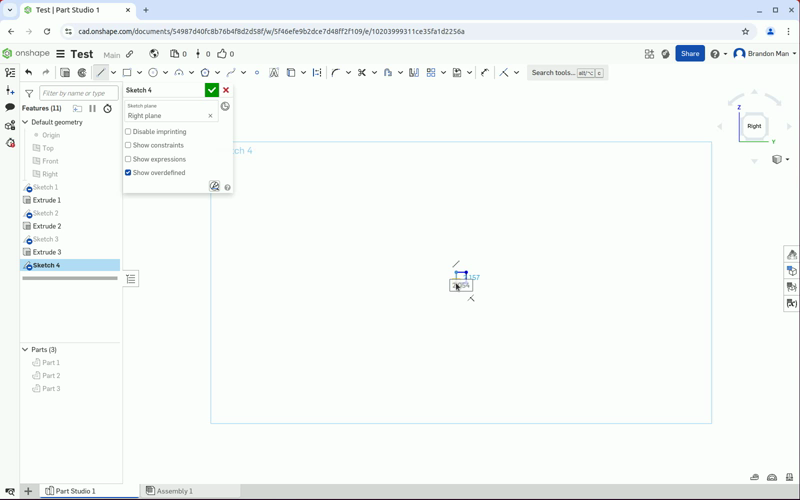
mouse_move(458, 282)
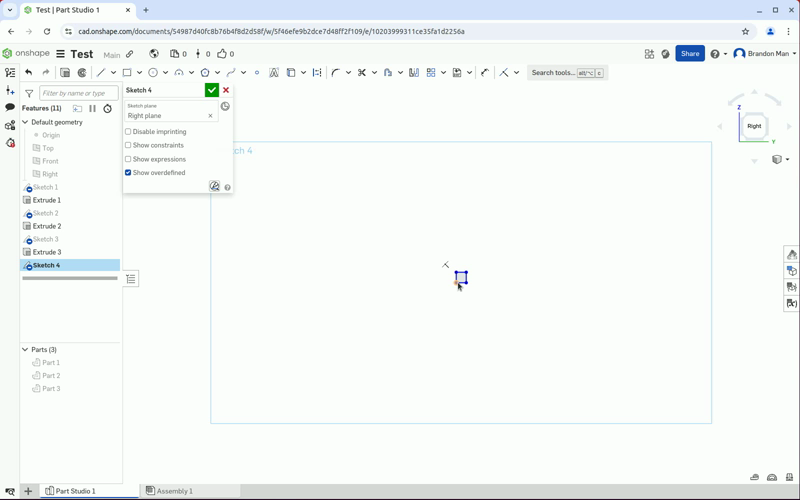
scroll(6)
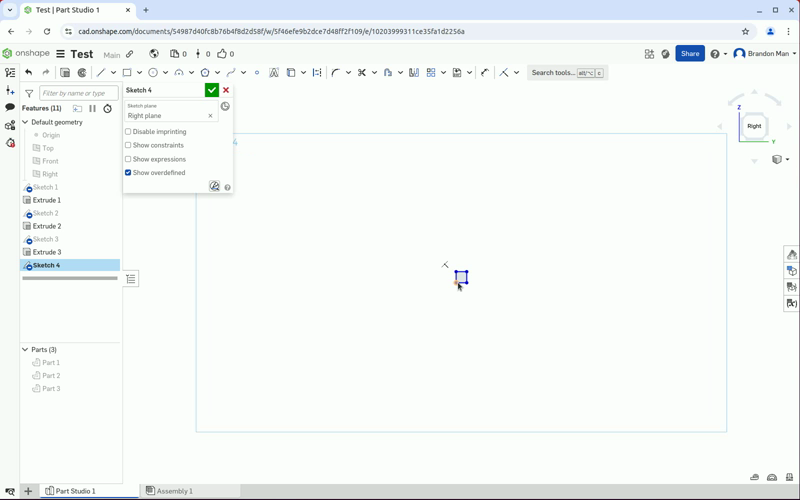
scroll(6)
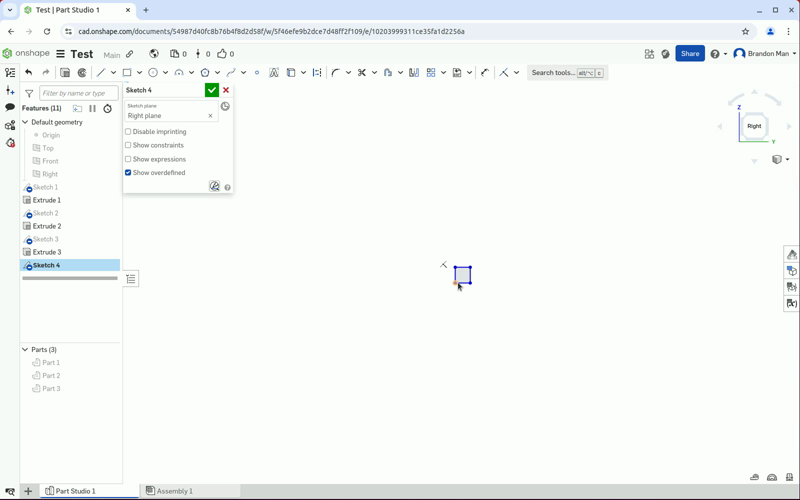
scroll(6)
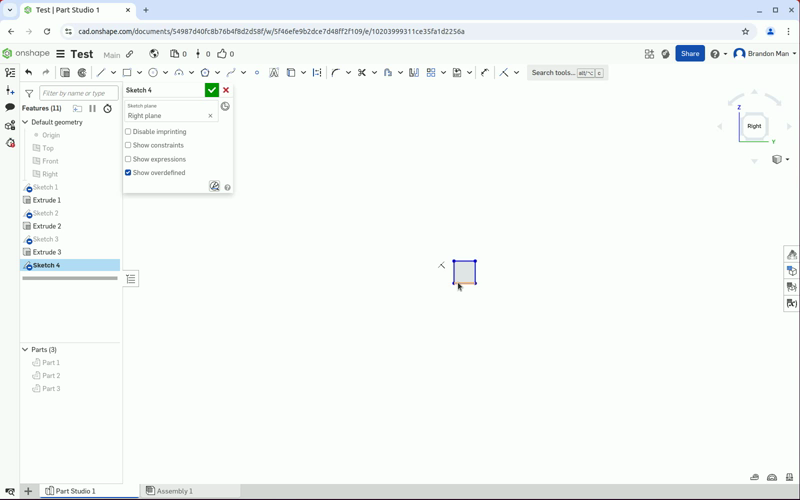
scroll(6)
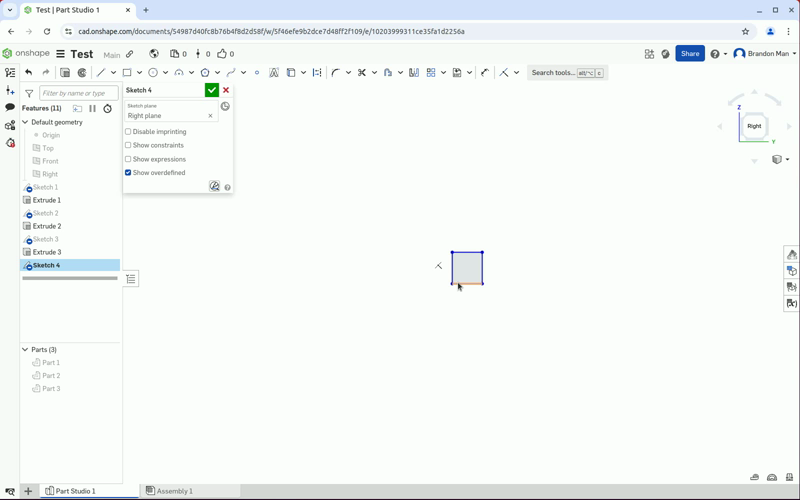
scroll(6)
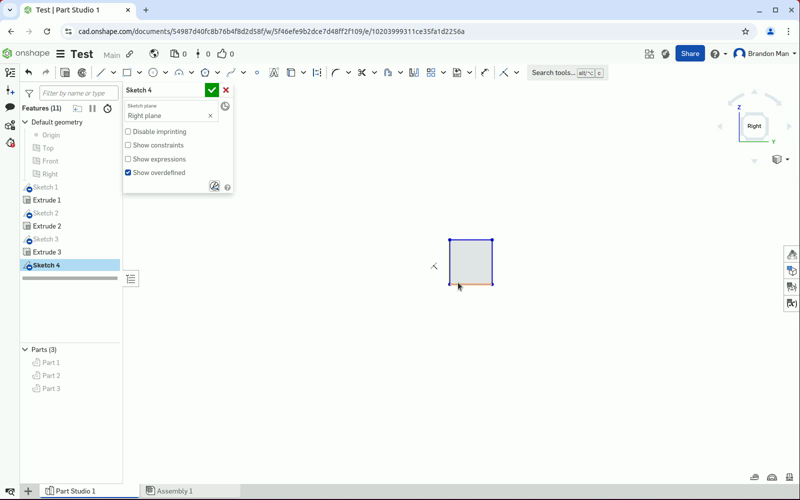
scroll(6)
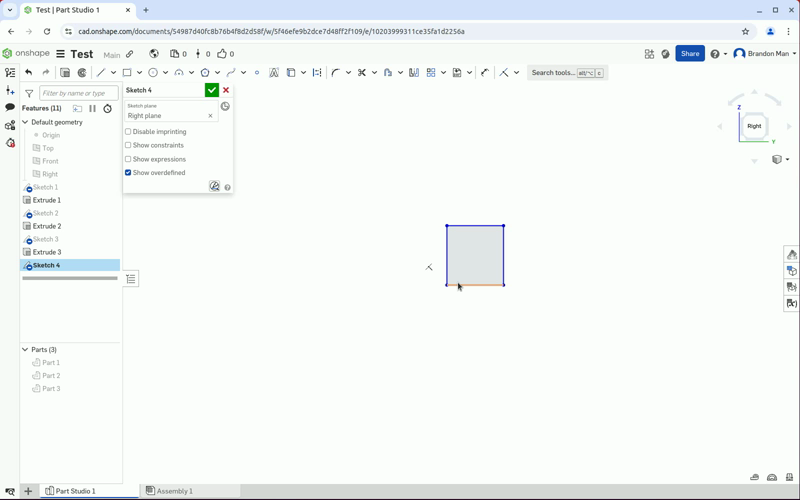
scroll(6)
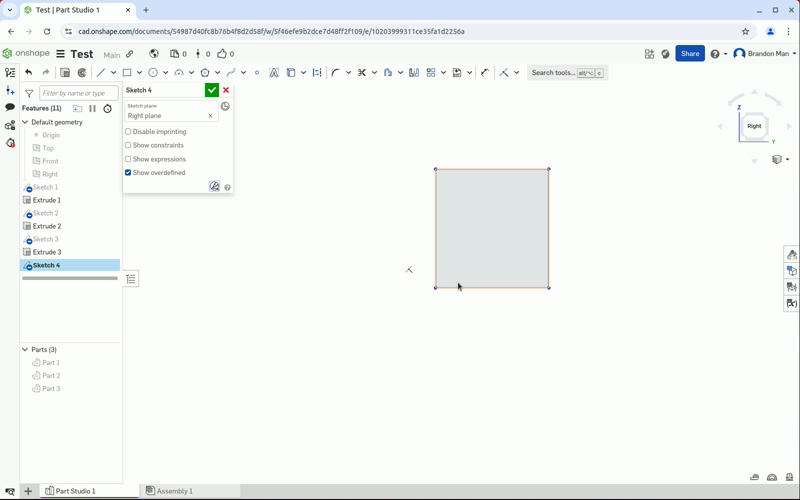
click(458, 282)
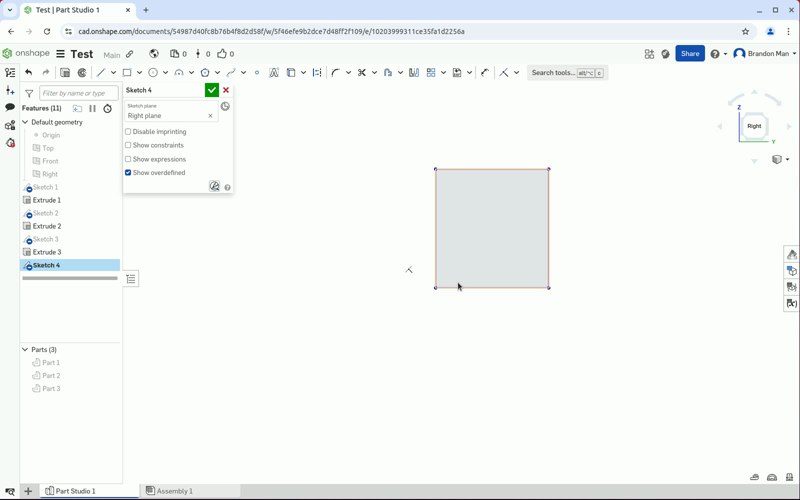
scroll(-6)
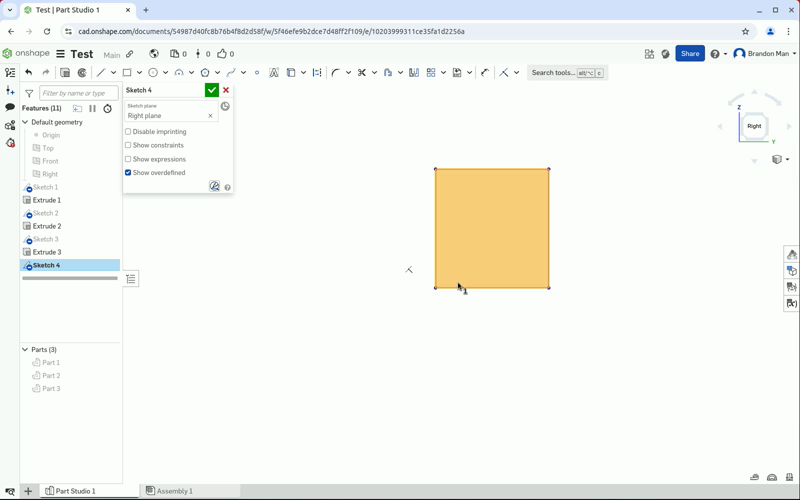
scroll(-6)
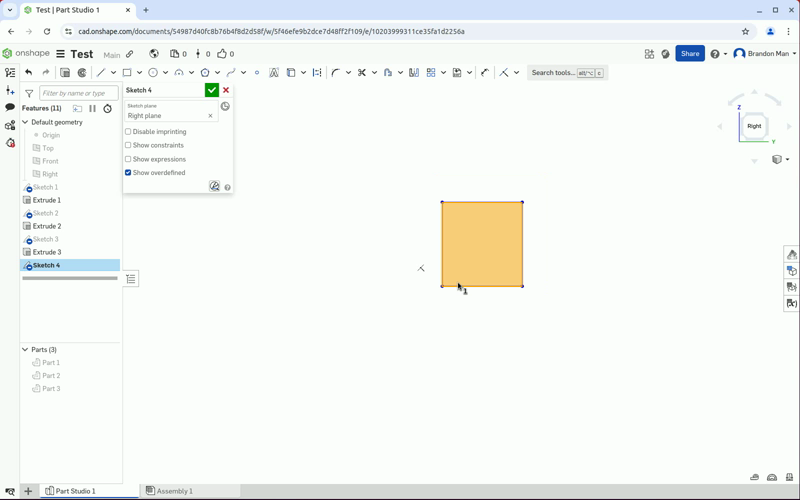
scroll(-6)
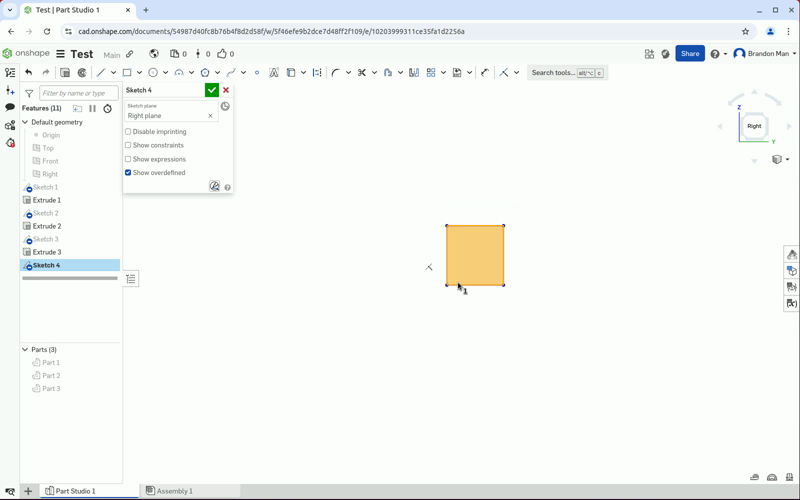
scroll(-6)
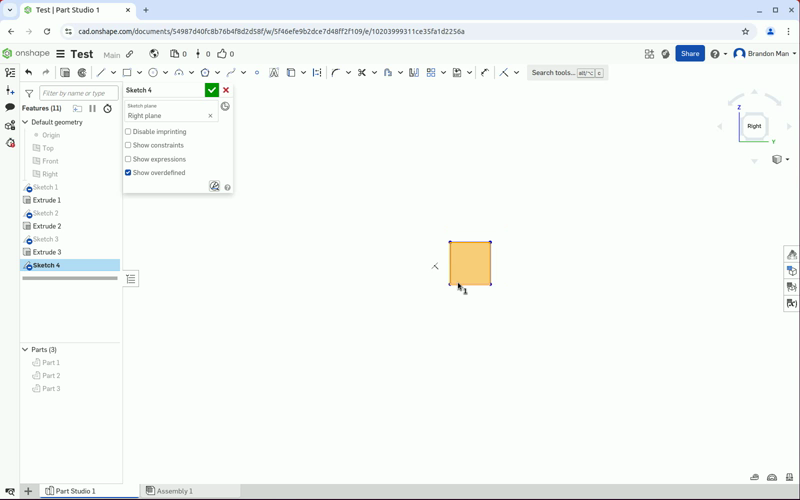
scroll(-6)
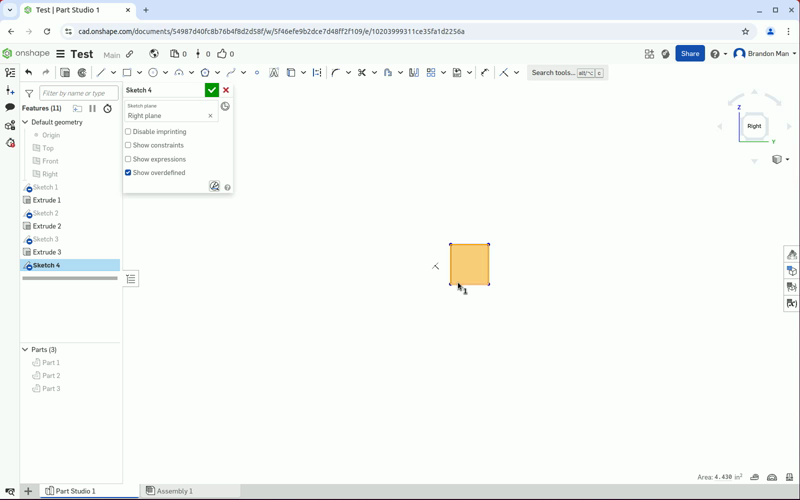
scroll(-6)
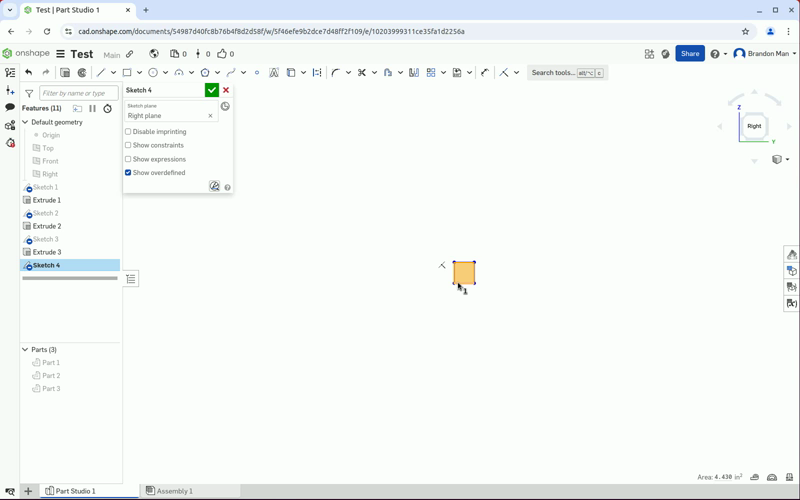
scroll(-6)
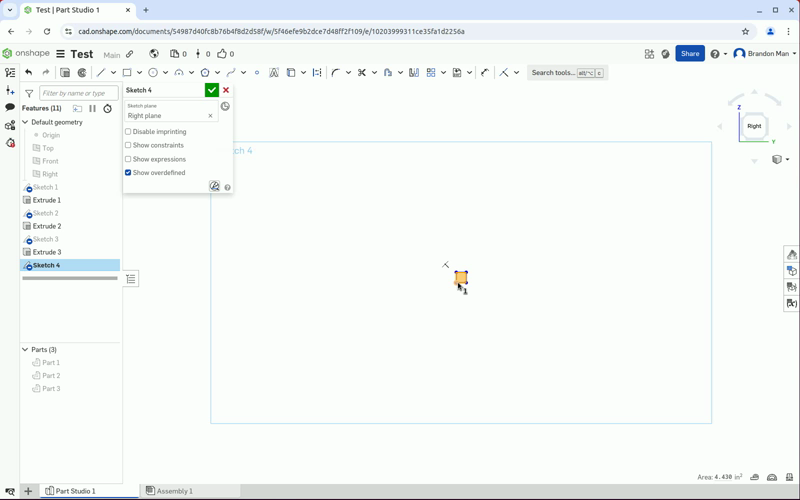
mouse_move(73, 352)
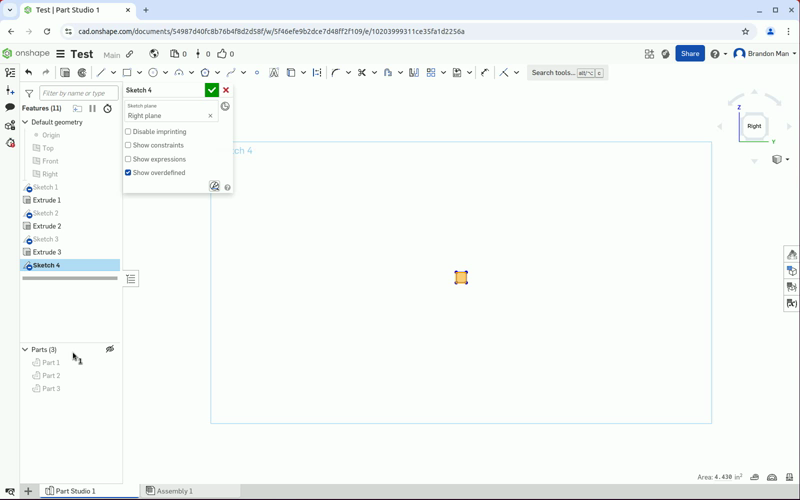
key(shift+y)
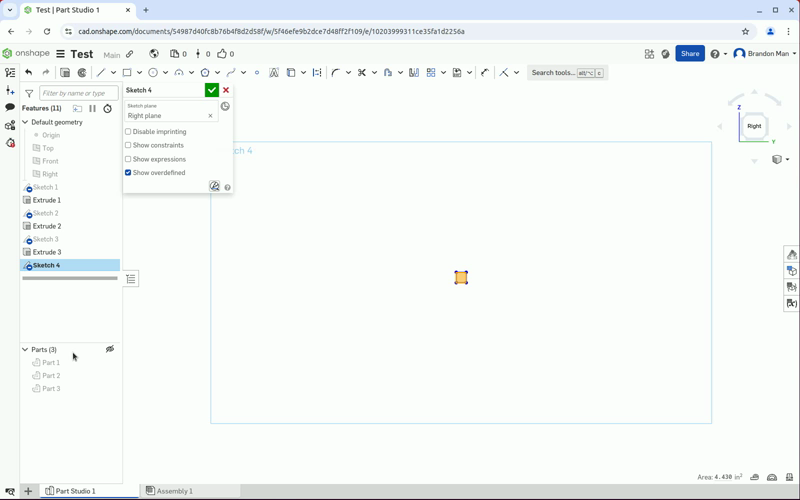
key(shift+e)
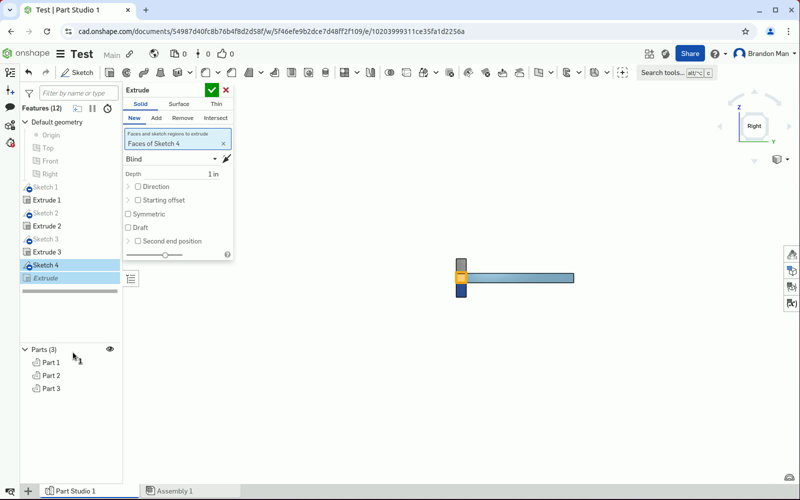
mouse_move(143, 106)
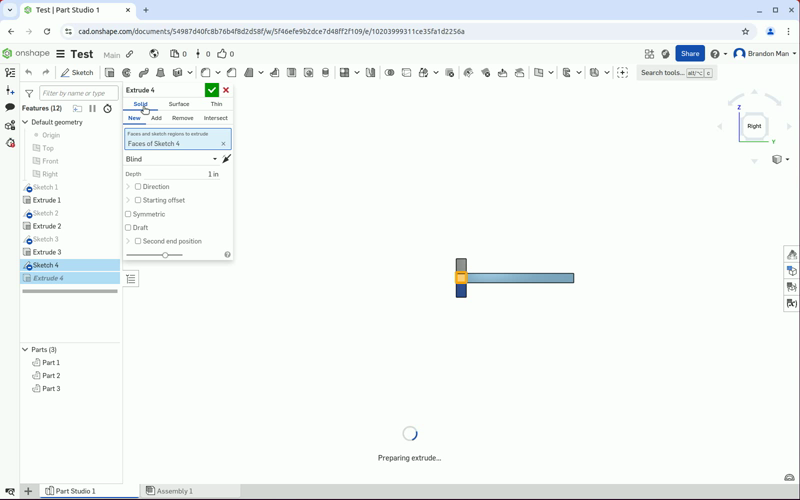
click(143, 106)
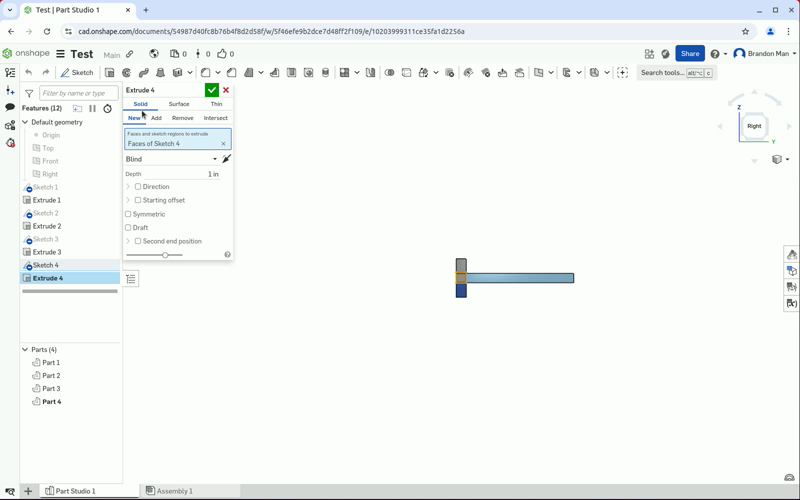
mouse_move(137, 120)
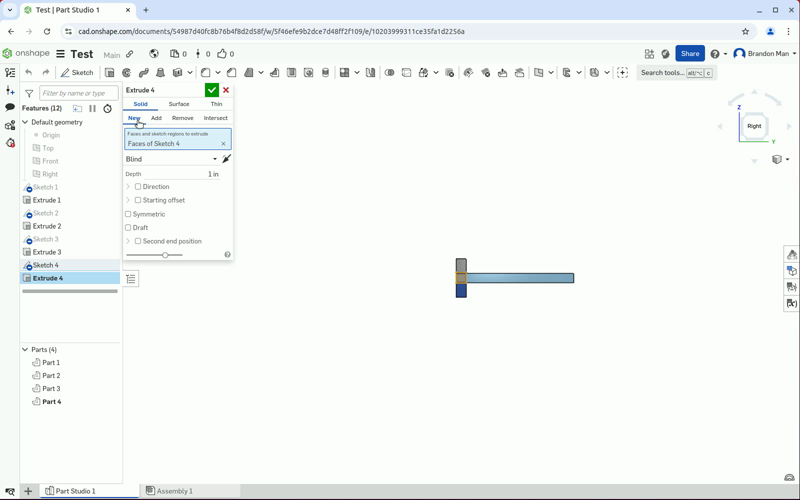
click(137, 120)
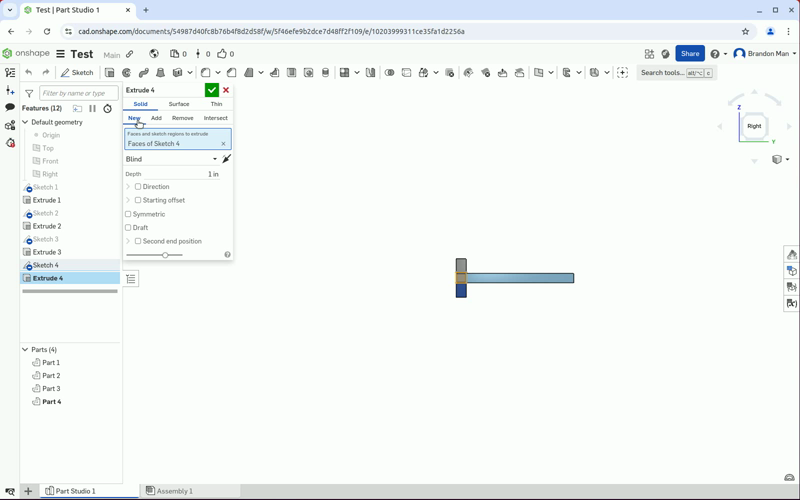
key(tab, 4)
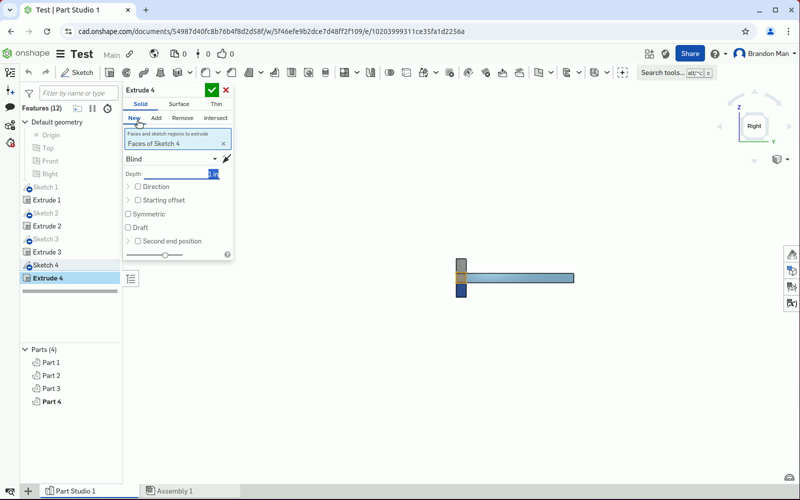
text(3.611)
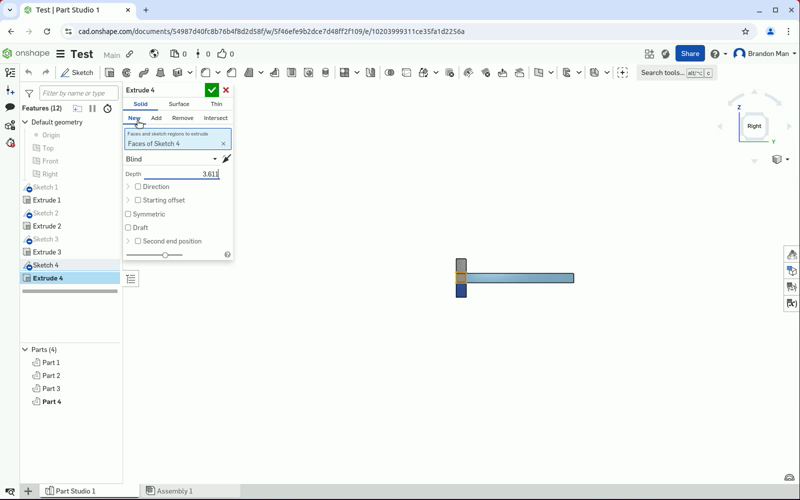
key(tab, 3)
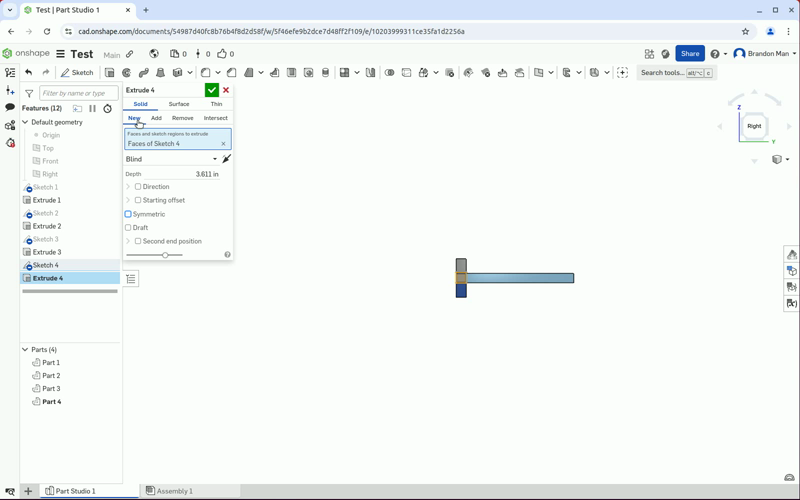
key(tab, 2)
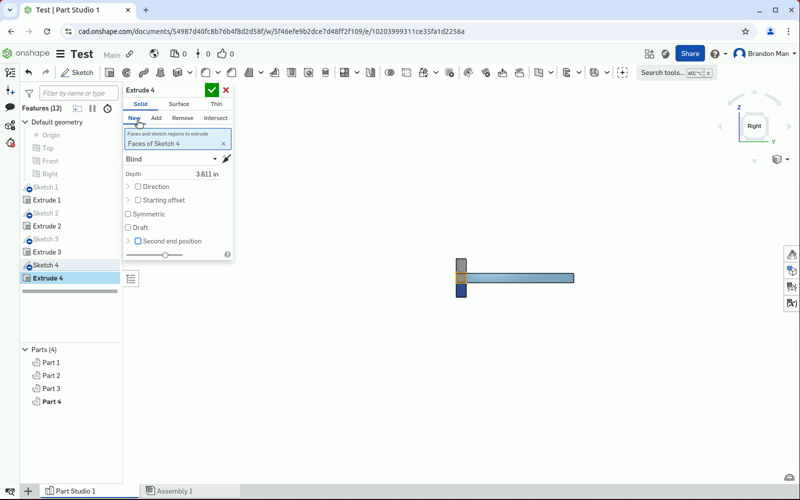
key(space)
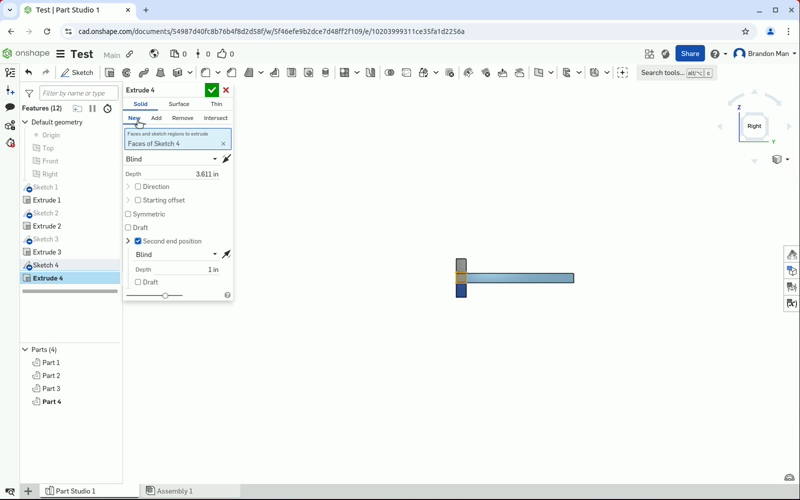
key(tab, 3)
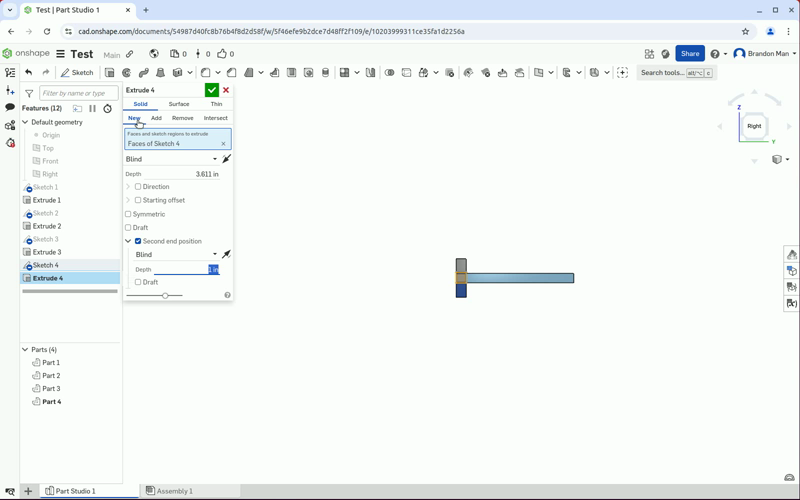
text(7.462)
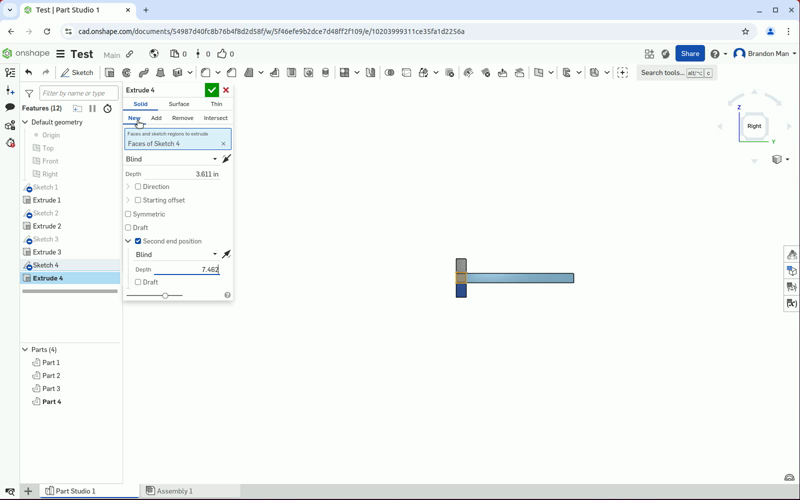
key(enter)
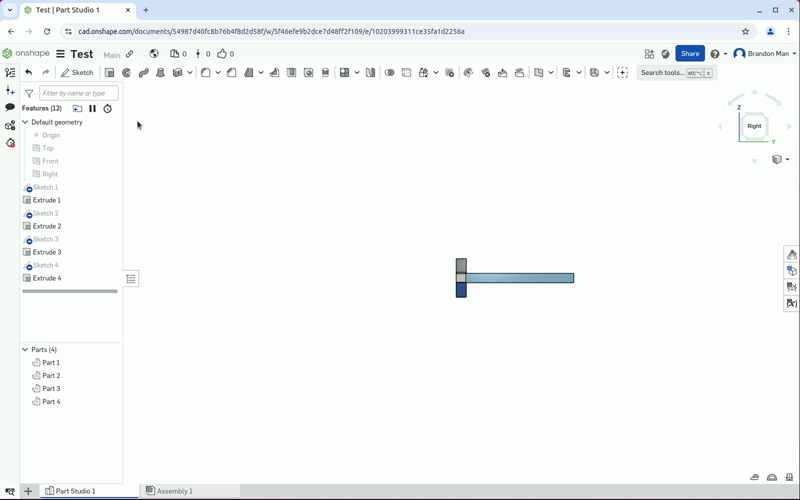
key(shift+h)
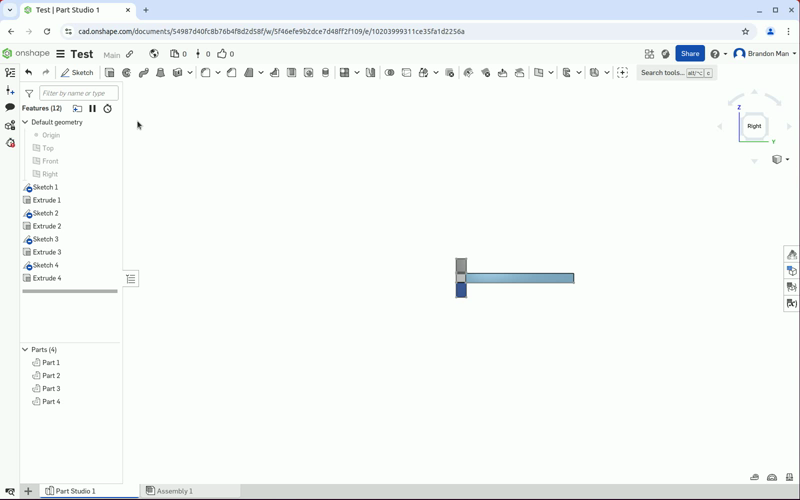
key(shift+h)
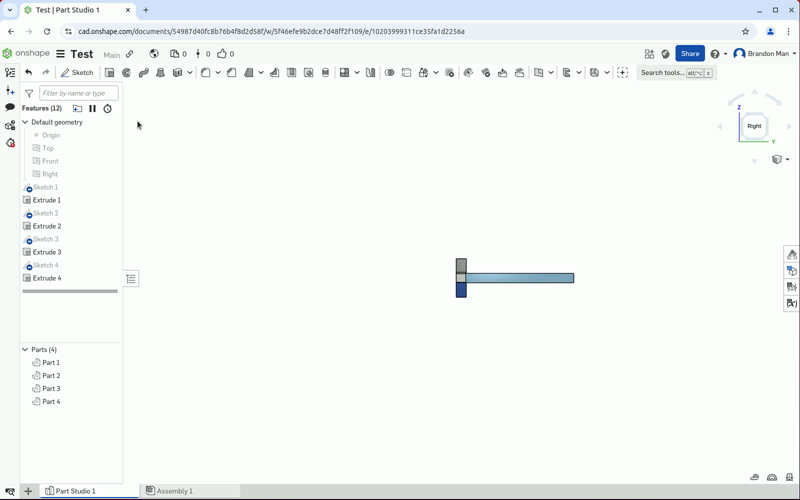
mouse_move(73, 189)
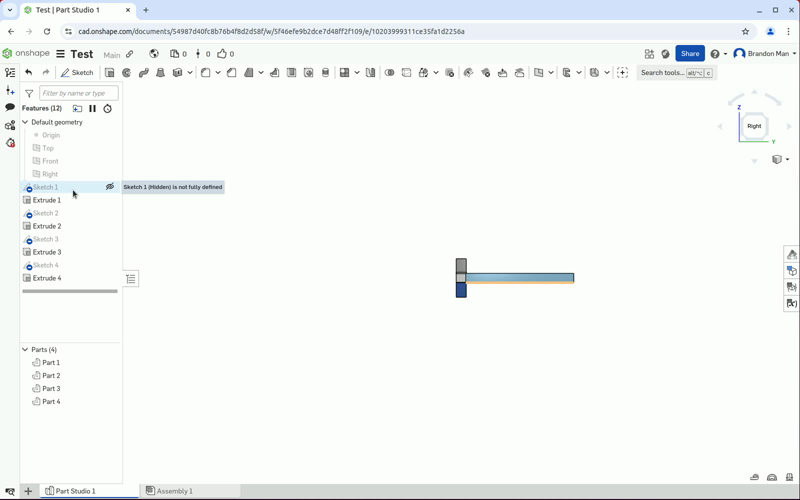
click(73, 189)
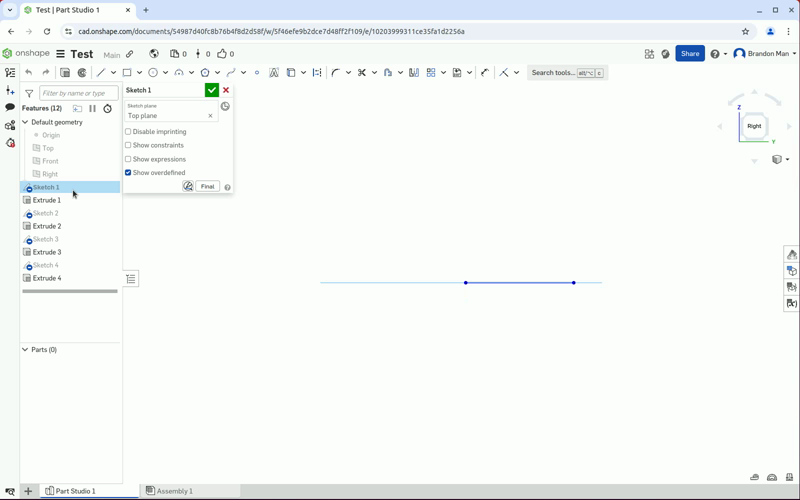
mouse_move(229, 92)
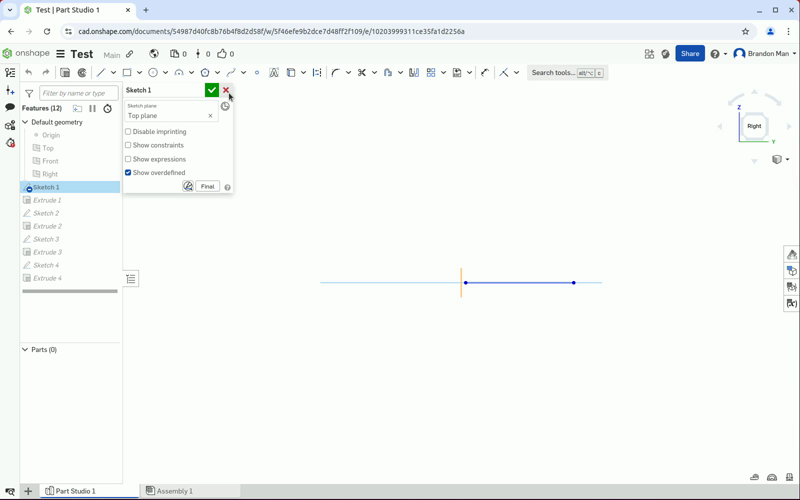
click(229, 92)
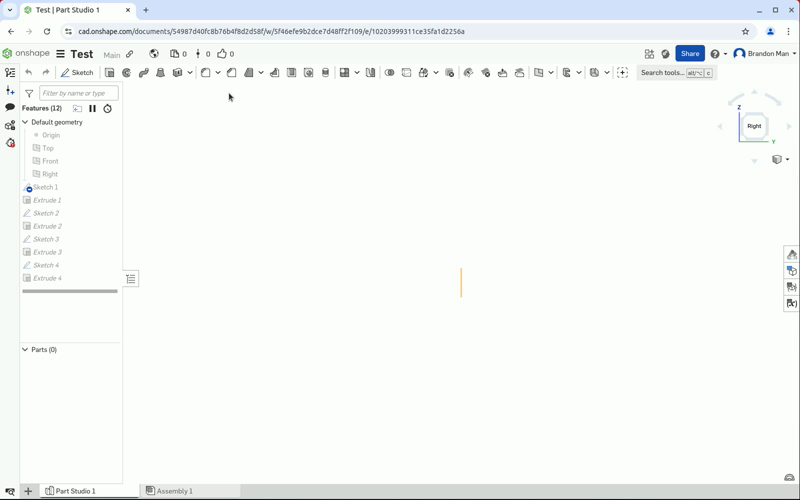
mouse_move(73, 352)
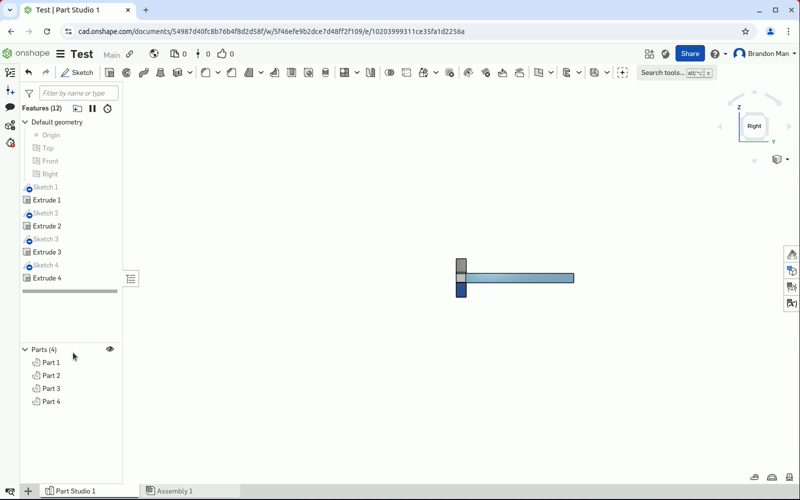
key(y)
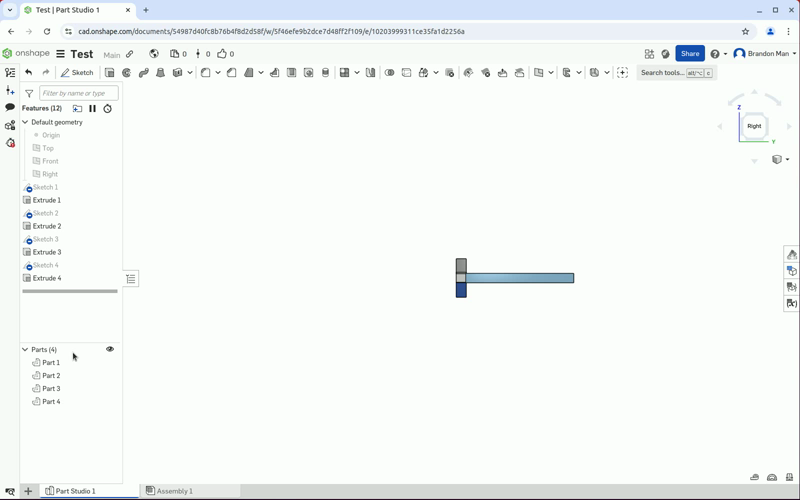
key(shift+p)
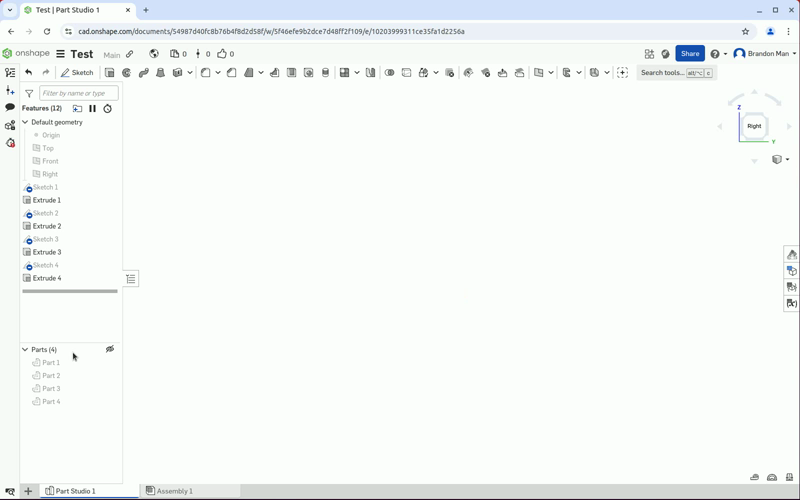
key(space)
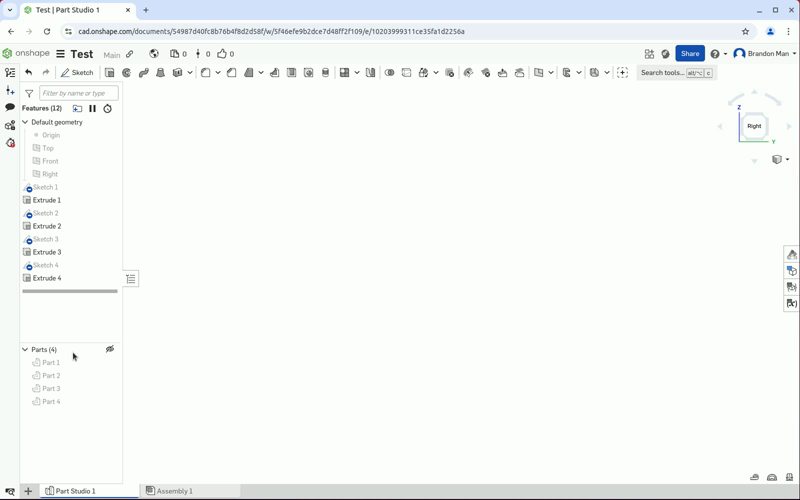
key_down(shift)
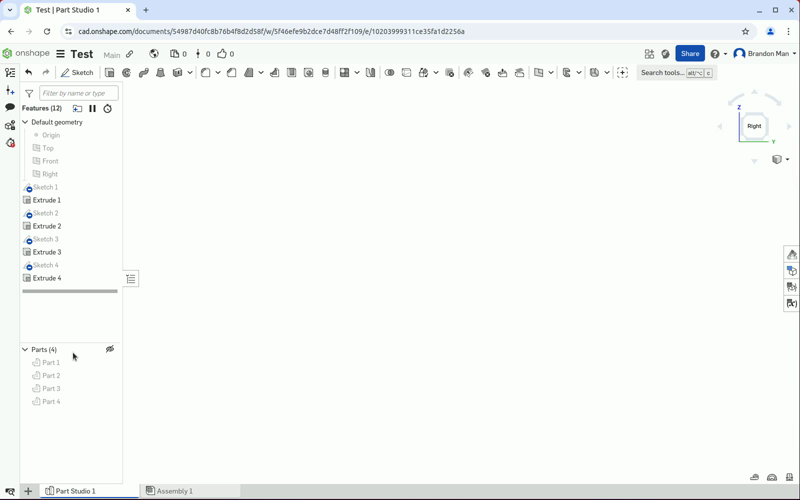
key(right)
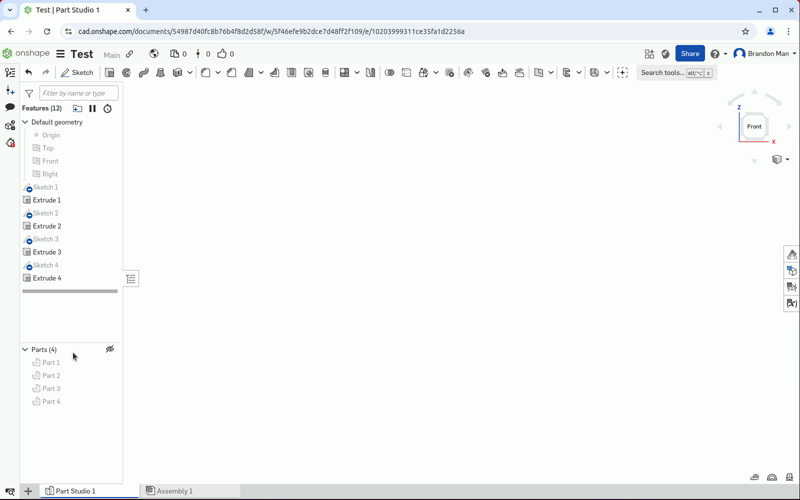
key_up(shift)
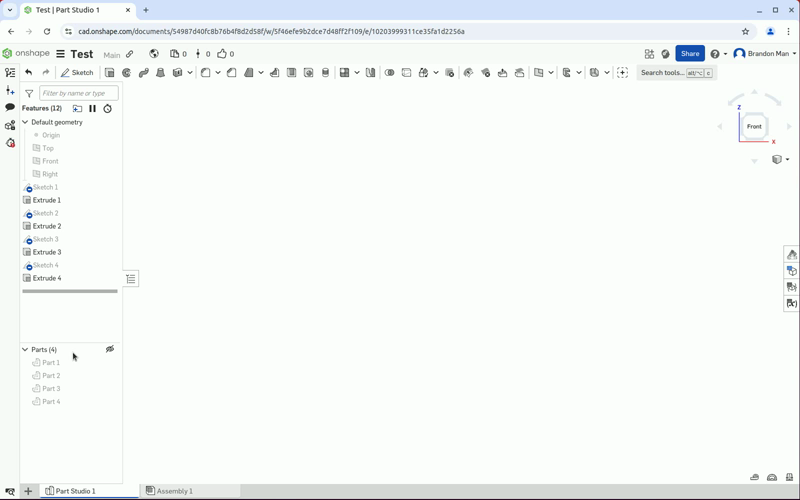
key(space)
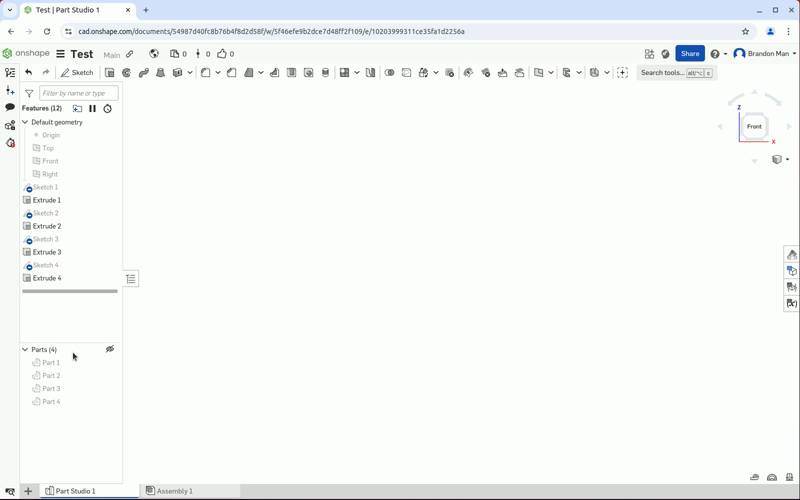
key_down(shift)
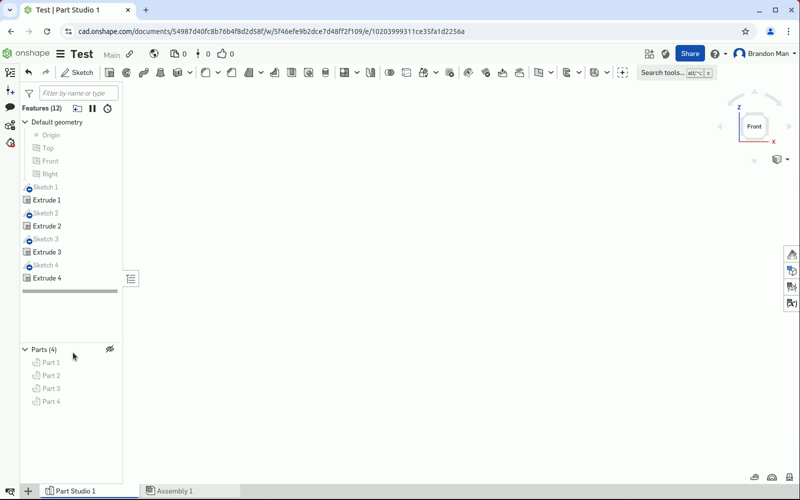
key(down)
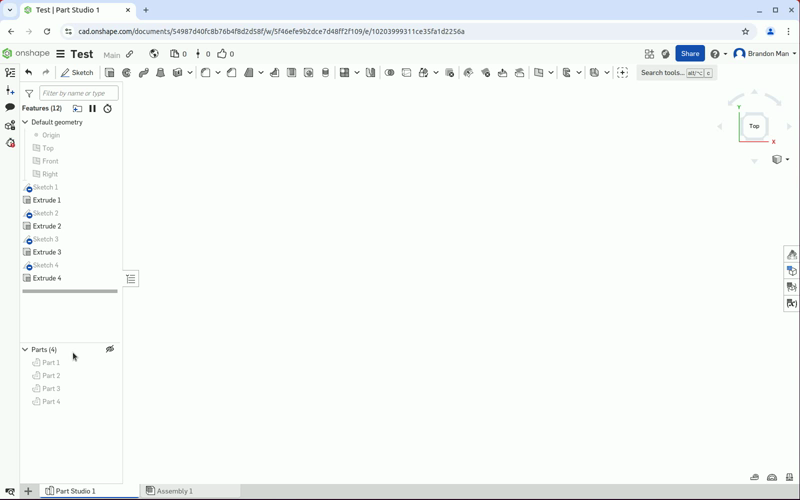
key_up(shift)
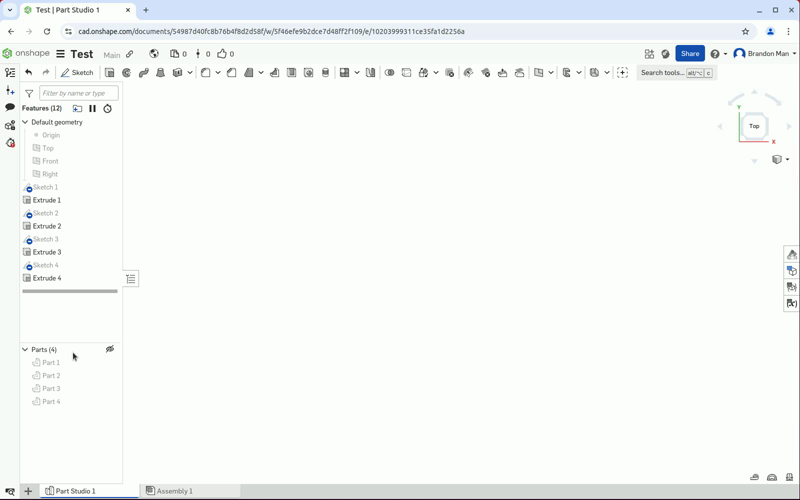
mouse_move(73, 352)
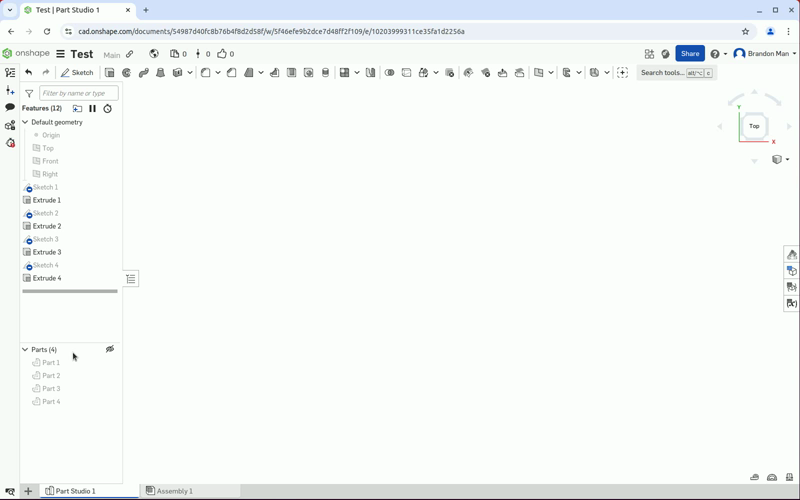
key(shift+y)
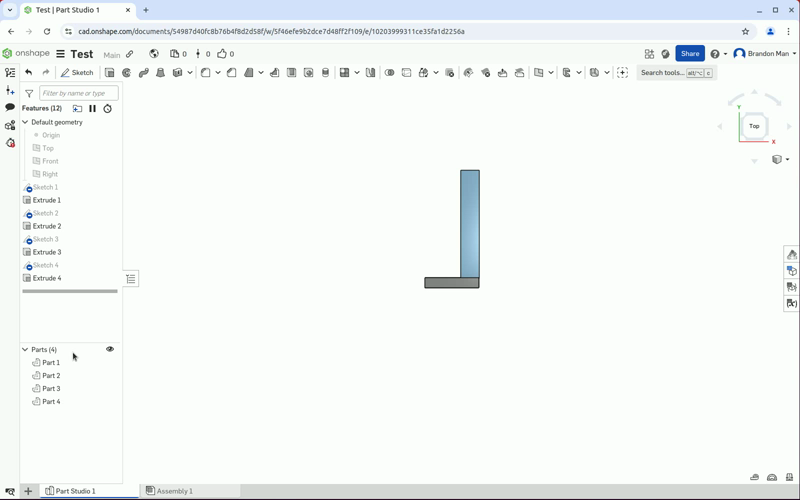
mouse_move(541, 75)
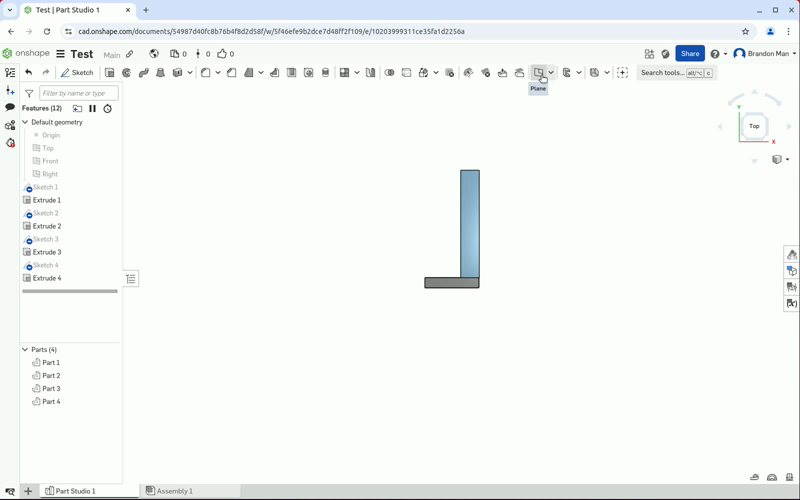
click(541, 75)
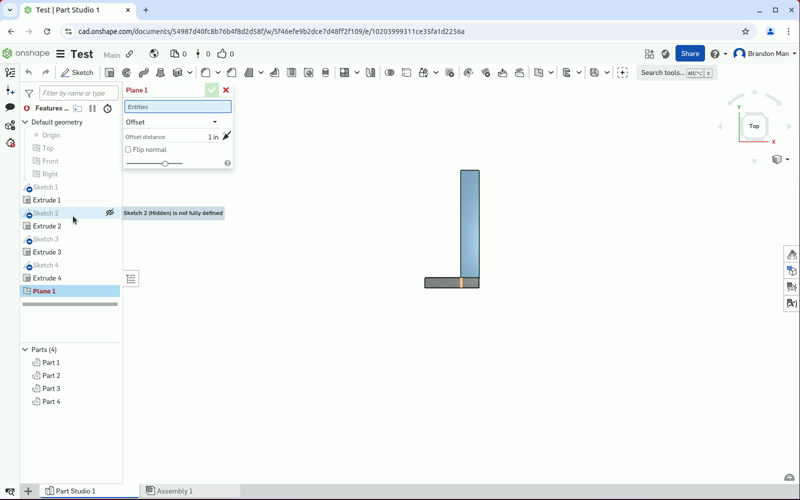
scroll(3)
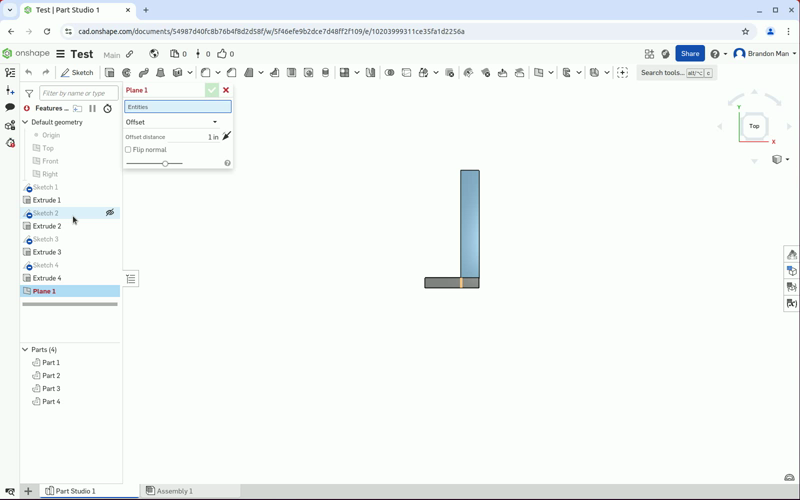
mouse_move(73, 150)
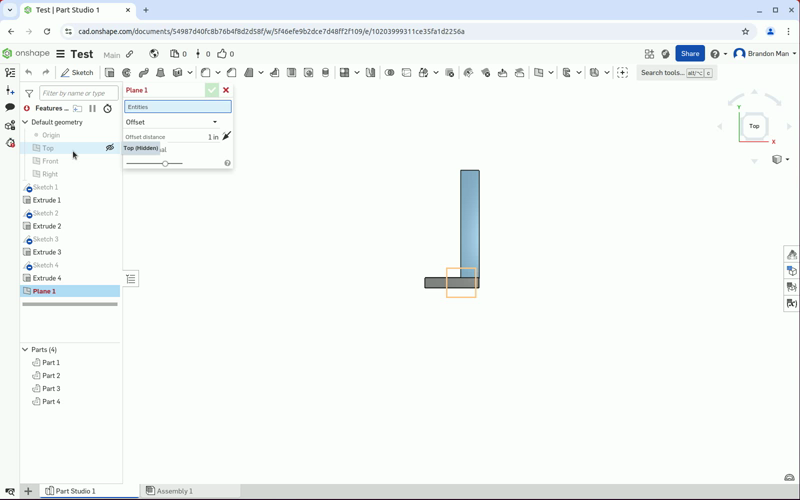
click(73, 150)
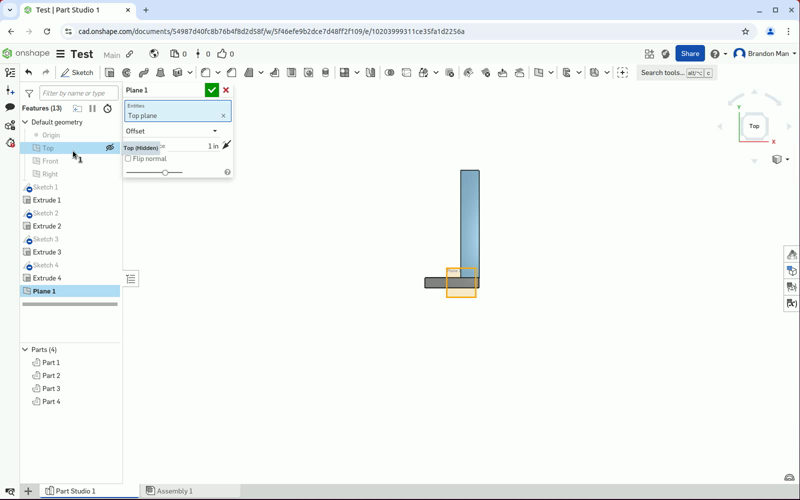
key(tab, 2)
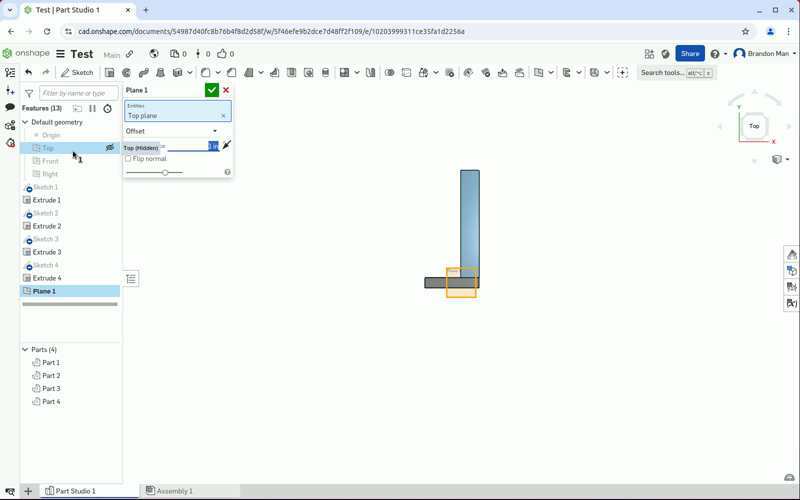
text(1.91)
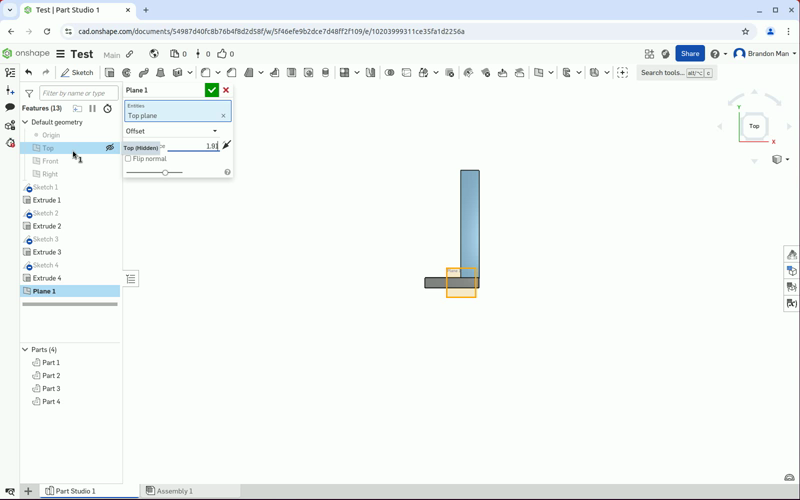
key(enter, 2)
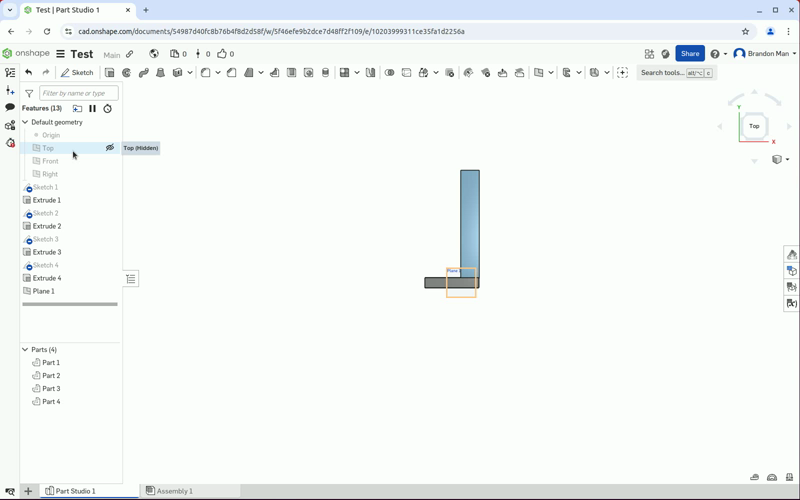
key(shift+s)
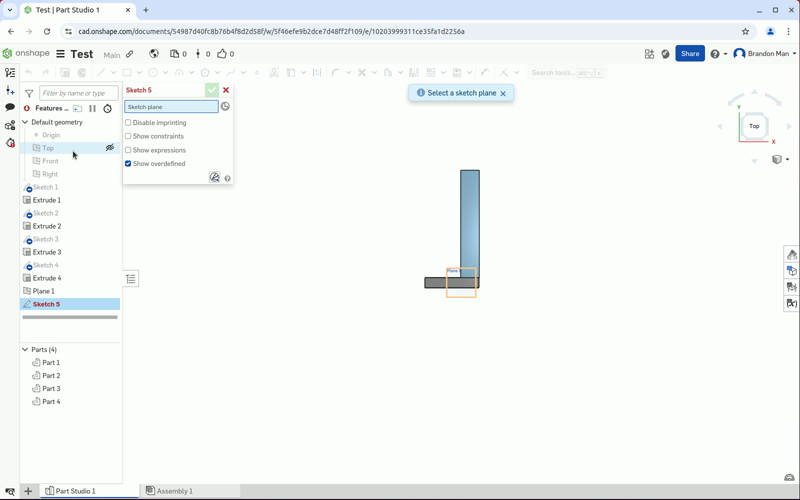
mouse_move(73, 293)
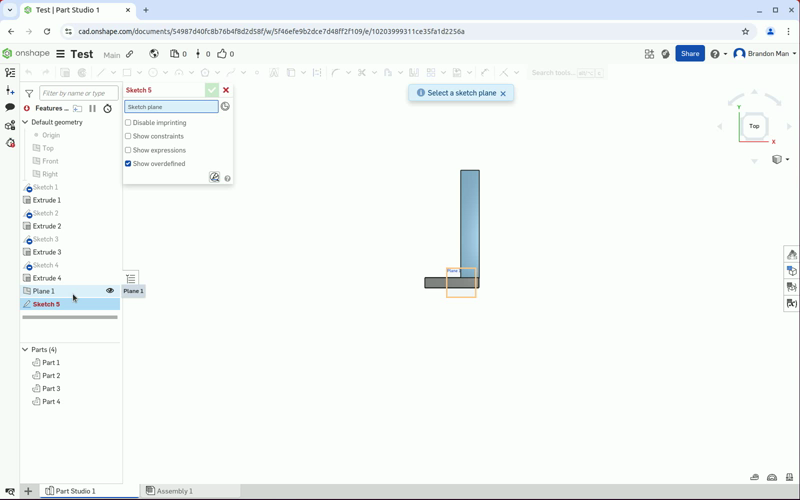
click(73, 293)
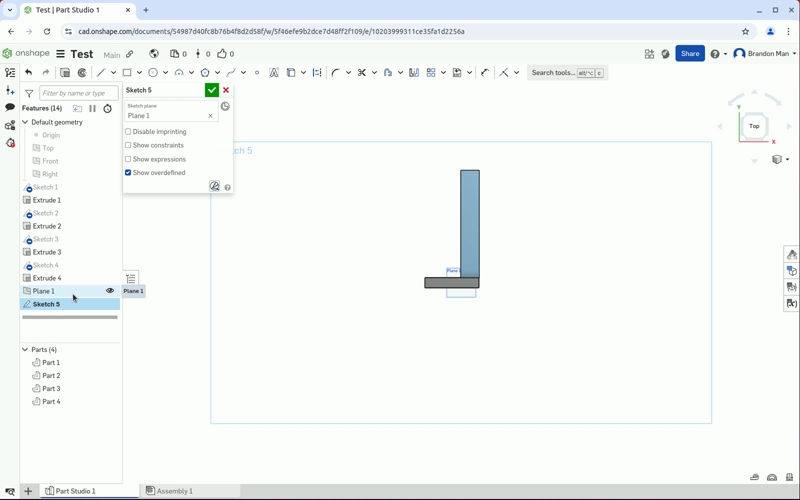
mouse_move(73, 352)
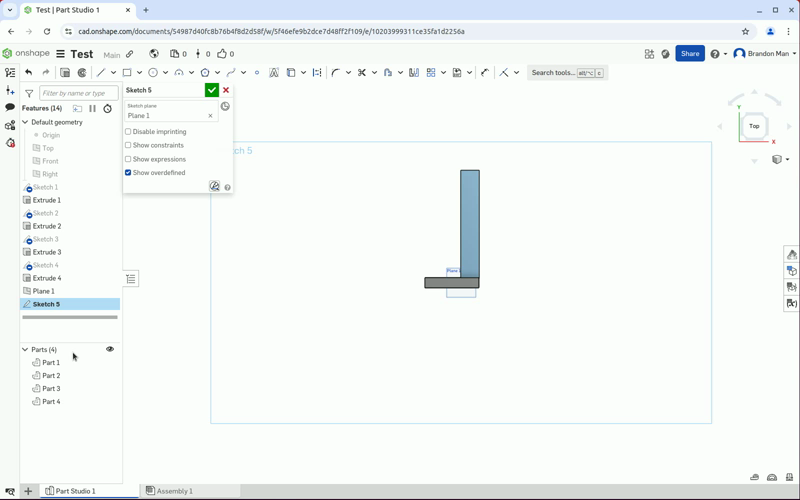
key(y)
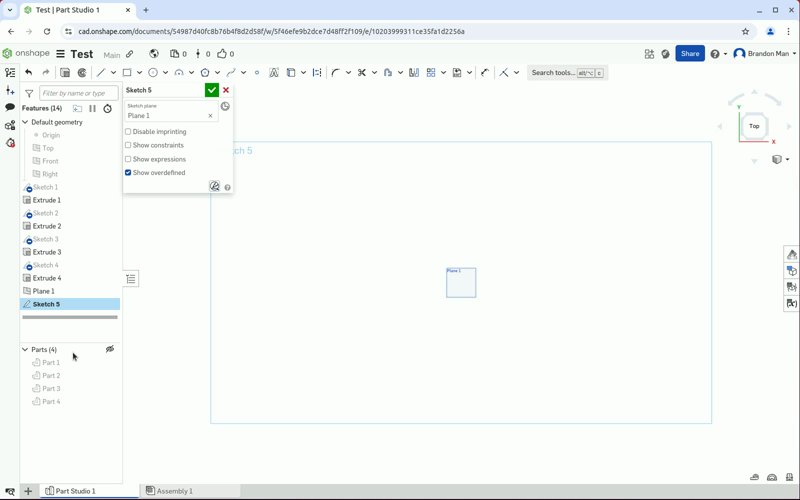
key(l)
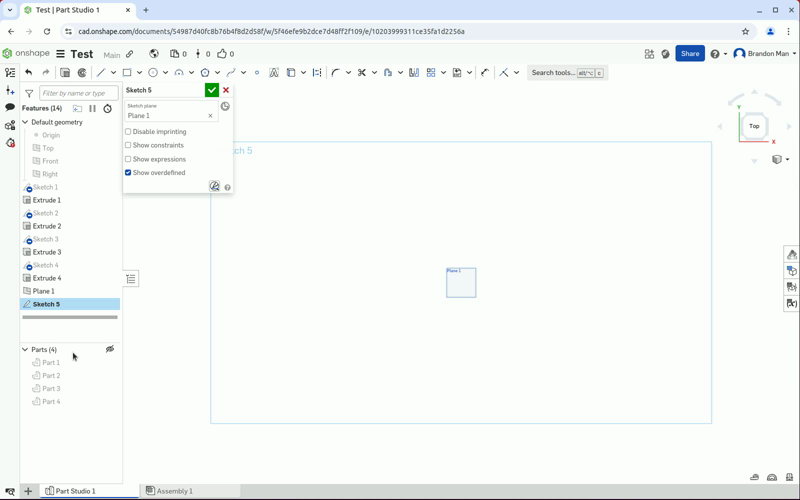
key_down(shift)
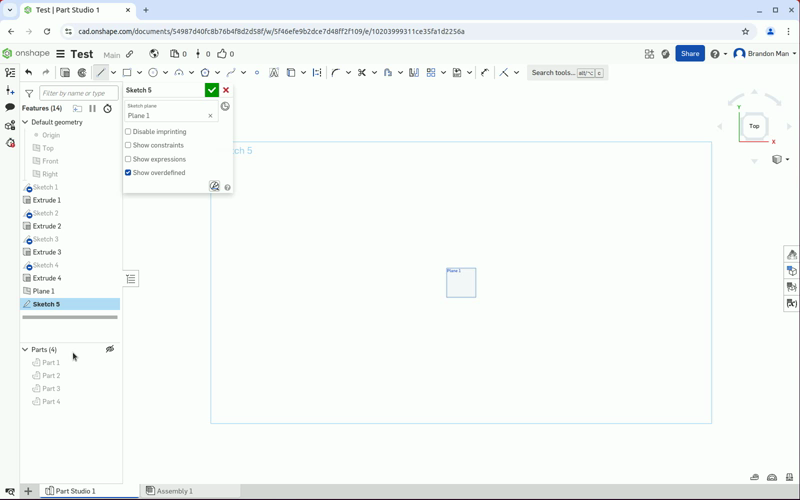
mouse_move(460, 204)
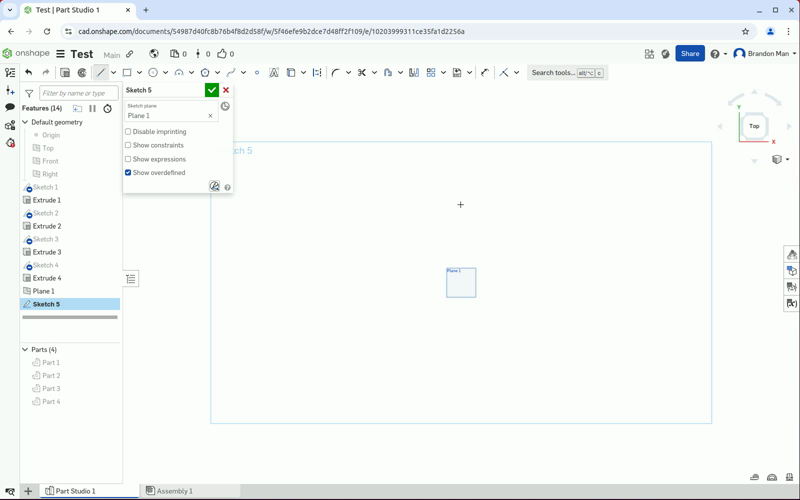
click(460, 204)
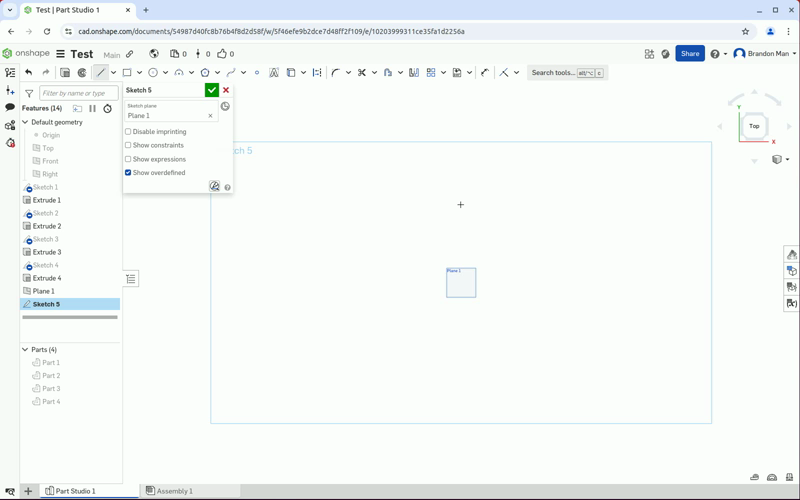
key_up(shift)
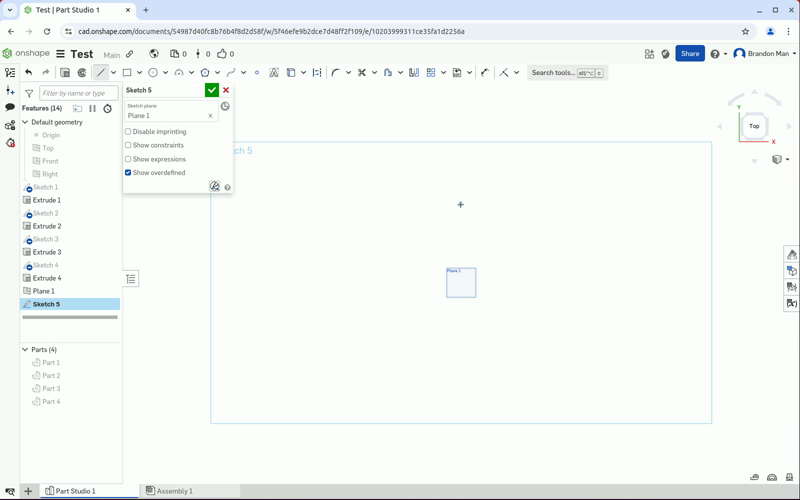
key_down(shift)
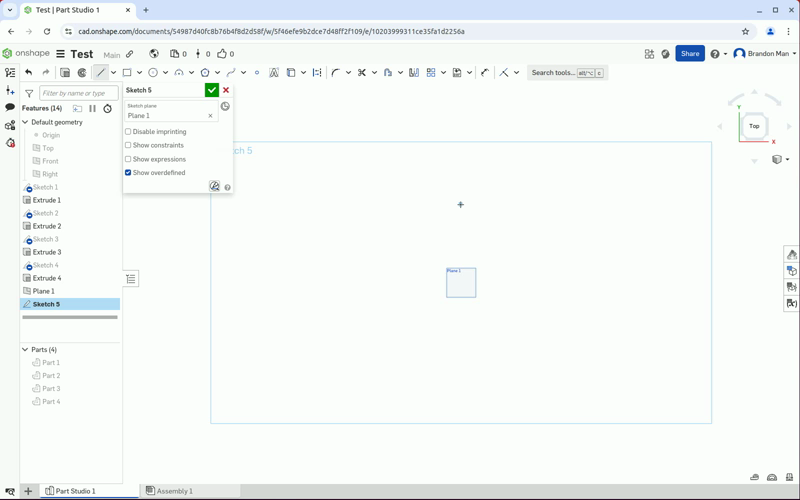
mouse_move(490, 204)
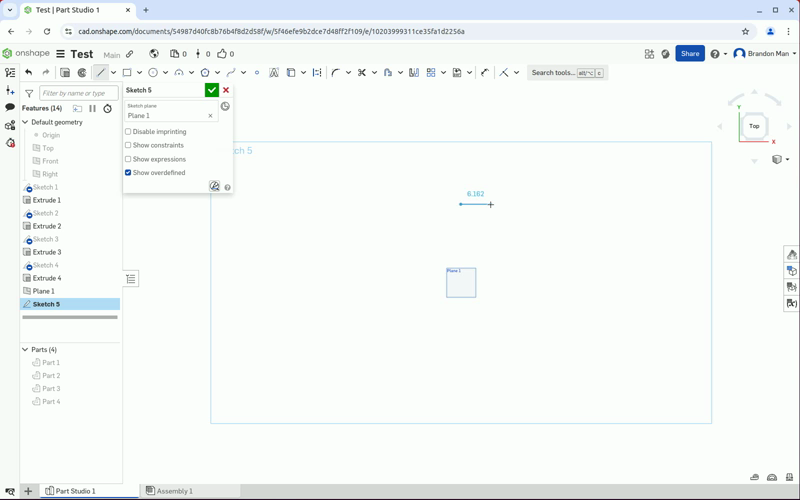
mouse_move(479, 204)
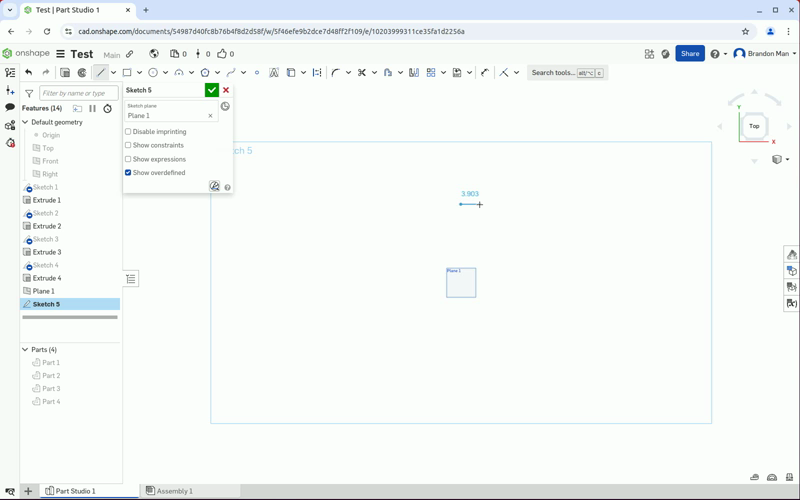
click(479, 204)
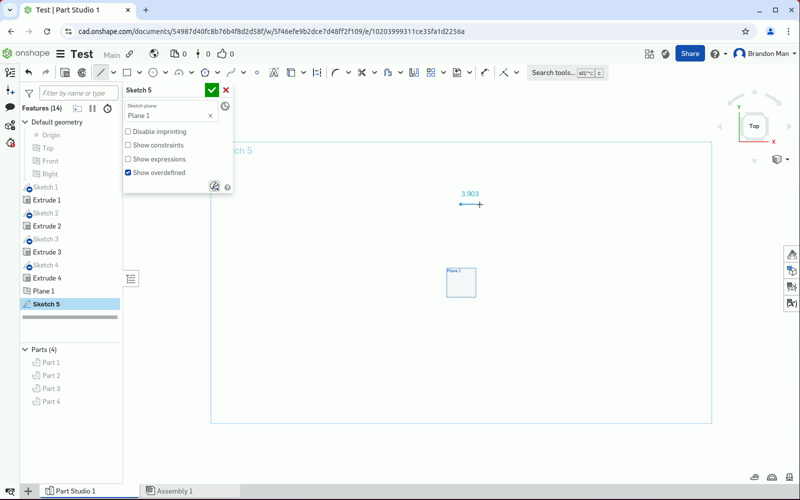
key_up(shift)
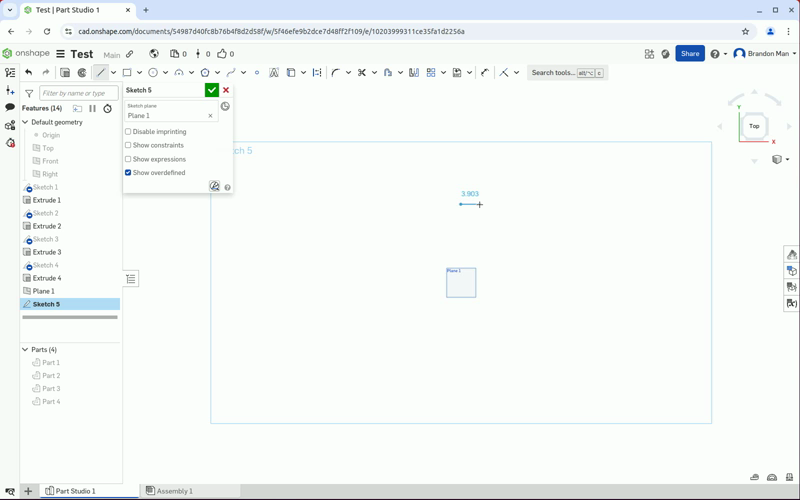
key_down(shift)
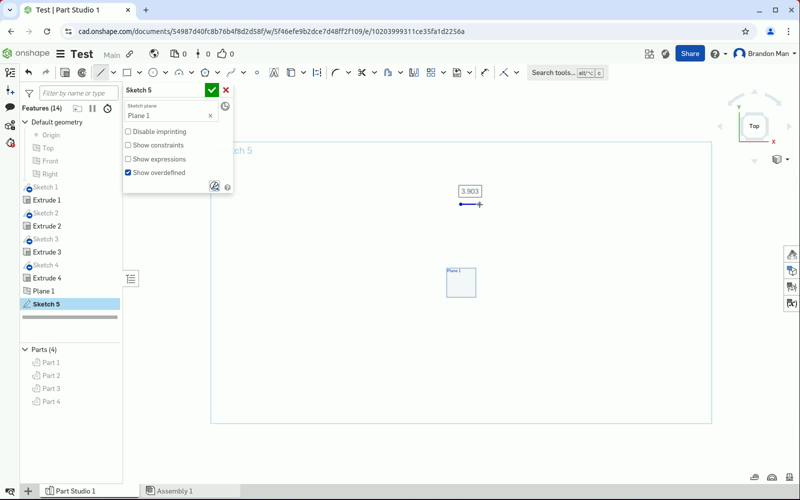
mouse_move(509, 204)
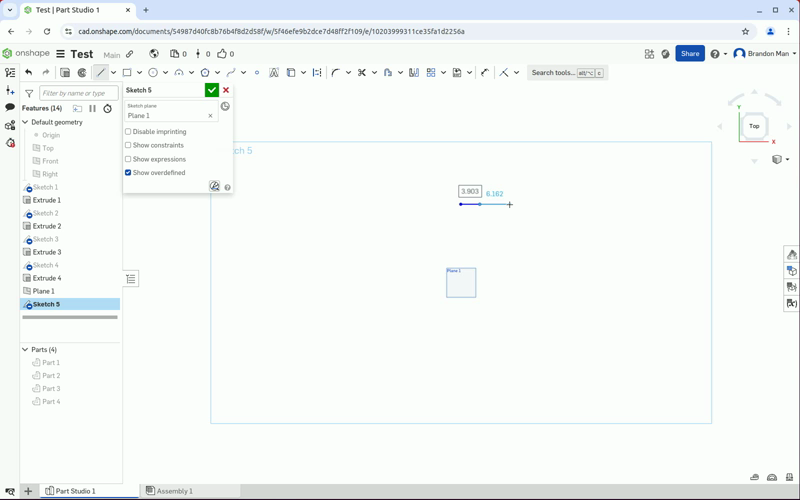
mouse_move(479, 177)
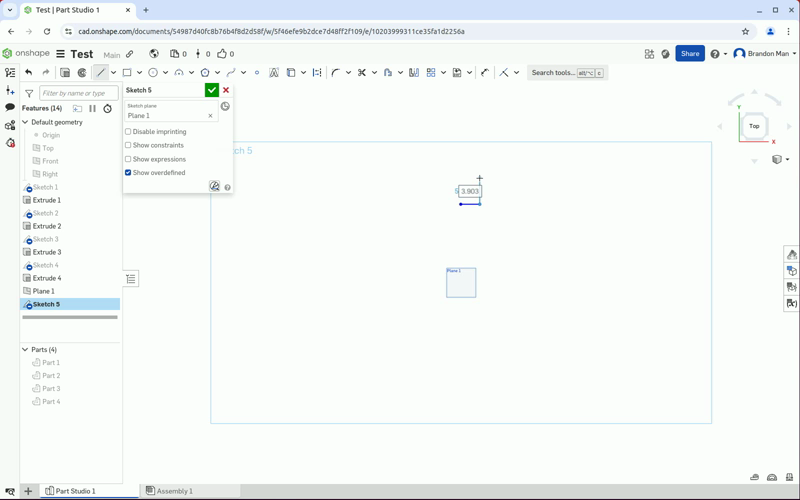
click(479, 177)
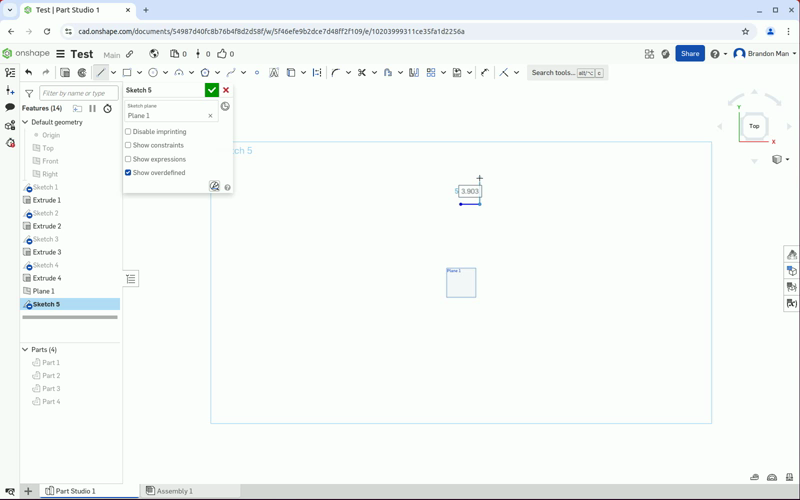
key_up(shift)
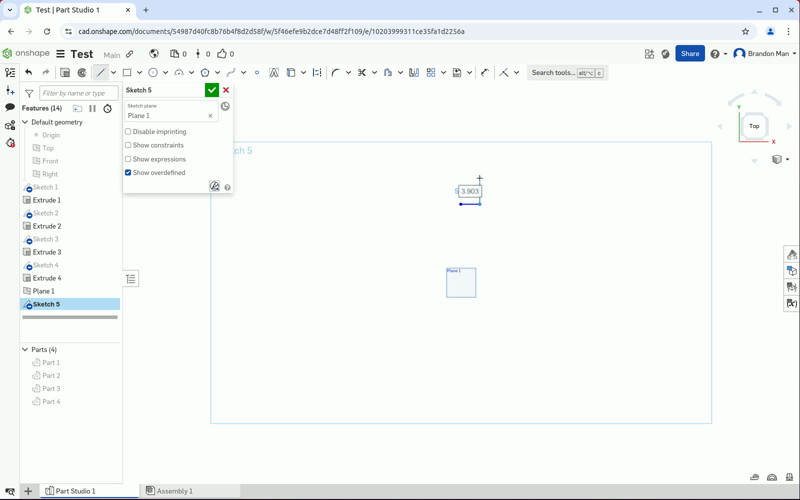
key_down(shift)
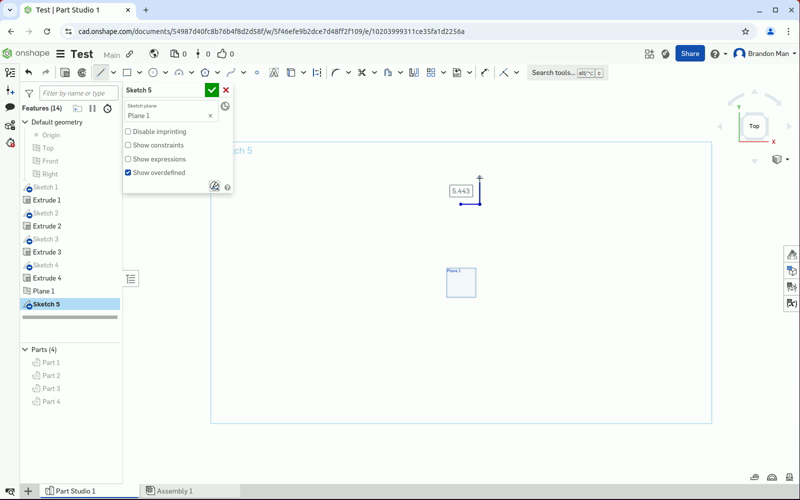
mouse_move(509, 177)
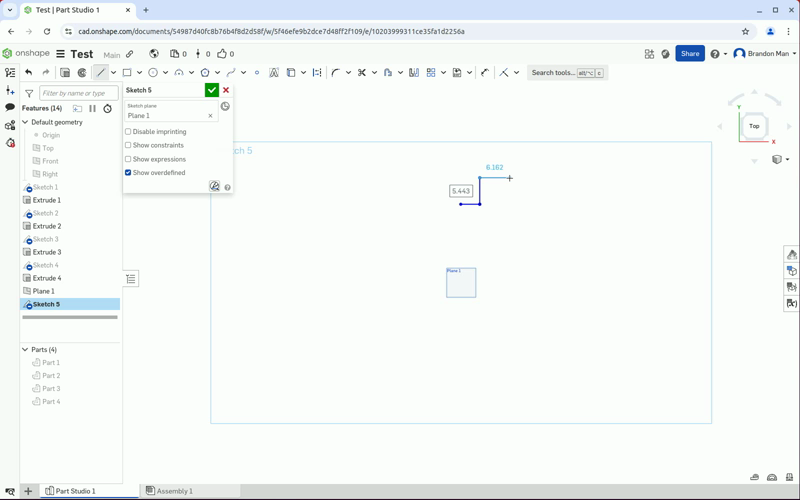
mouse_move(460, 177)
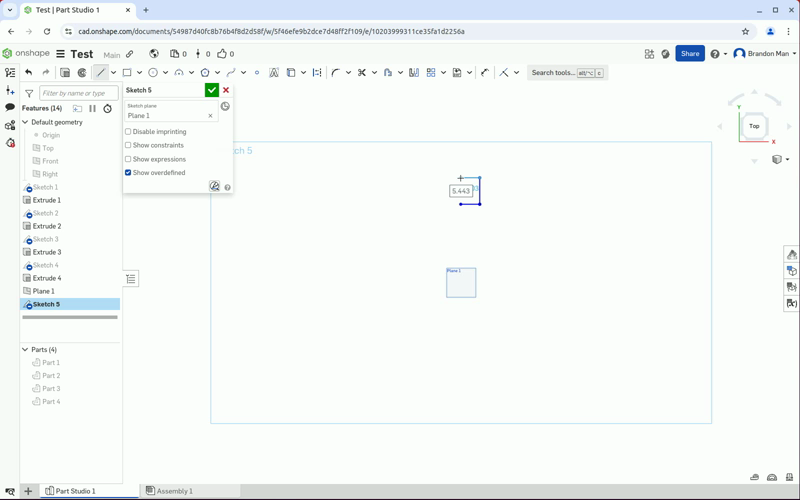
click(460, 177)
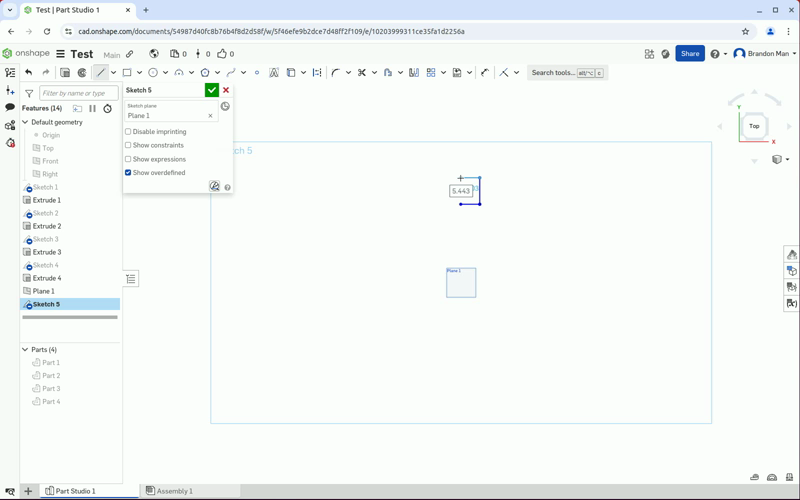
key_up(shift)
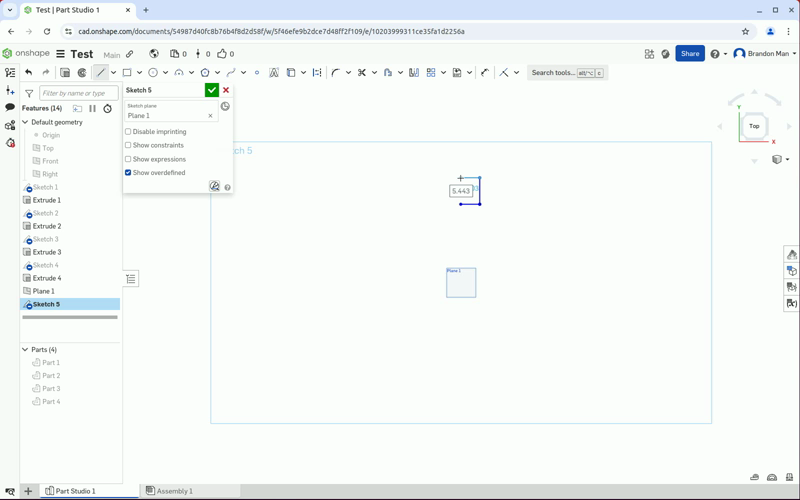
mouse_move(490, 177)
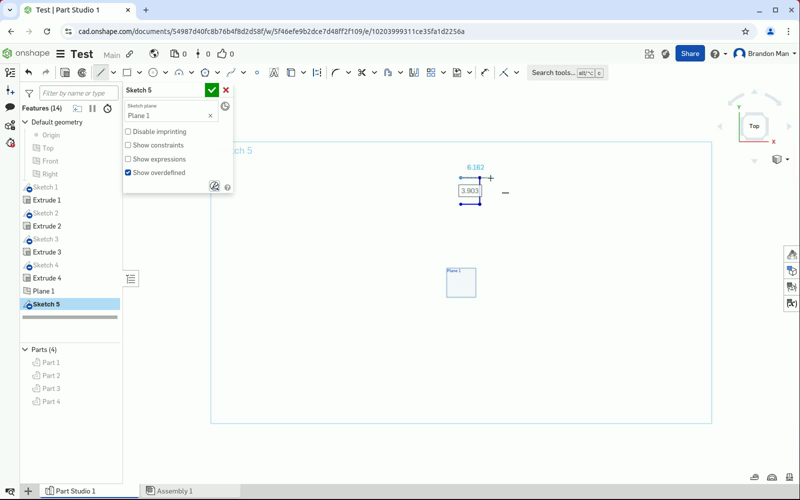
key_down(shift)
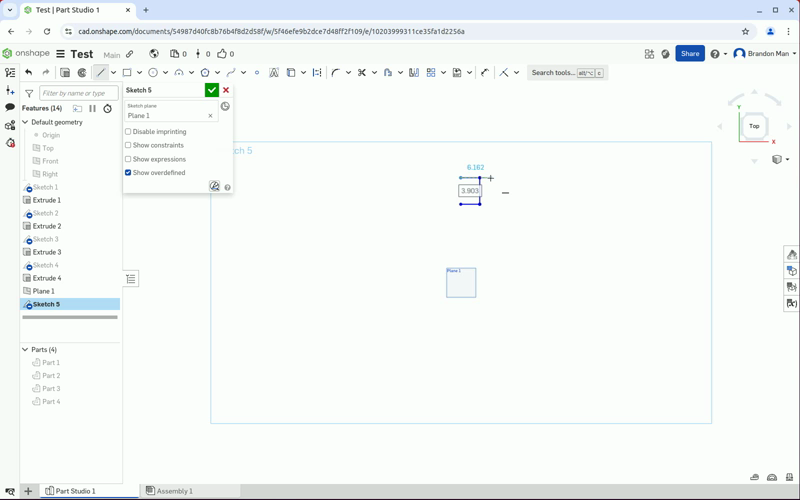
mouse_move(460, 204)
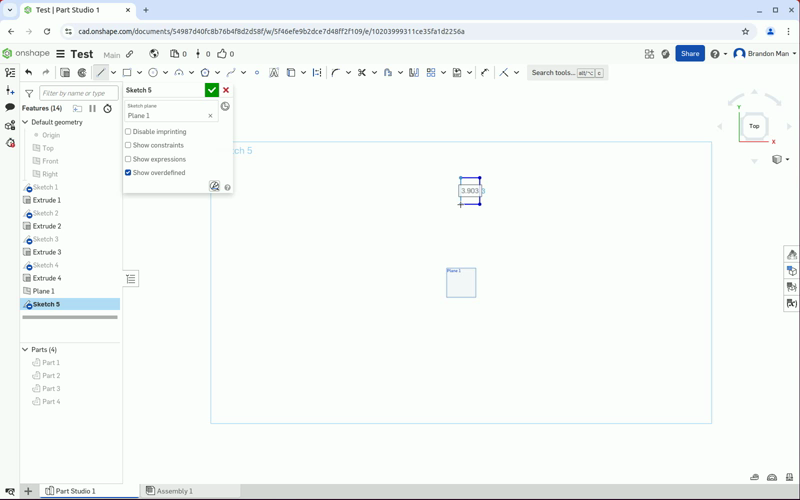
key_up(shift)
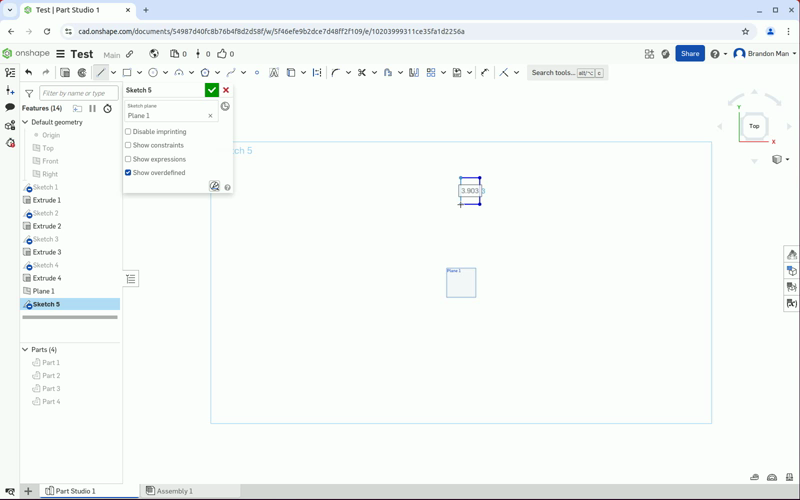
click(460, 204)
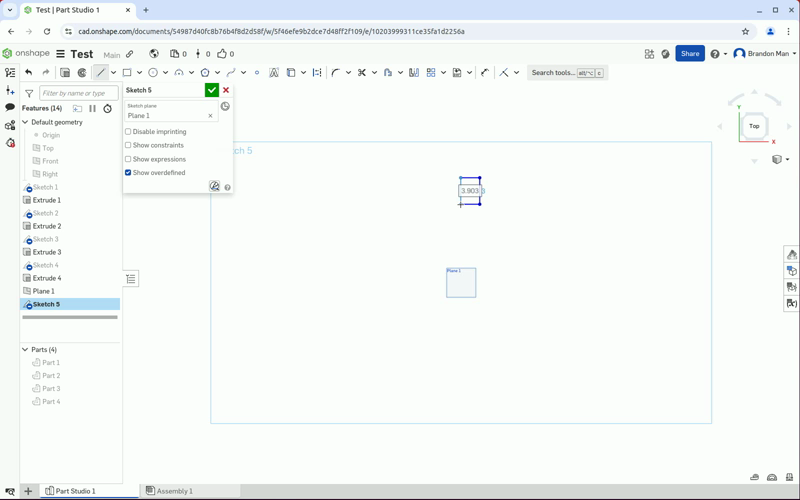
key(esc)
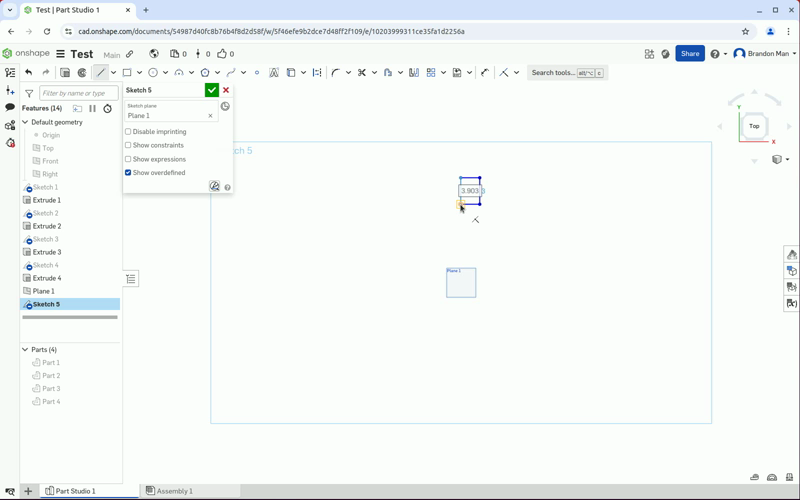
mouse_move(476, 189)
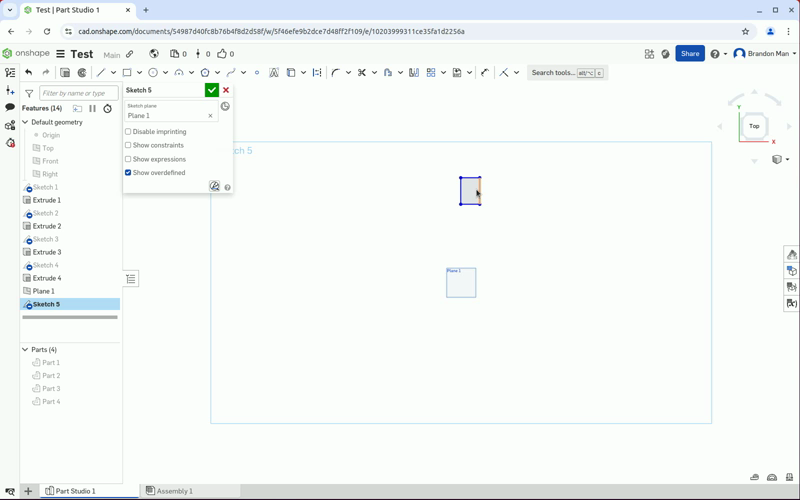
scroll(6)
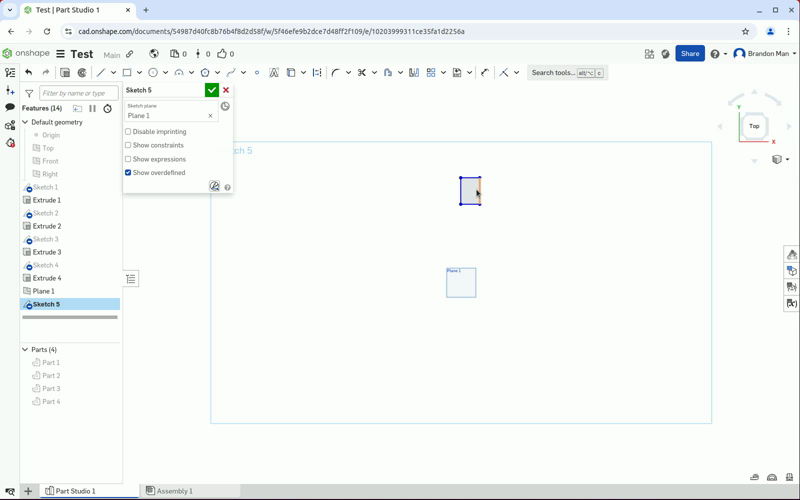
scroll(6)
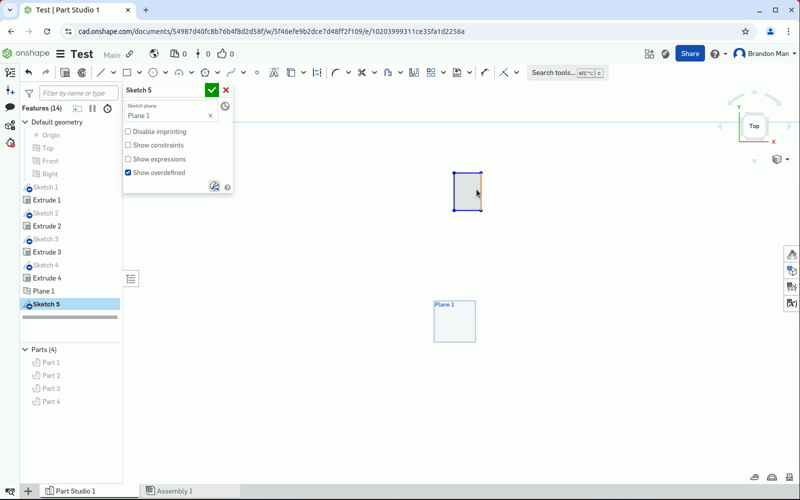
scroll(6)
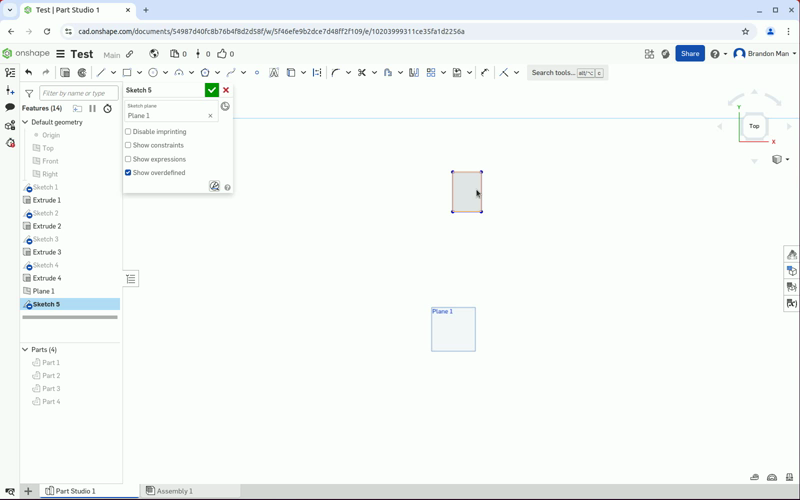
scroll(6)
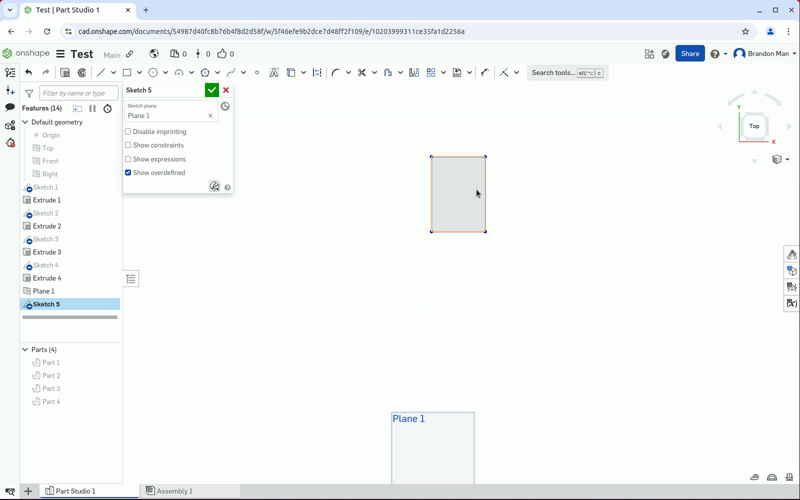
scroll(6)
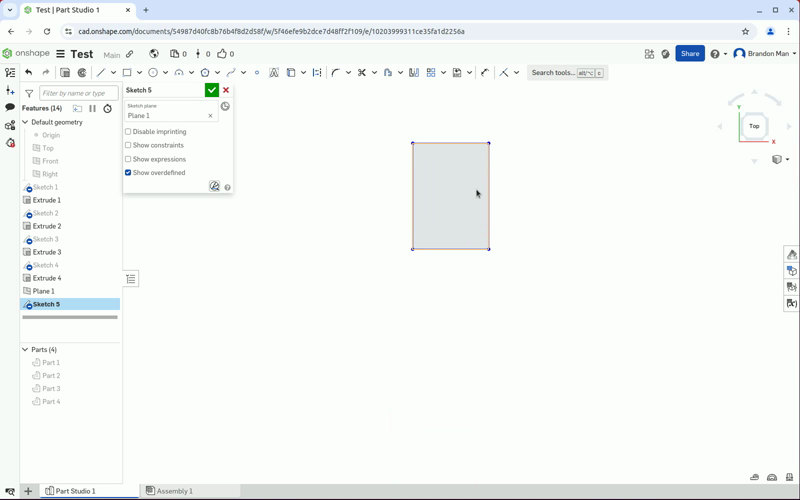
scroll(6)
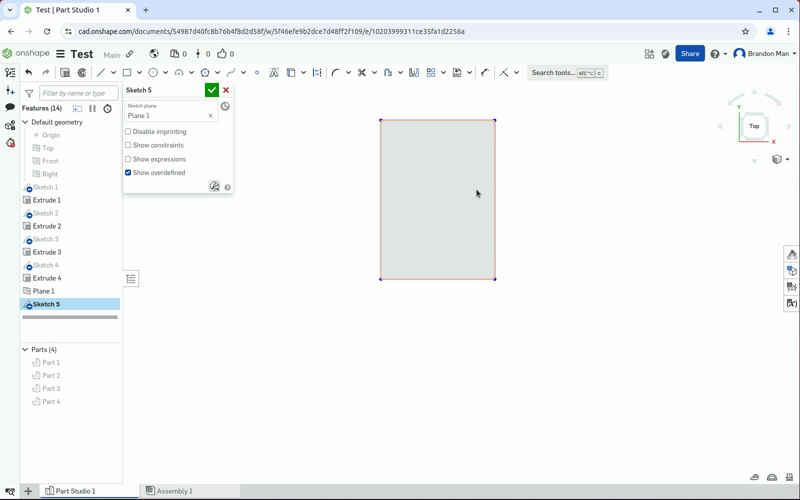
scroll(6)
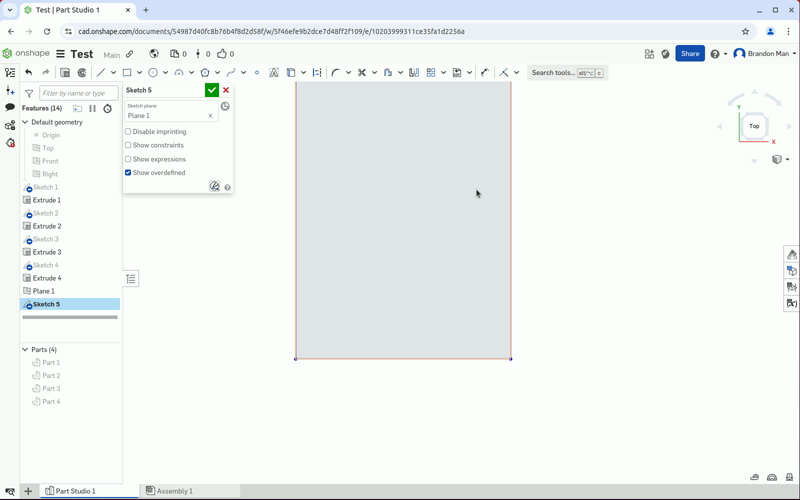
click(476, 189)
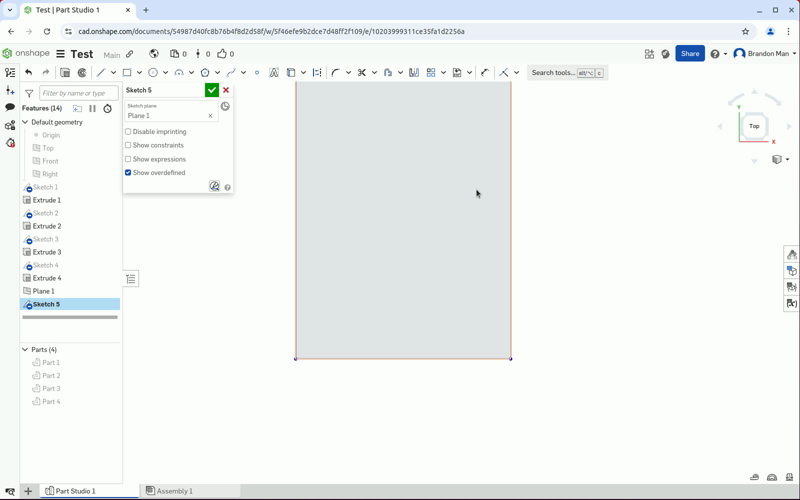
scroll(-6)
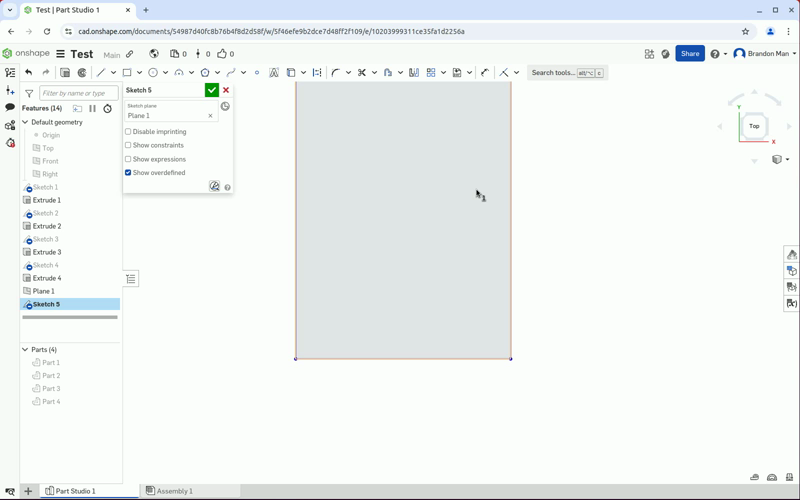
scroll(-6)
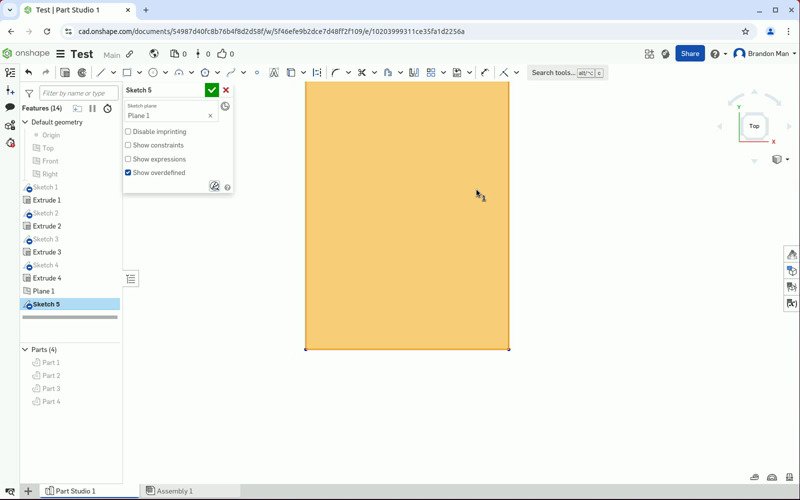
scroll(-6)
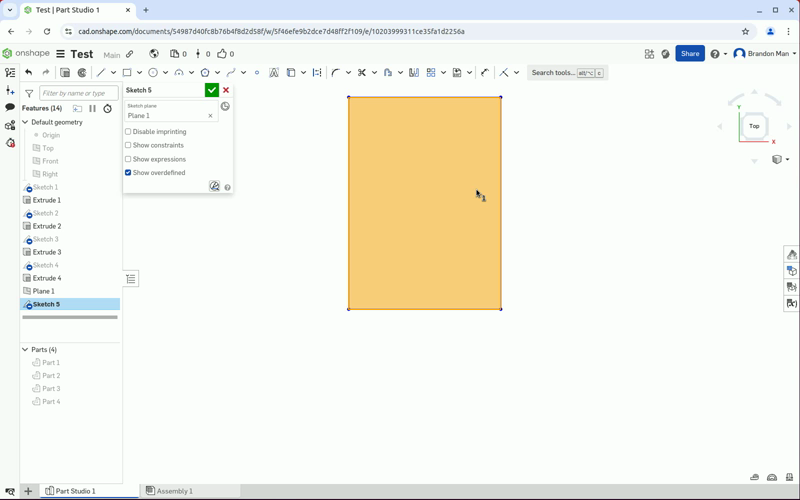
scroll(-6)
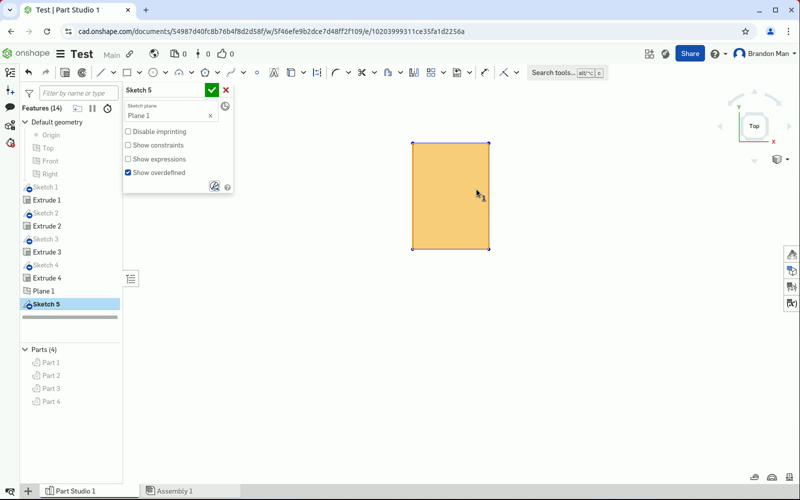
scroll(-6)
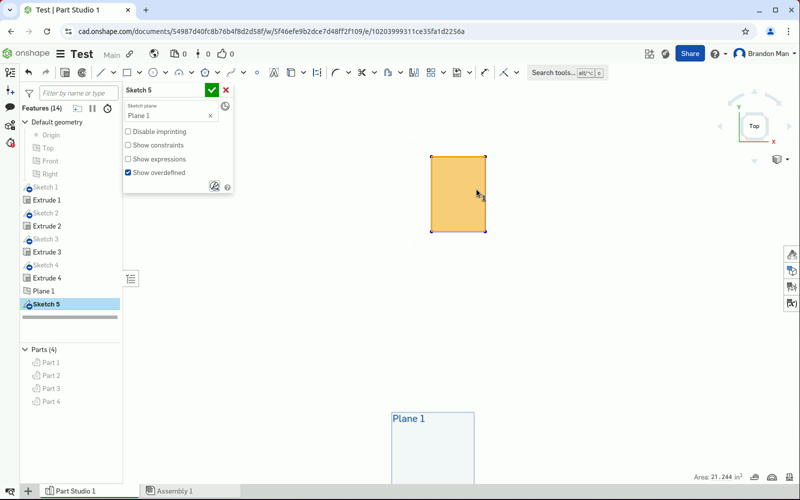
scroll(-6)
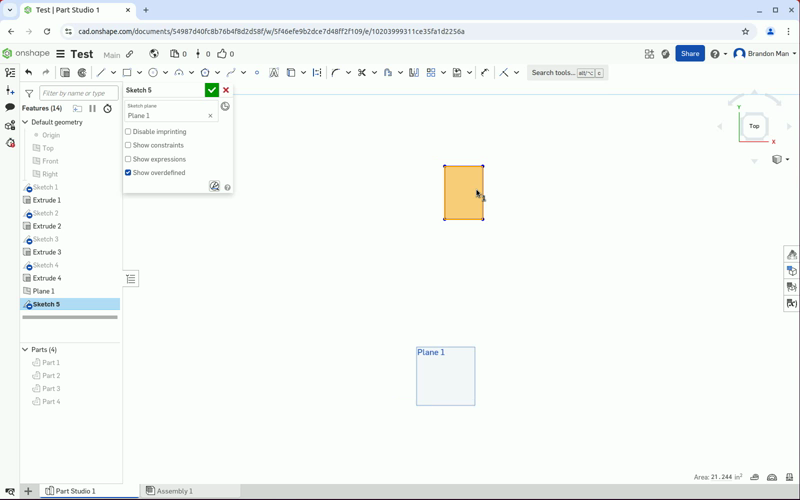
scroll(-6)
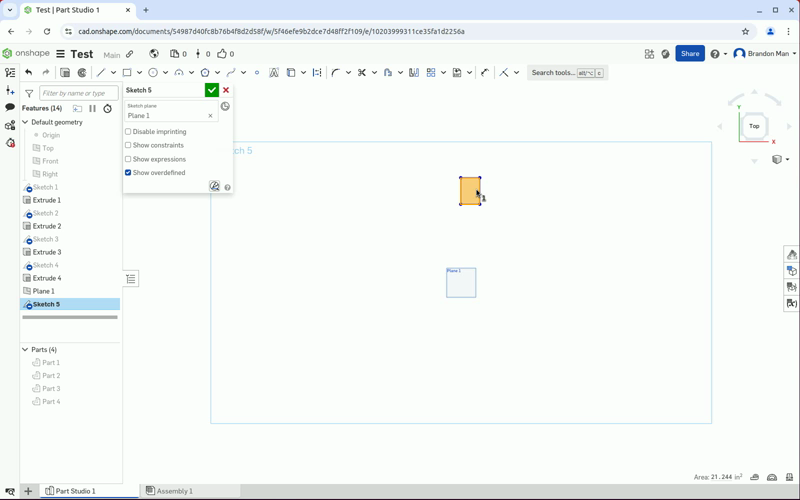
mouse_move(73, 352)
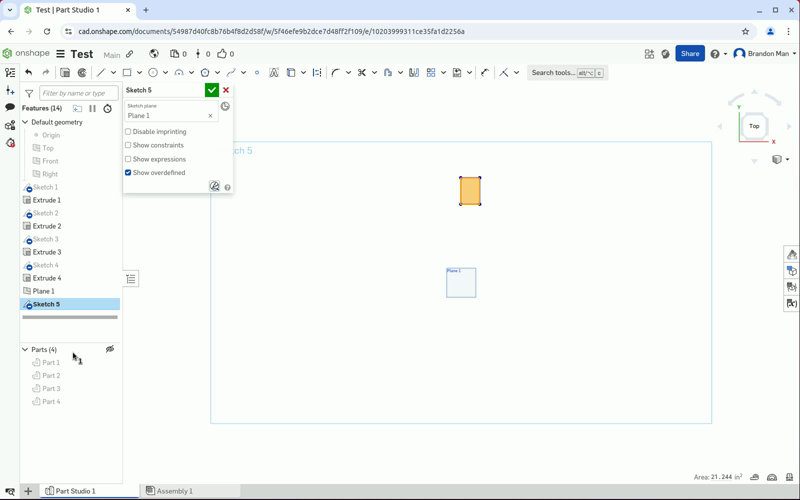
key(shift+y)
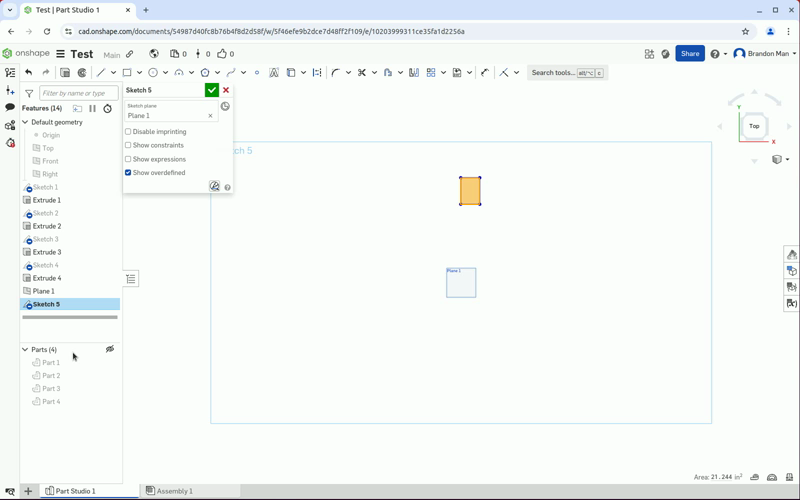
key(shift+e)
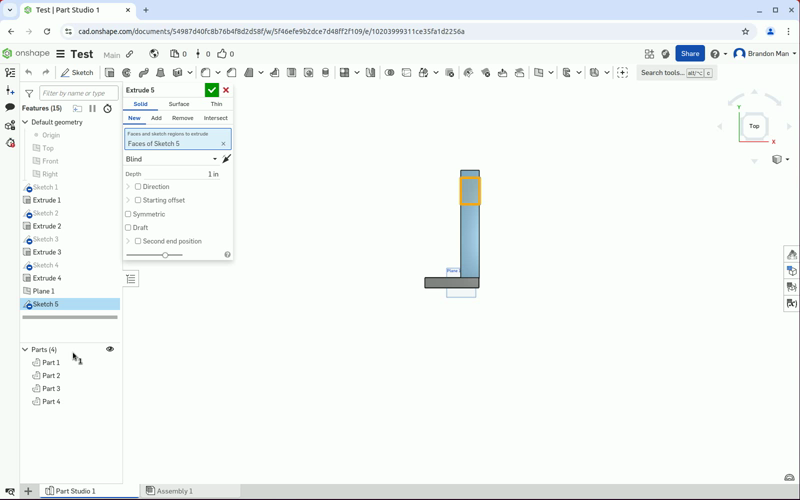
mouse_move(143, 106)
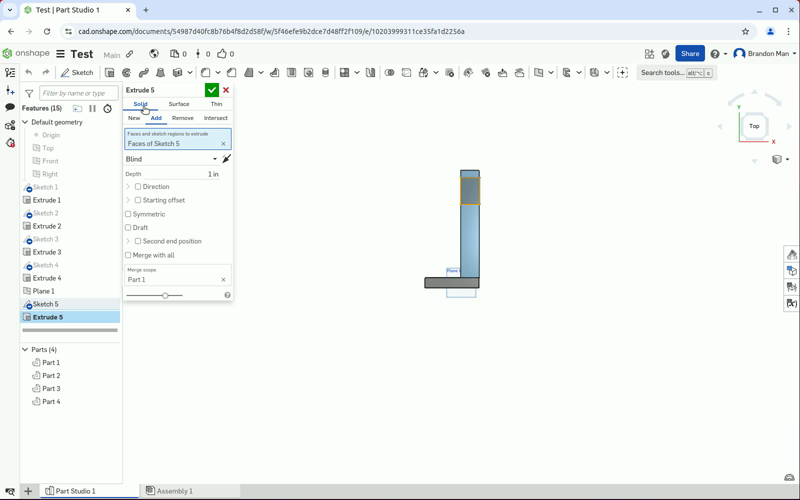
click(143, 106)
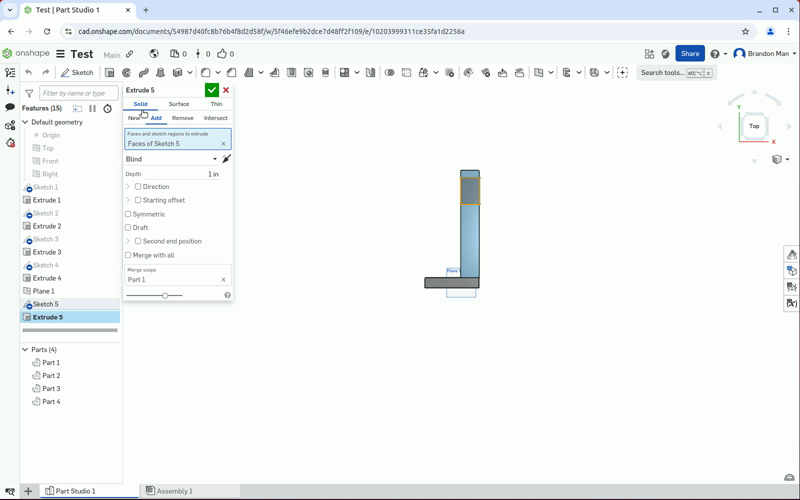
mouse_move(137, 120)
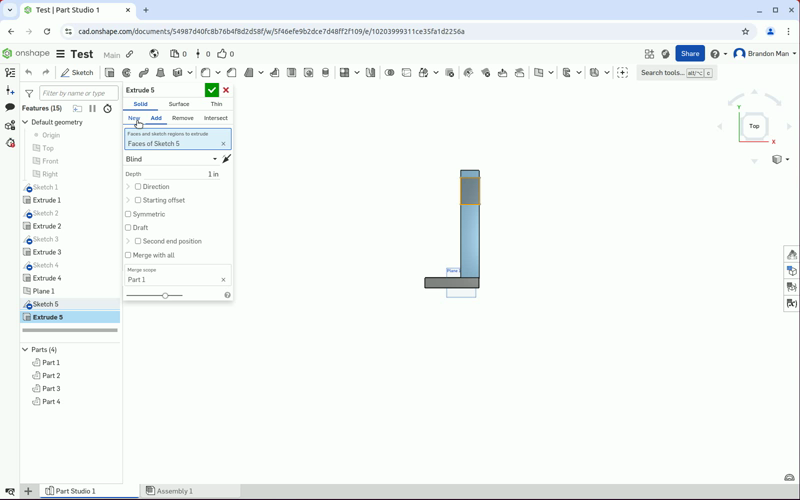
click(137, 120)
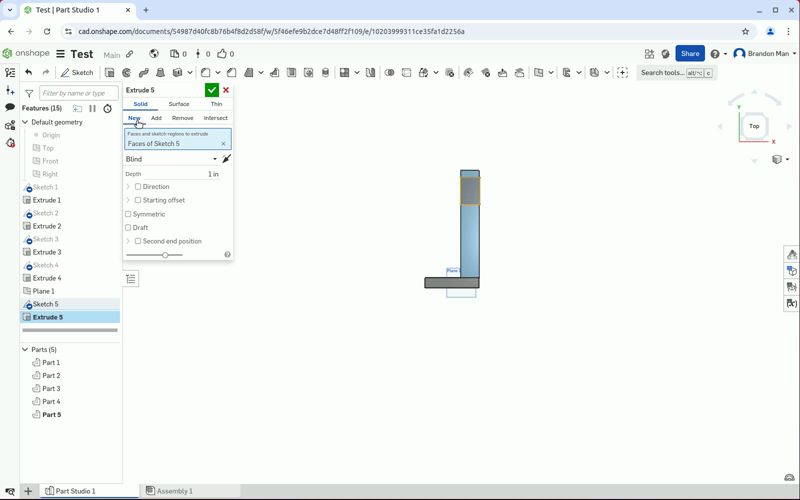
key(tab, 4)
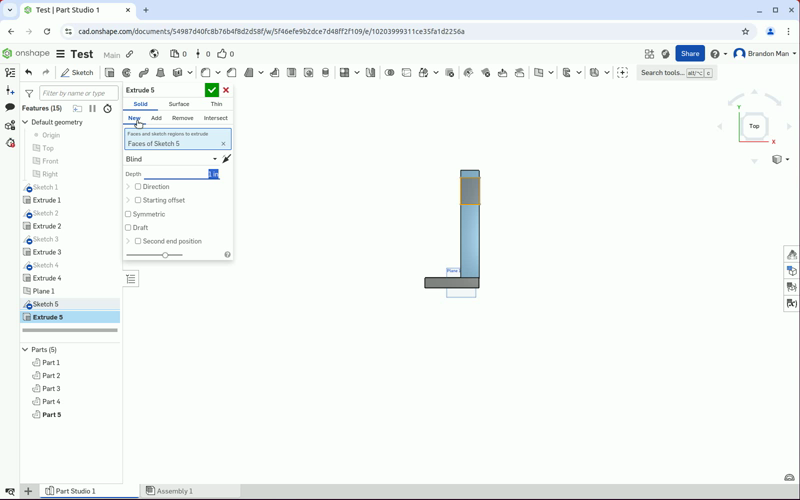
text(2.889)
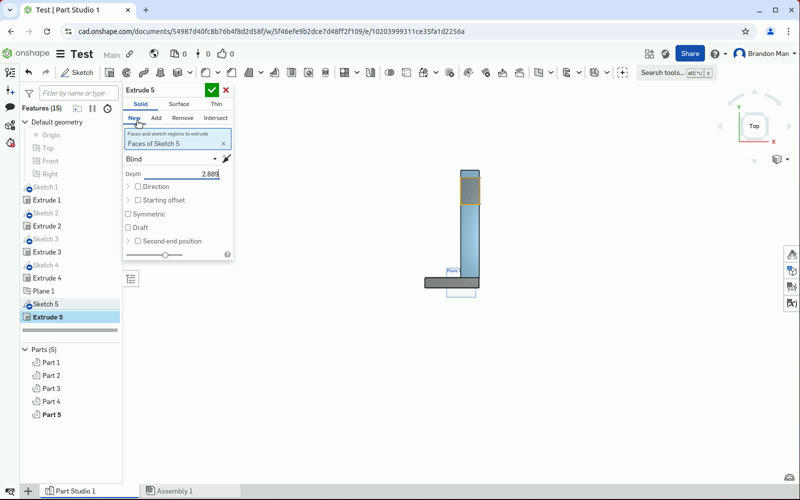
key(tab, 3)
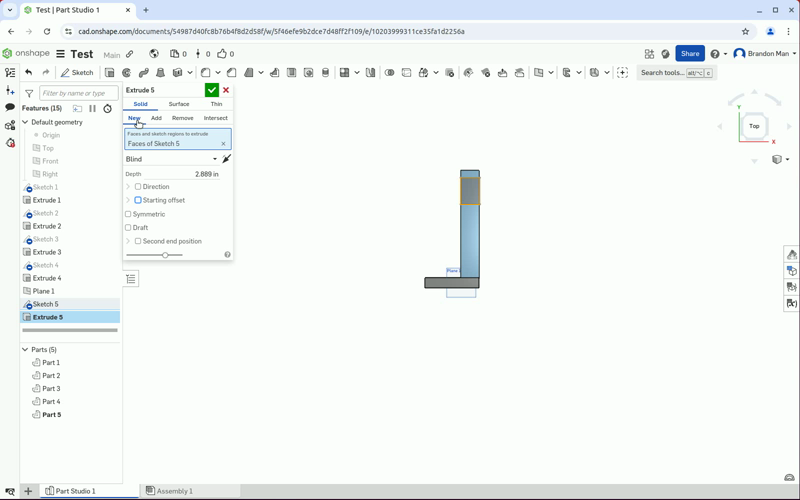
key(tab, 2)
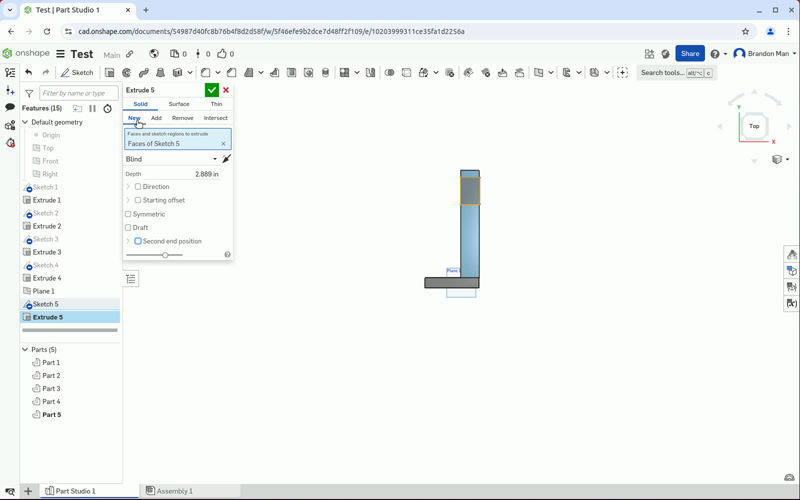
key(space)
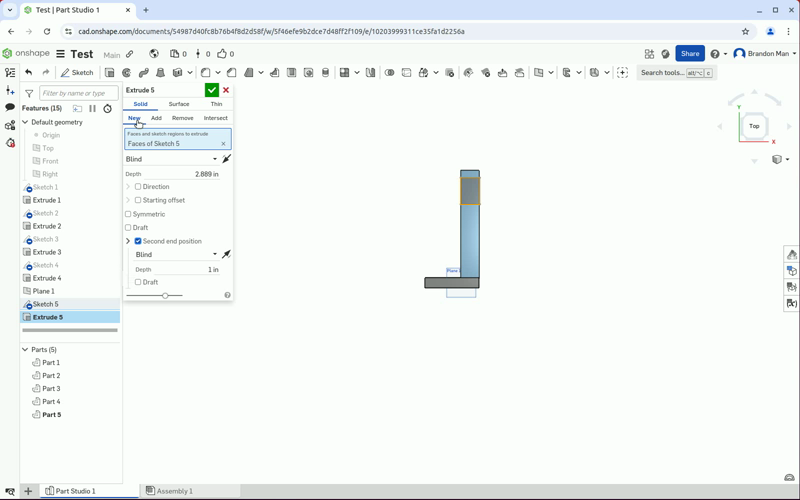
key(tab, 3)
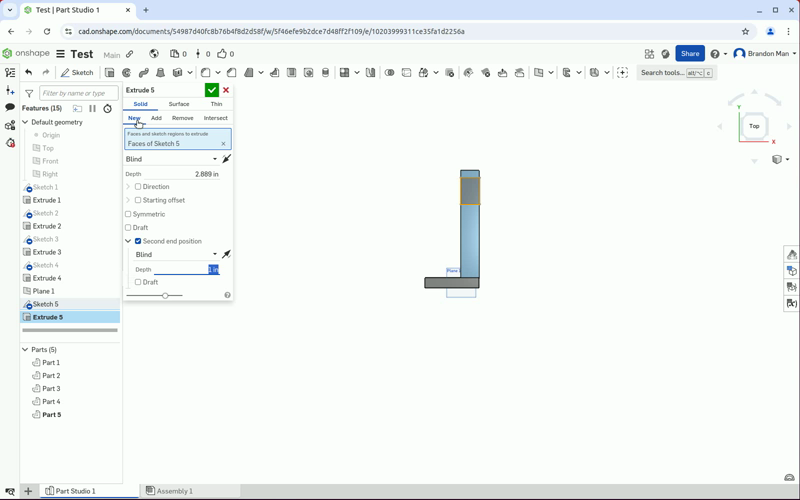
text(4.574)
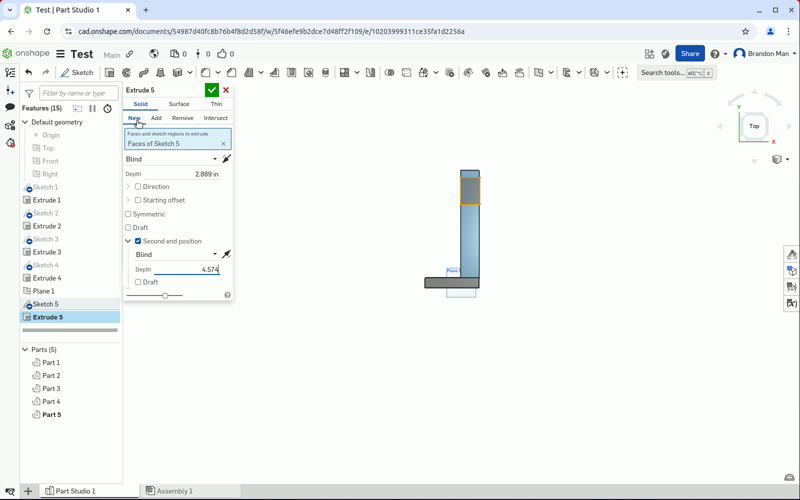
key(enter)
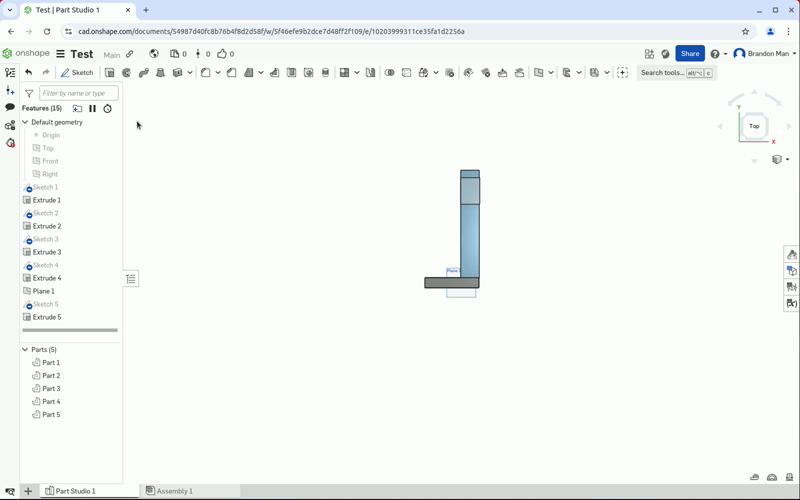
key(shift+h)
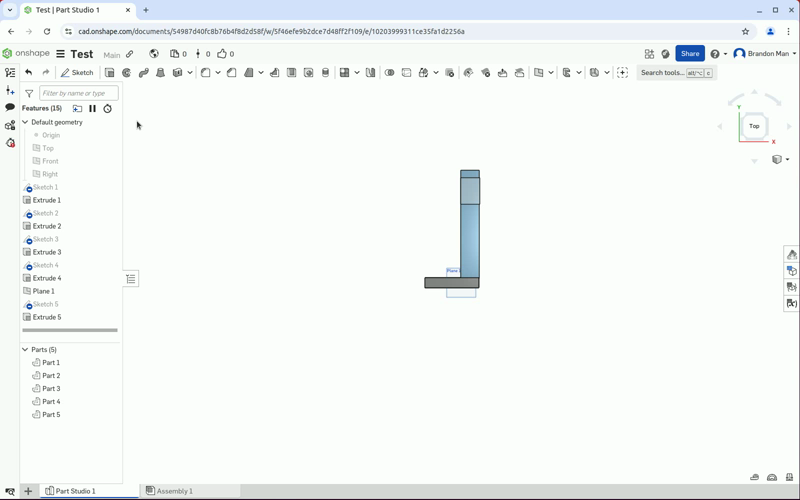
key(shift+h)
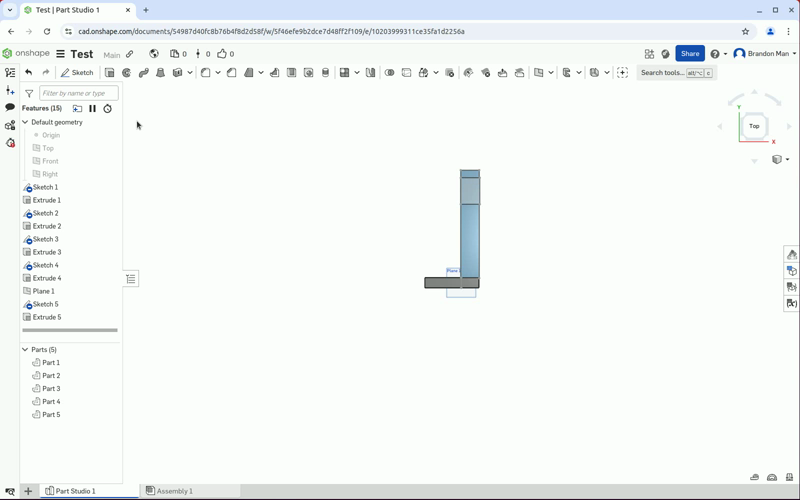
key(shift+7)
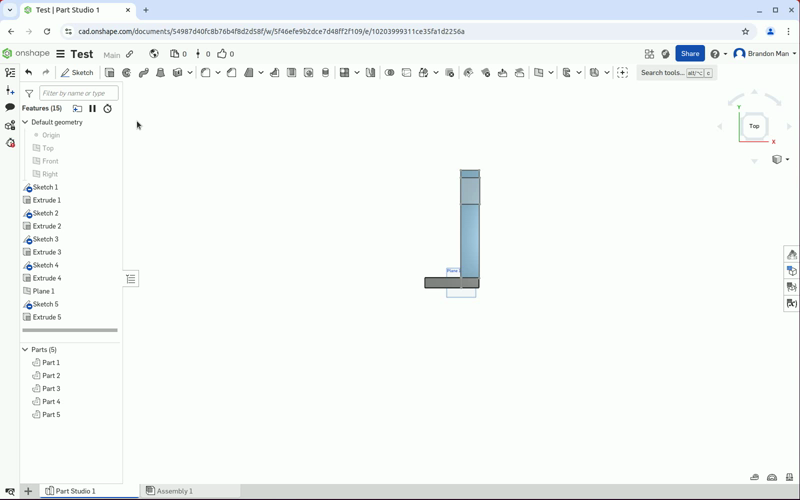
key(up, 3)
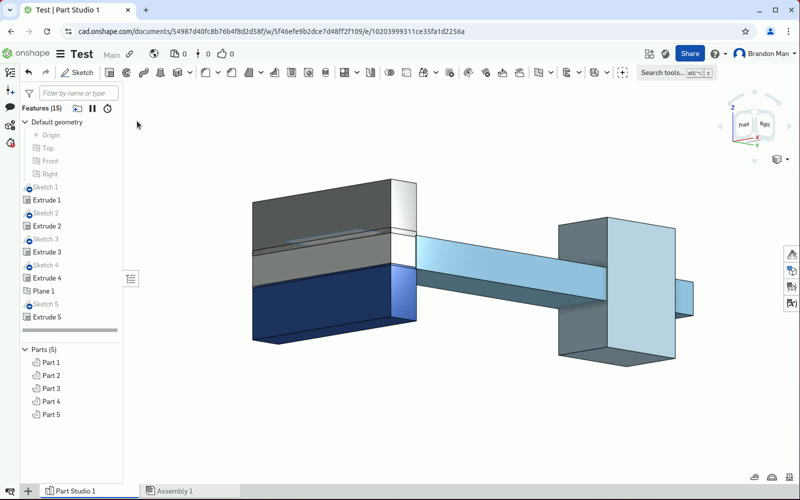
key(left, 3)
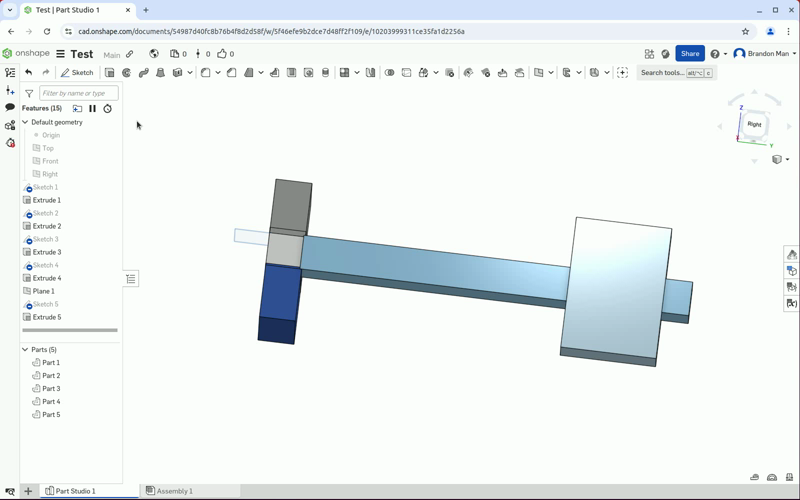
key(right, 3)
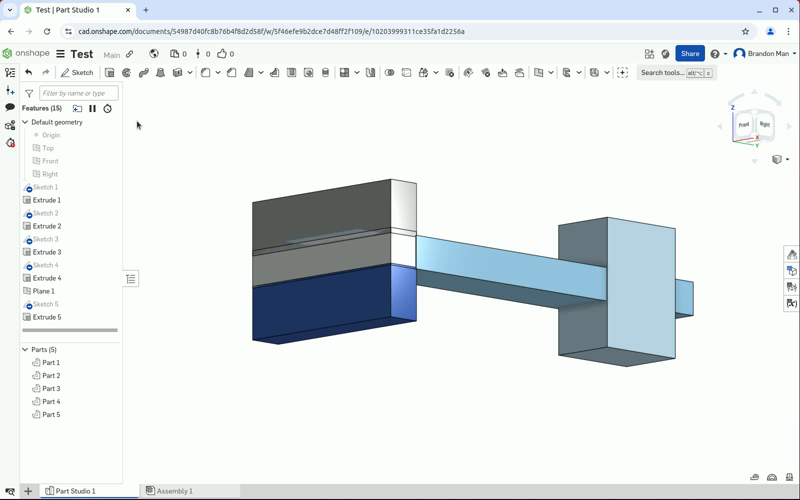
key(down, 3)
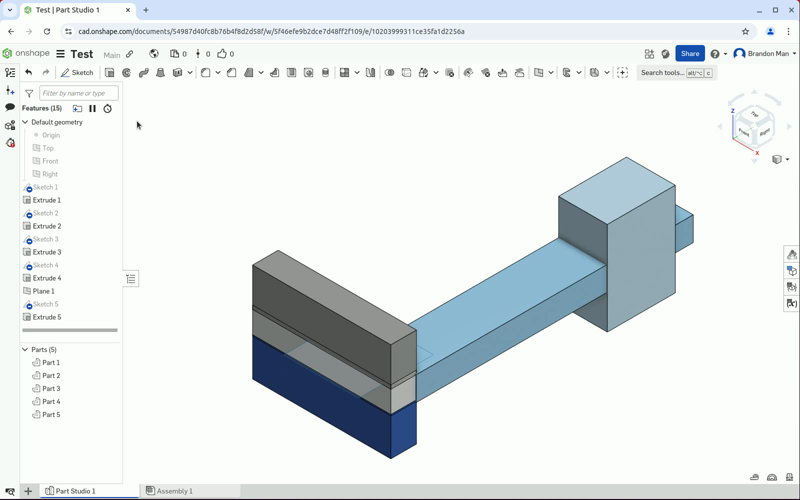
mouse_move(73, 189)
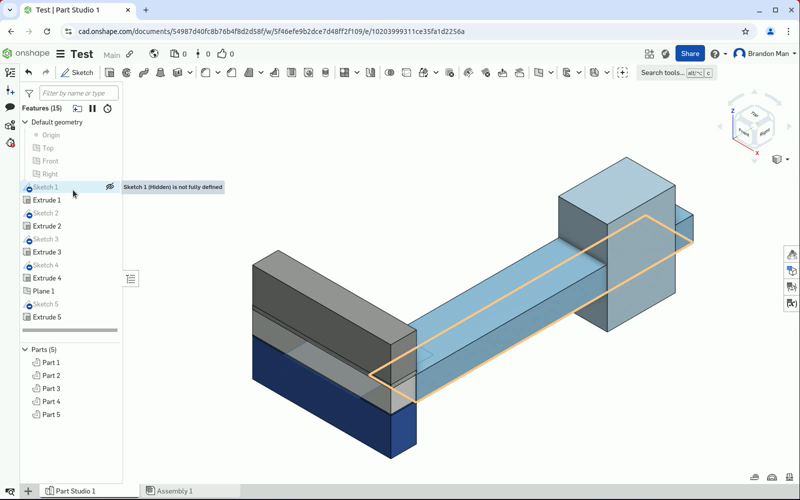
click(73, 189)